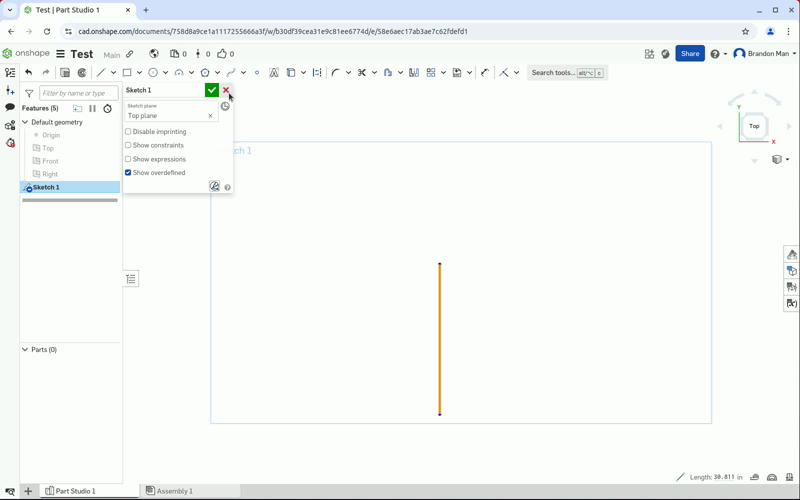
key(shift+h)
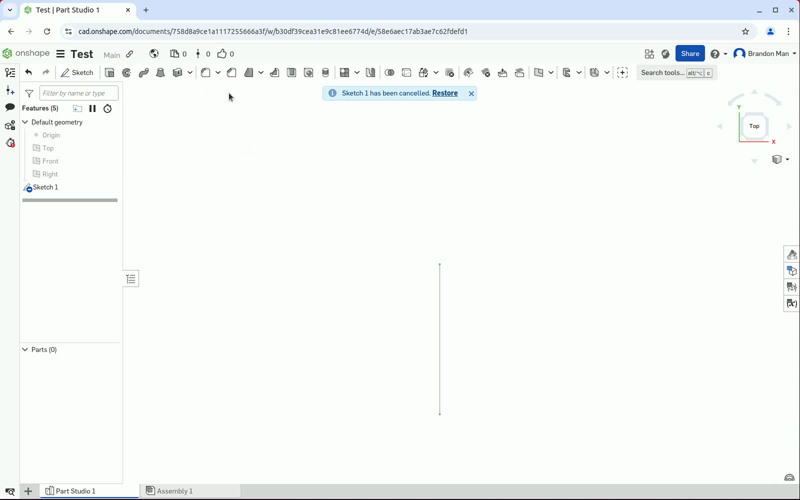
key(shift+s)
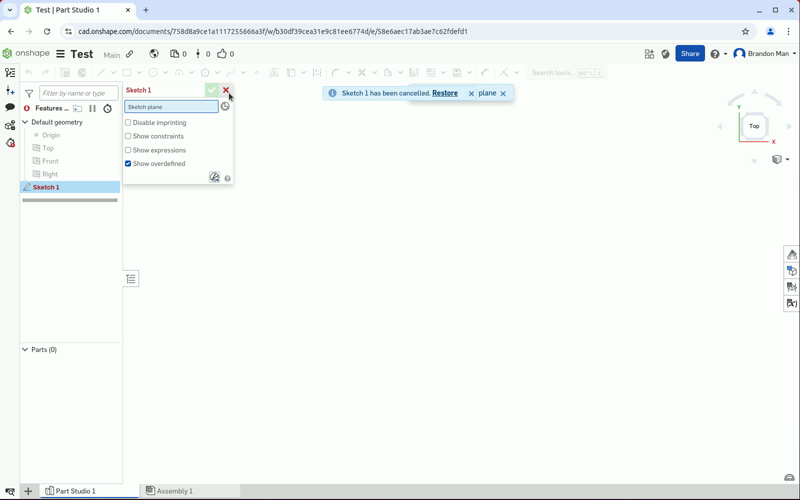
mouse_move(73, 150)
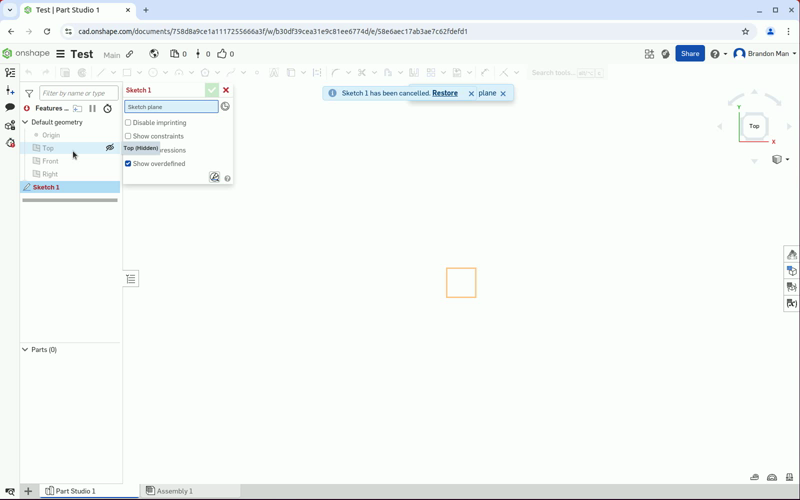
click(73, 150)
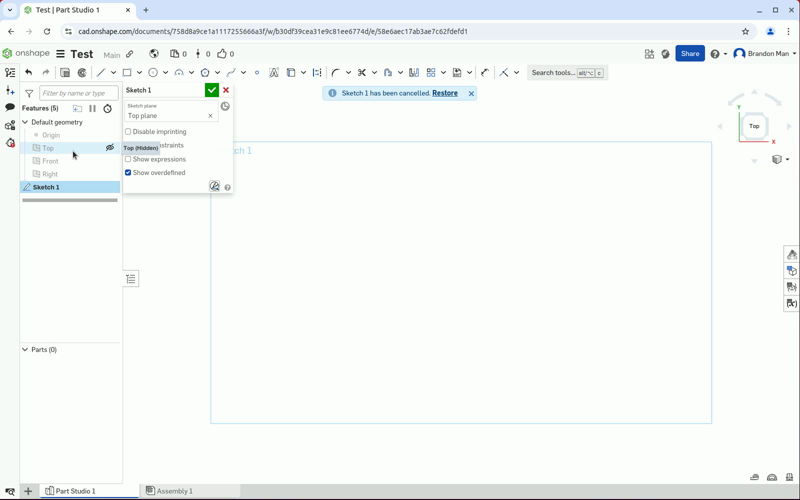
mouse_move(73, 352)
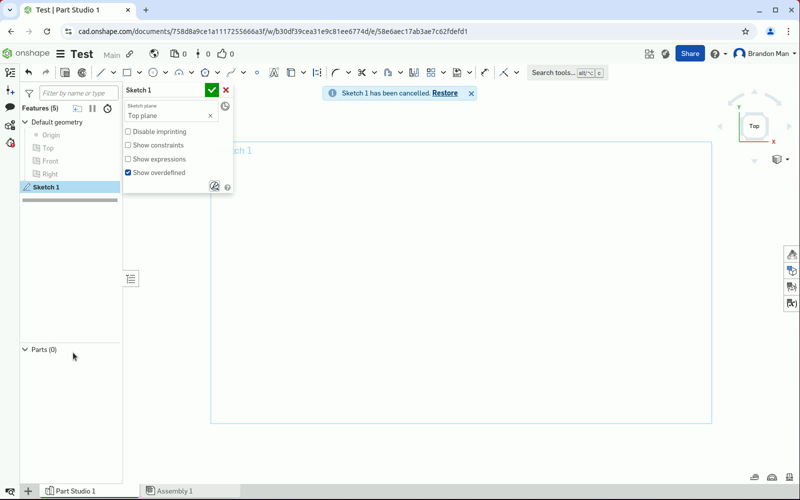
key(y)
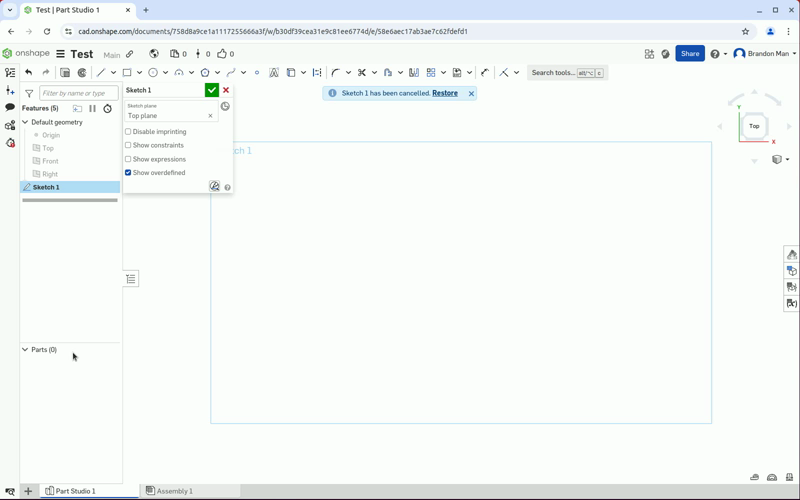
key(l)
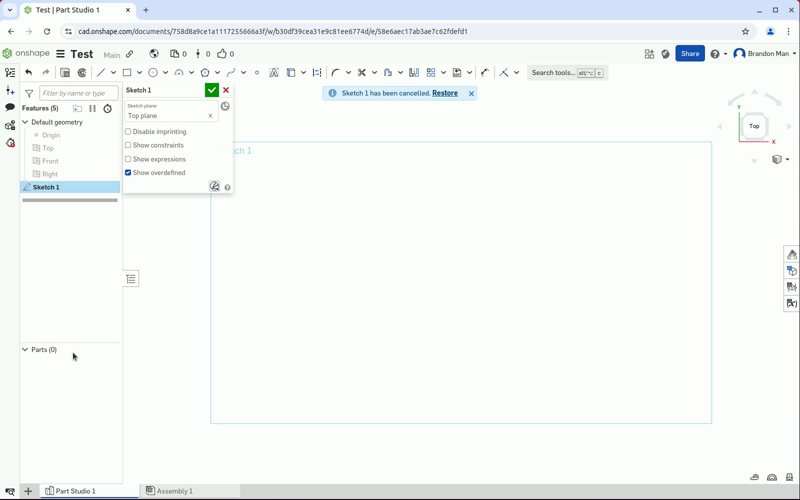
key_down(shift)
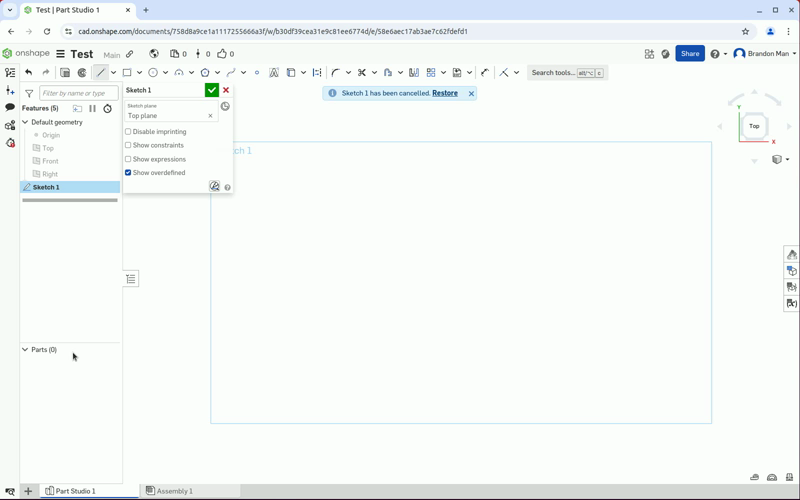
mouse_move(348, 351)
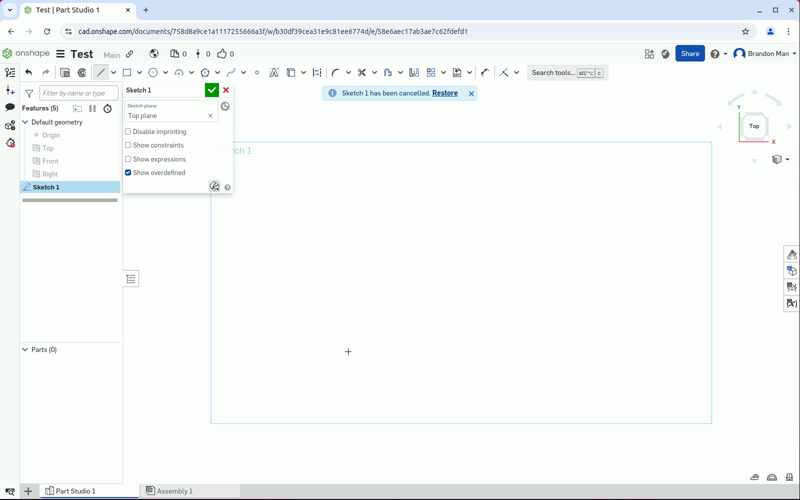
click(348, 351)
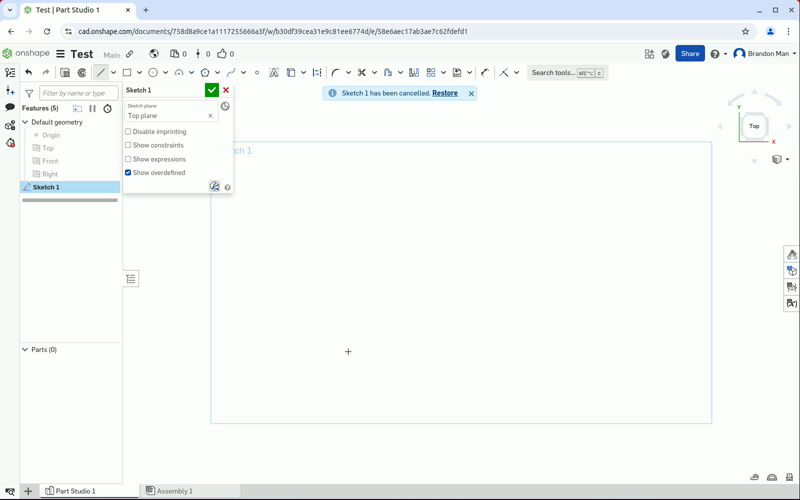
key_up(shift)
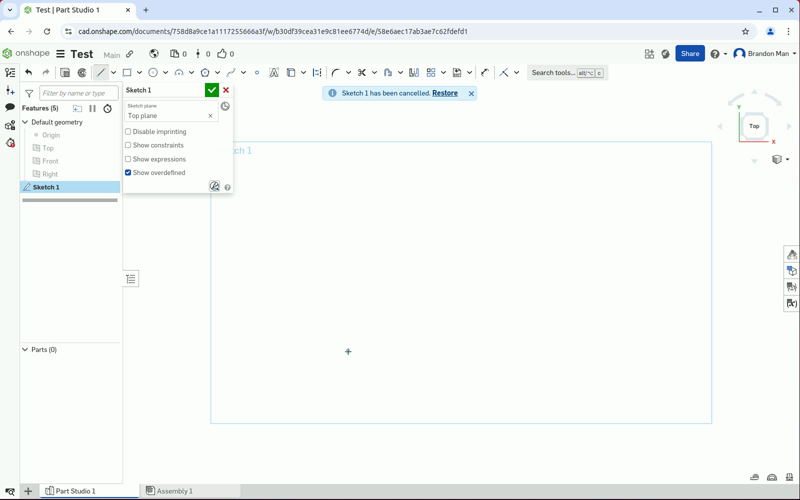
key_down(shift)
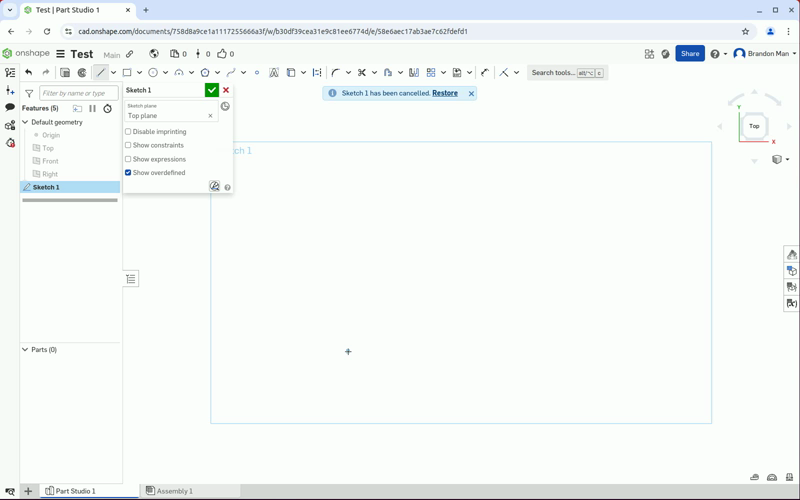
mouse_move(572, 351)
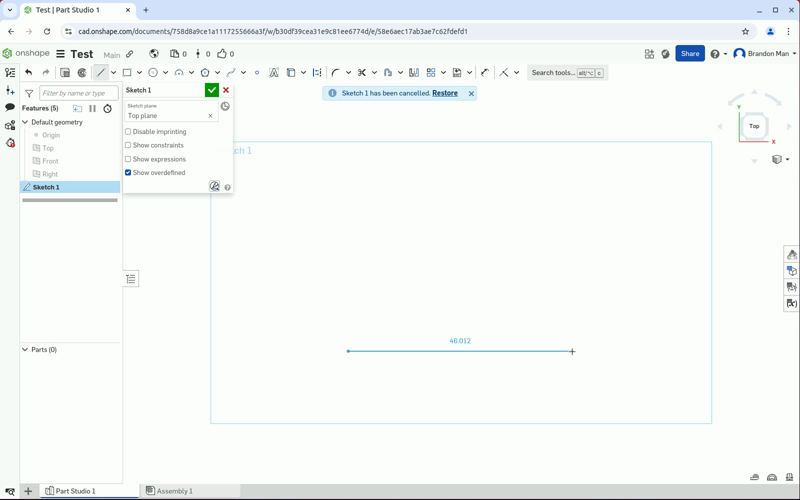
click(572, 351)
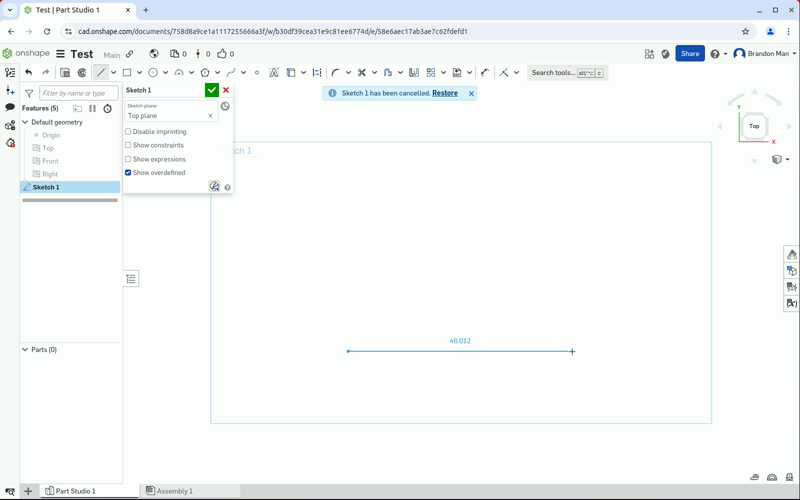
key_up(shift)
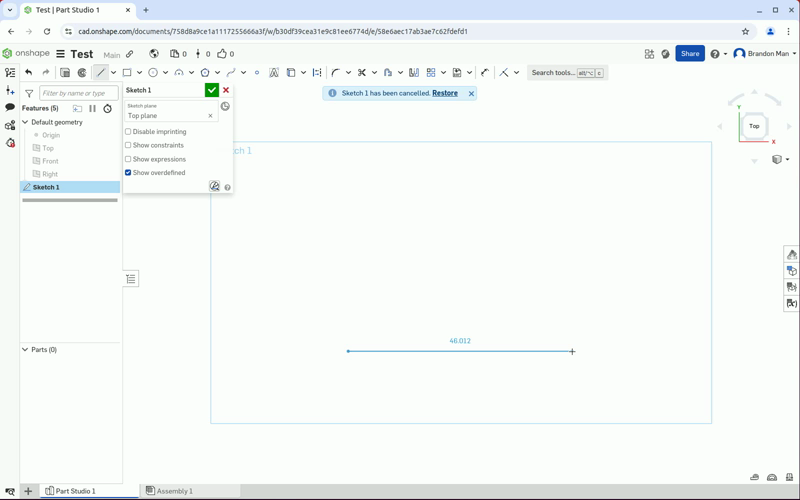
key_down(shift)
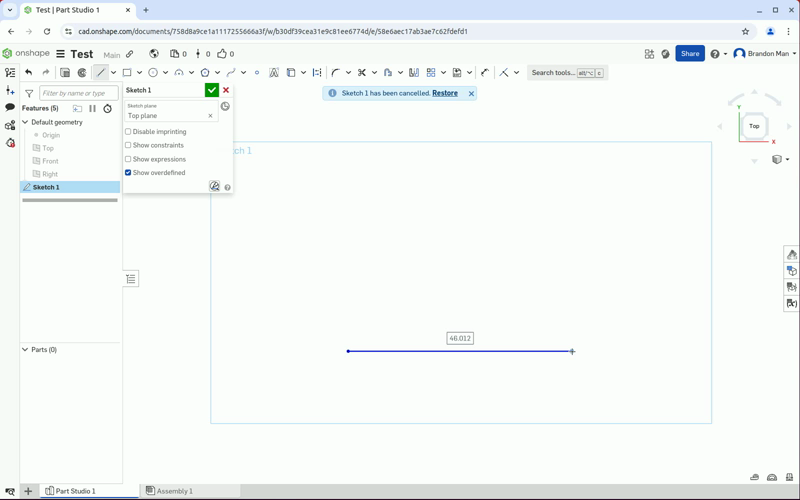
mouse_move(572, 273)
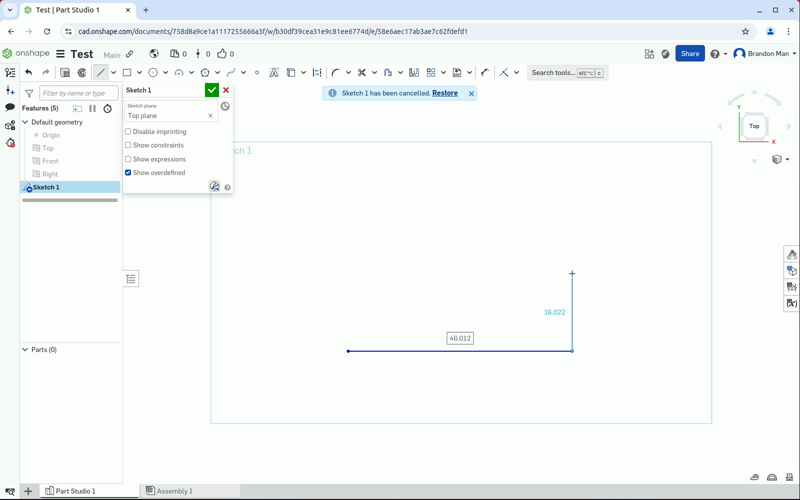
click(572, 273)
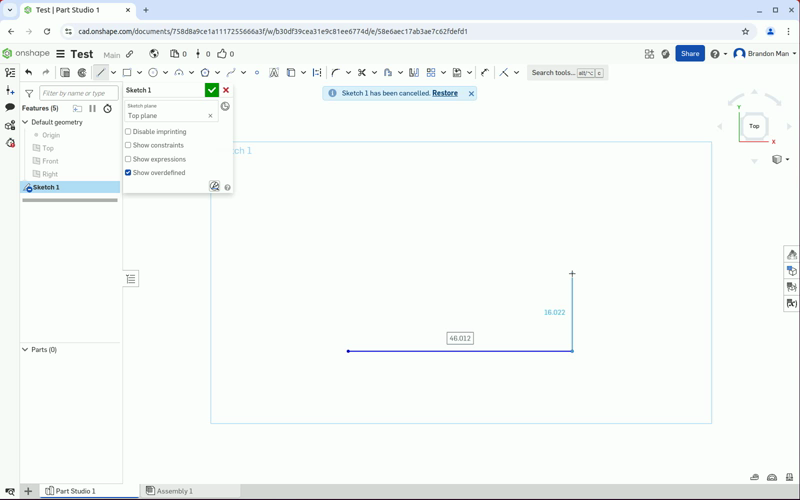
key_up(shift)
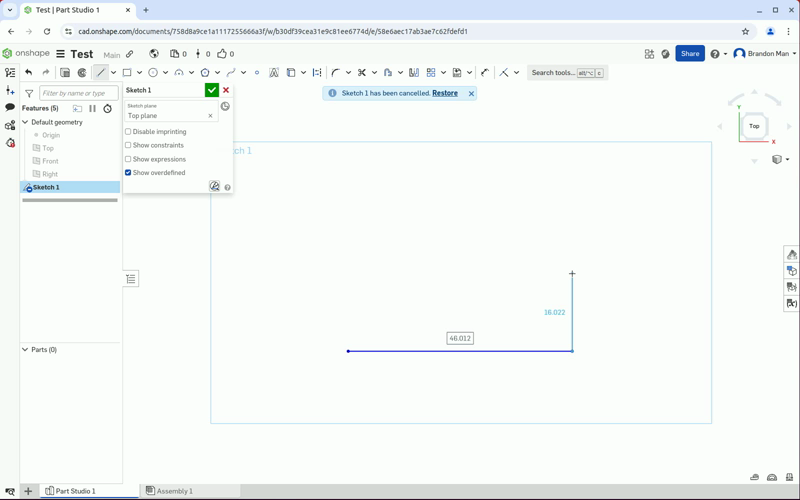
key_down(shift)
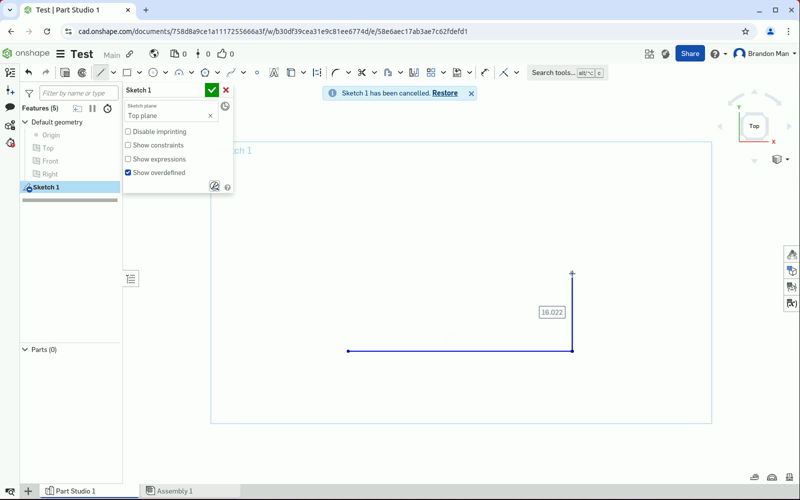
mouse_move(475, 273)
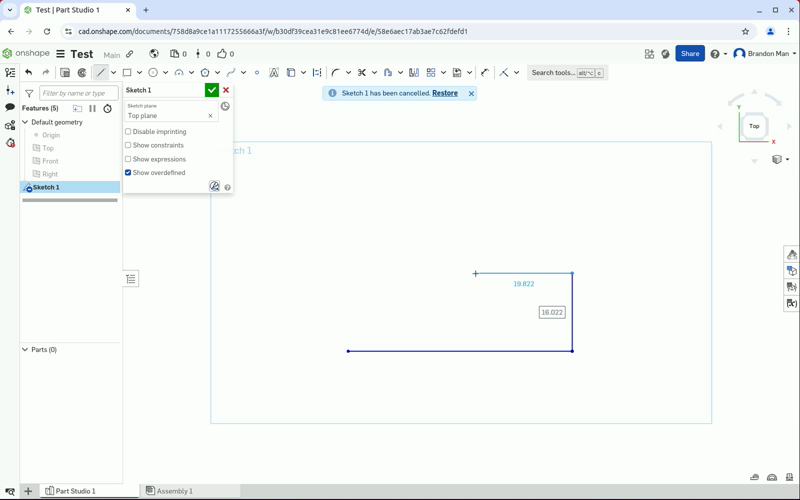
click(475, 273)
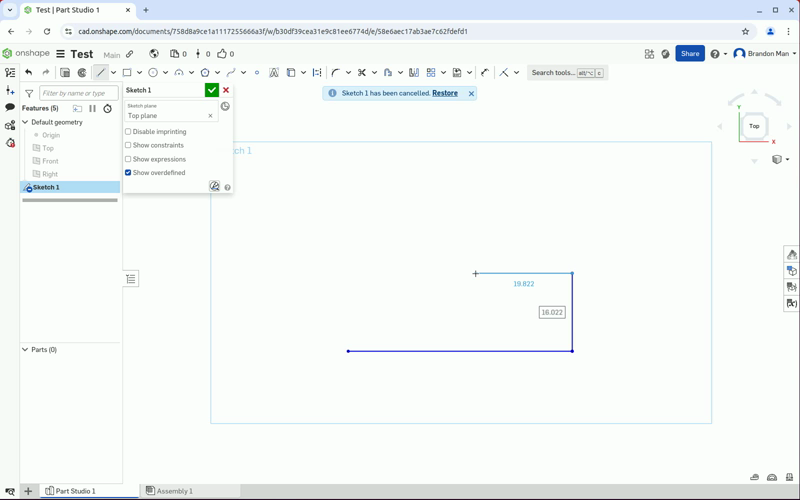
key_up(shift)
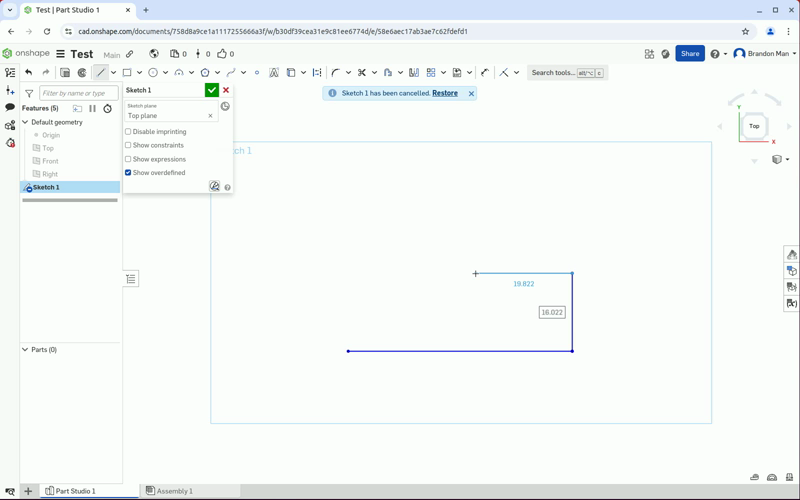
key_down(shift)
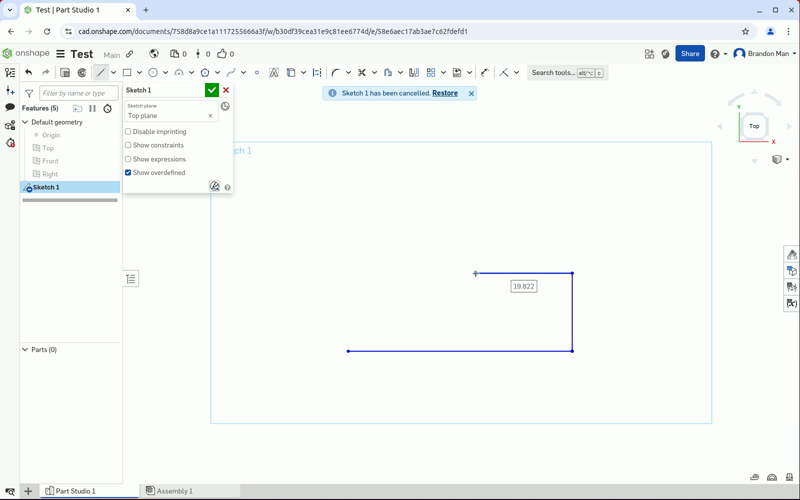
mouse_move(505, 273)
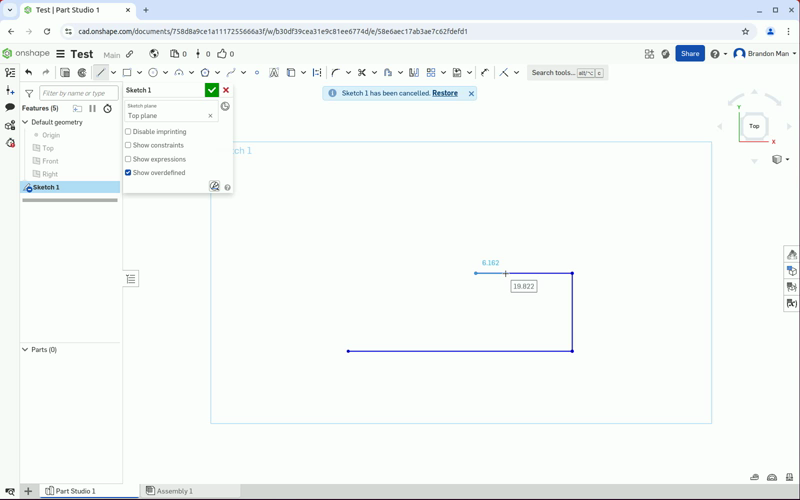
mouse_move(475, 235)
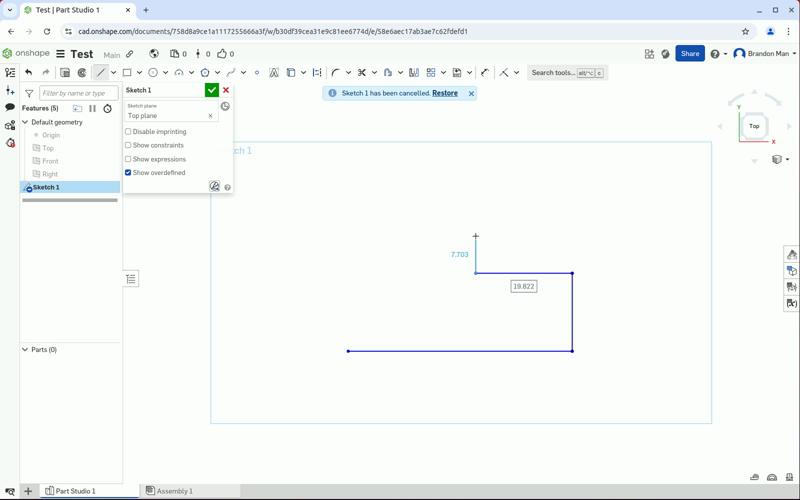
click(475, 235)
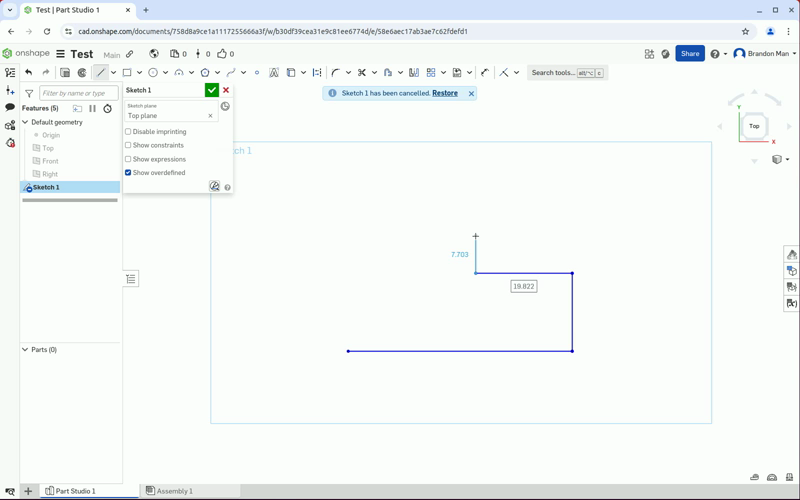
key_up(shift)
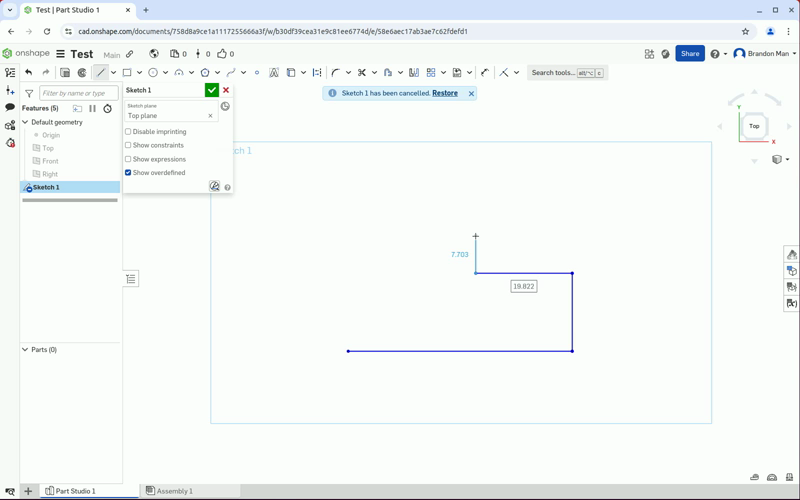
key_down(shift)
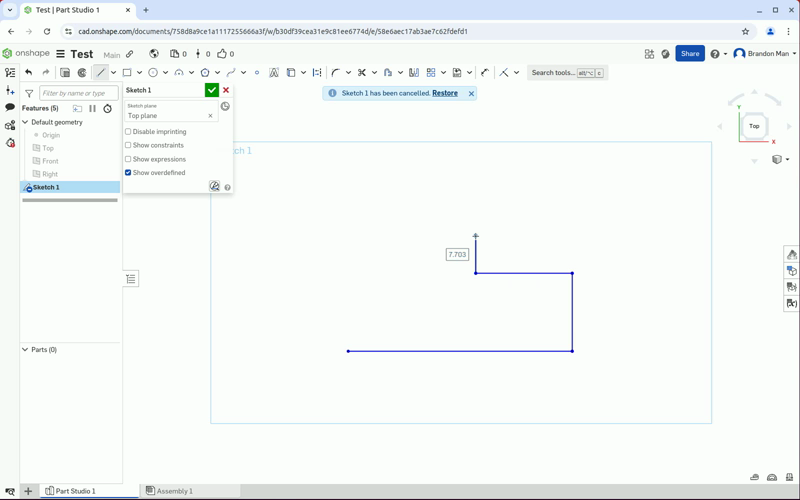
mouse_move(572, 235)
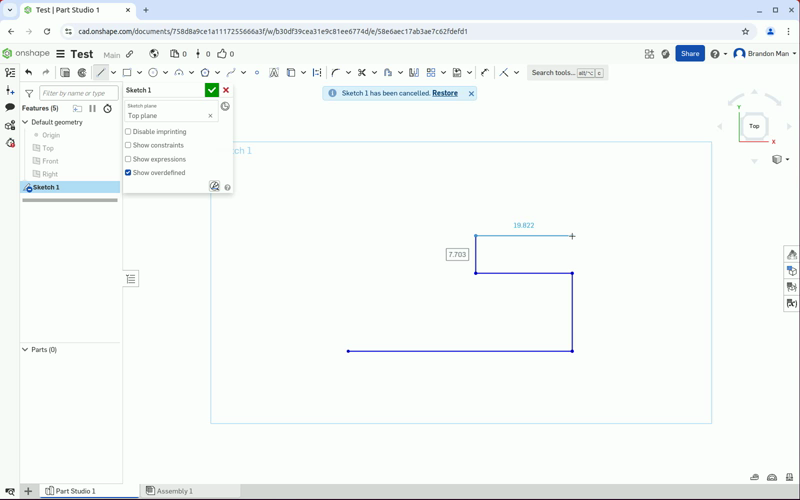
click(572, 235)
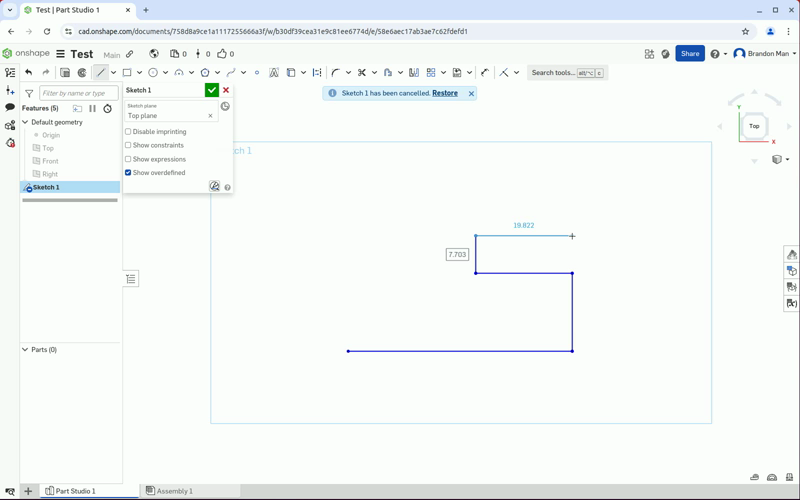
key_up(shift)
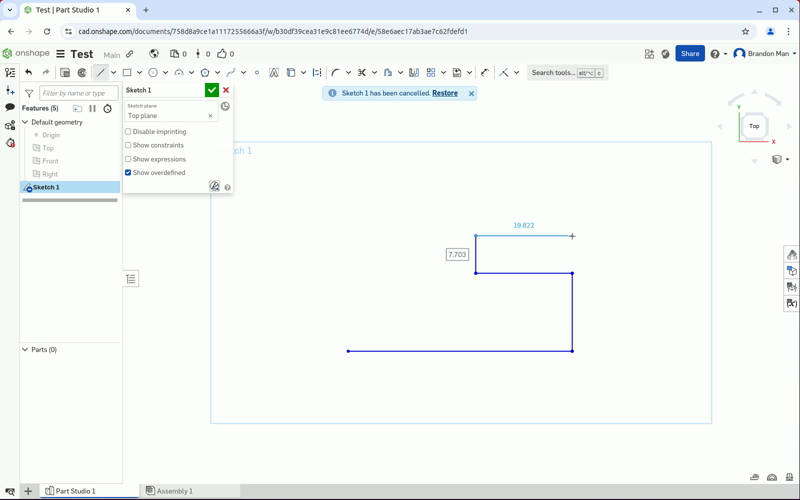
key_down(shift)
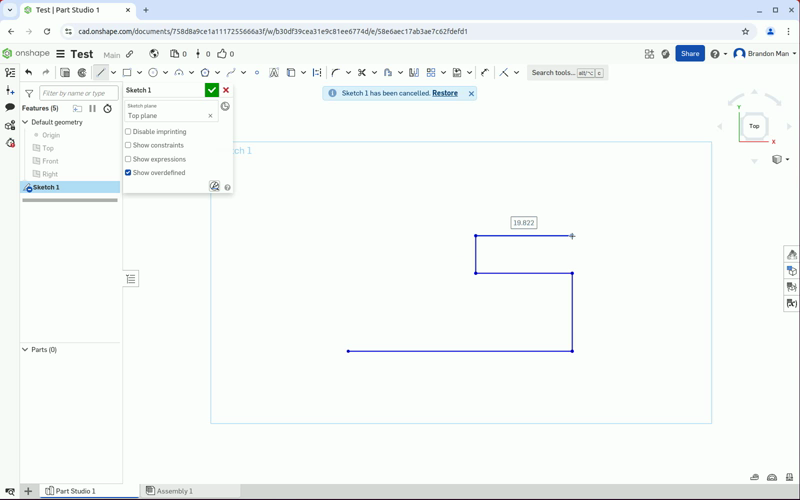
mouse_move(589, 235)
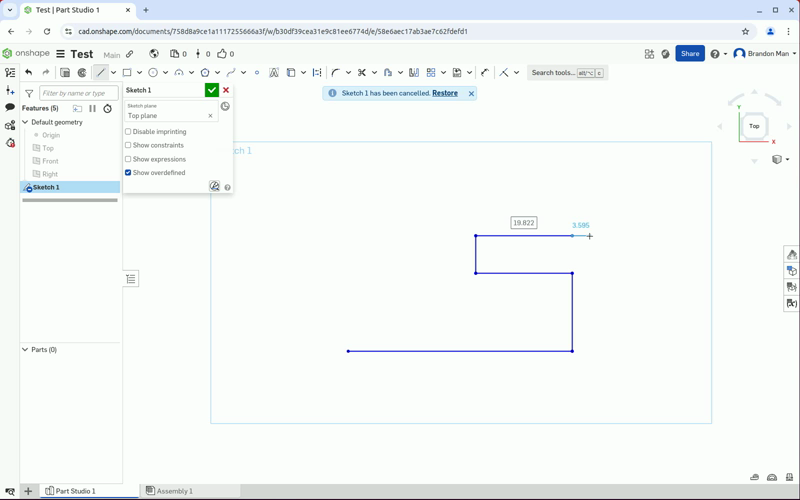
mouse_move(572, 216)
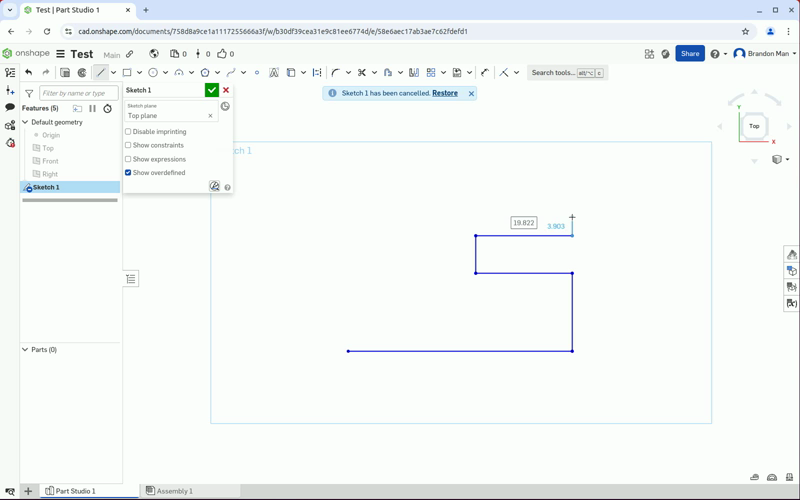
click(572, 216)
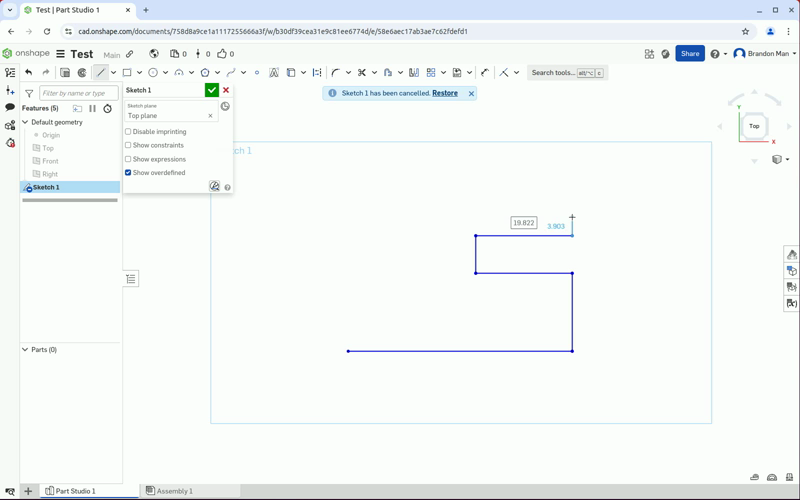
key_up(shift)
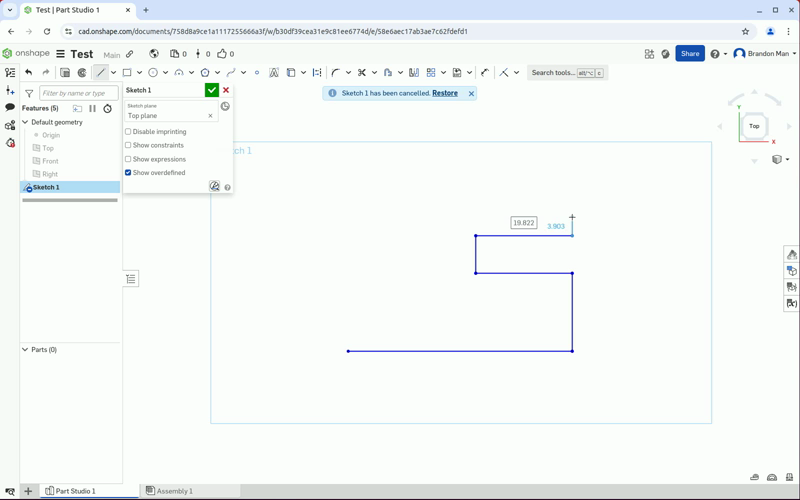
key_down(shift)
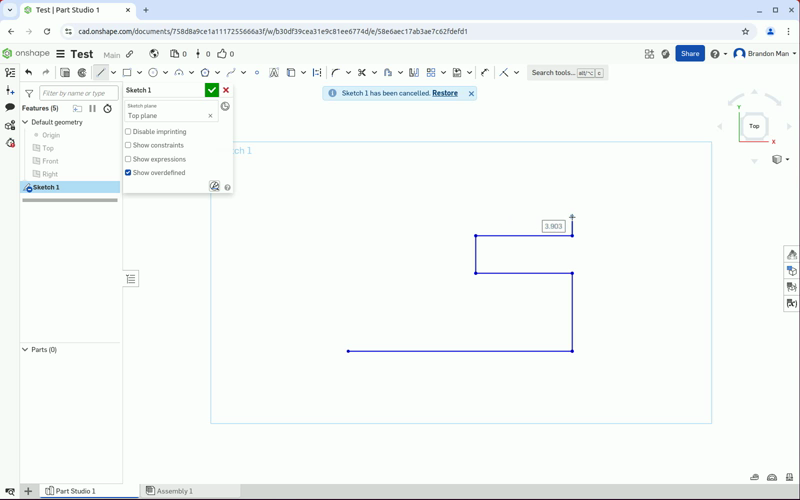
mouse_move(348, 216)
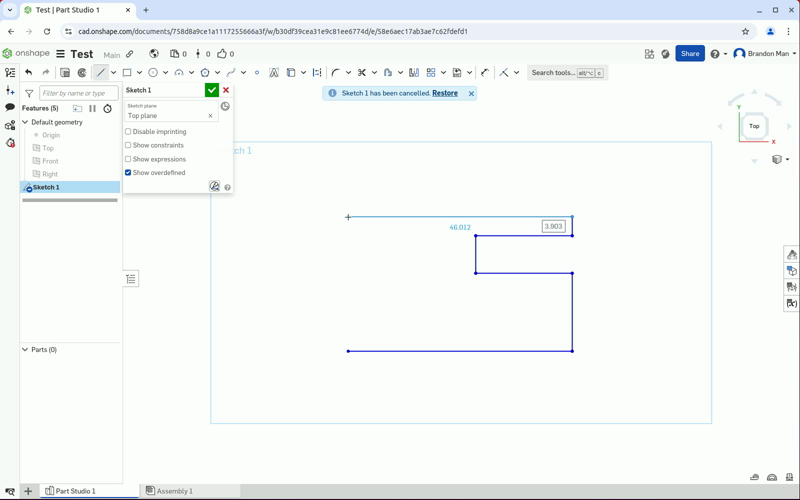
click(348, 216)
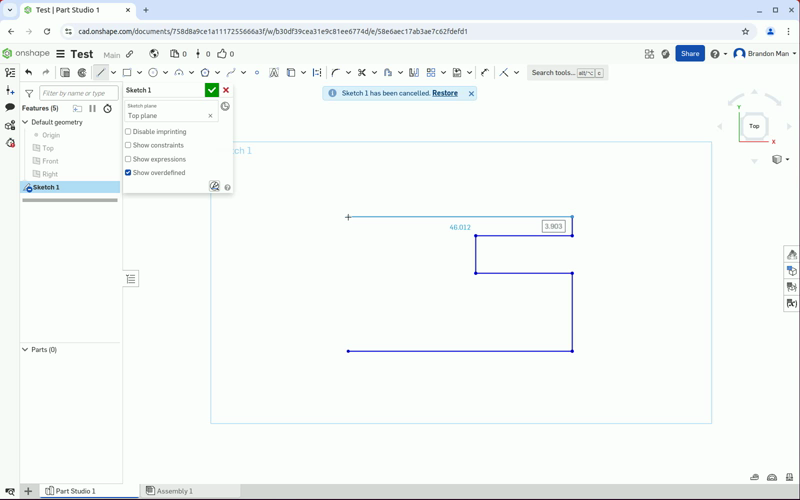
key_up(shift)
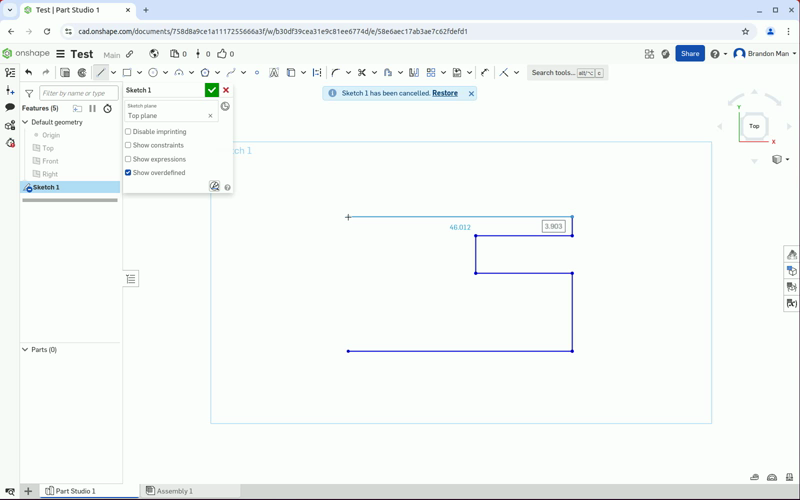
key_down(shift)
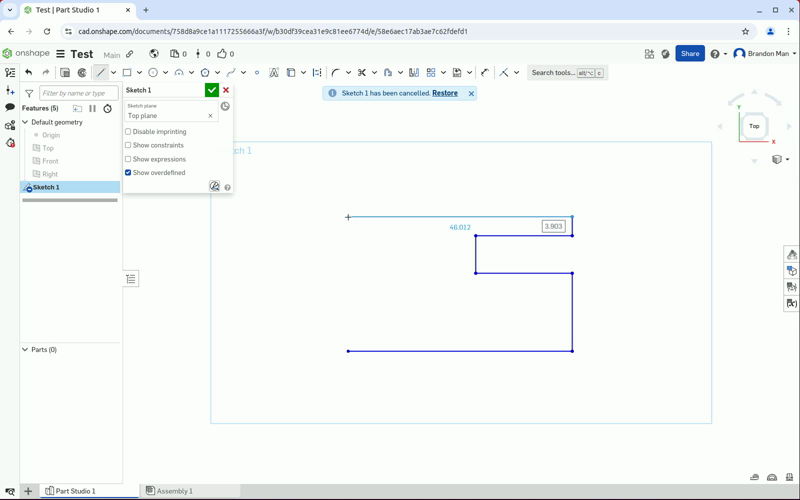
mouse_move(348, 351)
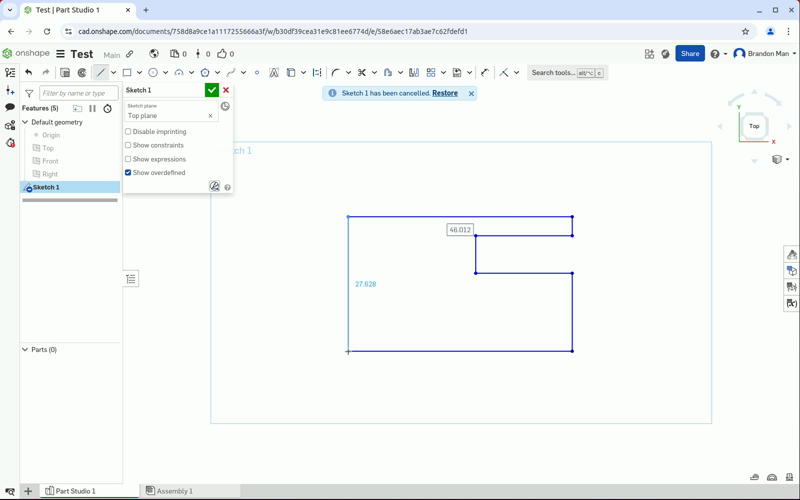
key_up(shift)
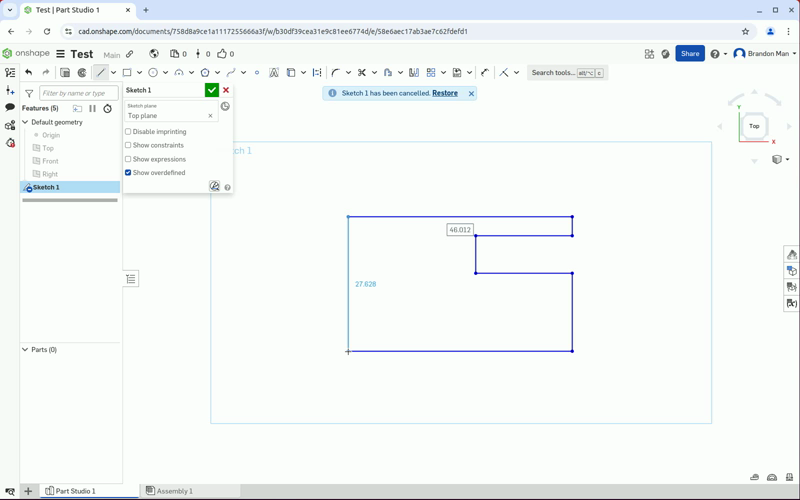
click(348, 351)
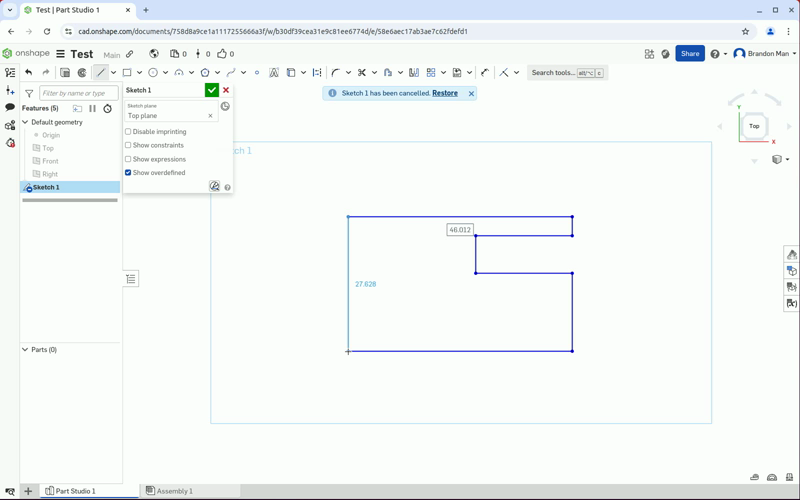
key(esc)
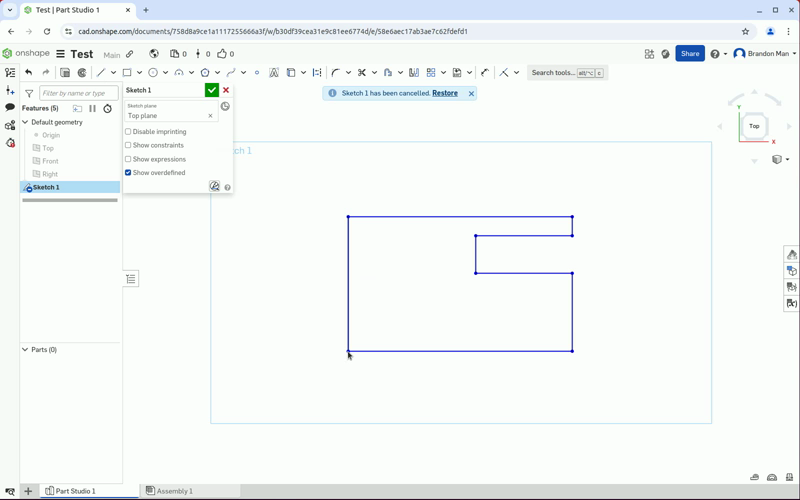
mouse_move(512, 304)
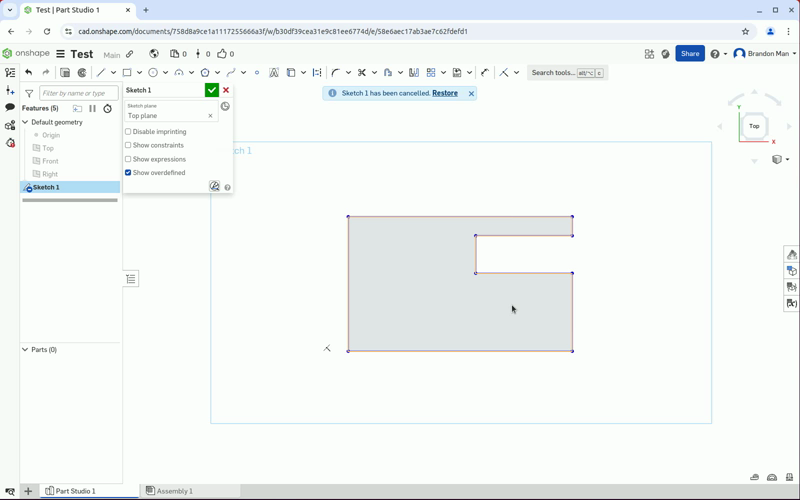
click(512, 304)
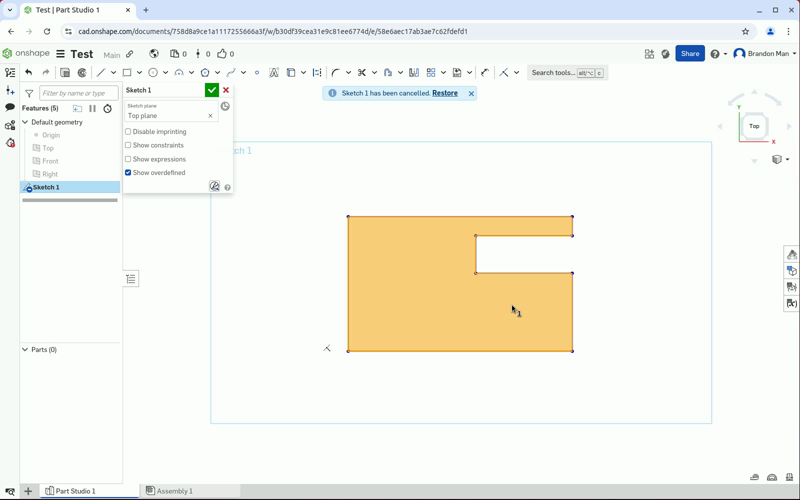
mouse_move(73, 352)
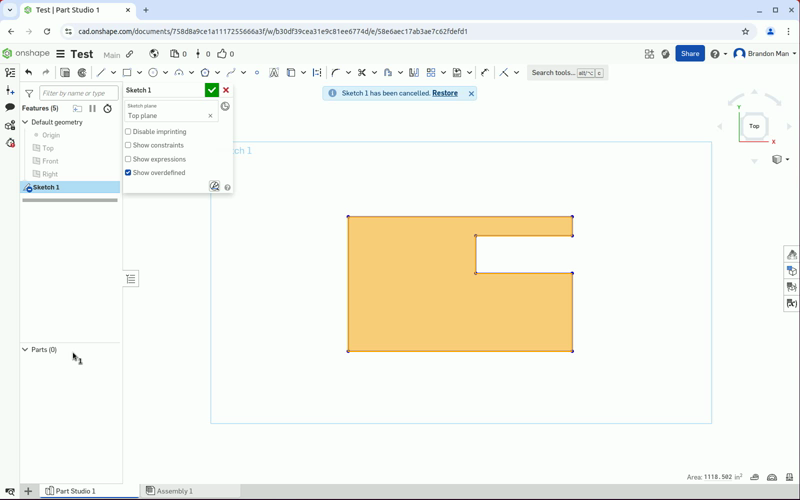
key(shift+y)
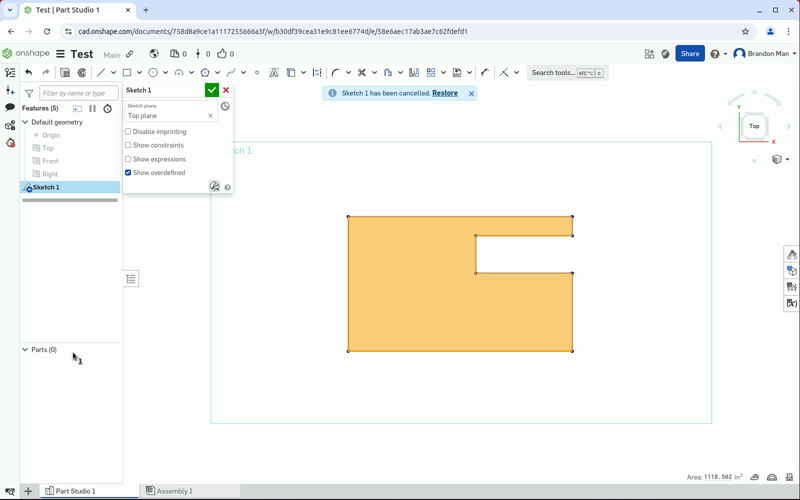
key(shift+e)
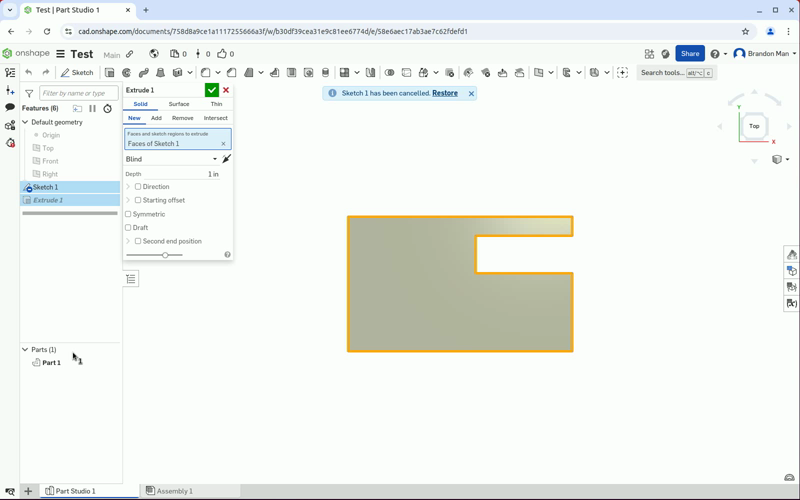
mouse_move(143, 106)
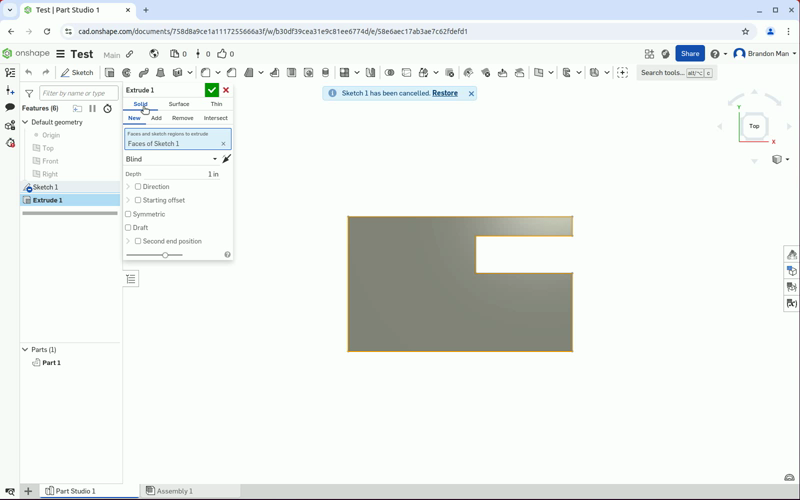
click(143, 106)
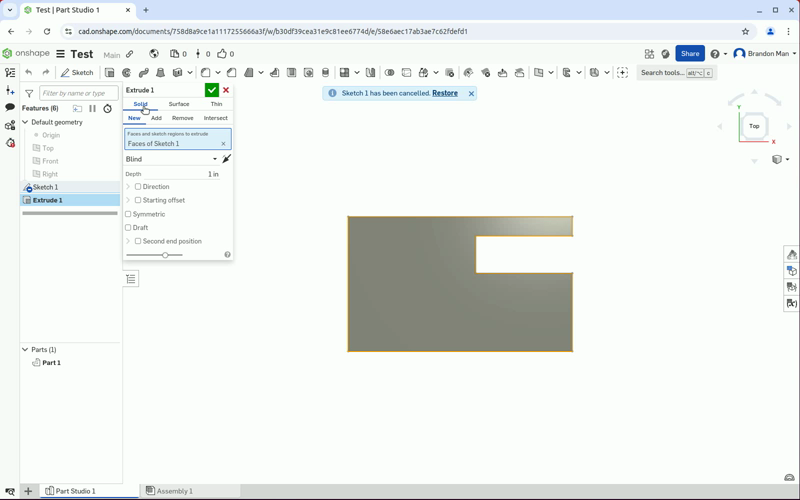
mouse_move(137, 120)
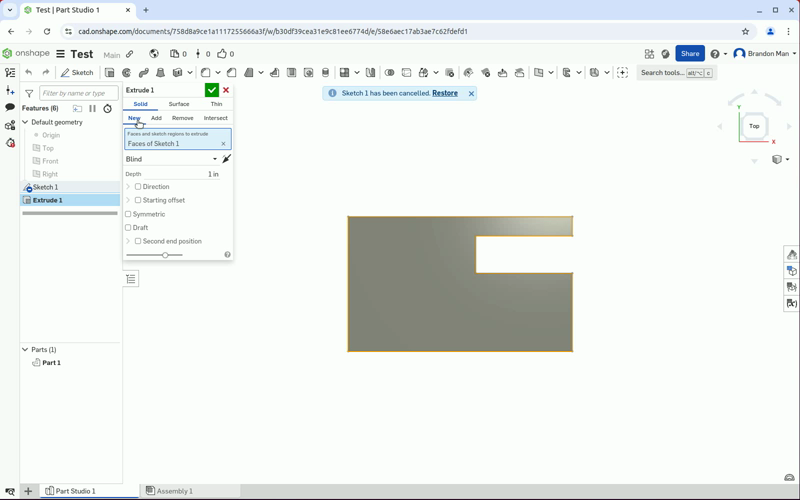
click(137, 120)
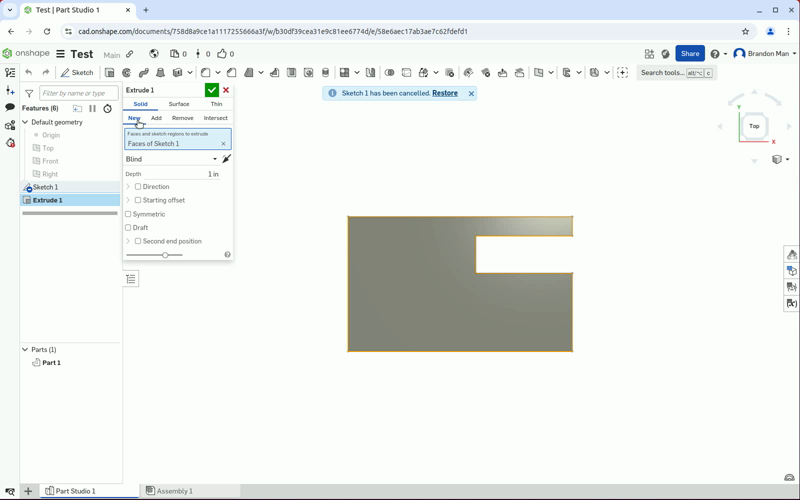
key(tab, 4)
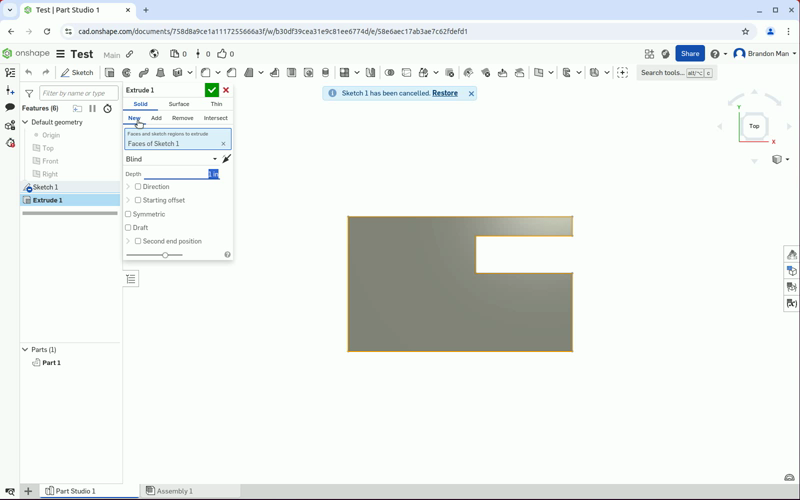
text(-5.778)
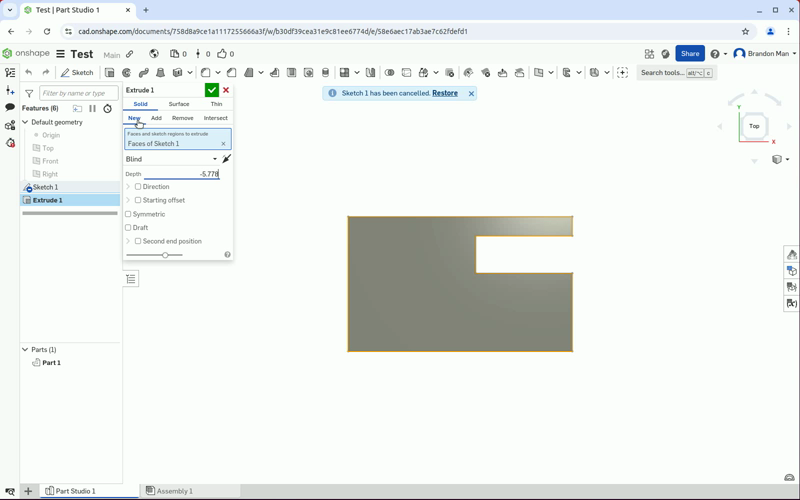
key(tab, 3)
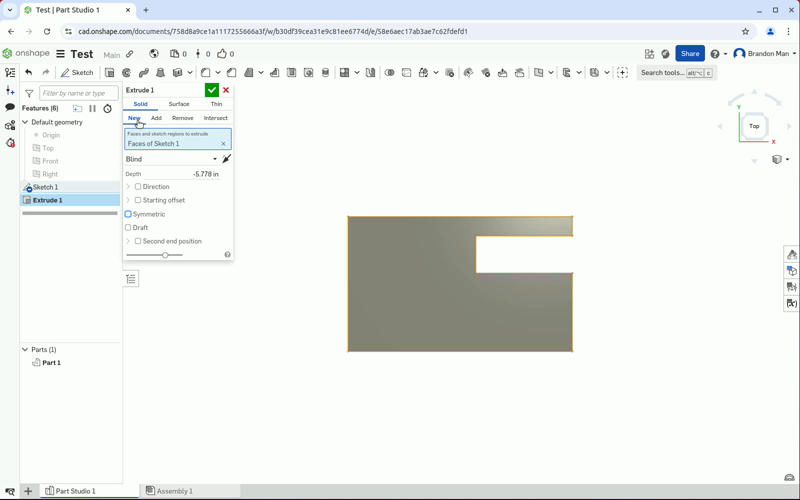
key(space)
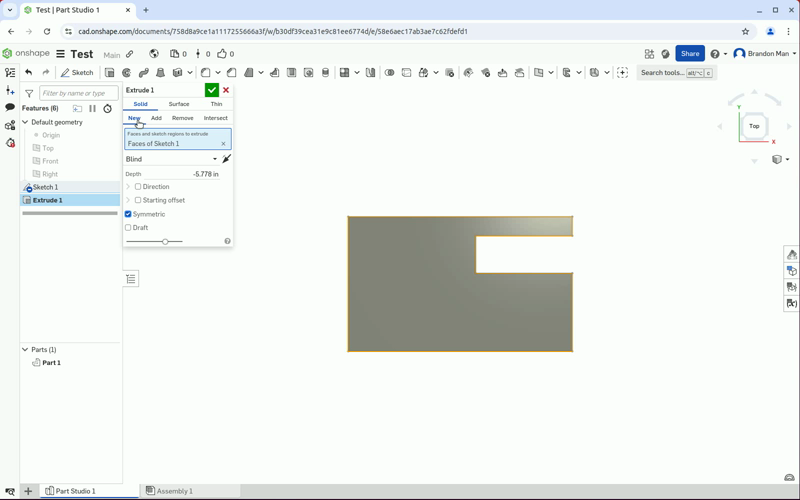
key(enter)
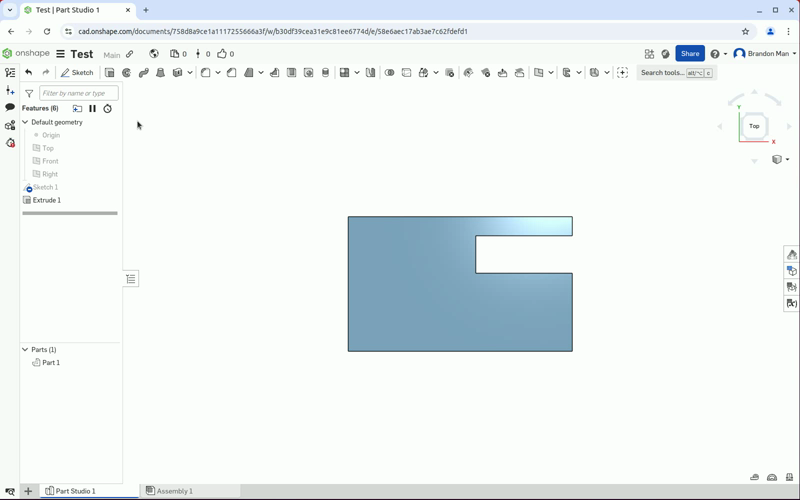
key(shift+h)
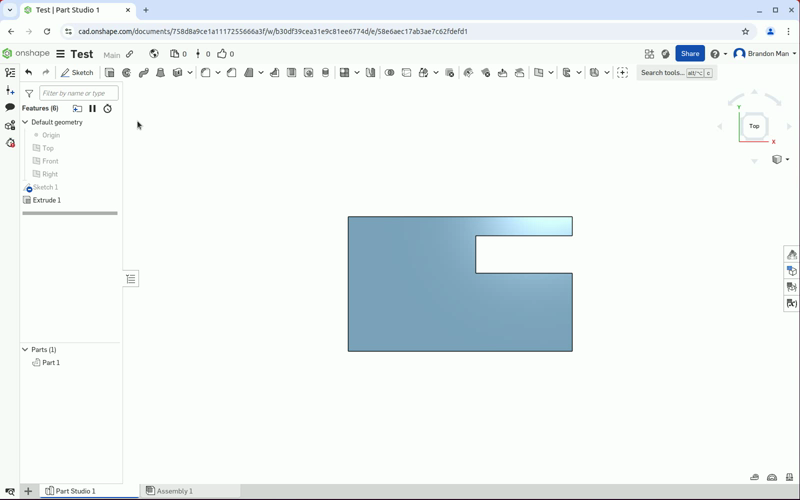
key(shift+h)
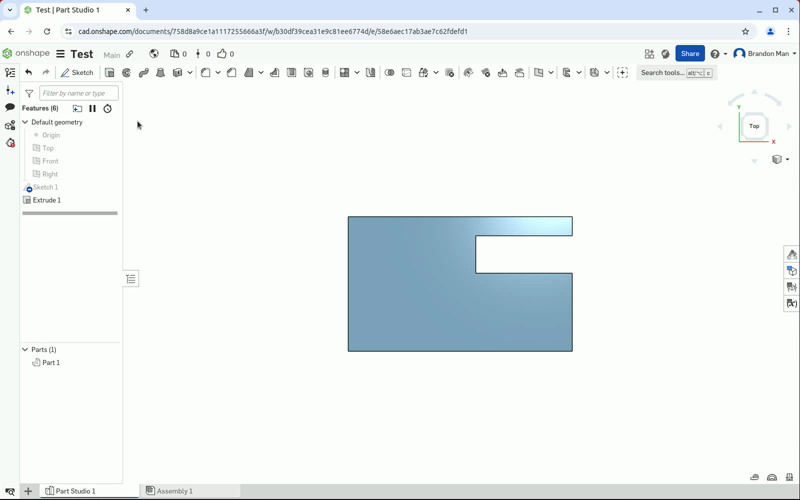
mouse_move(73, 189)
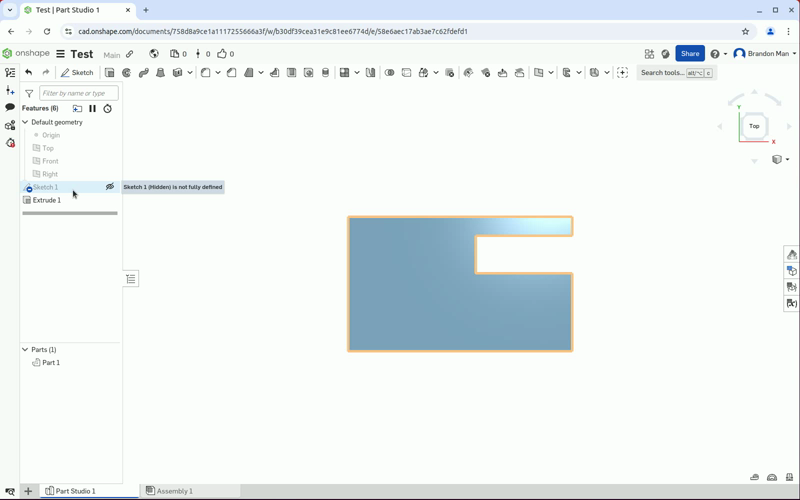
click(73, 189)
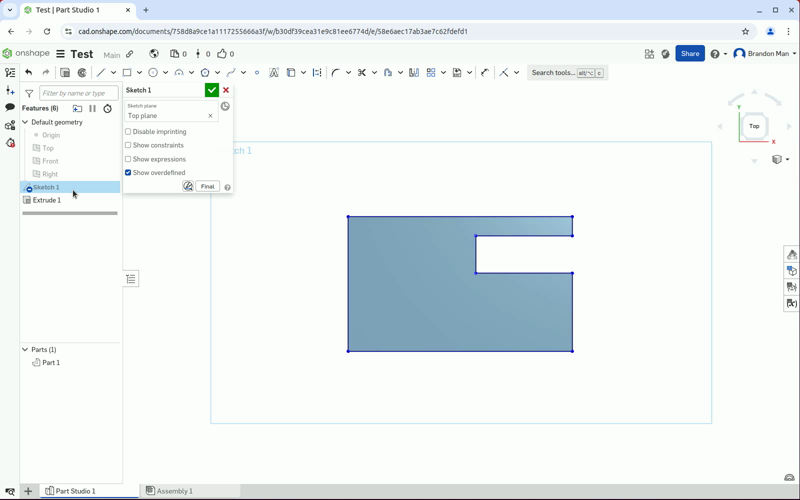
mouse_move(229, 92)
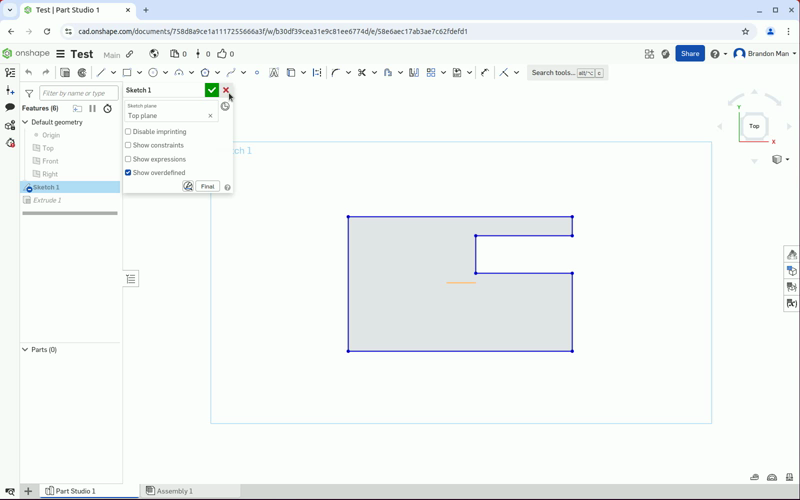
click(229, 92)
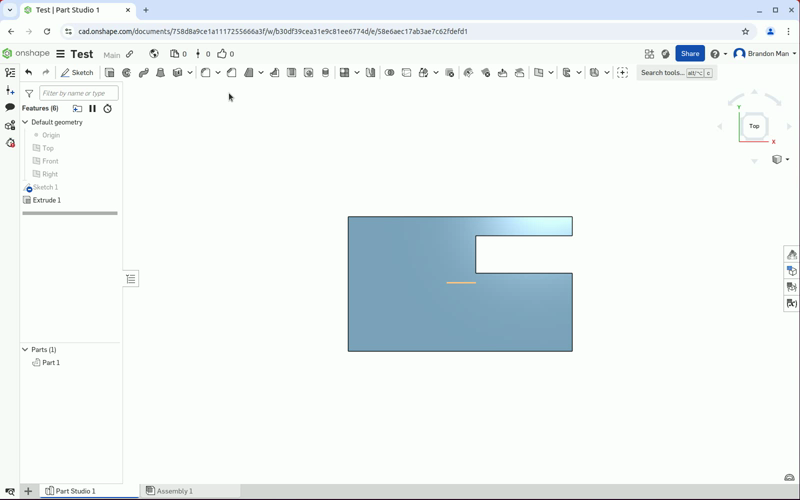
mouse_move(541, 75)
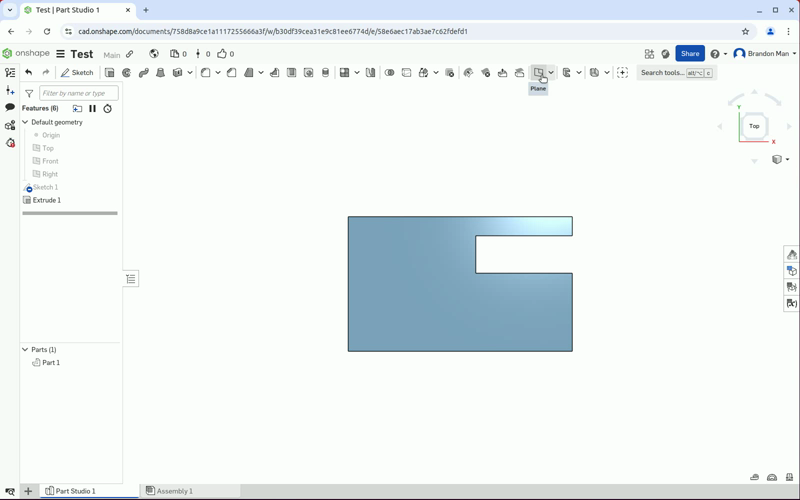
click(541, 75)
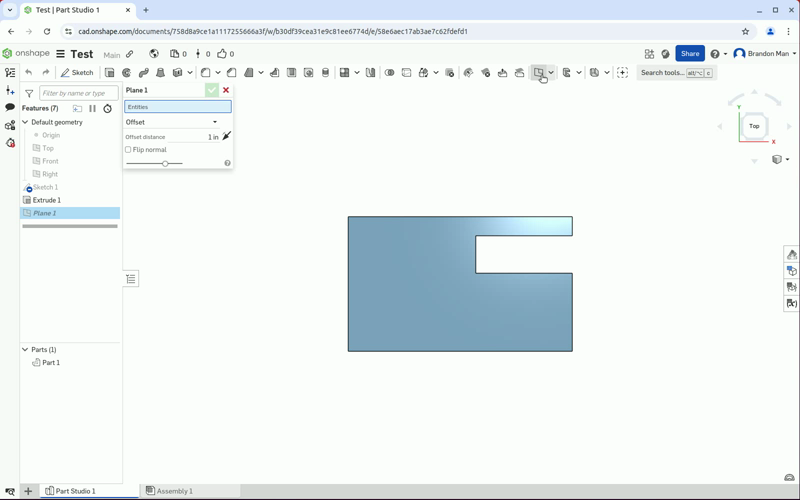
mouse_move(73, 150)
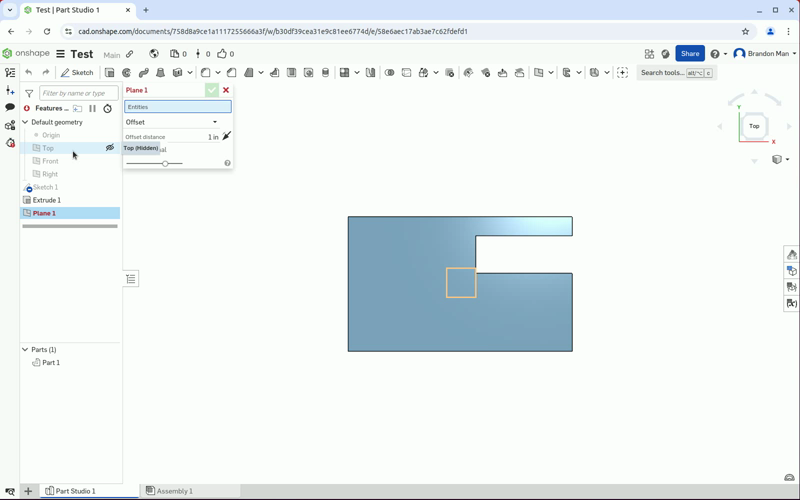
click(73, 150)
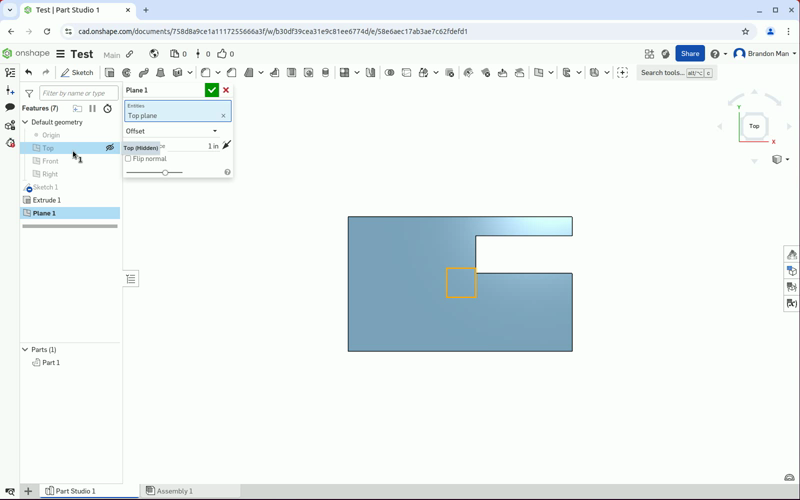
key(tab, 2)
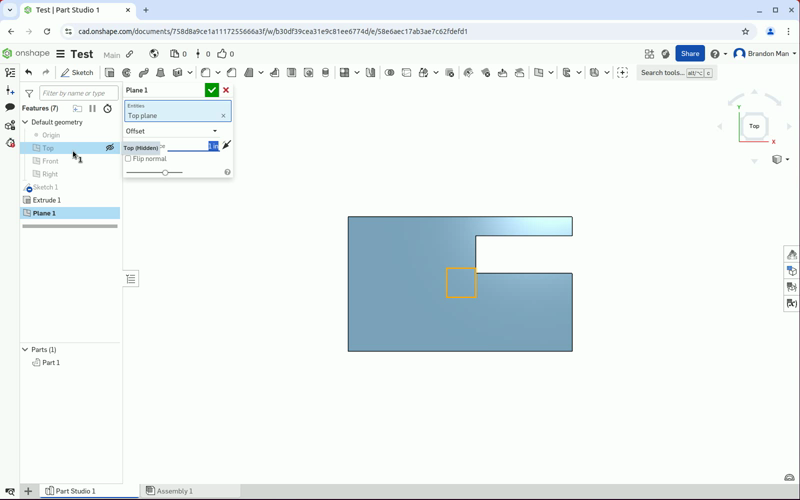
text(2.896)
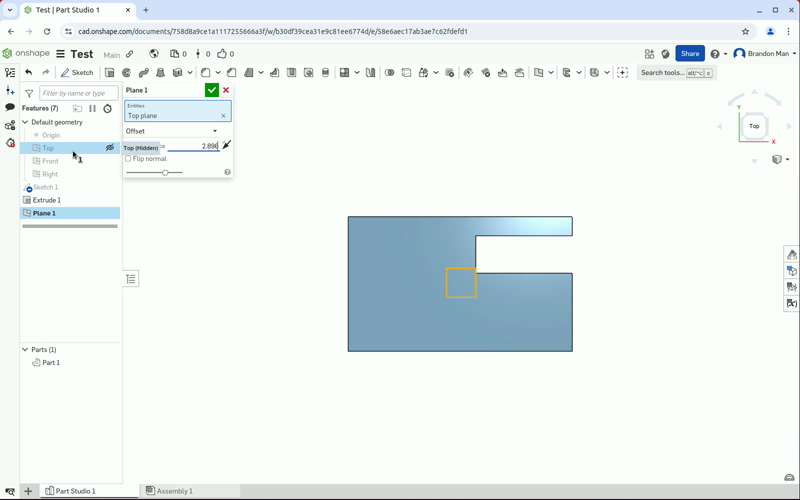
key(enter, 2)
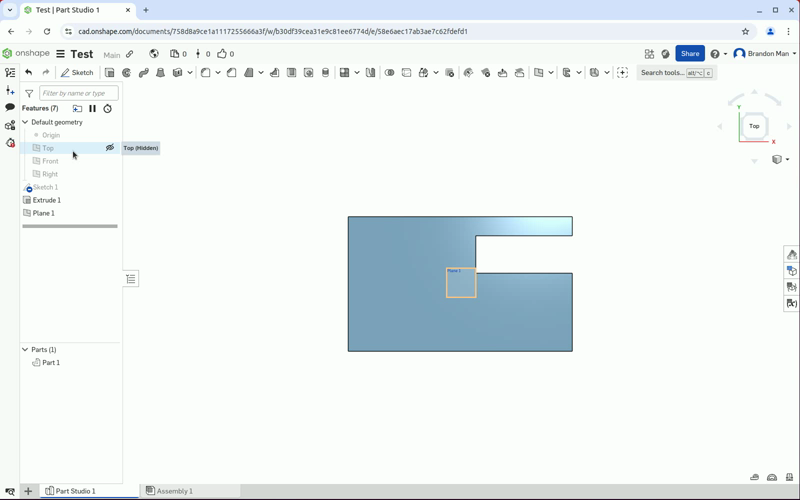
key(shift+s)
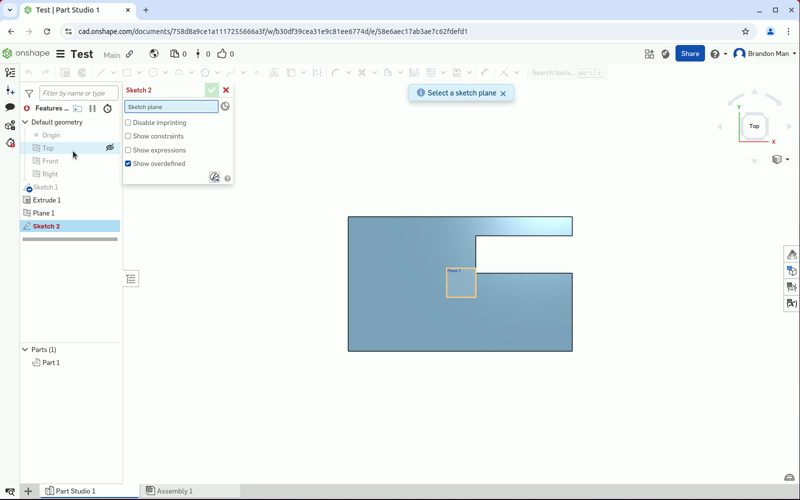
mouse_move(73, 215)
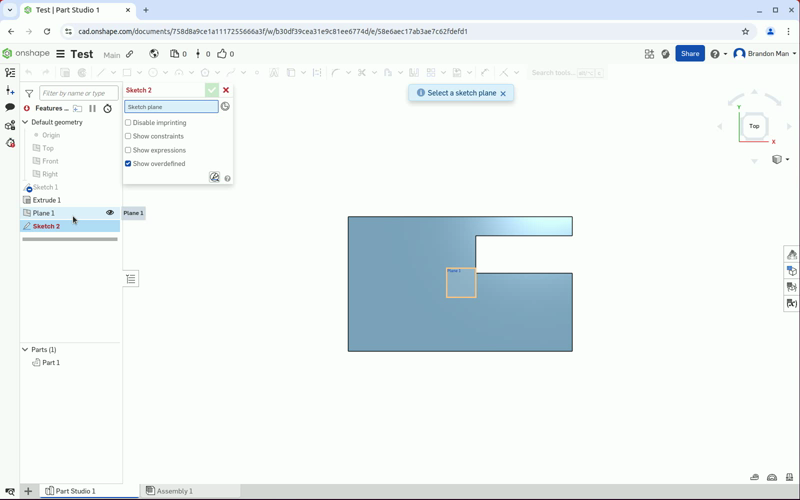
click(73, 215)
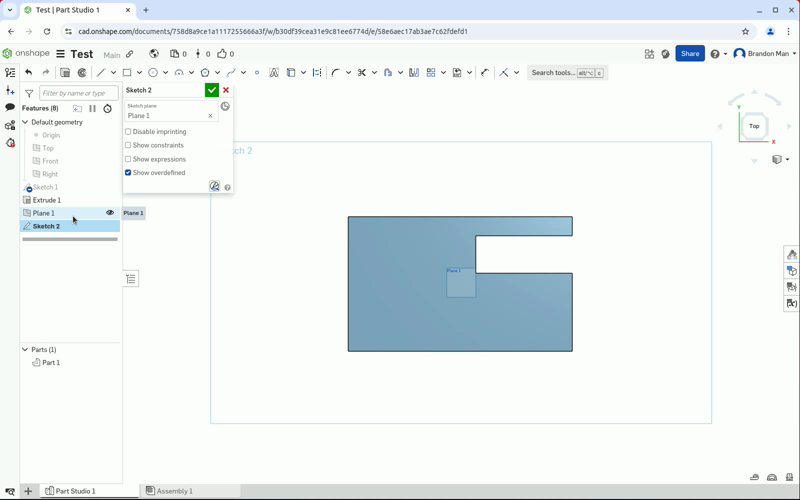
mouse_move(73, 352)
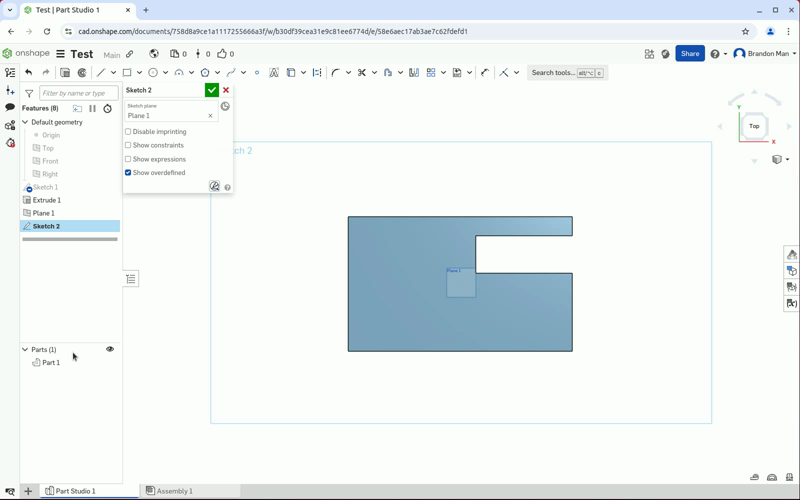
key(y)
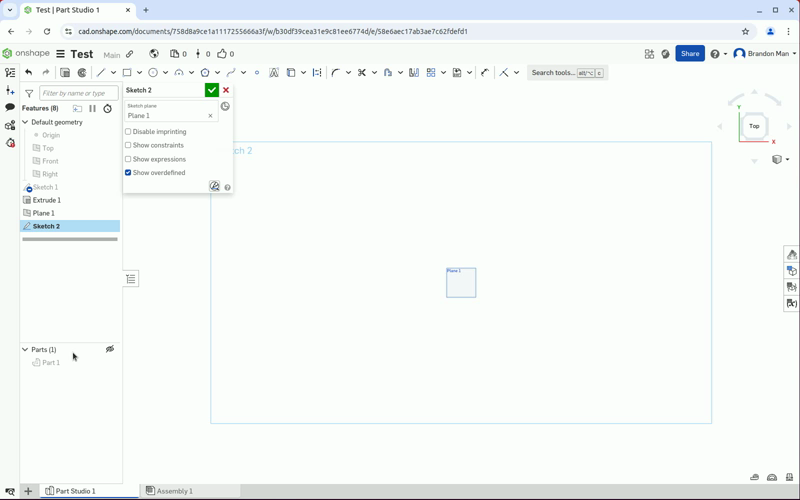
key(c)
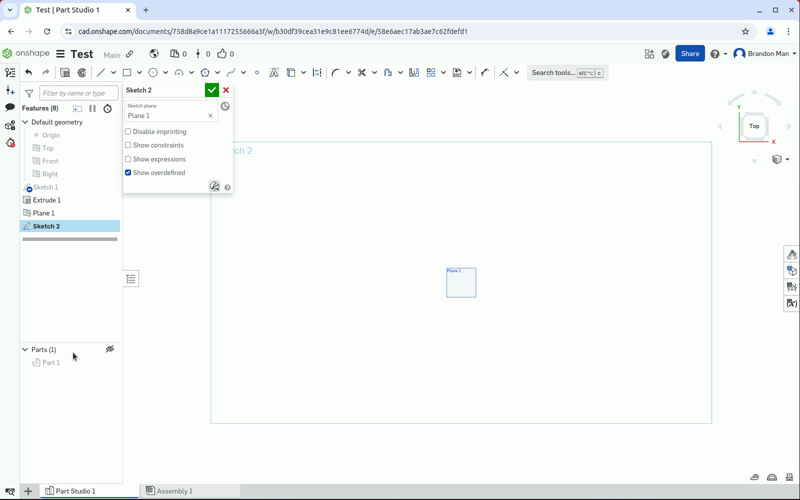
key_down(shift)
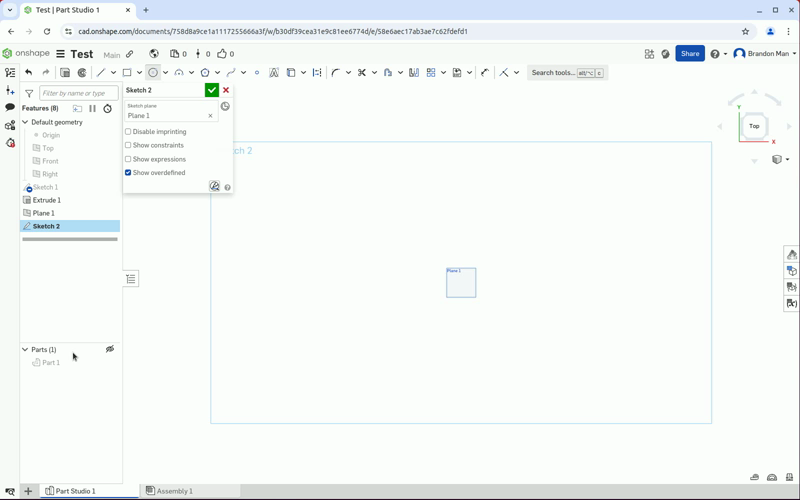
mouse_move(359, 330)
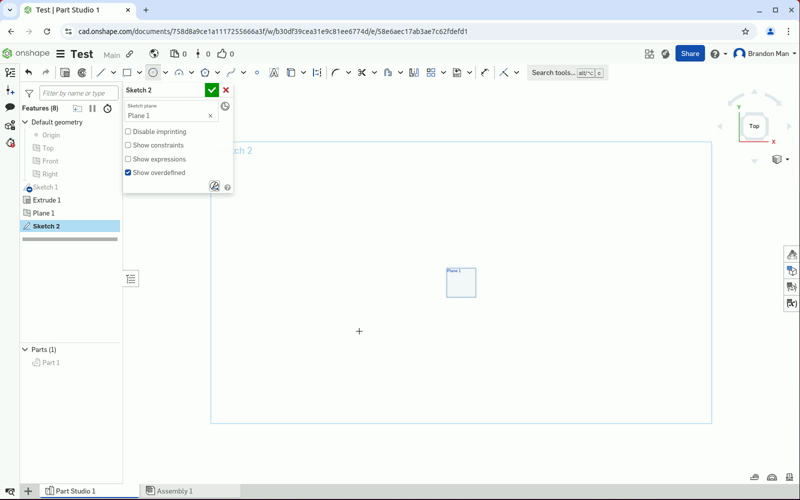
click(359, 330)
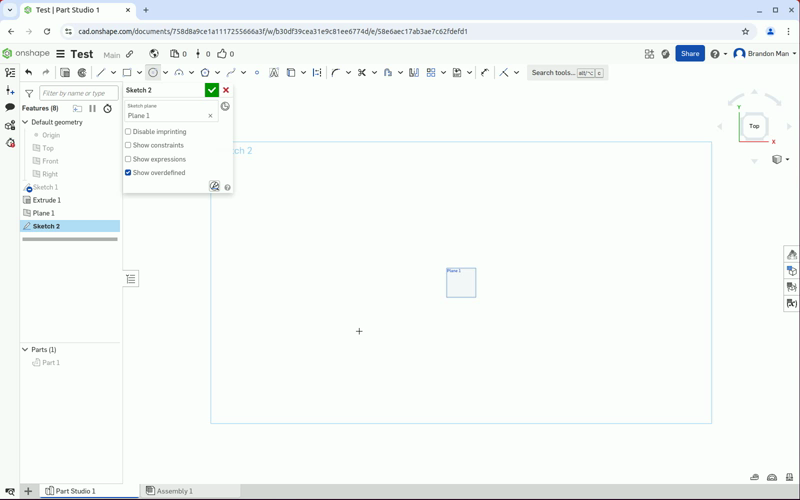
key_up(shift)
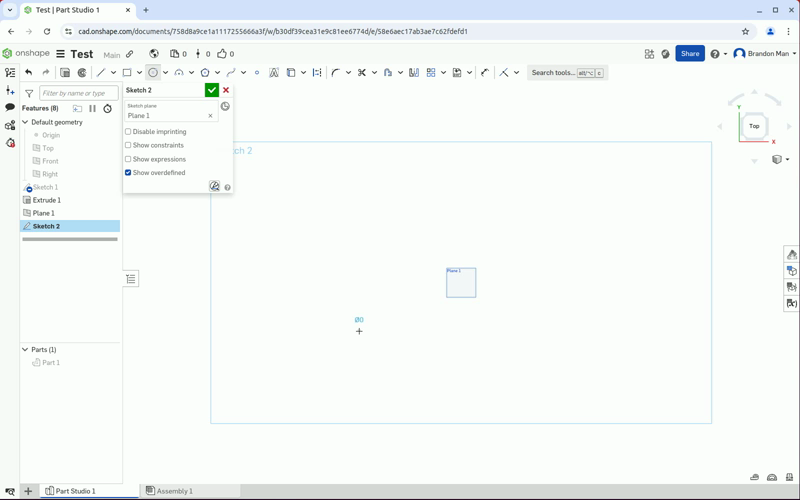
mouse_move(363, 330)
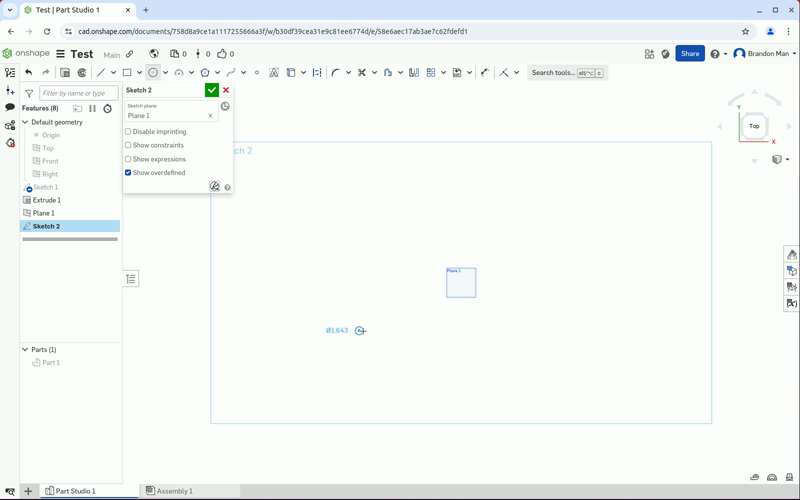
click(363, 330)
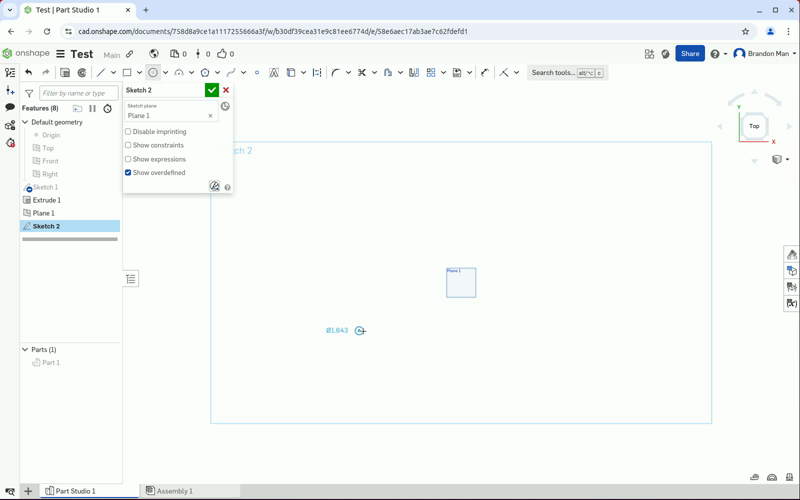
key(esc)
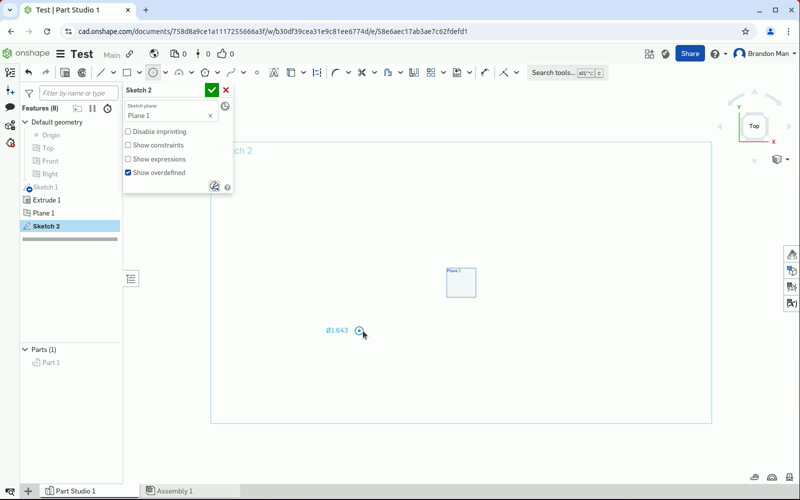
mouse_move(362, 330)
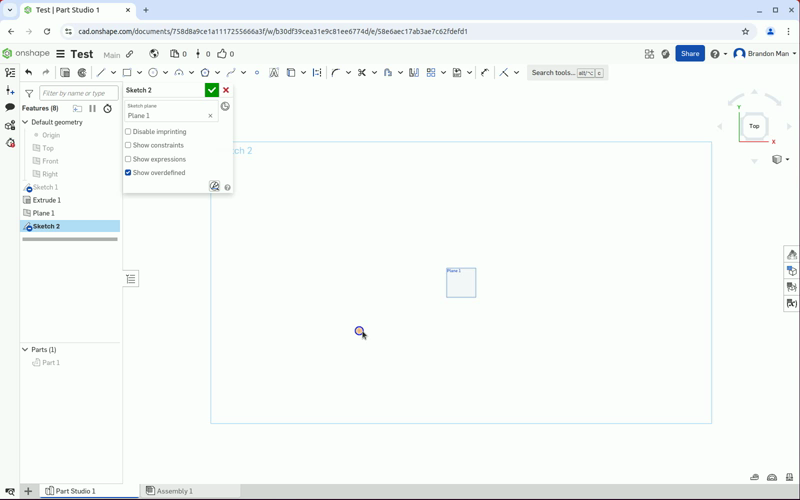
scroll(6)
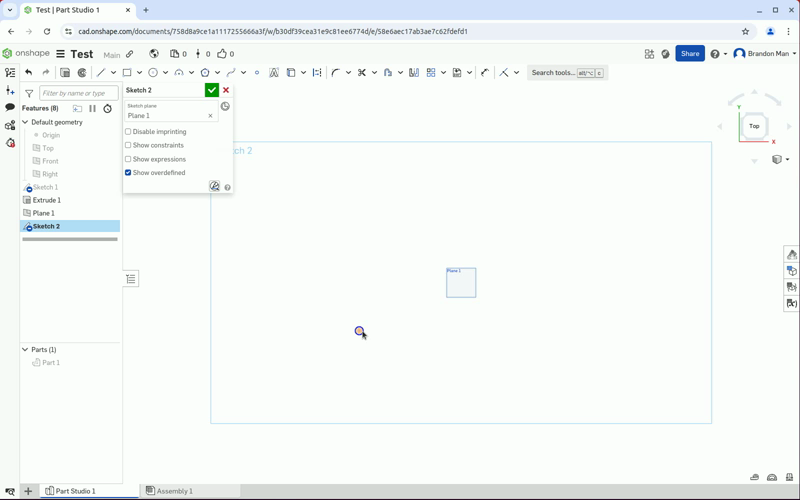
scroll(6)
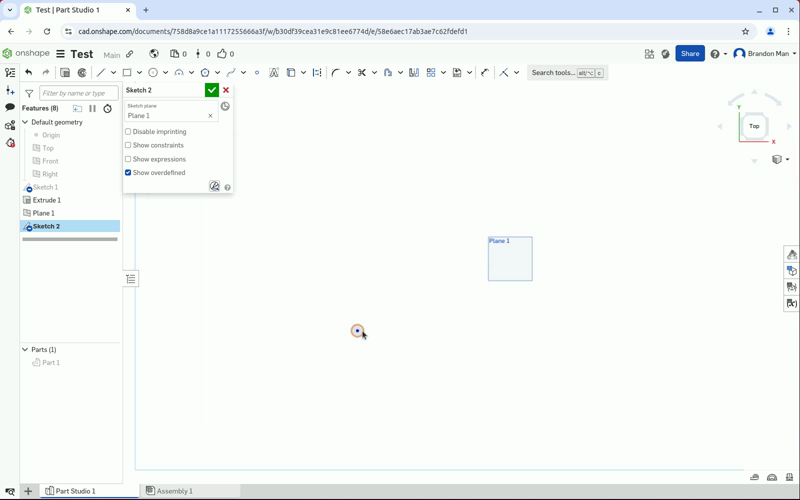
scroll(6)
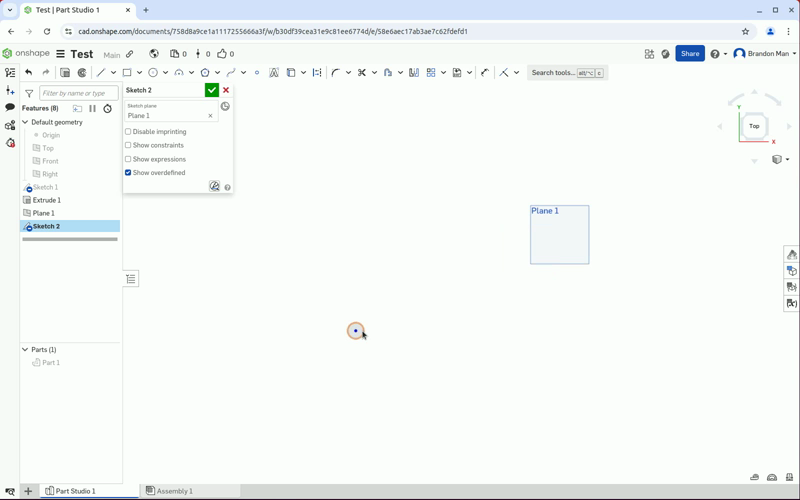
scroll(6)
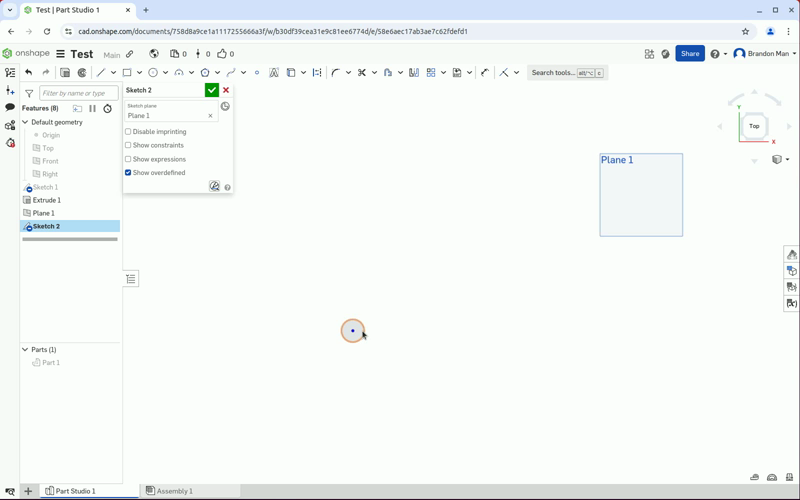
scroll(6)
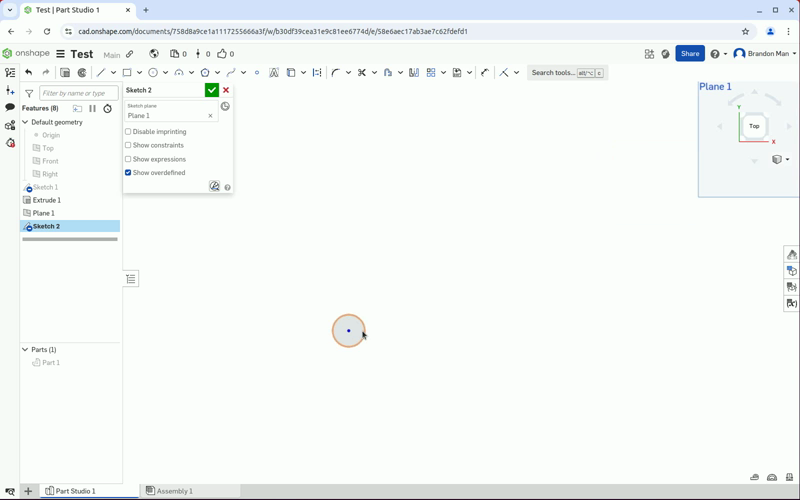
scroll(6)
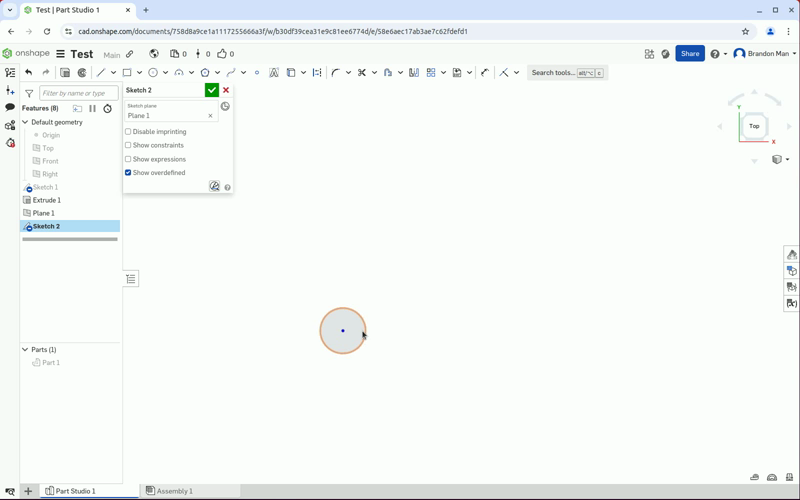
scroll(6)
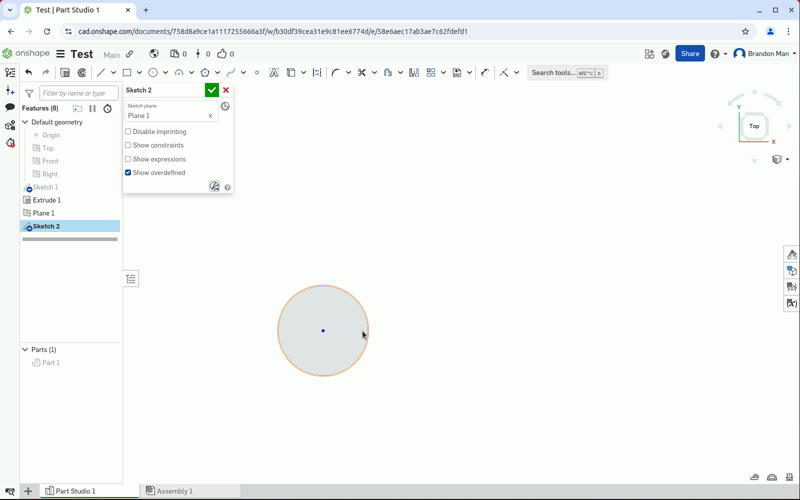
click(362, 330)
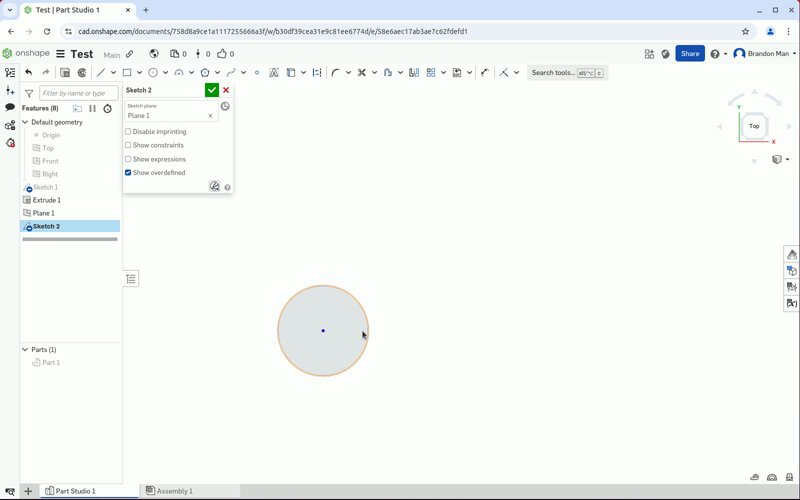
scroll(-6)
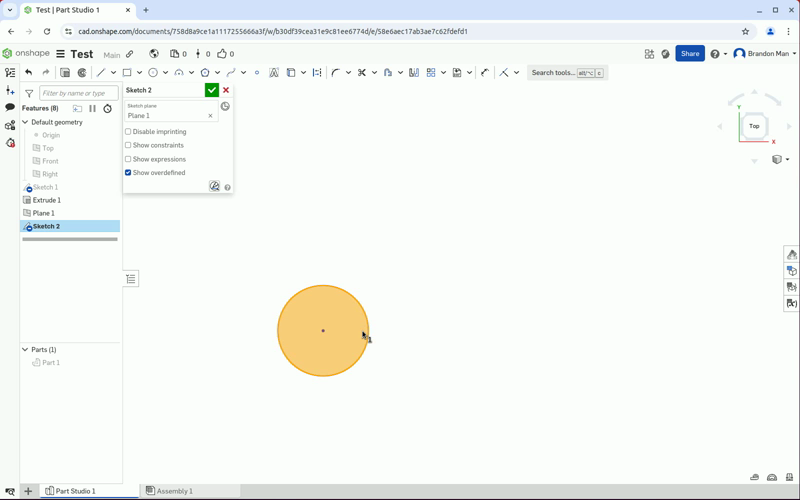
scroll(-6)
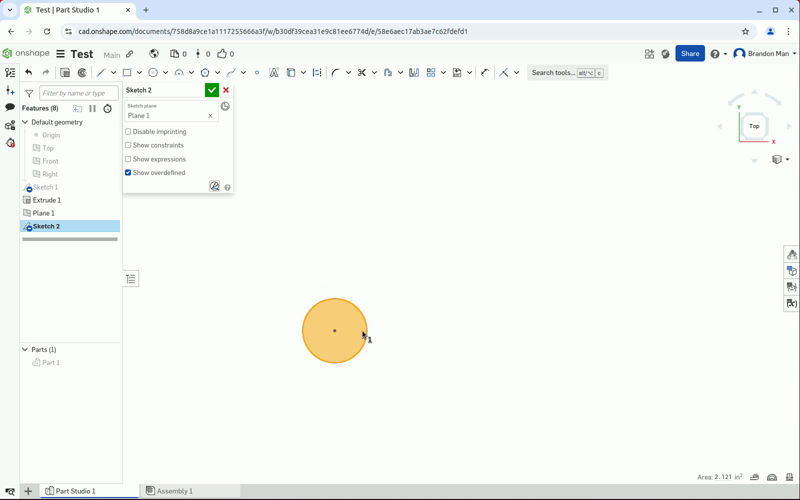
scroll(-6)
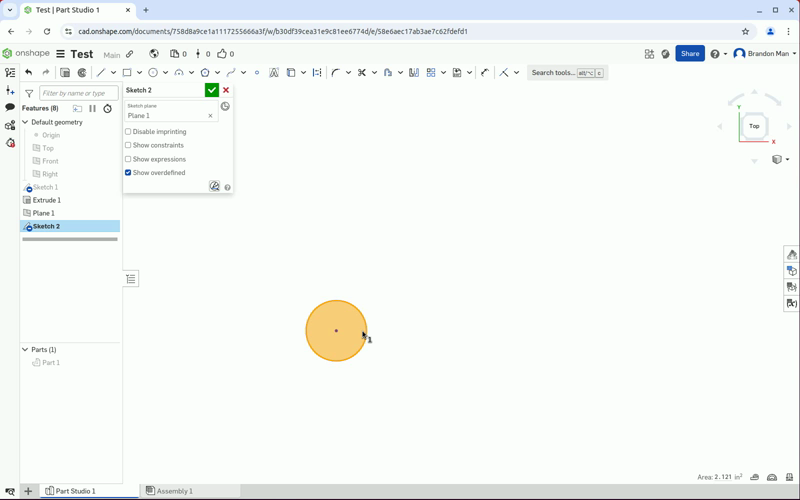
scroll(-6)
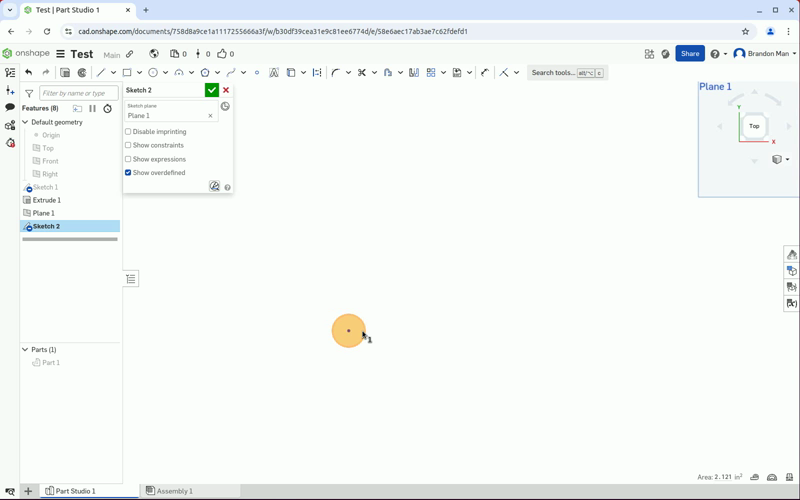
scroll(-6)
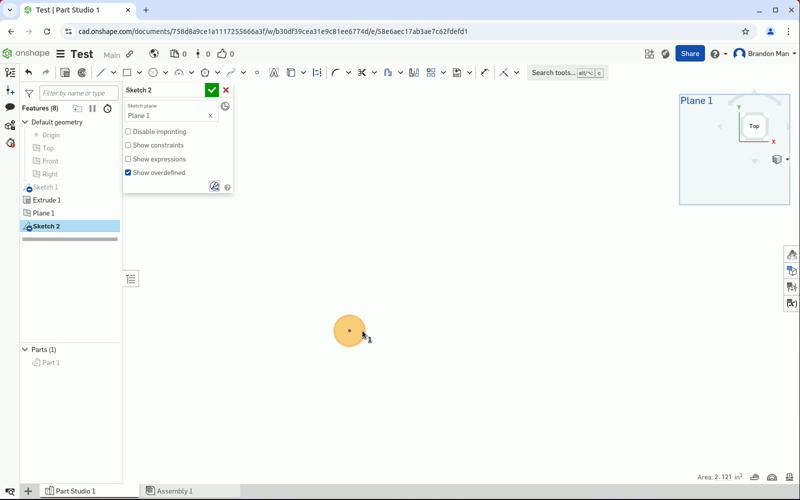
scroll(-6)
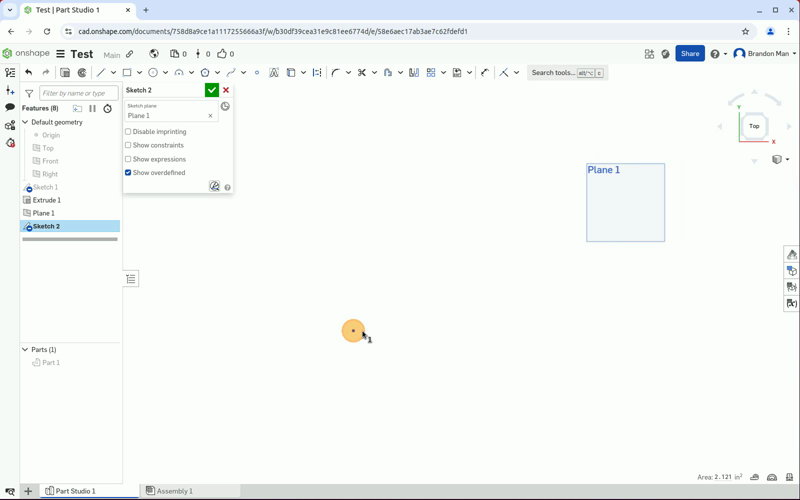
scroll(-6)
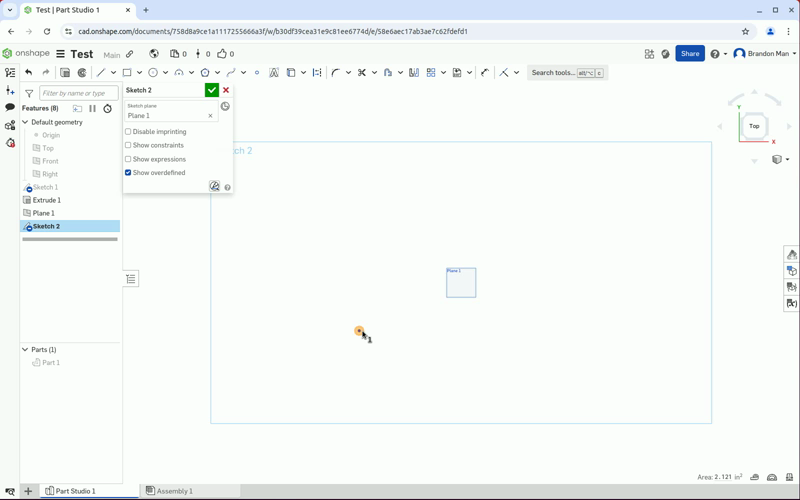
mouse_move(73, 352)
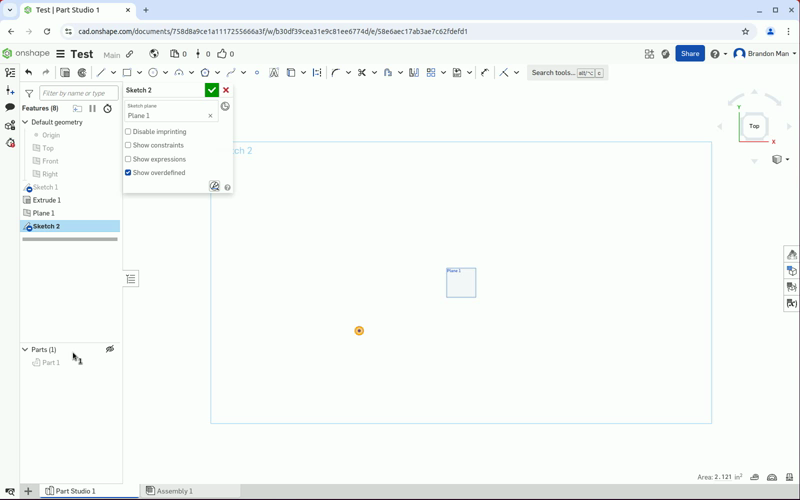
key(shift+y)
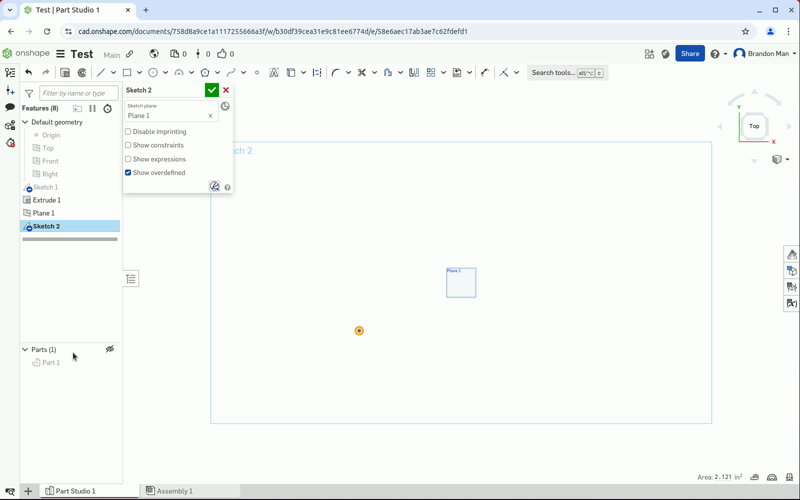
key(shift+e)
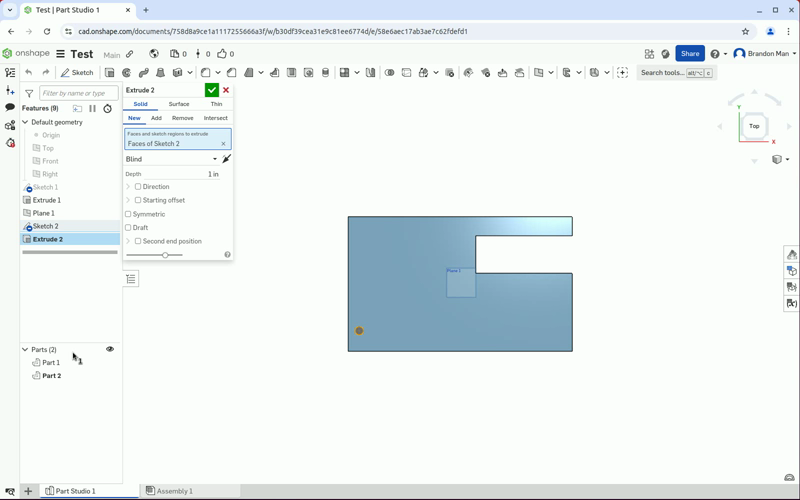
mouse_move(143, 106)
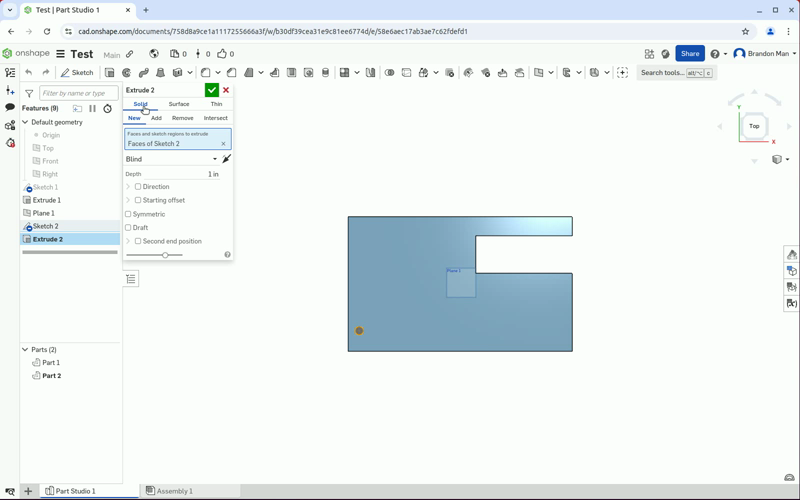
click(143, 106)
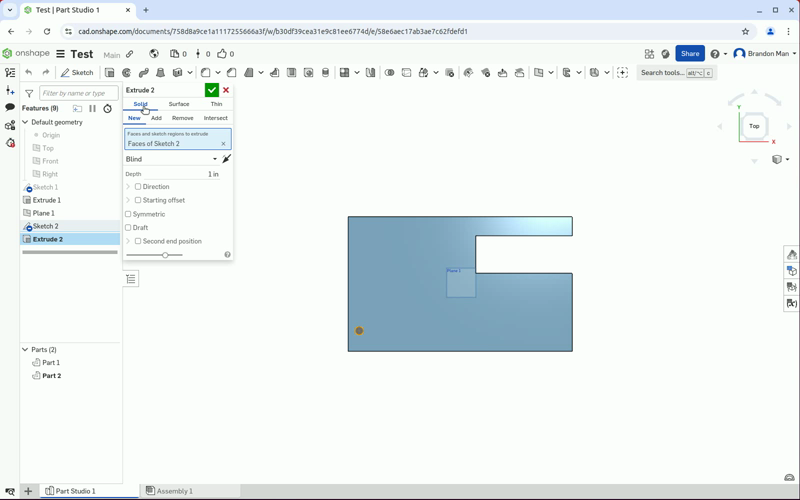
mouse_move(186, 120)
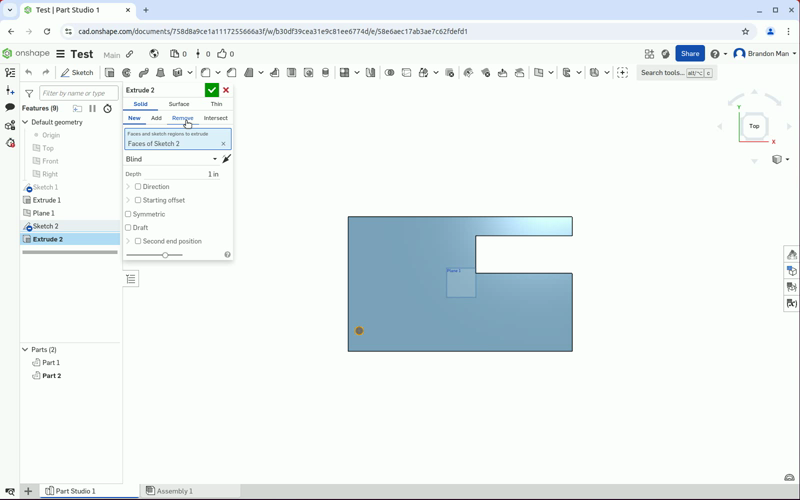
click(186, 120)
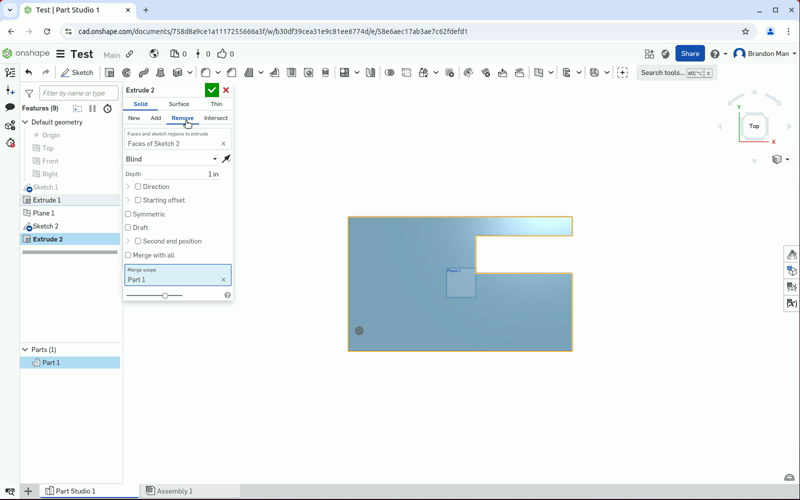
key(tab, 4)
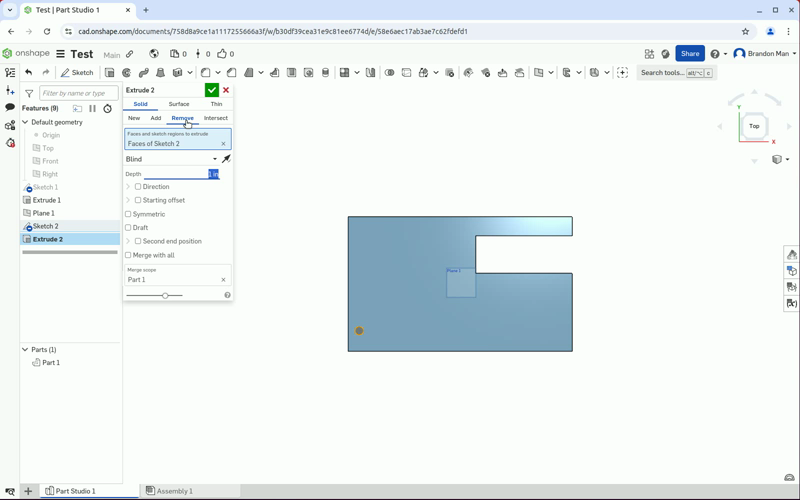
text(12.276)
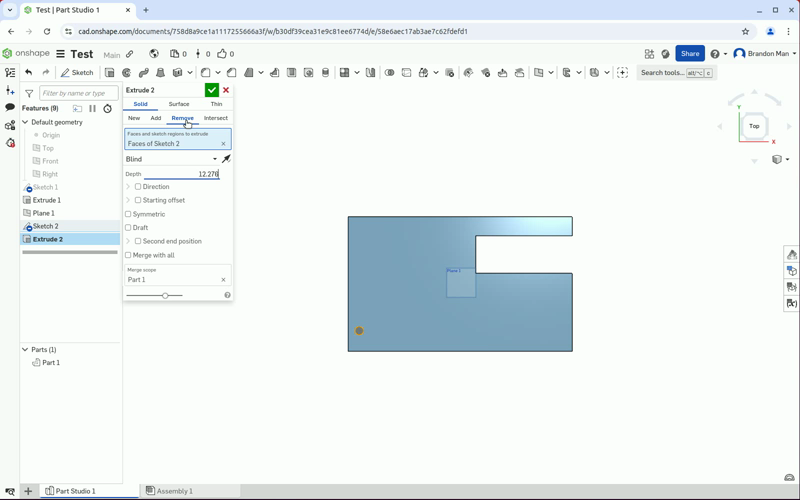
key(tab, 6)
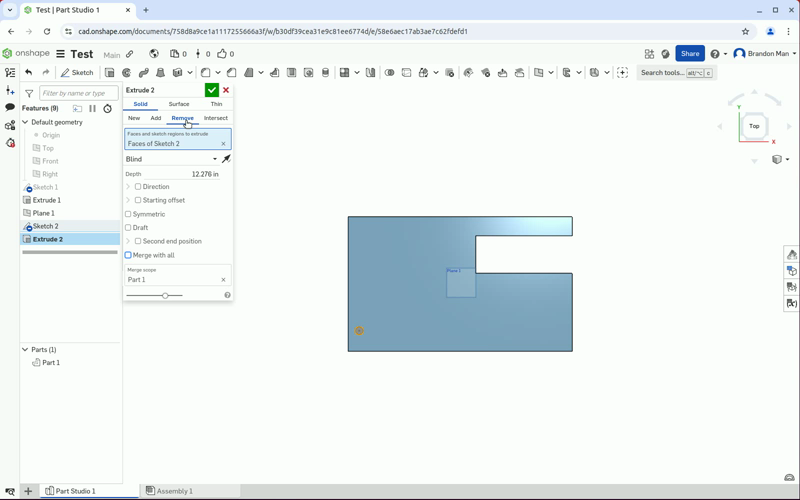
key(space)
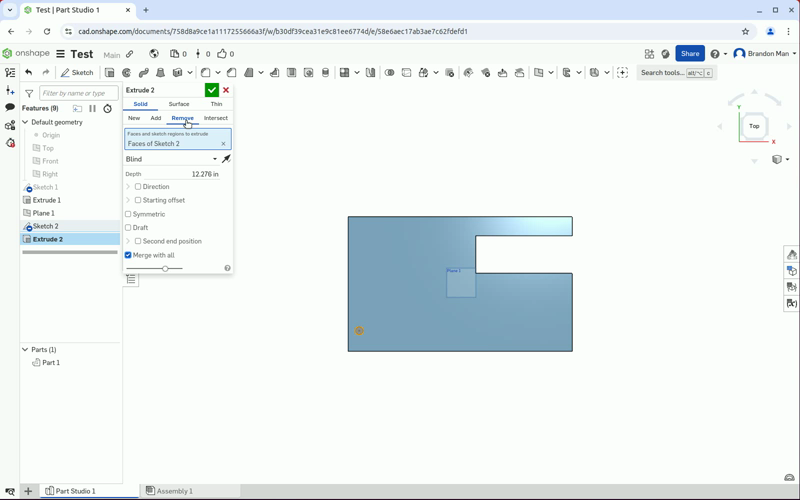
key(enter)
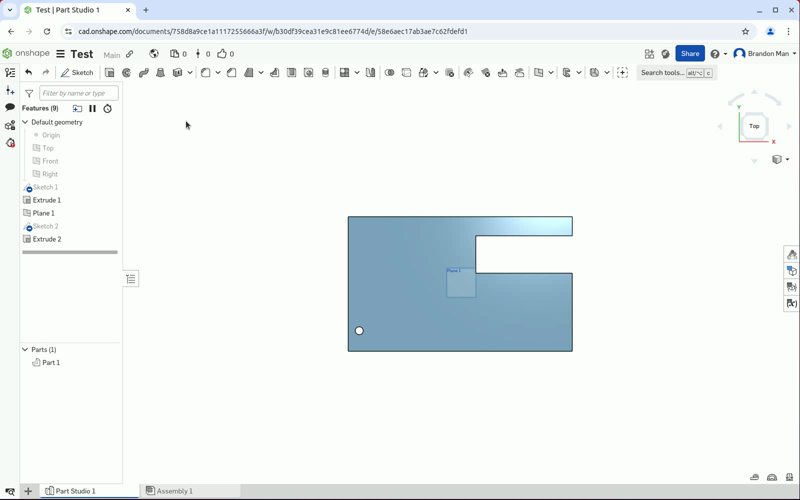
key(shift+h)
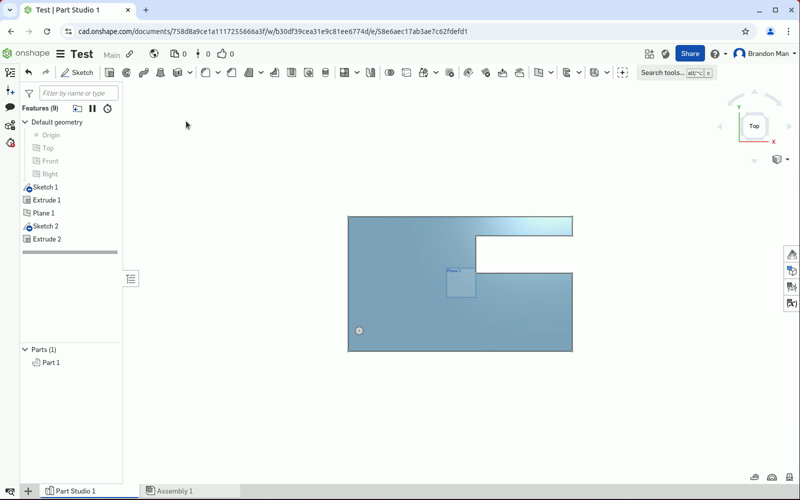
key(shift+h)
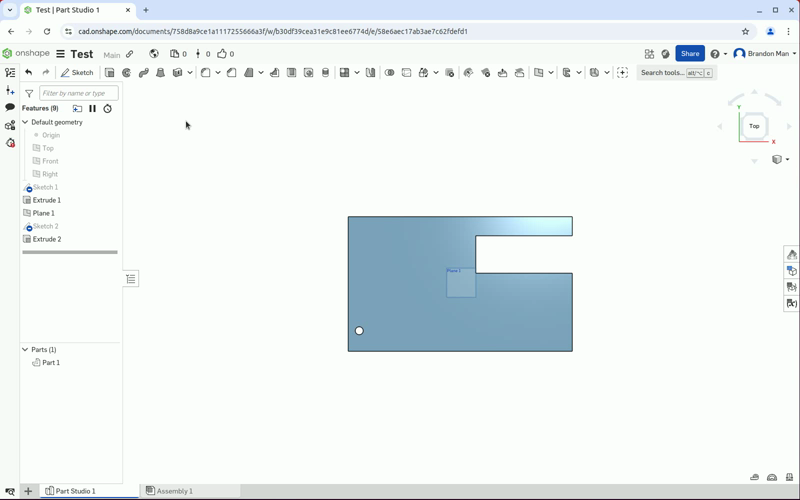
mouse_move(73, 189)
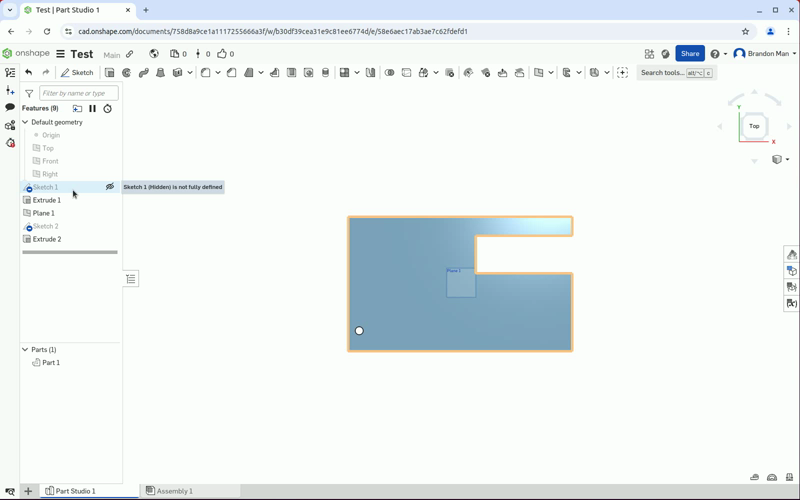
click(73, 189)
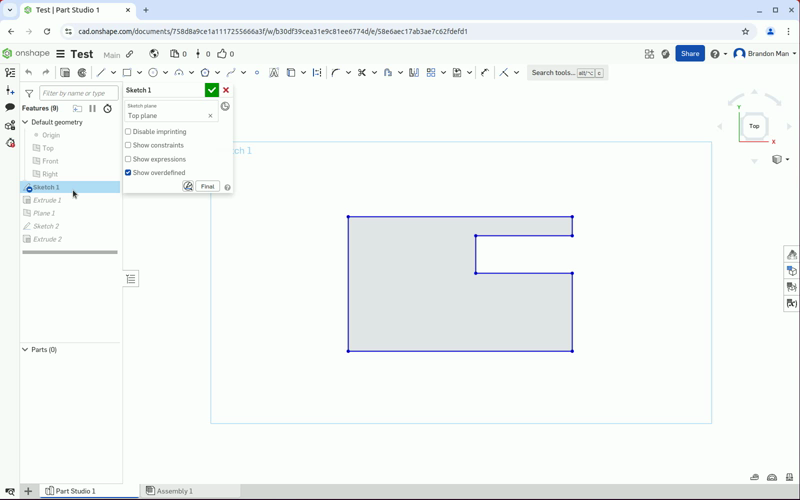
mouse_move(229, 92)
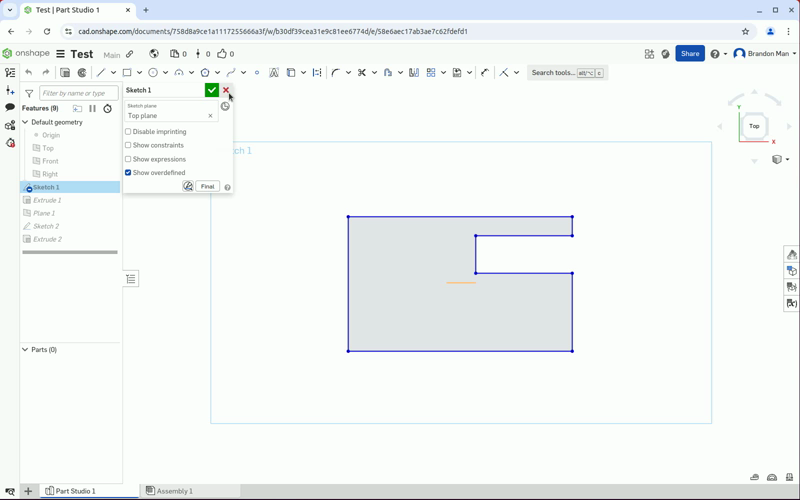
click(229, 92)
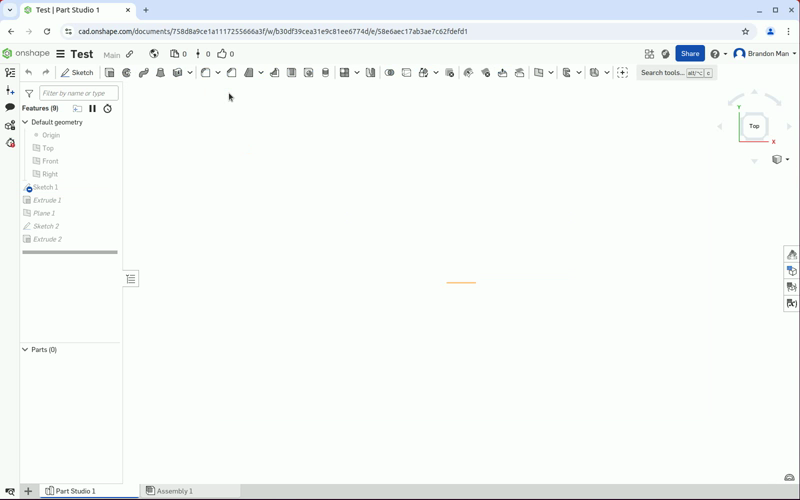
key(shift+s)
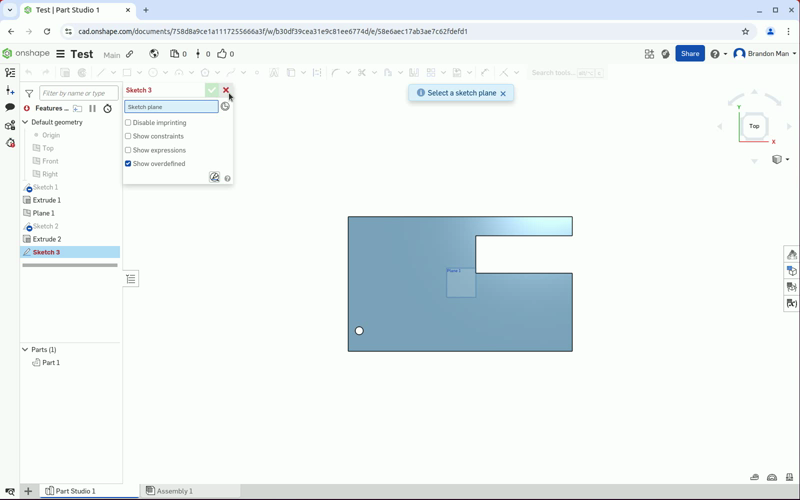
mouse_move(73, 215)
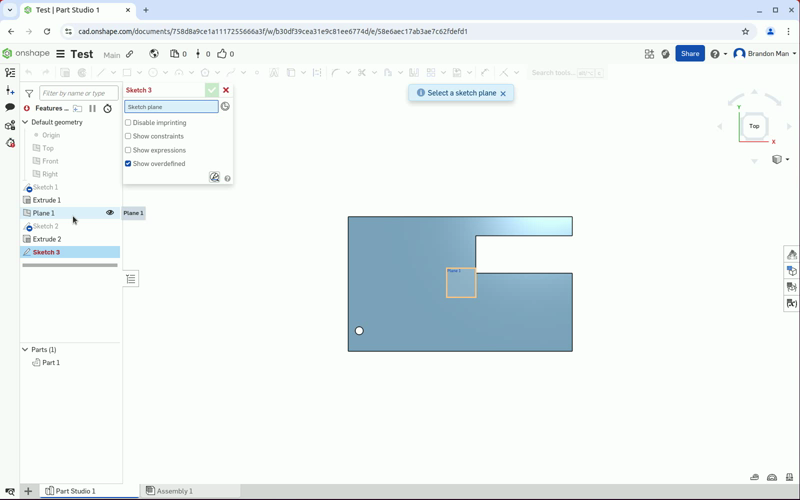
click(73, 215)
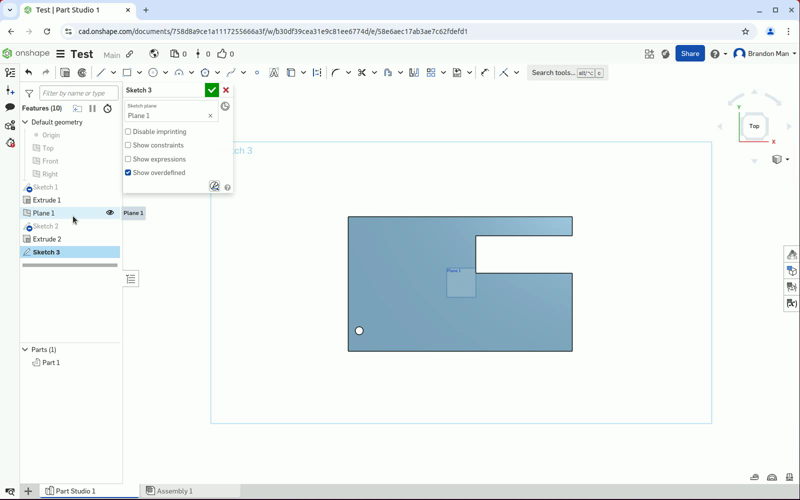
mouse_move(73, 352)
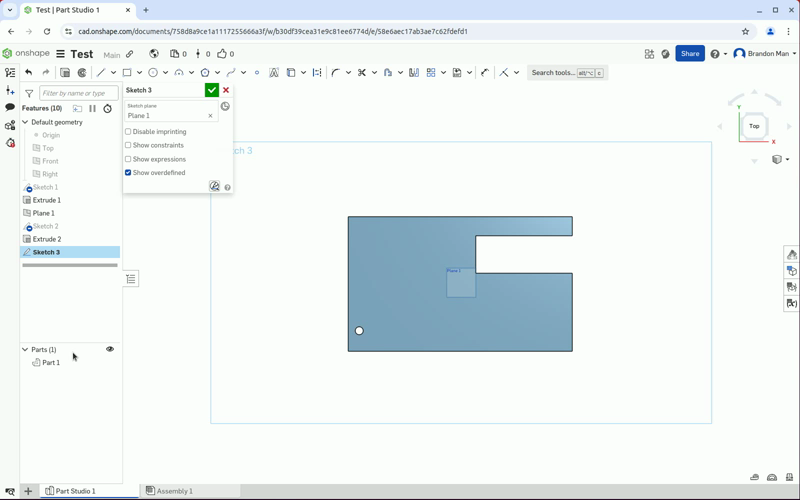
key(y)
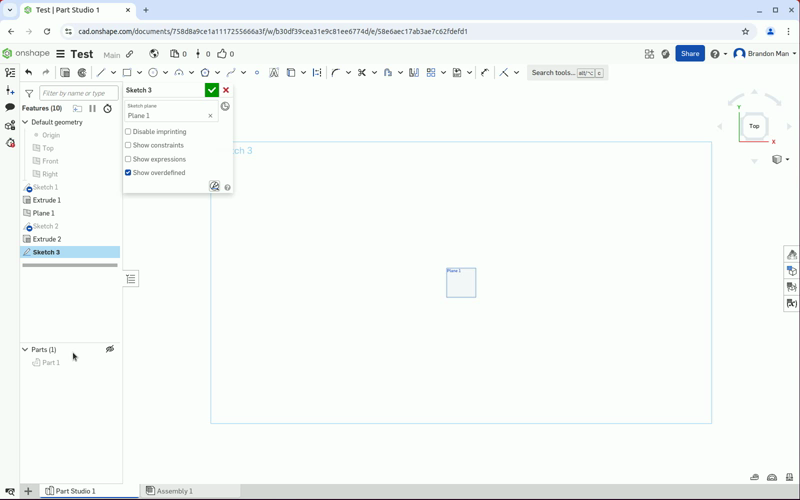
key(c)
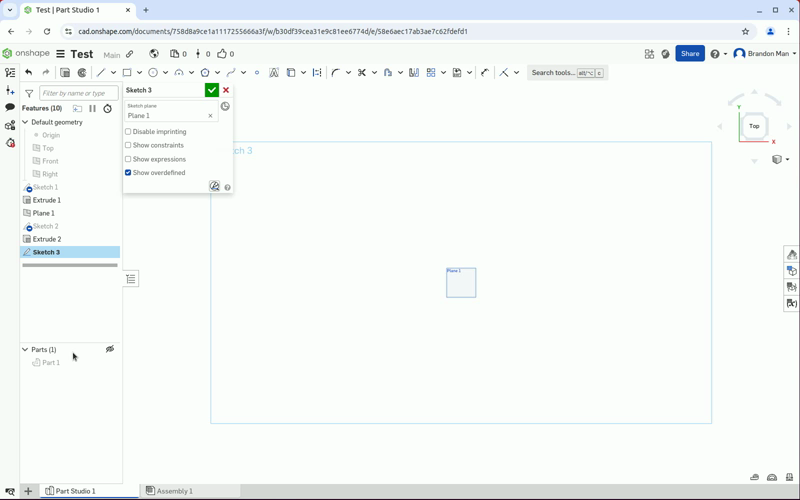
key_down(shift)
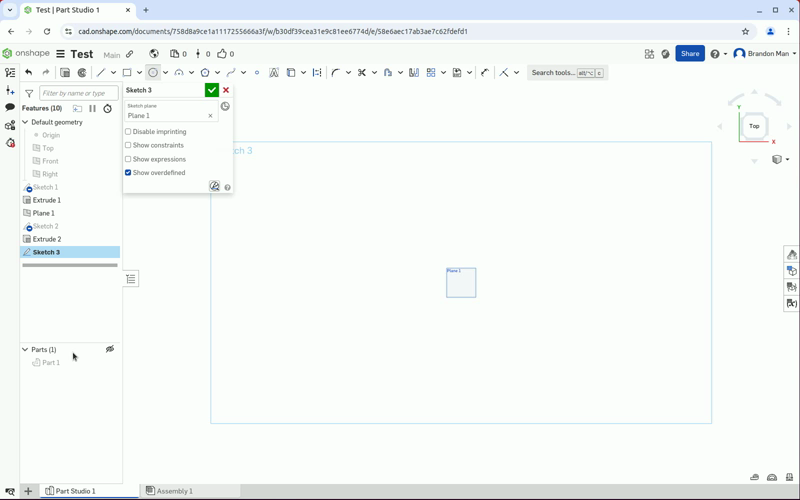
mouse_move(396, 330)
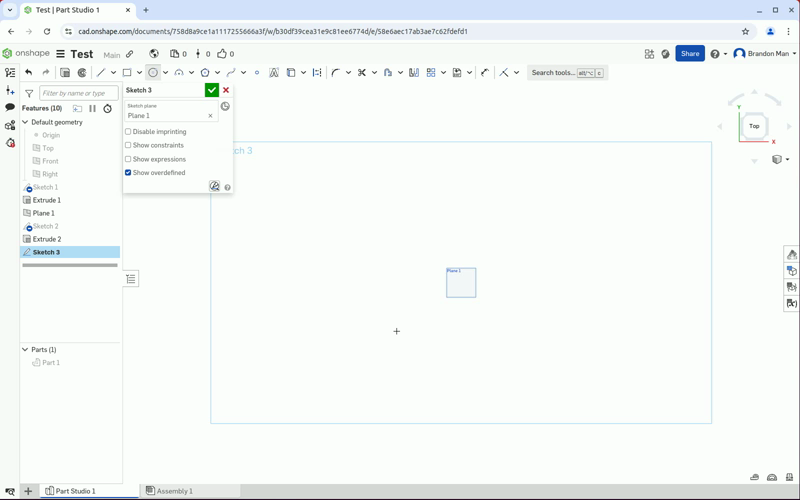
click(396, 330)
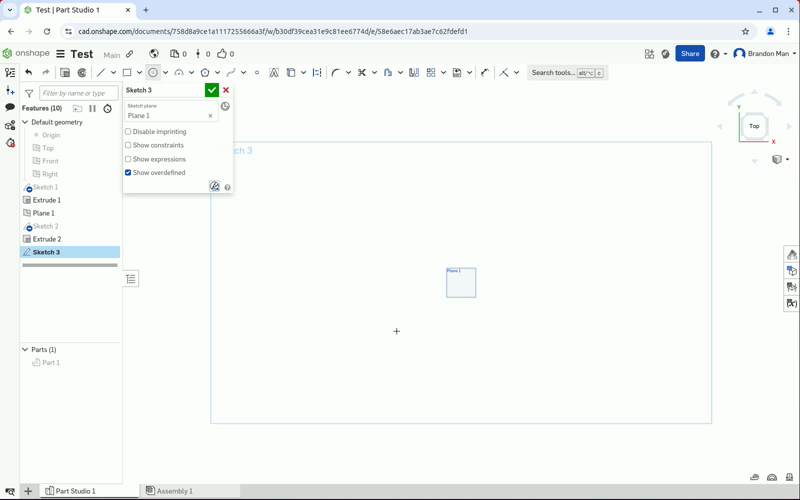
key_up(shift)
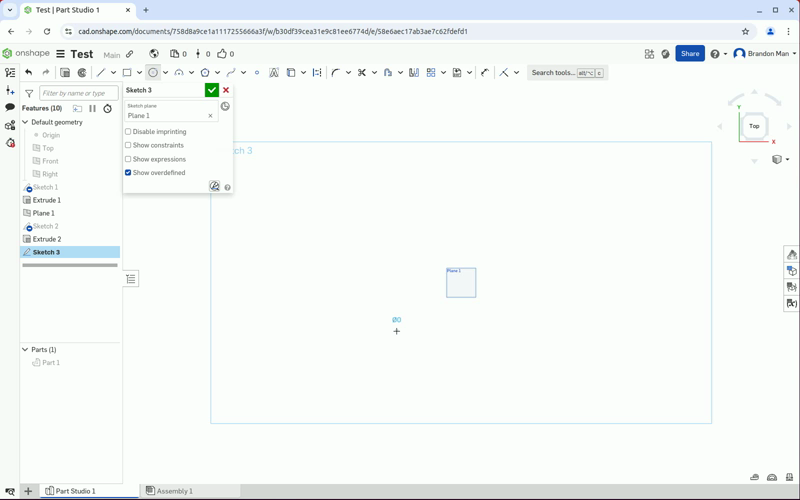
mouse_move(400, 330)
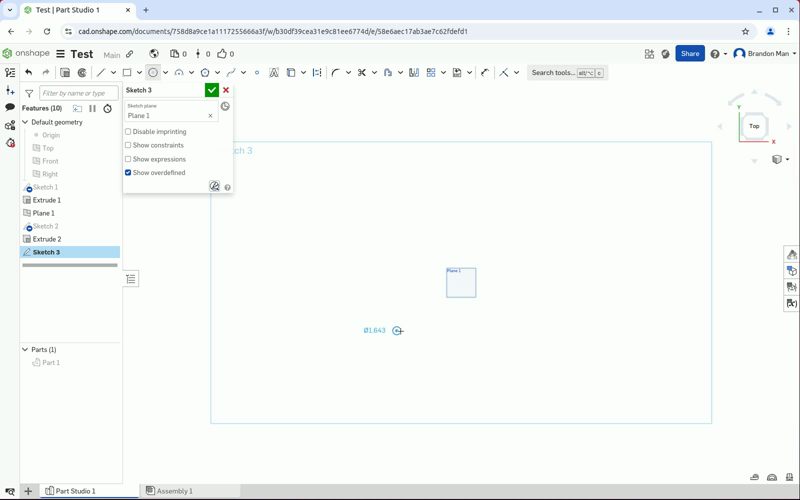
click(400, 330)
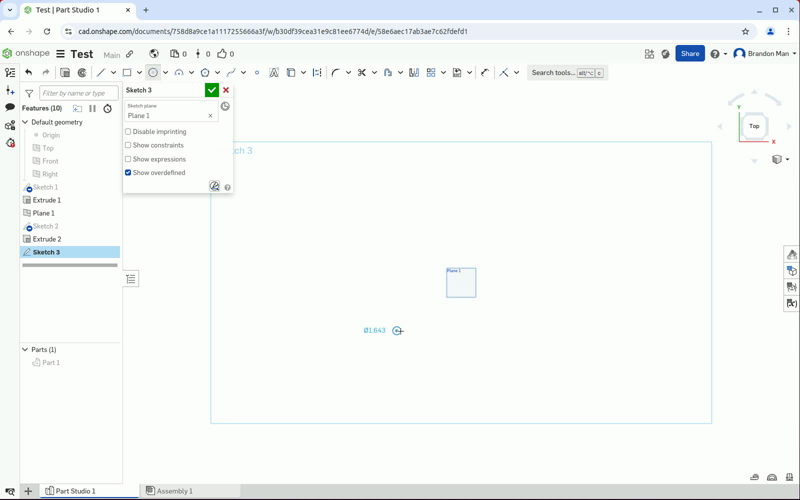
key(esc)
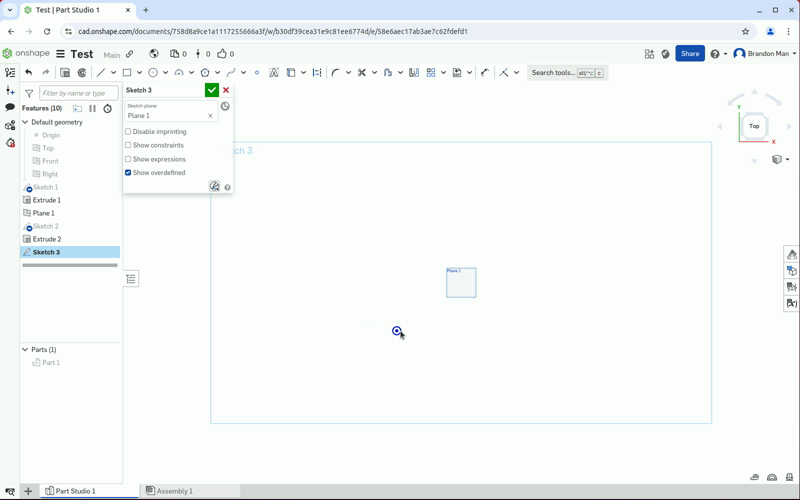
mouse_move(395, 333)
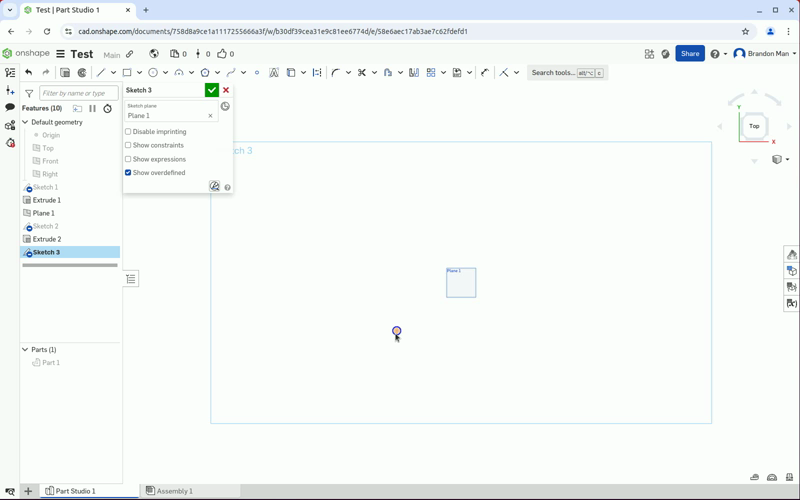
scroll(6)
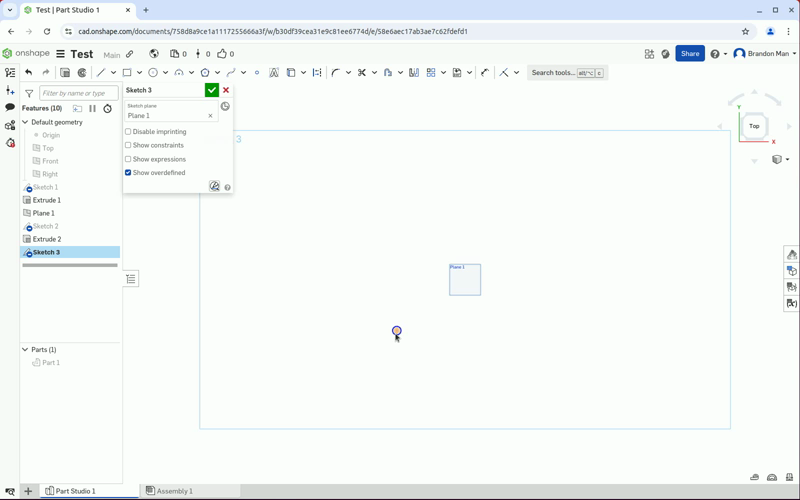
scroll(6)
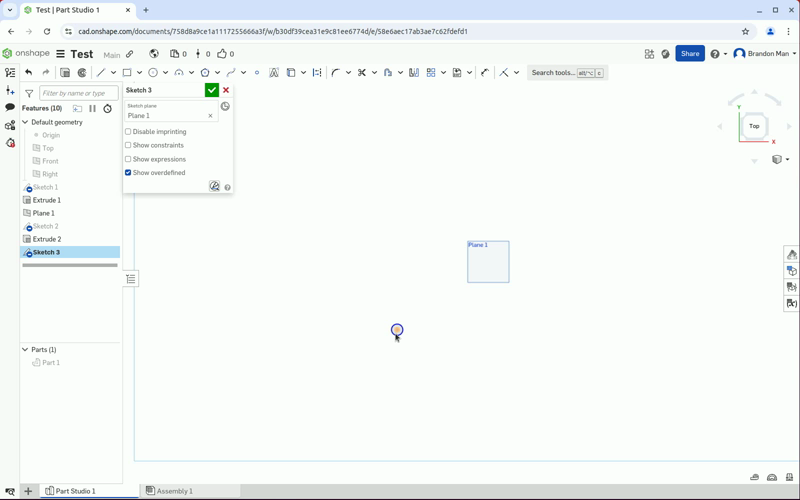
scroll(6)
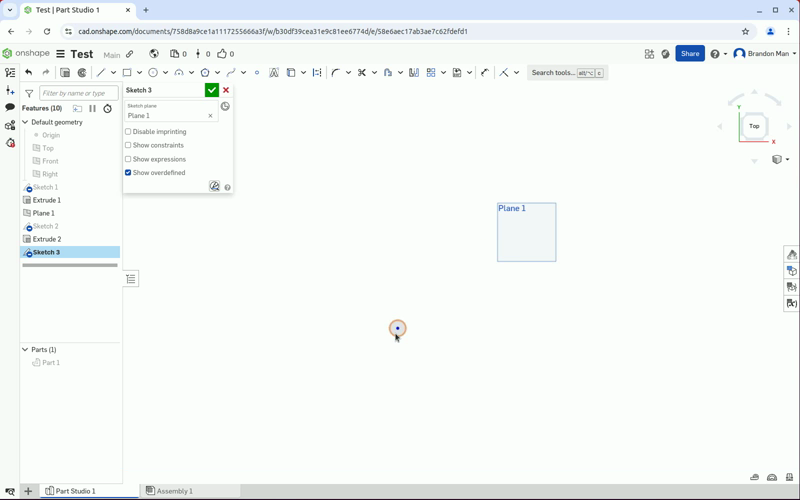
scroll(6)
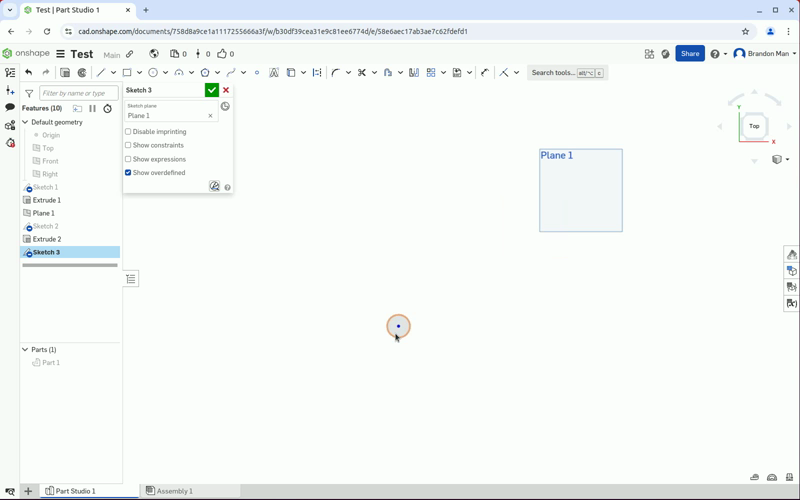
scroll(6)
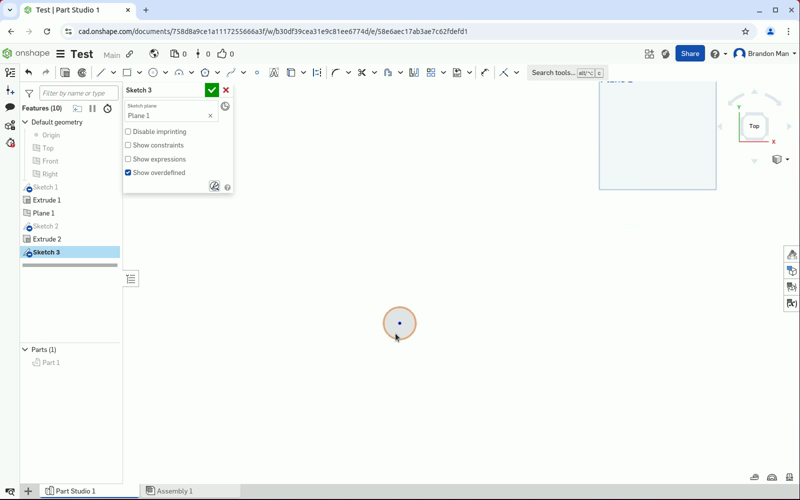
scroll(6)
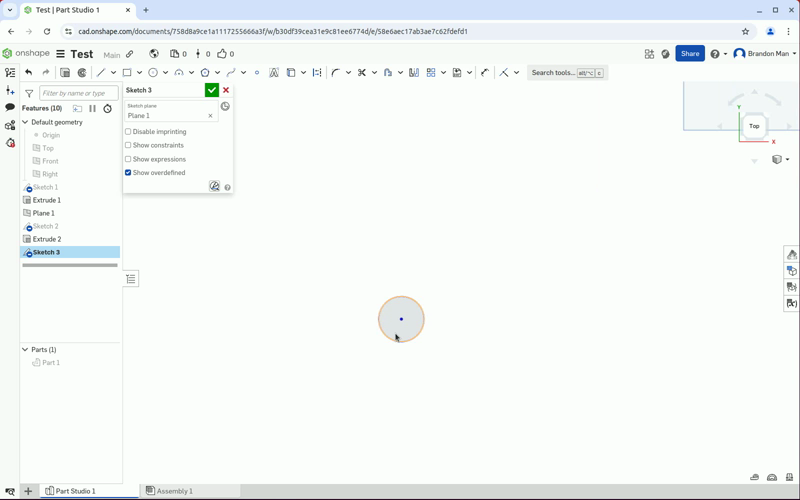
scroll(6)
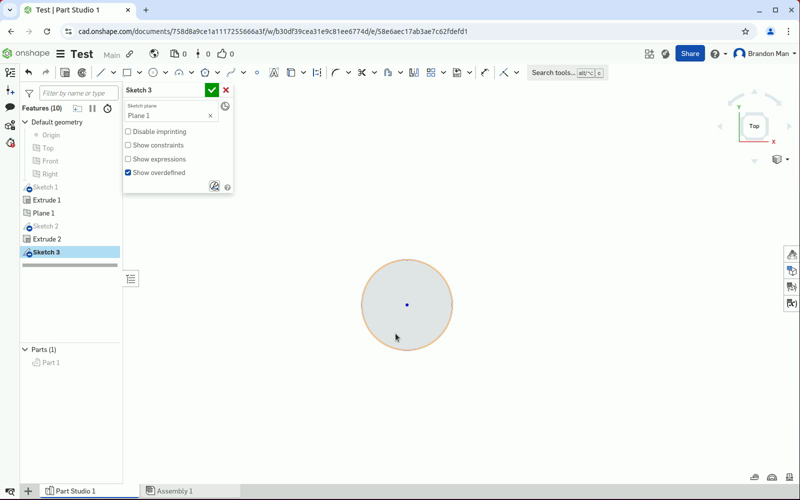
click(395, 333)
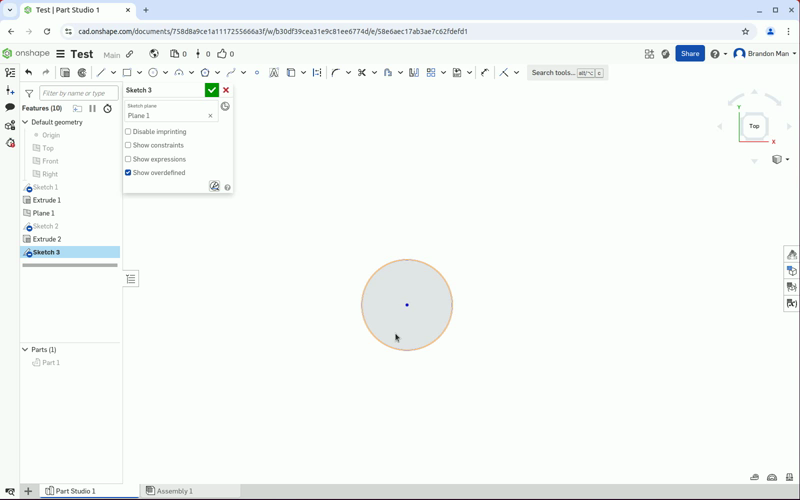
scroll(-6)
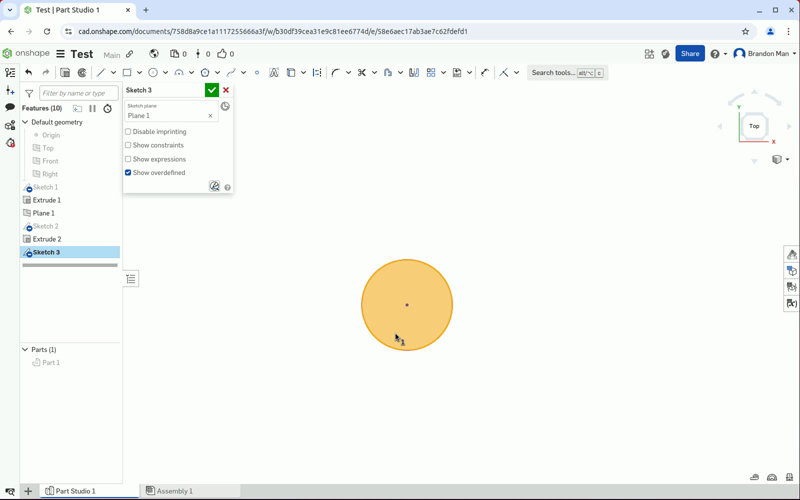
scroll(-6)
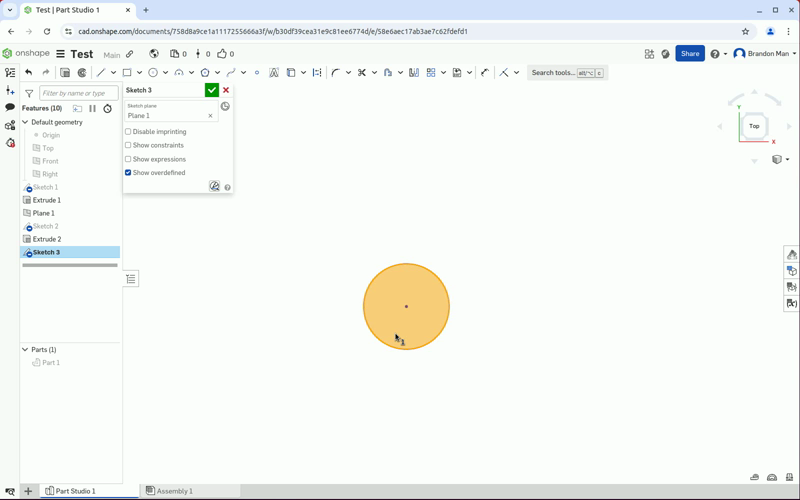
scroll(-6)
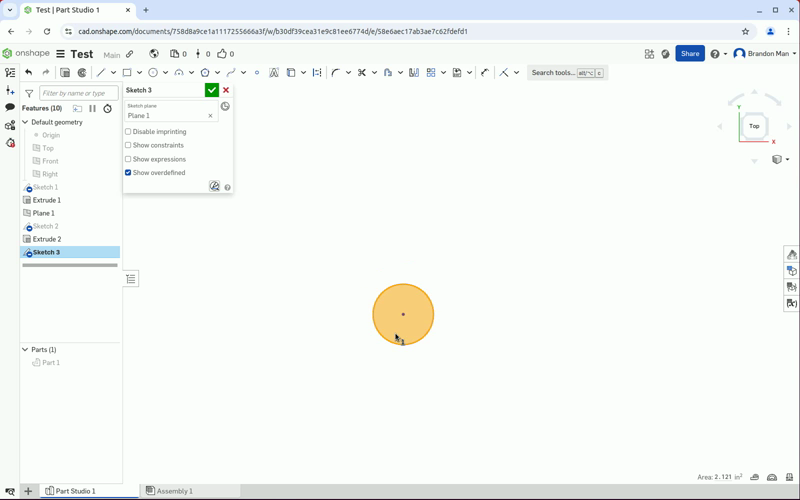
scroll(-6)
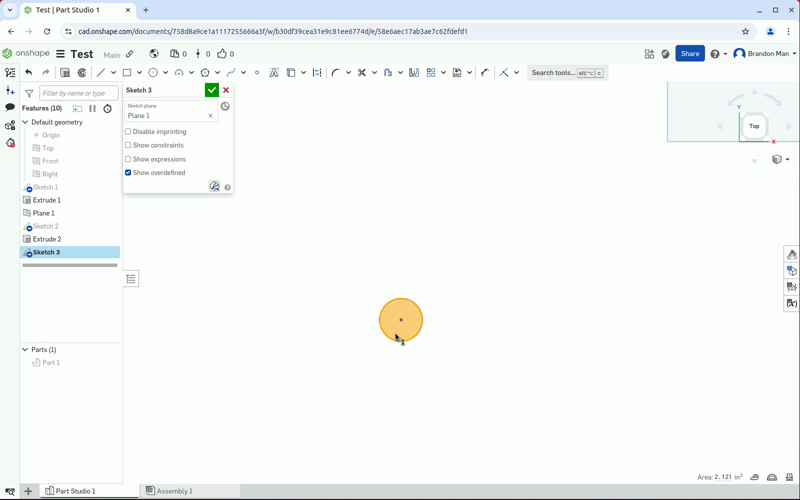
scroll(-6)
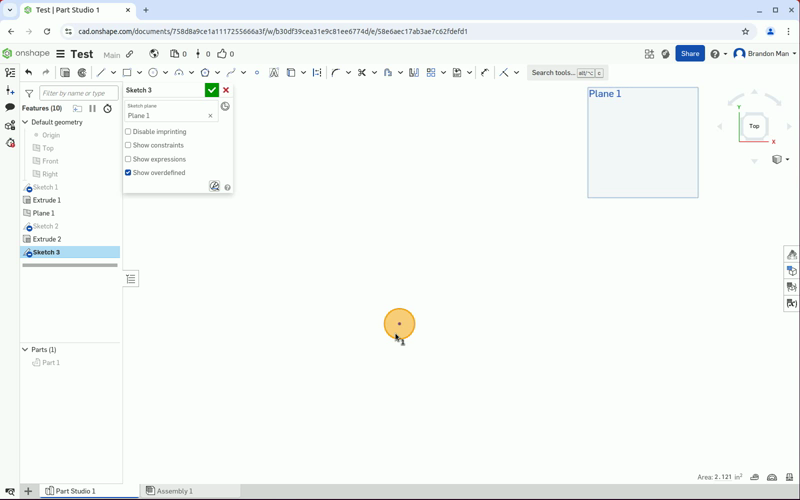
scroll(-6)
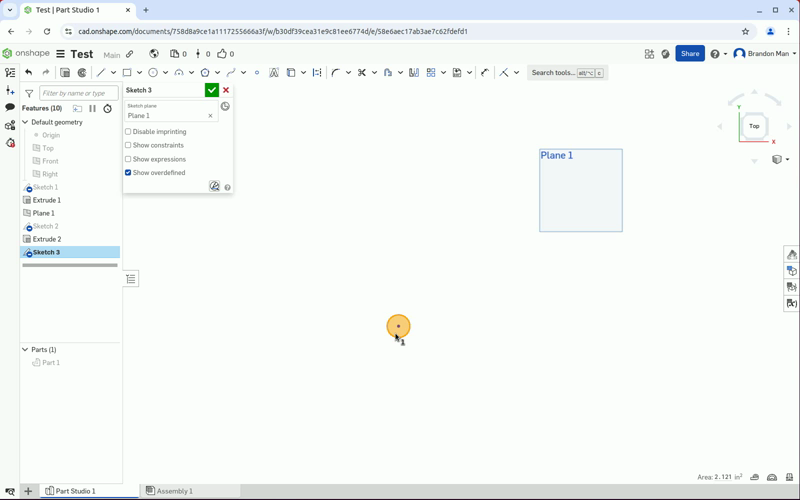
scroll(-6)
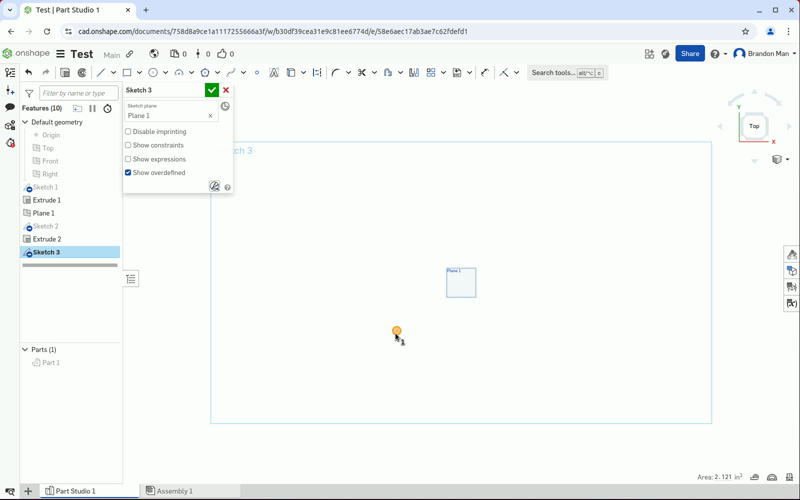
mouse_move(73, 352)
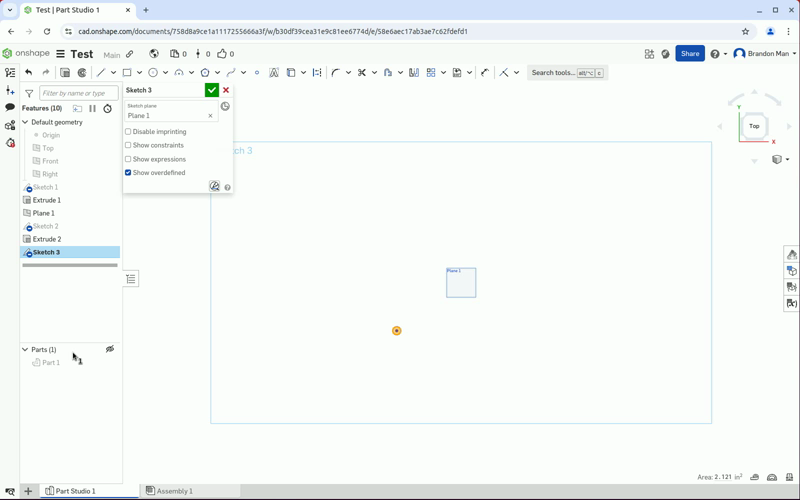
key(shift+y)
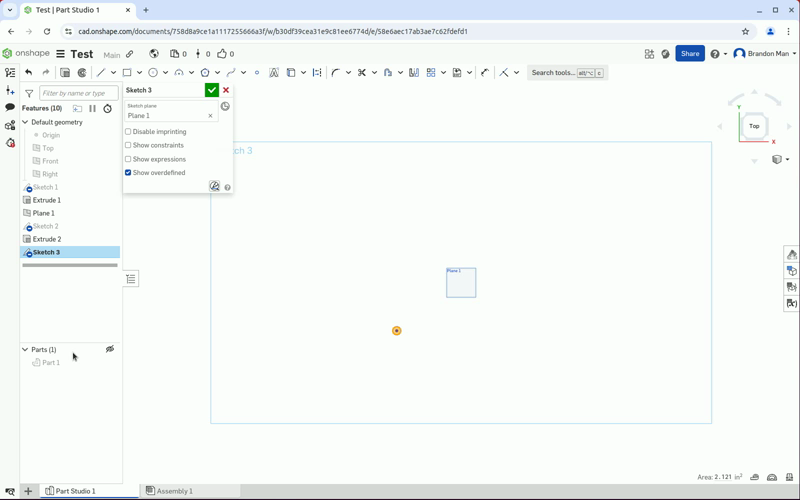
key(shift+e)
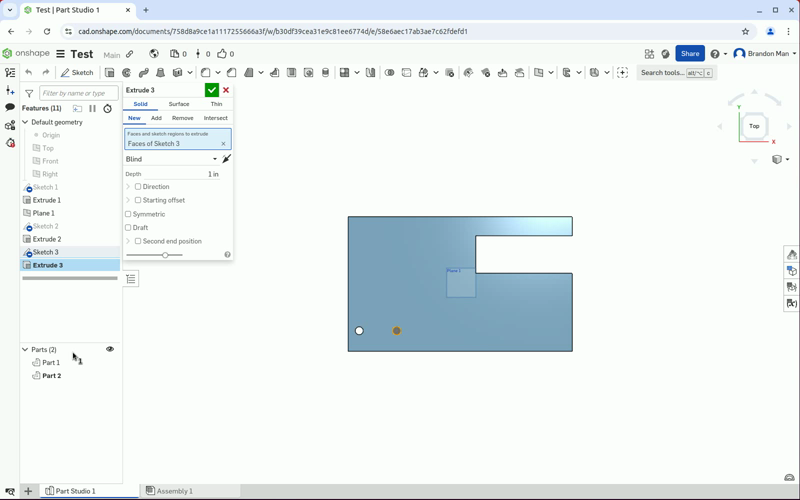
mouse_move(143, 106)
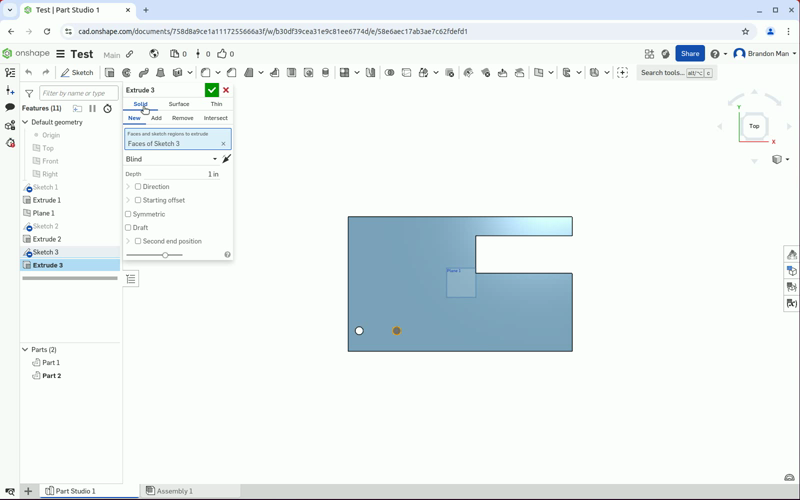
click(143, 106)
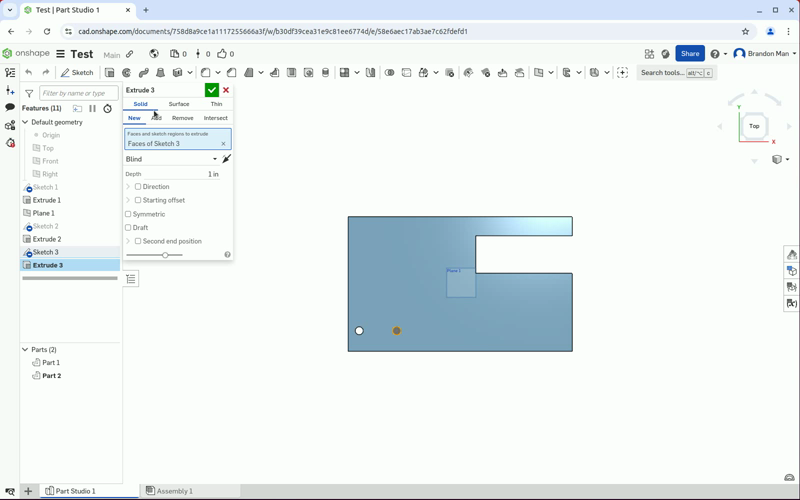
mouse_move(186, 120)
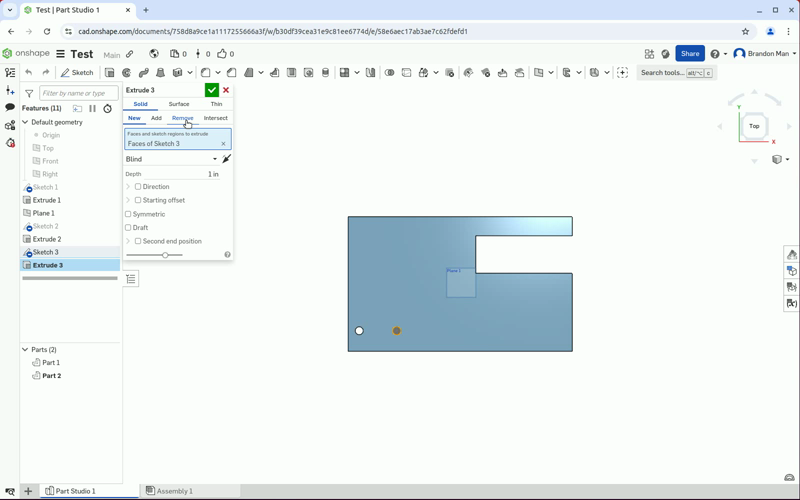
click(186, 120)
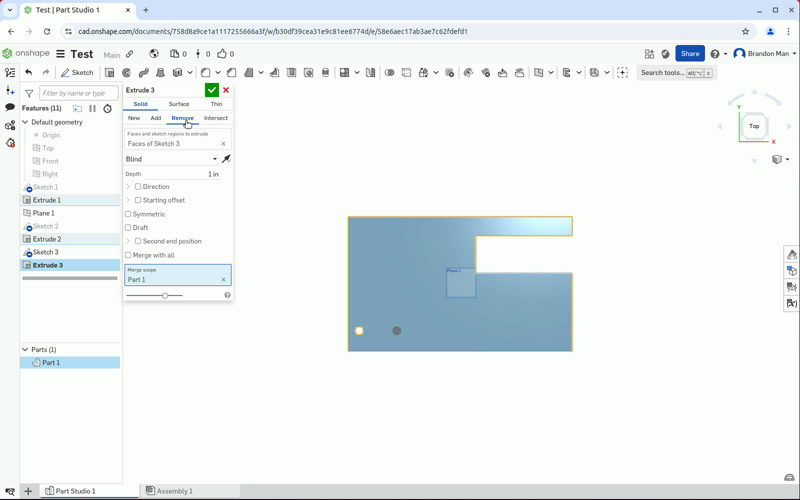
key(tab, 4)
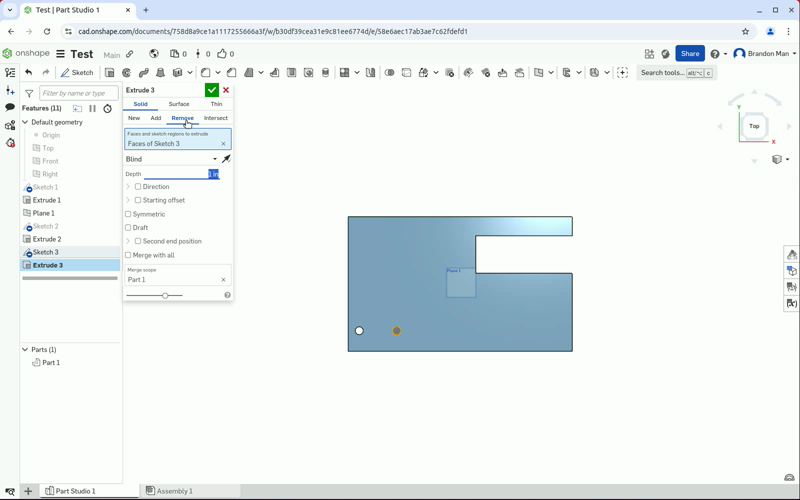
text(12.276)
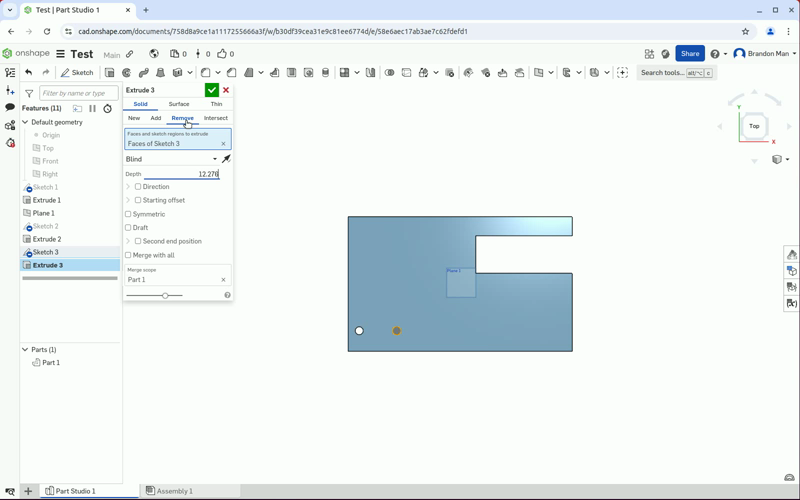
key(tab, 6)
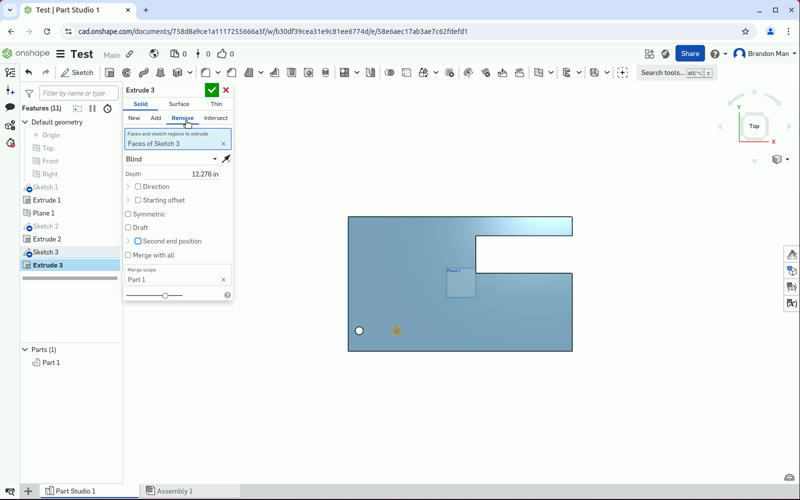
key(space)
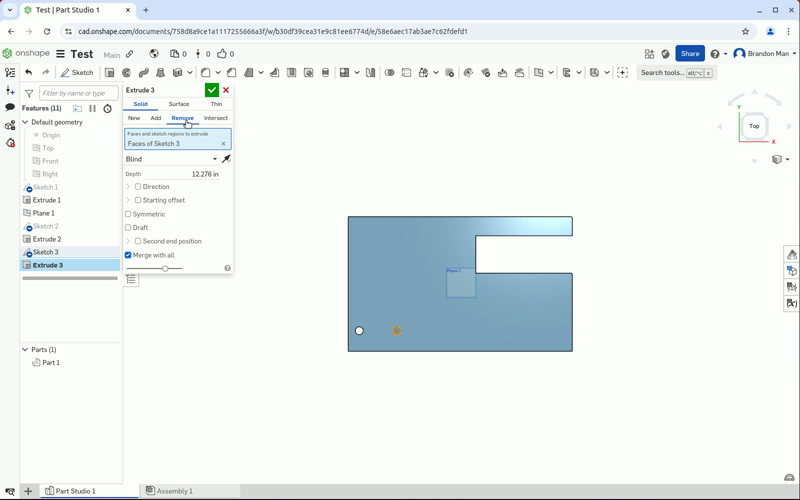
key(enter)
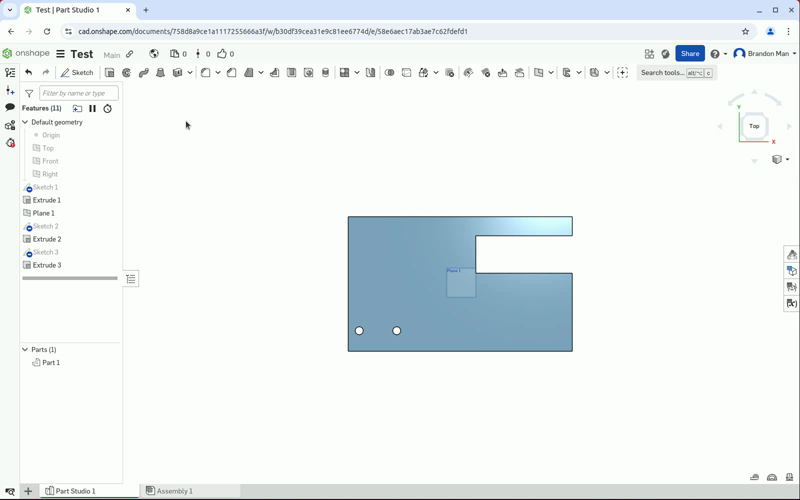
key(shift+h)
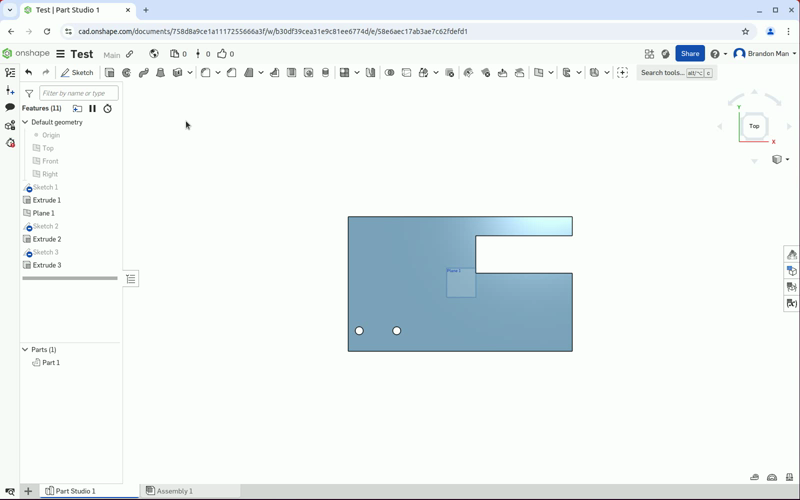
key(shift+h)
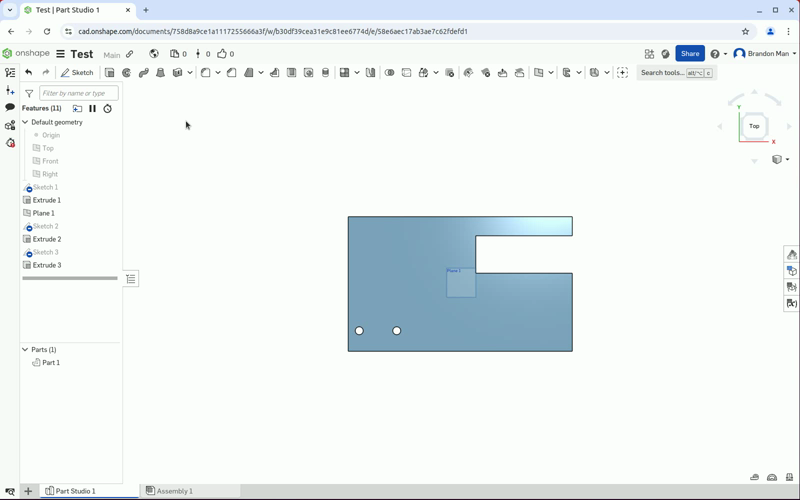
mouse_move(73, 189)
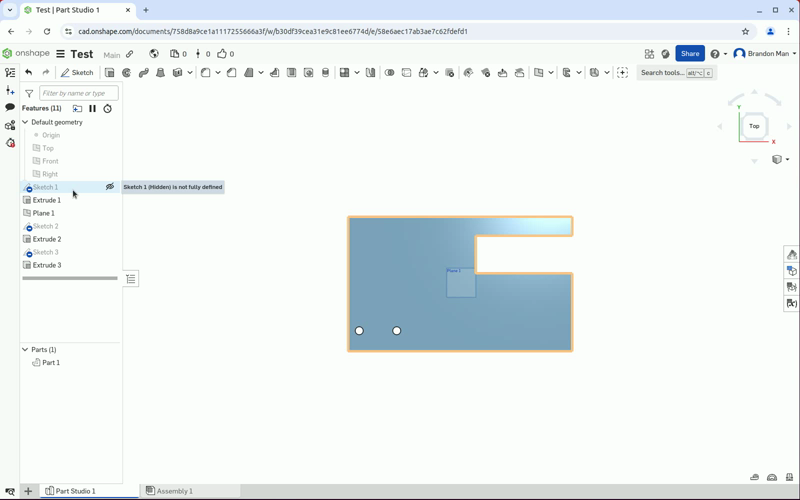
click(73, 189)
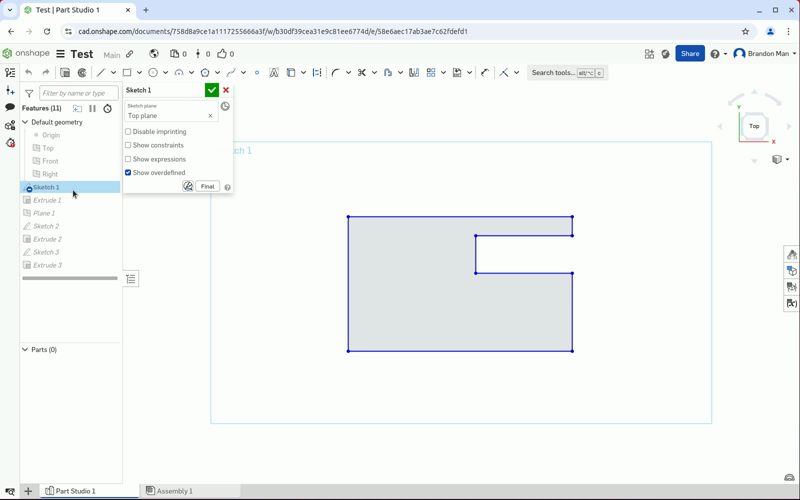
mouse_move(229, 92)
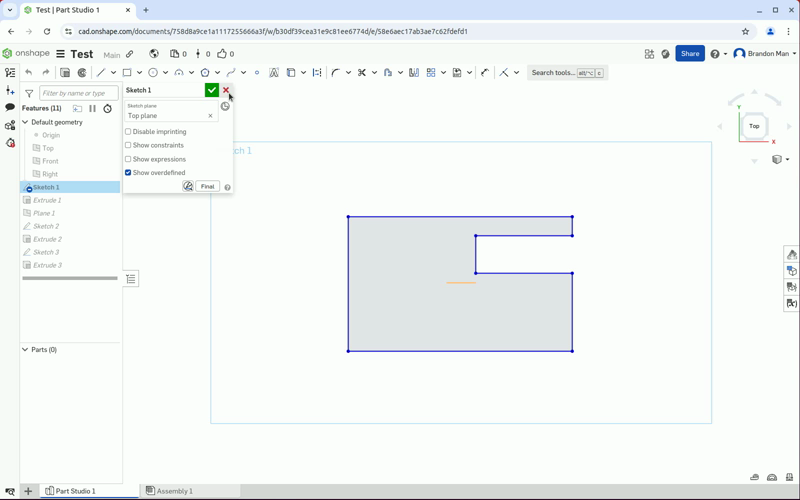
click(229, 92)
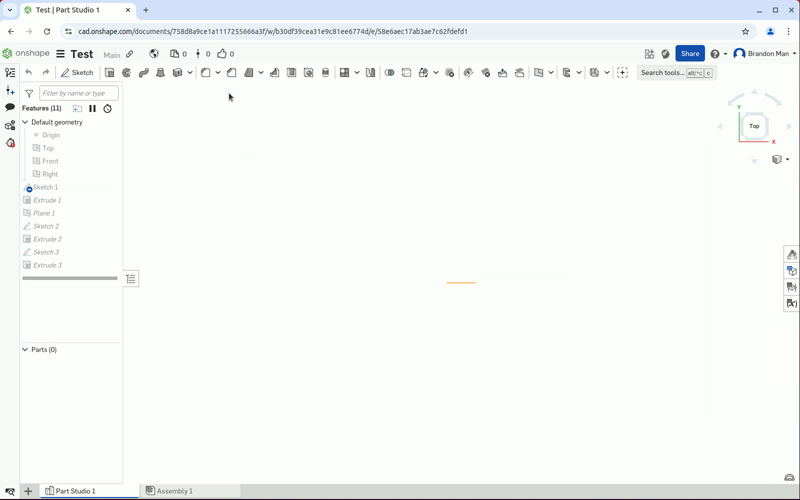
key(shift+s)
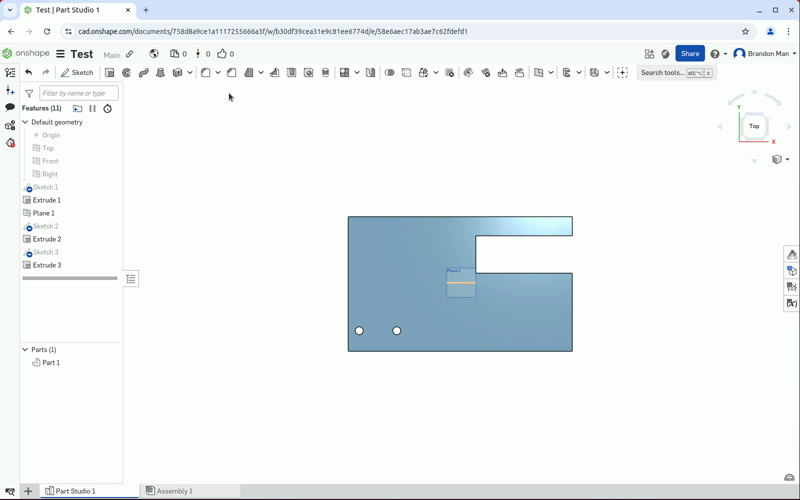
mouse_move(73, 215)
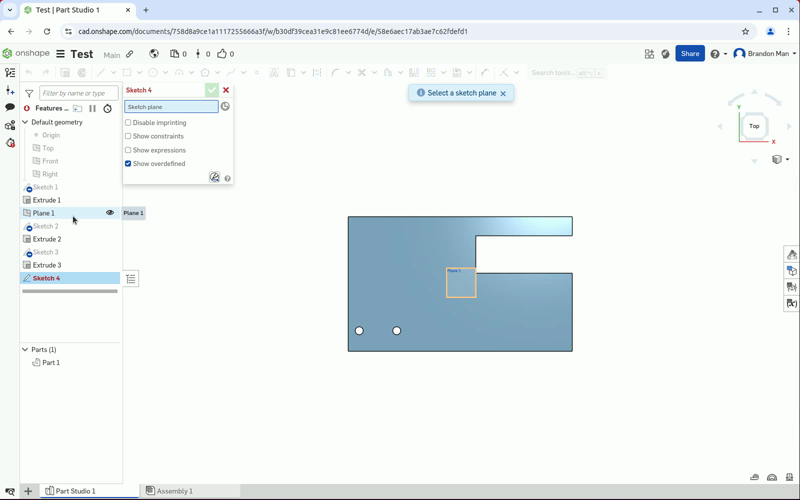
click(73, 215)
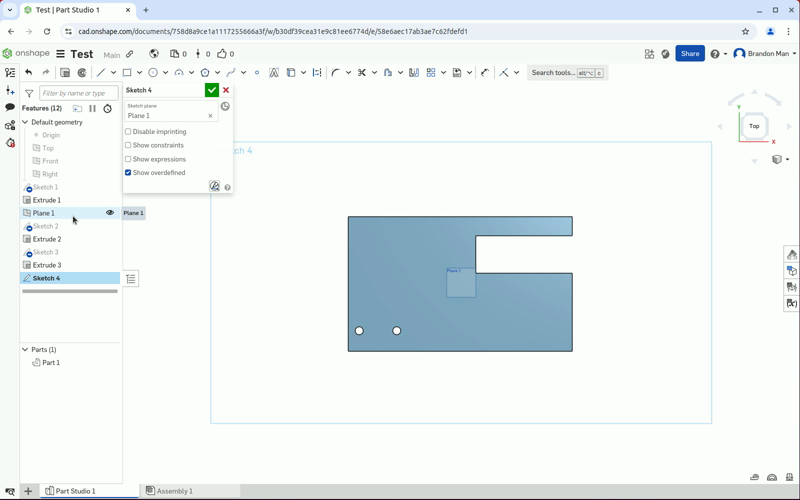
mouse_move(73, 352)
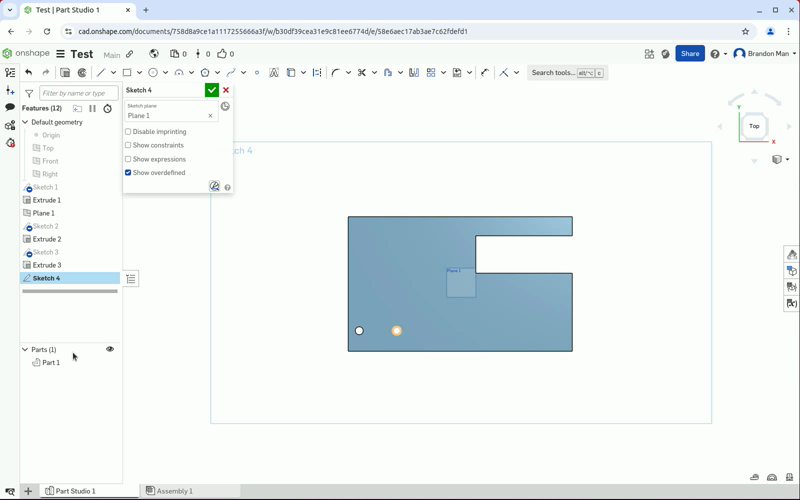
key(y)
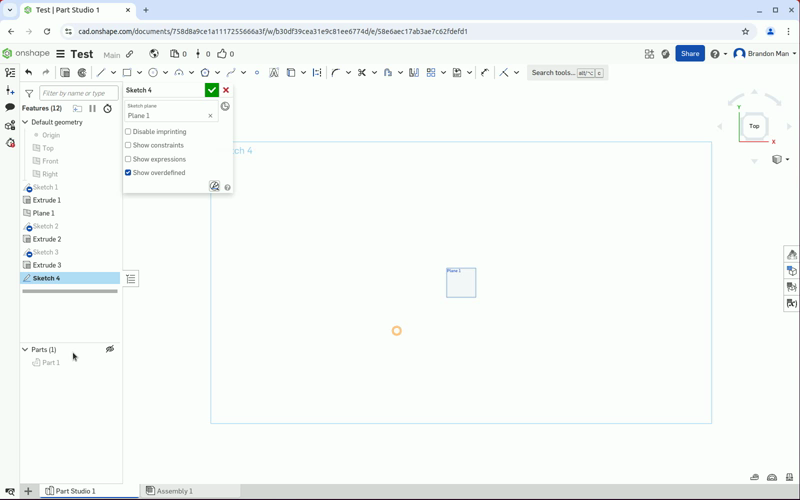
key(c)
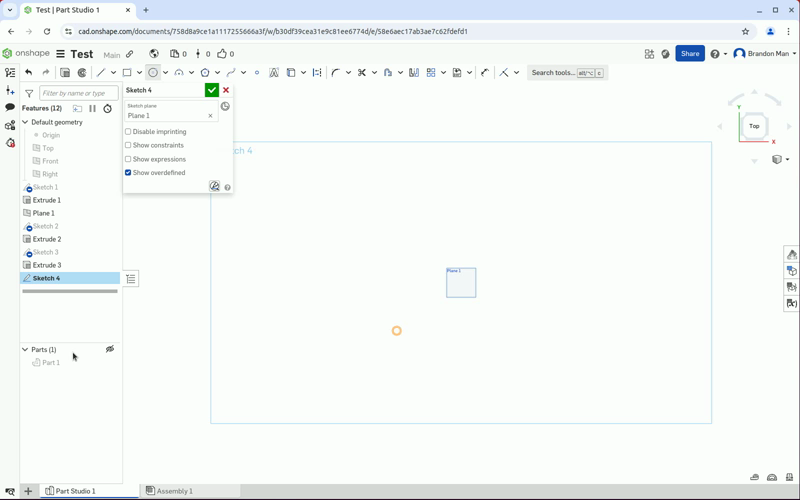
key_down(shift)
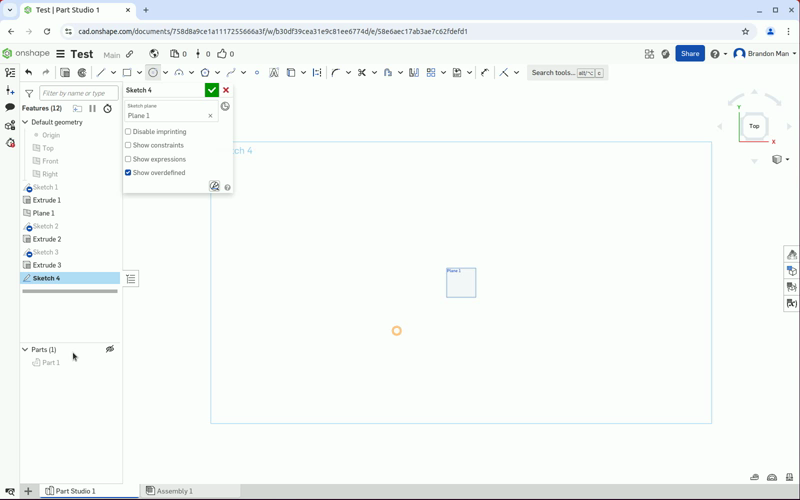
mouse_move(524, 295)
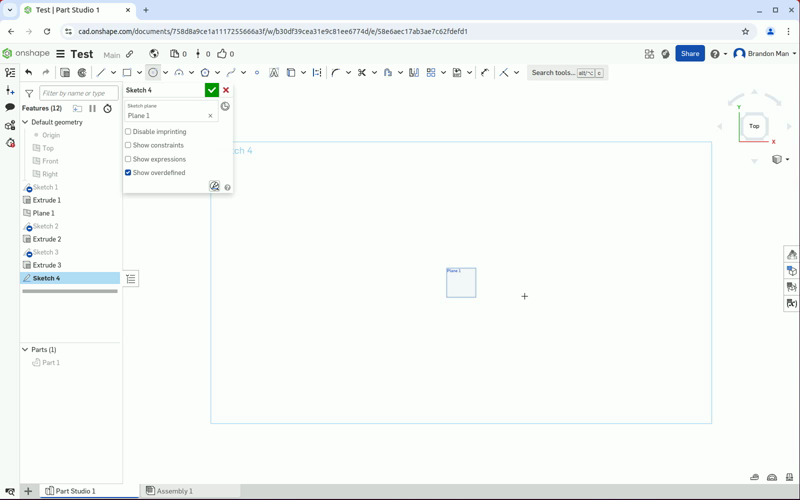
click(524, 295)
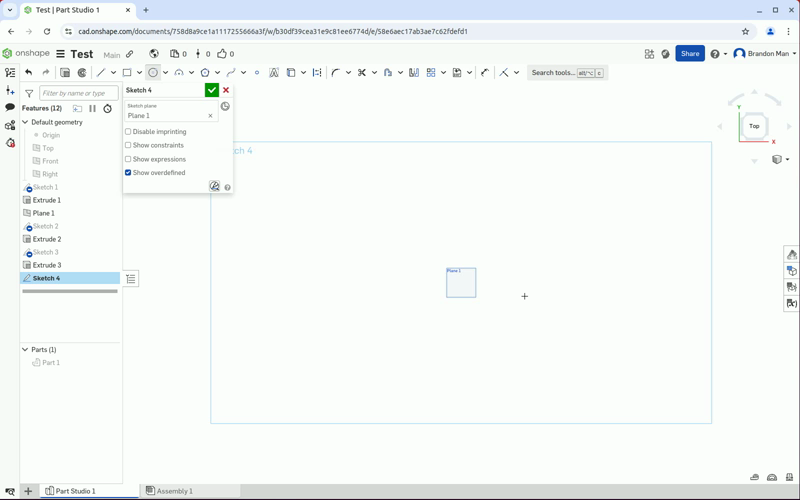
key_up(shift)
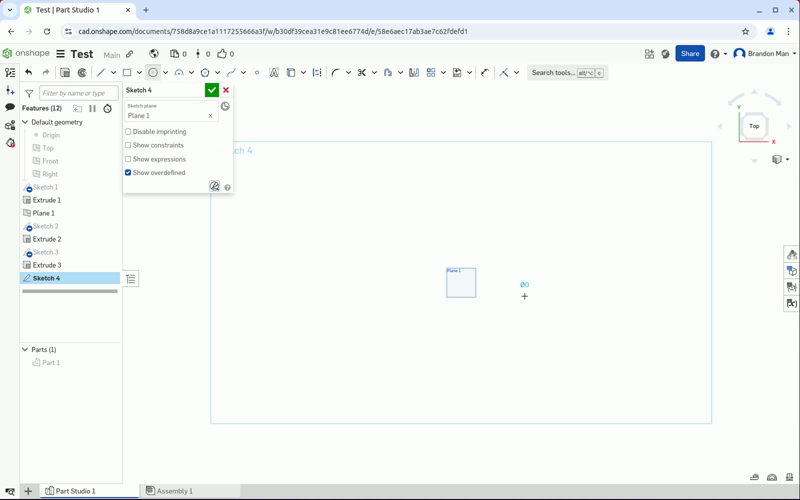
mouse_move(528, 295)
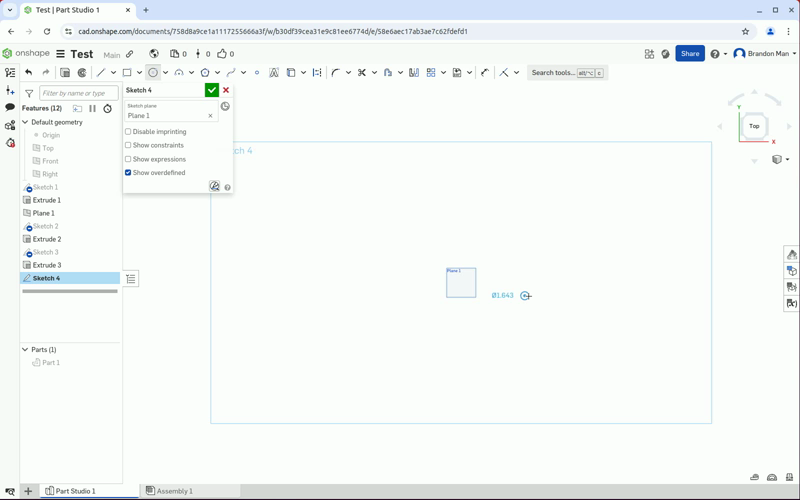
click(528, 295)
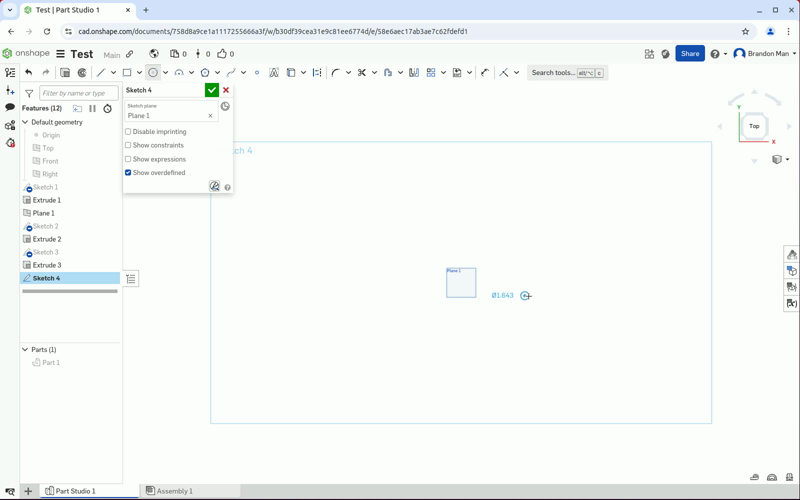
key(esc)
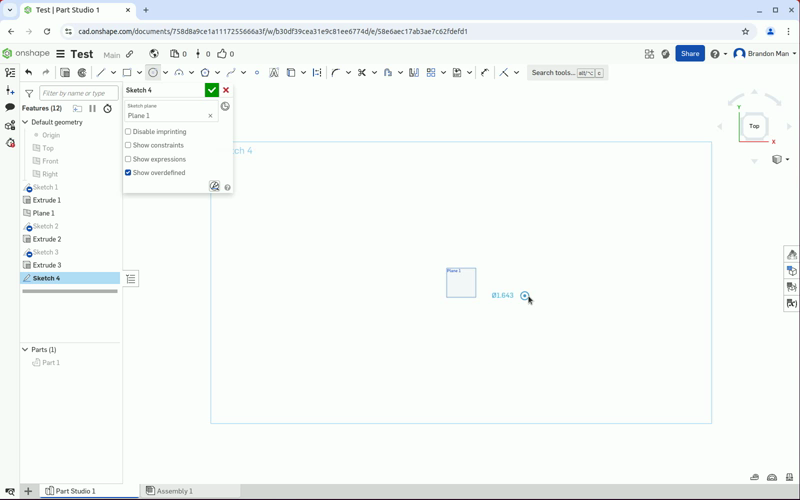
mouse_move(526, 293)
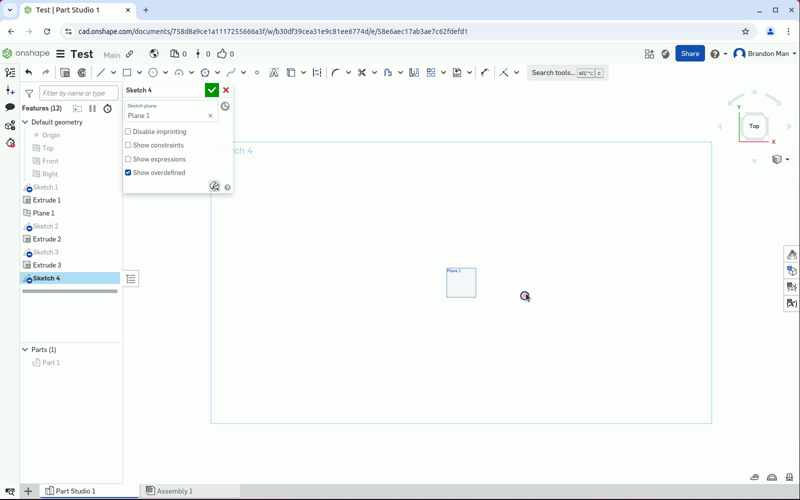
scroll(6)
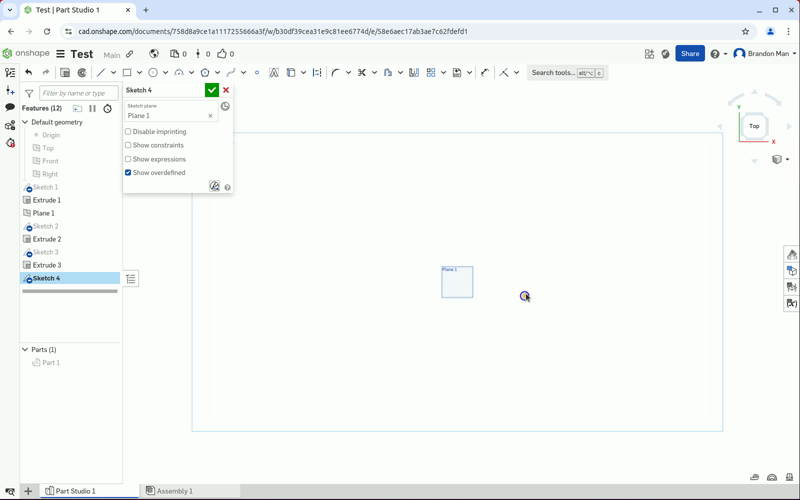
scroll(6)
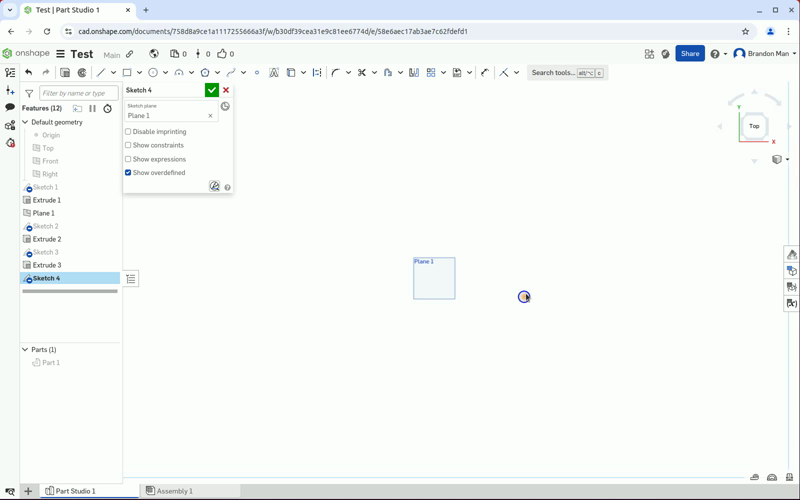
scroll(6)
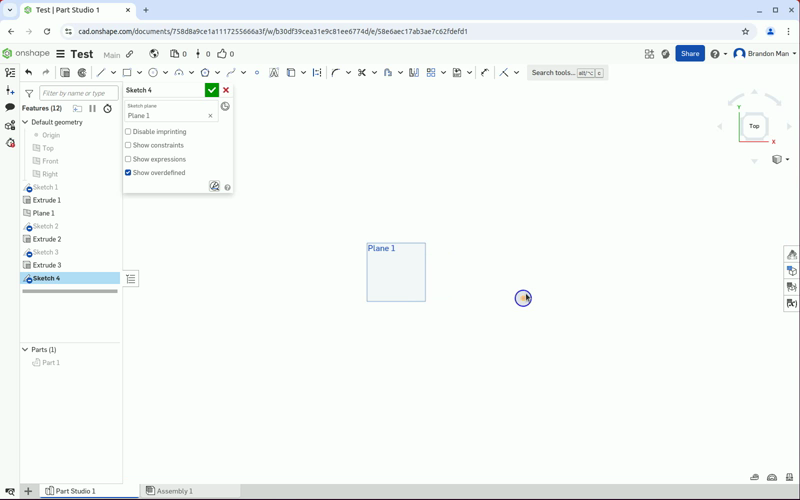
scroll(6)
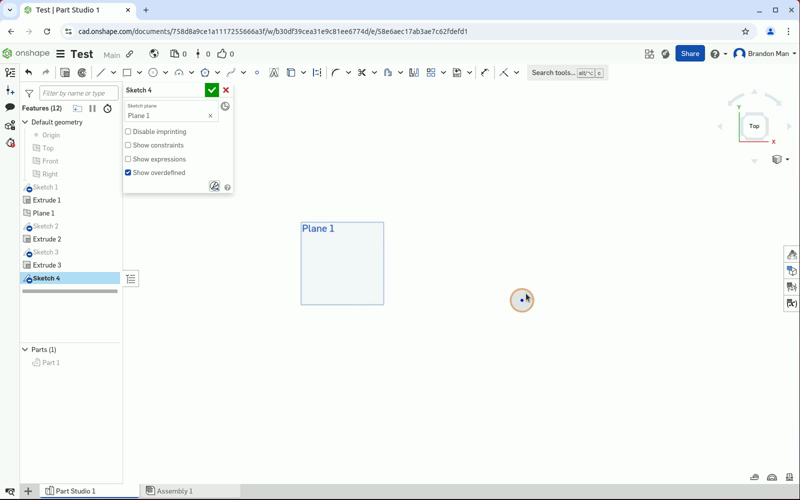
scroll(6)
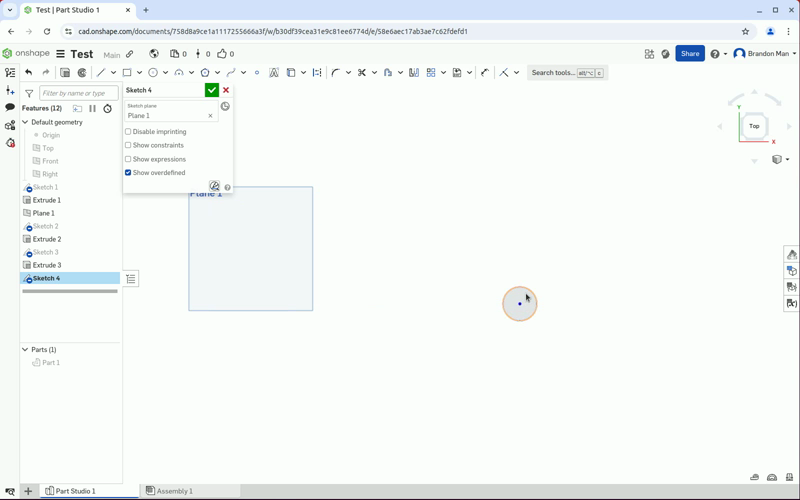
scroll(6)
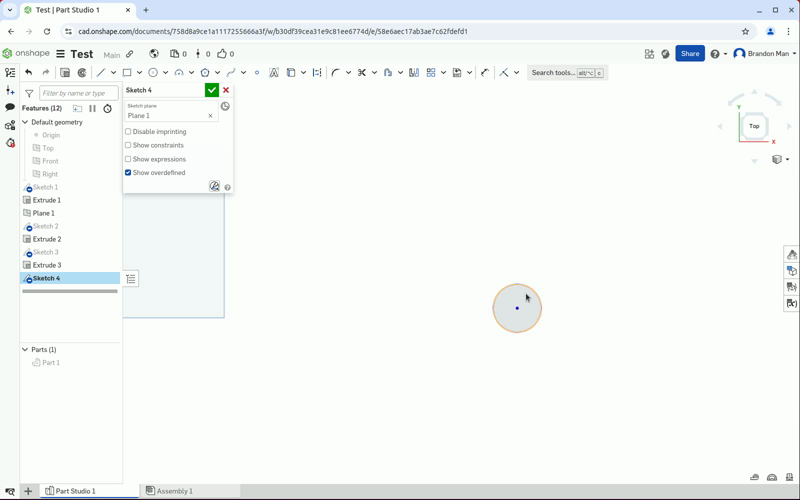
scroll(6)
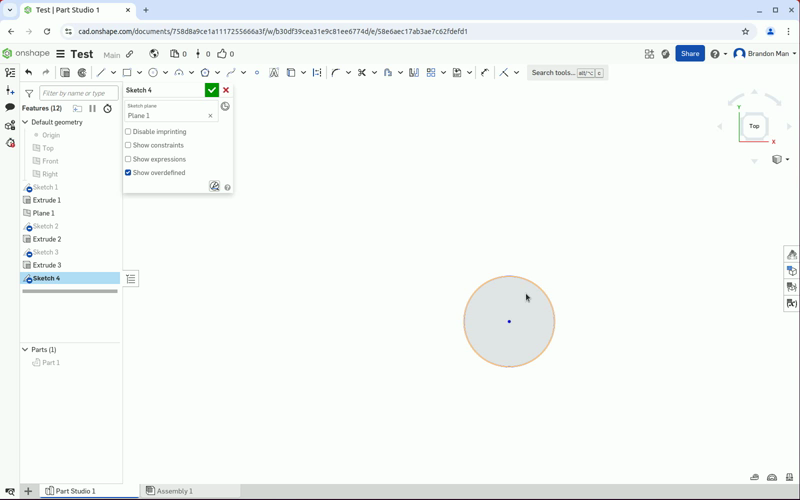
click(526, 293)
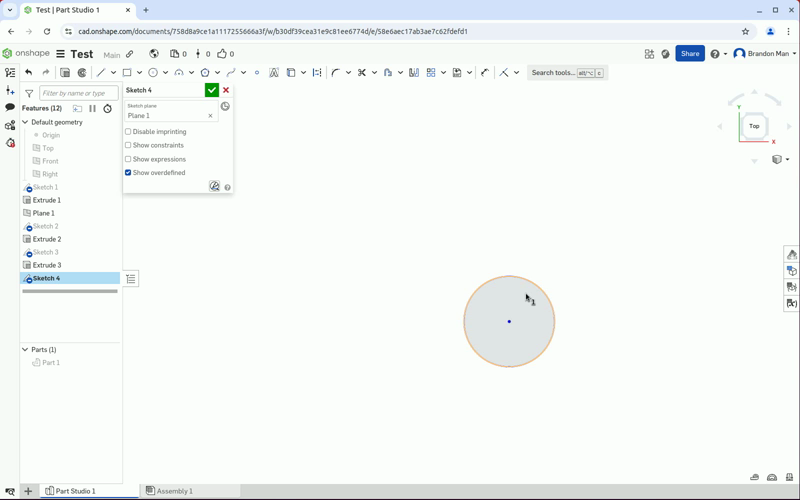
scroll(-6)
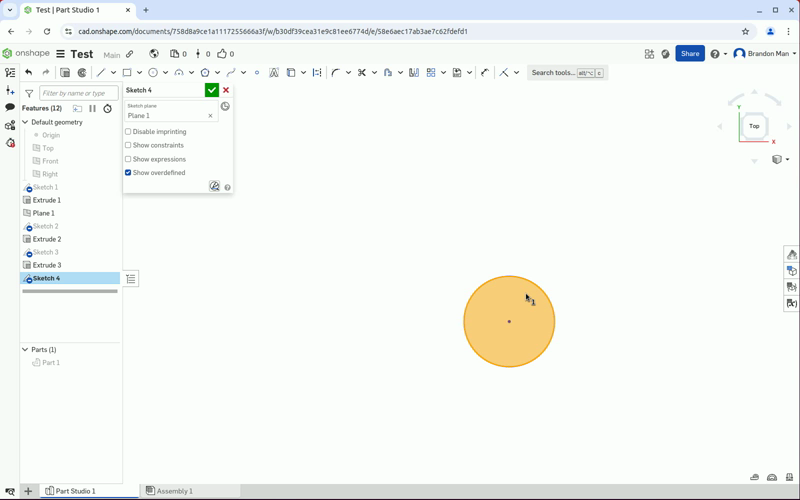
scroll(-6)
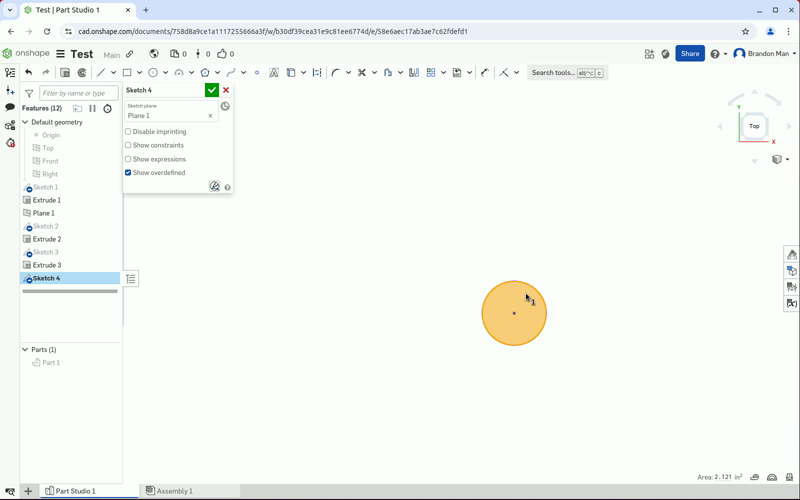
scroll(-6)
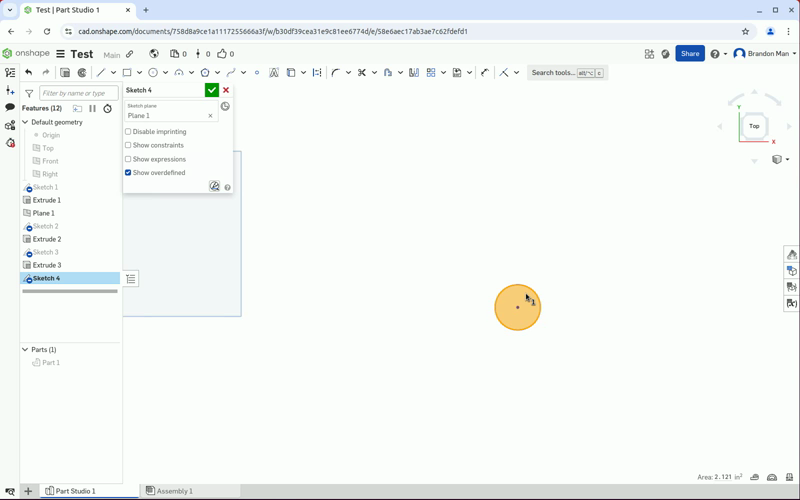
scroll(-6)
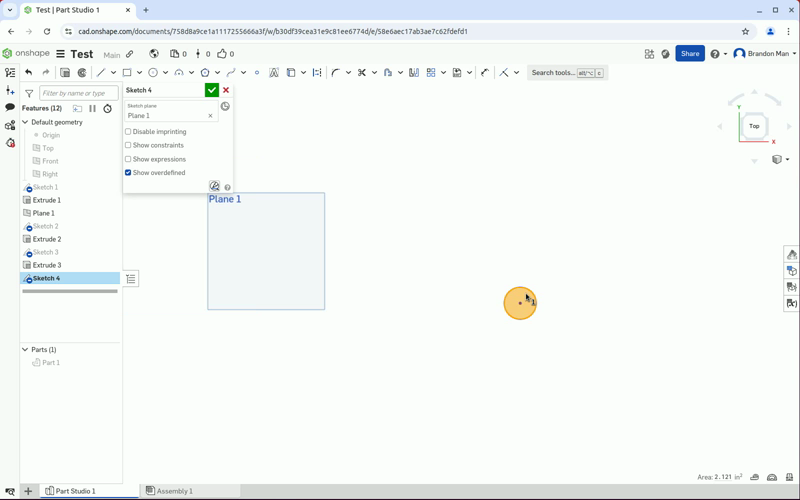
scroll(-6)
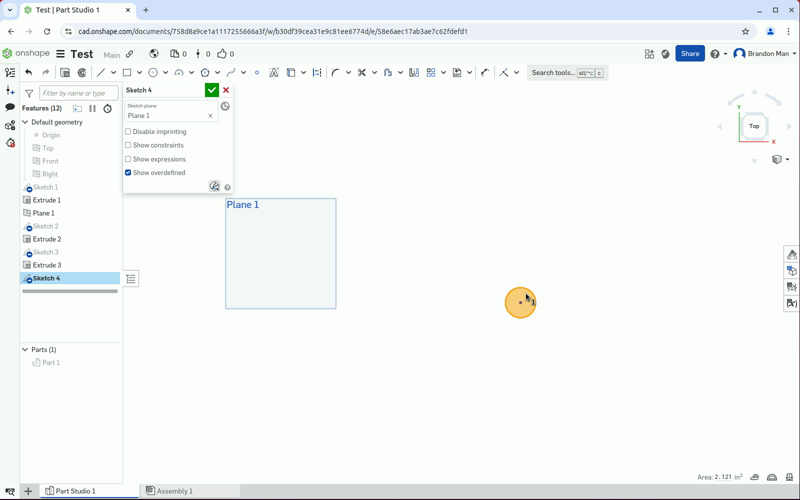
scroll(-6)
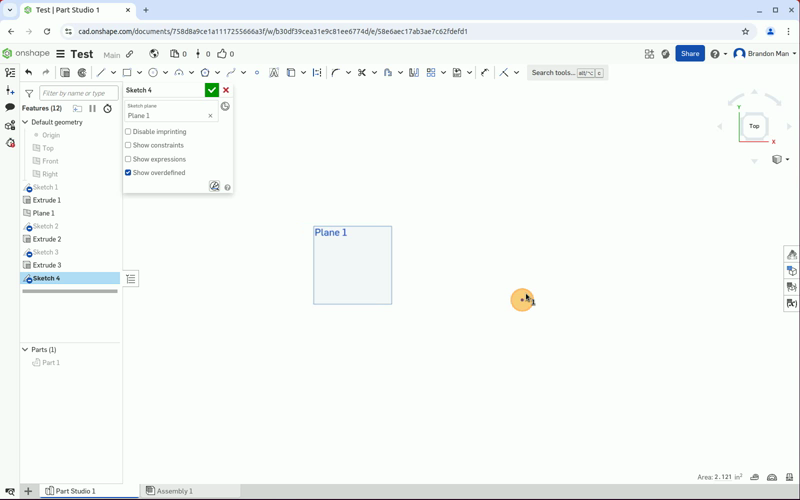
scroll(-6)
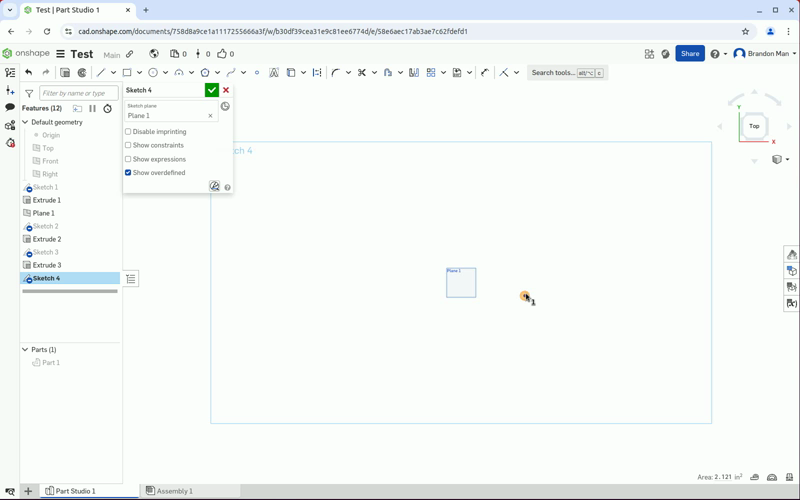
mouse_move(73, 352)
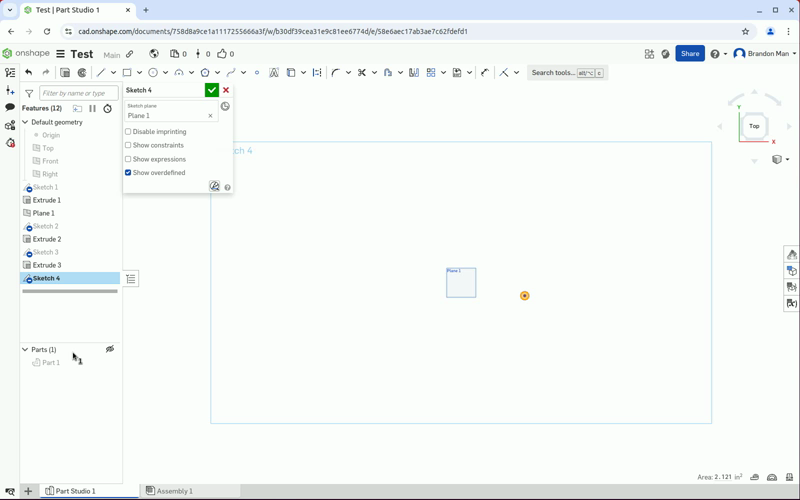
key(shift+y)
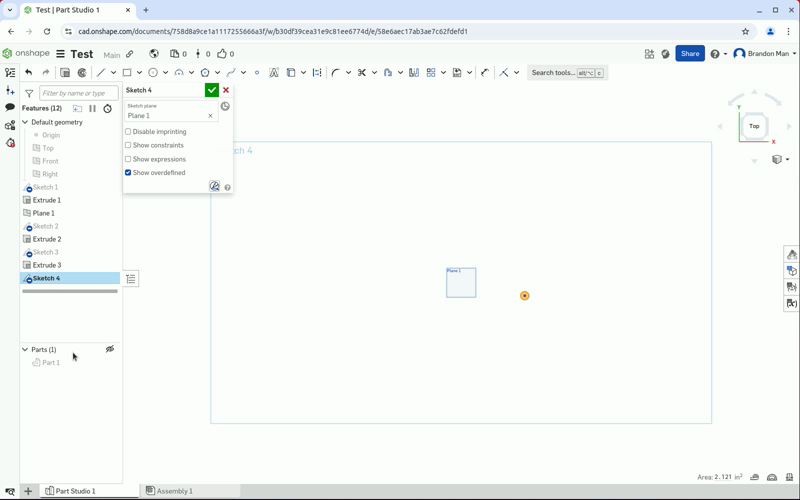
key(shift+e)
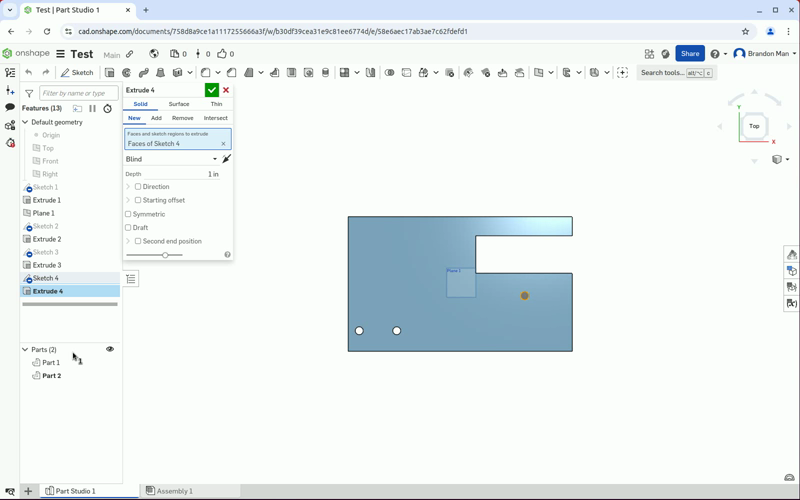
mouse_move(143, 106)
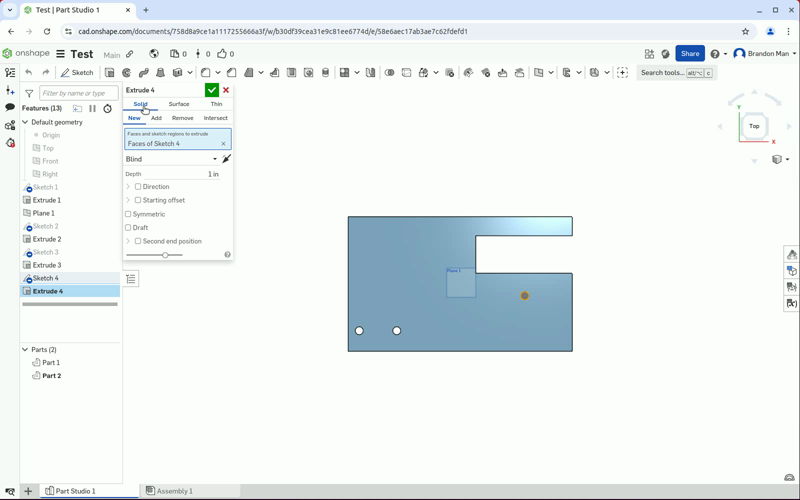
click(143, 106)
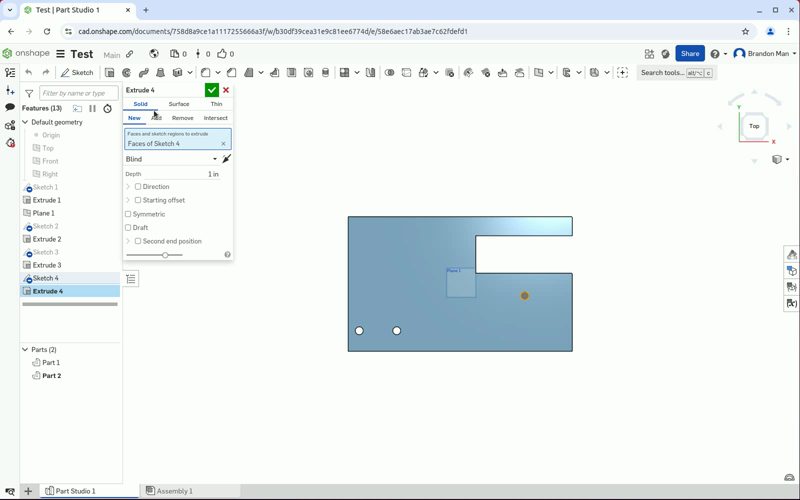
mouse_move(186, 120)
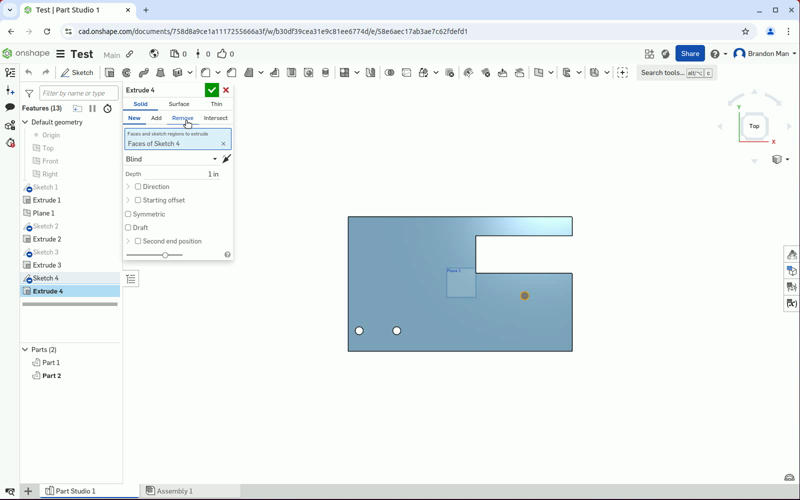
click(186, 120)
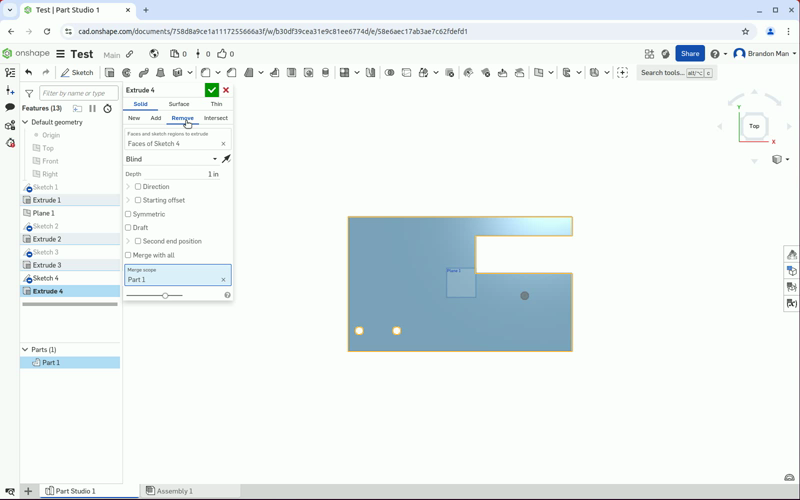
key(tab, 4)
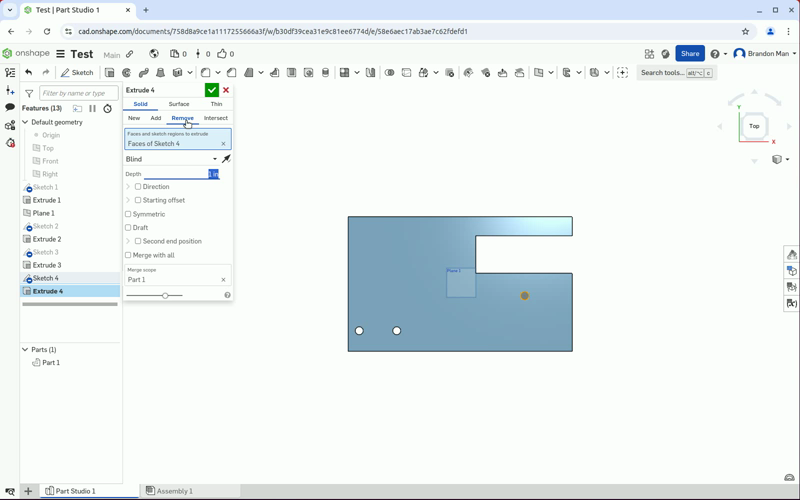
text(12.276)
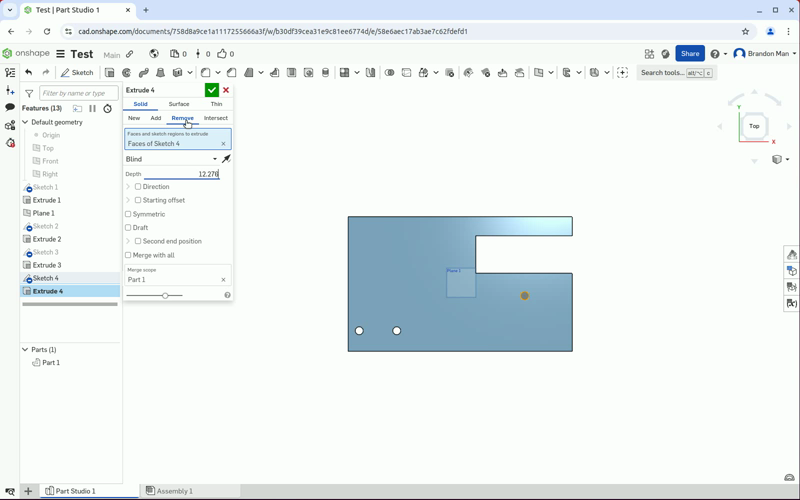
key(tab, 6)
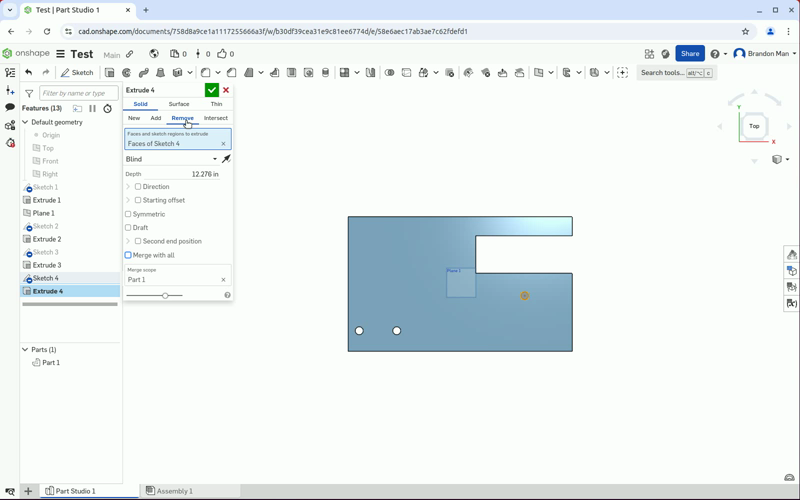
key(space)
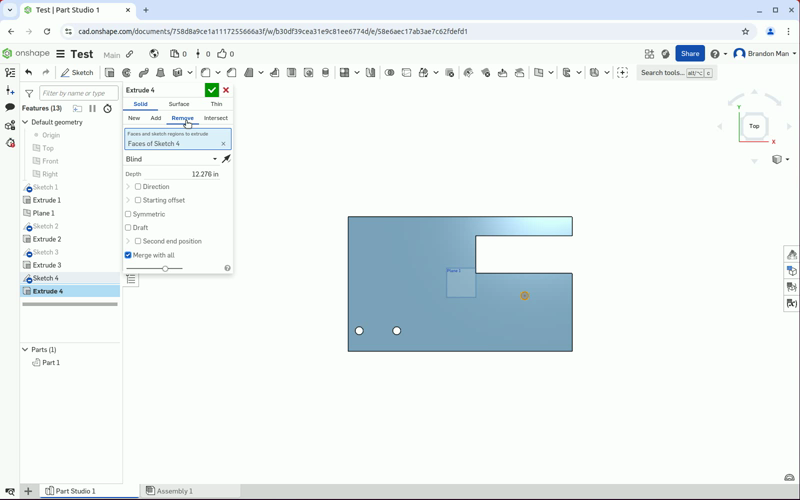
key(enter)
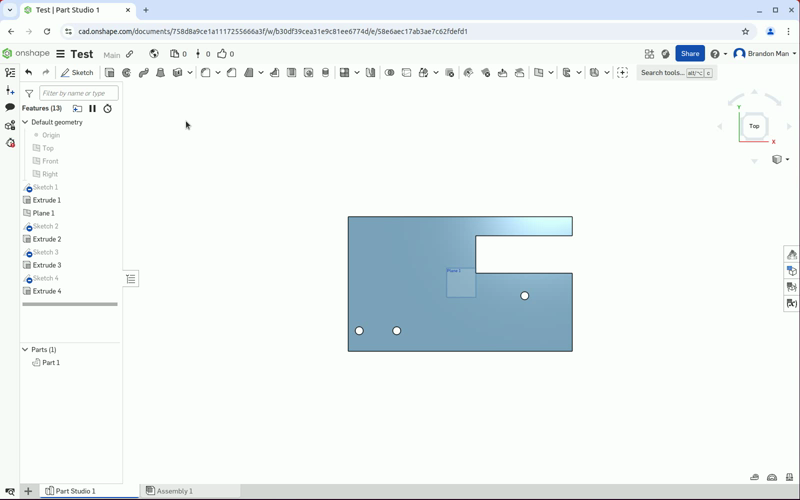
key(shift+h)
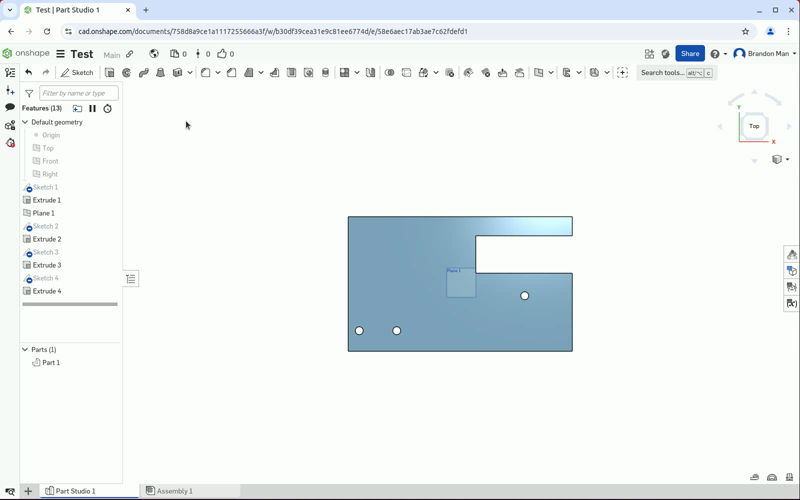
key(shift+h)
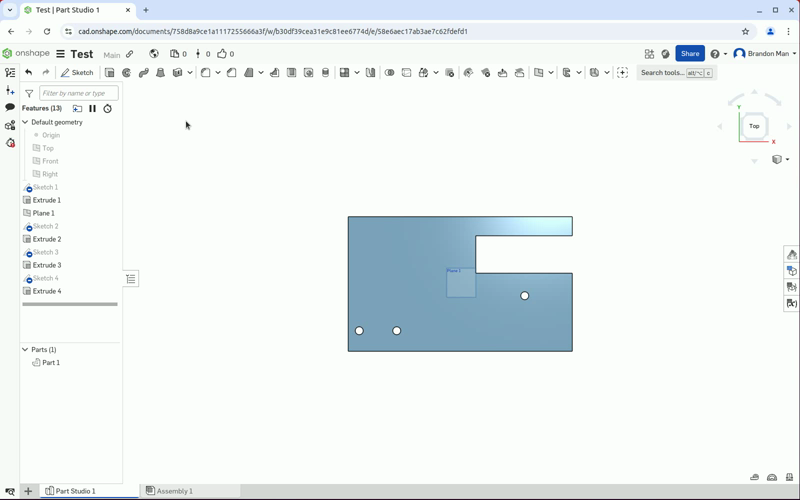
mouse_move(73, 189)
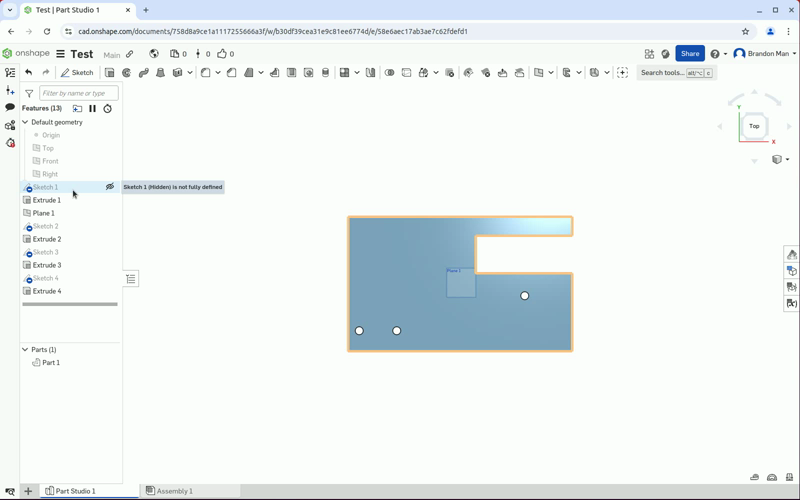
click(73, 189)
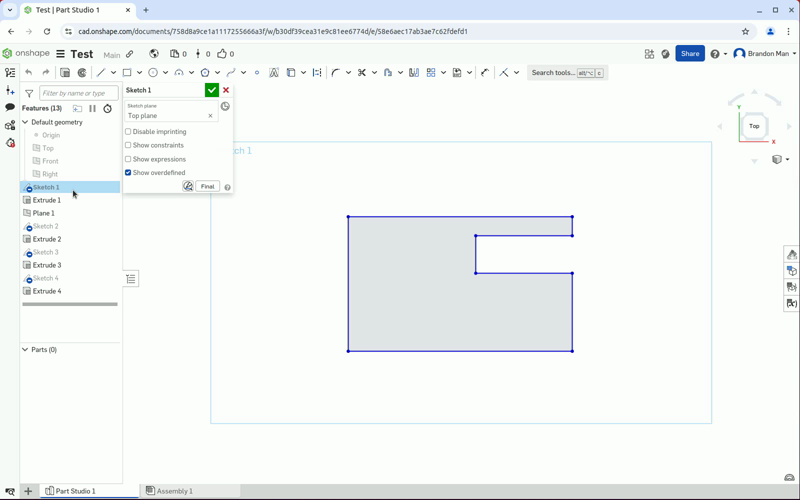
mouse_move(229, 92)
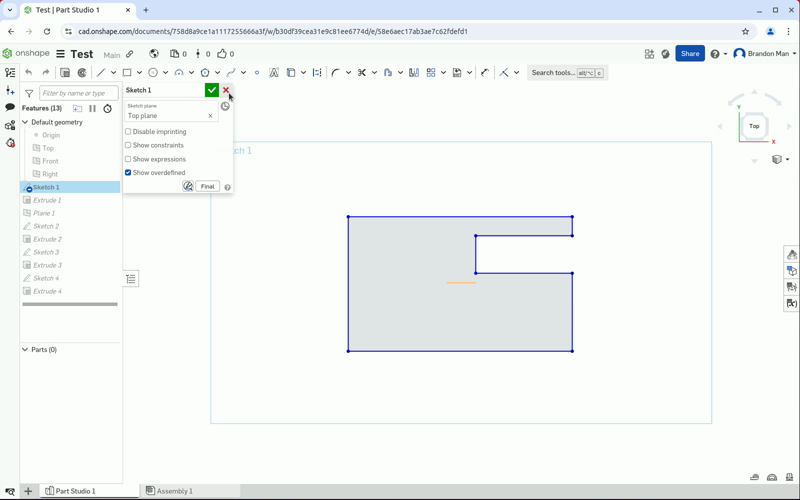
click(229, 92)
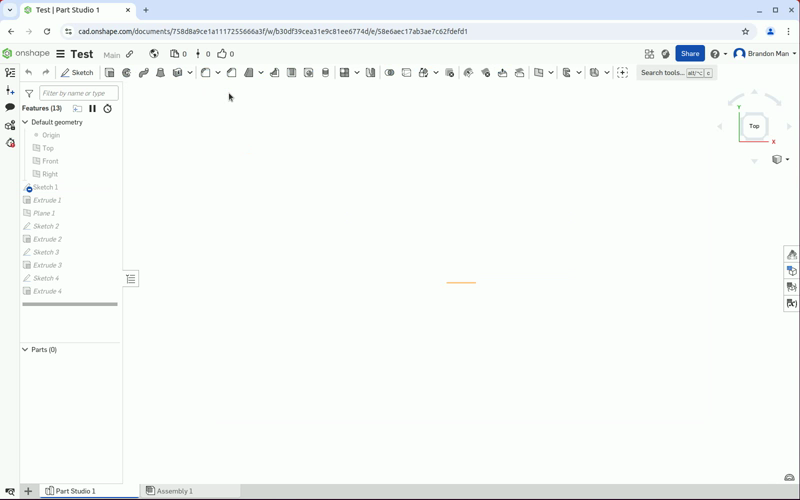
key(shift+s)
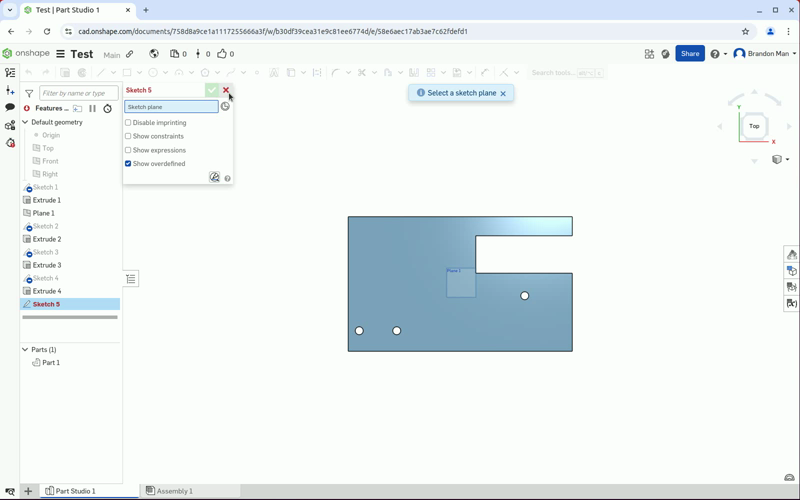
mouse_move(73, 215)
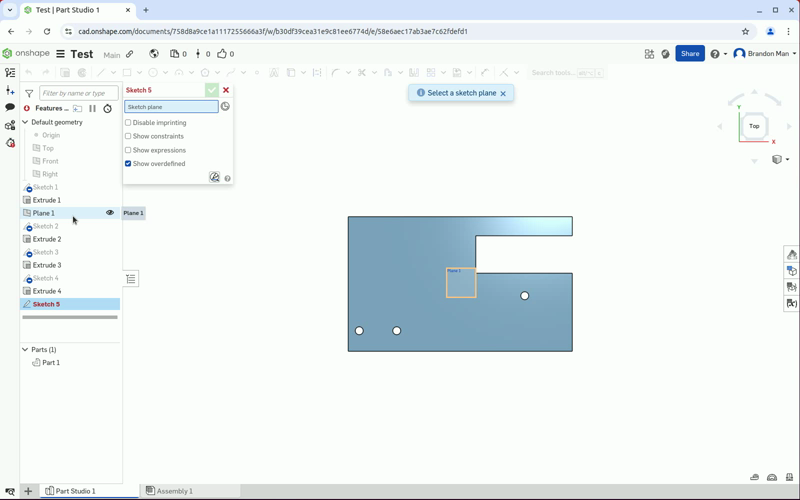
click(73, 215)
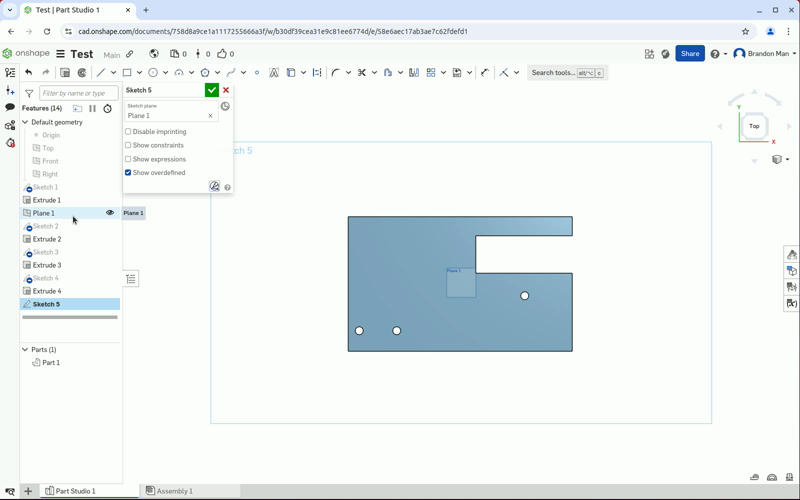
mouse_move(73, 352)
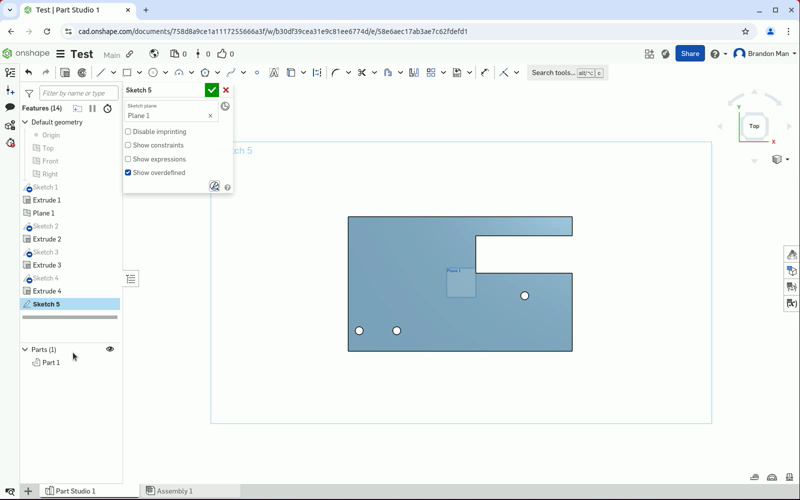
key(y)
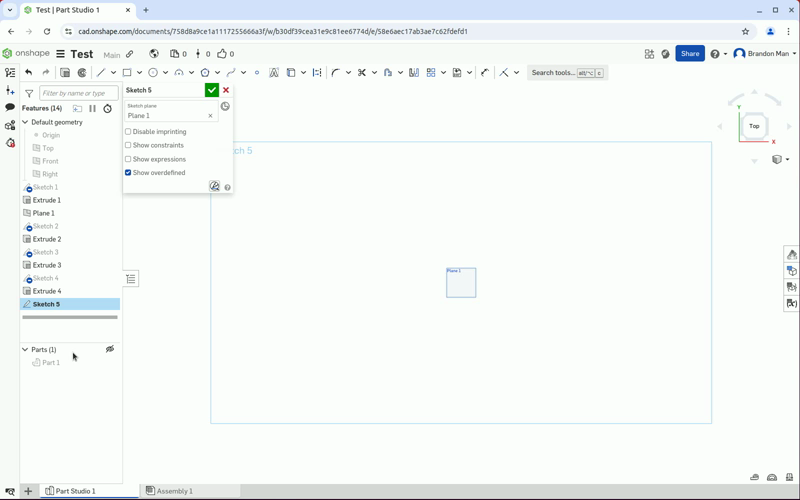
key(c)
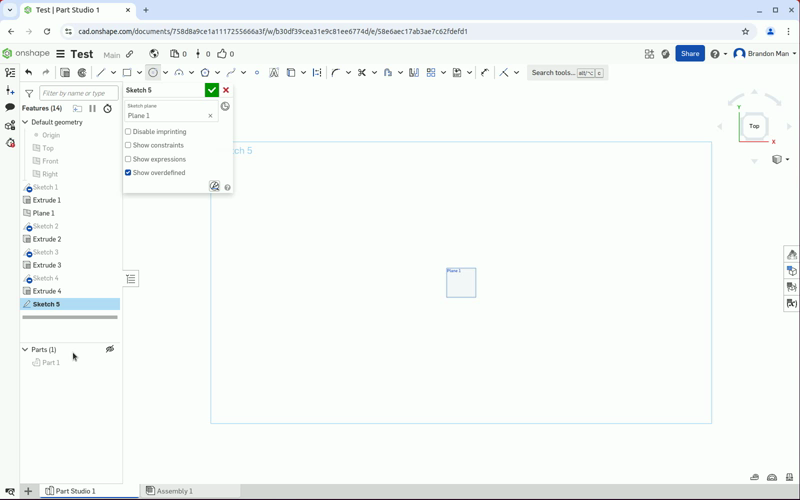
key_down(shift)
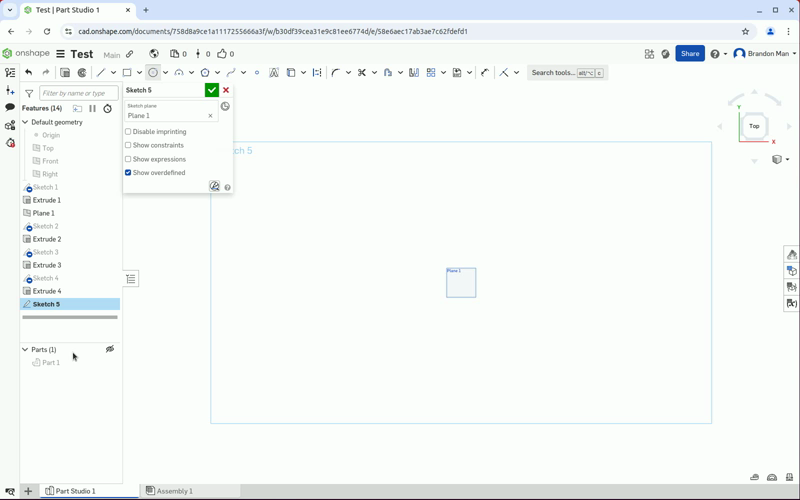
mouse_move(562, 295)
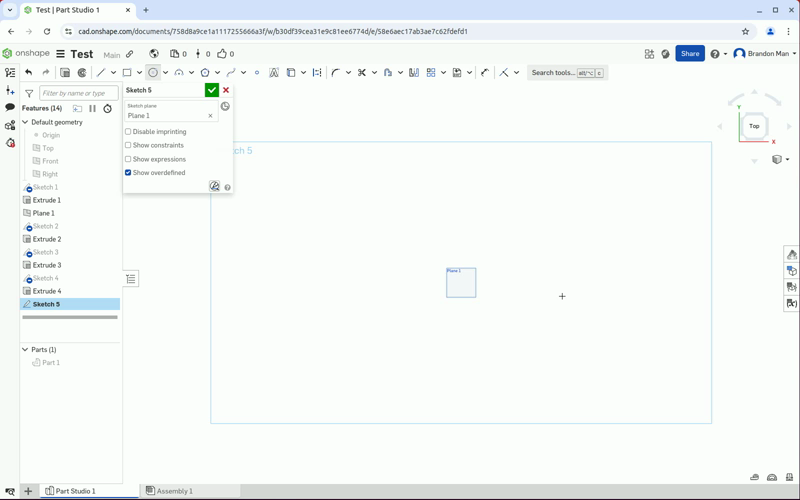
click(562, 295)
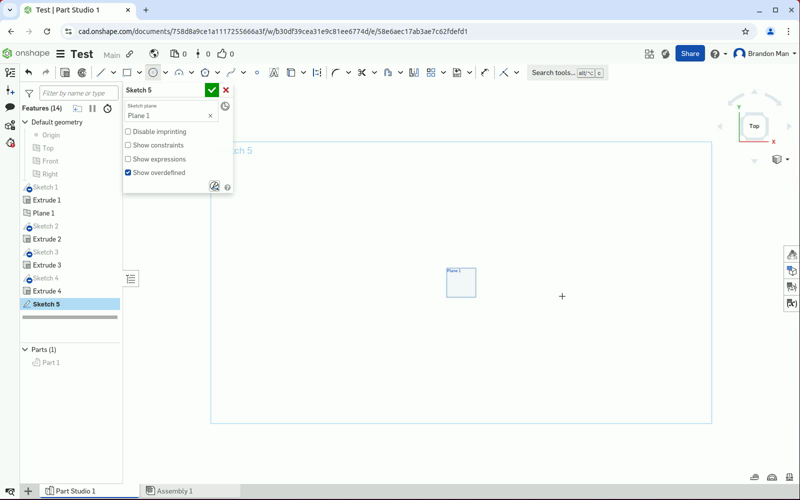
key_up(shift)
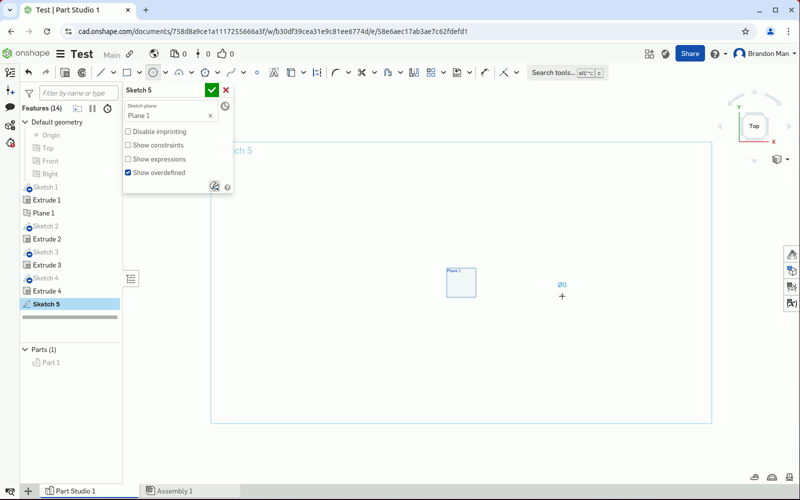
mouse_move(566, 295)
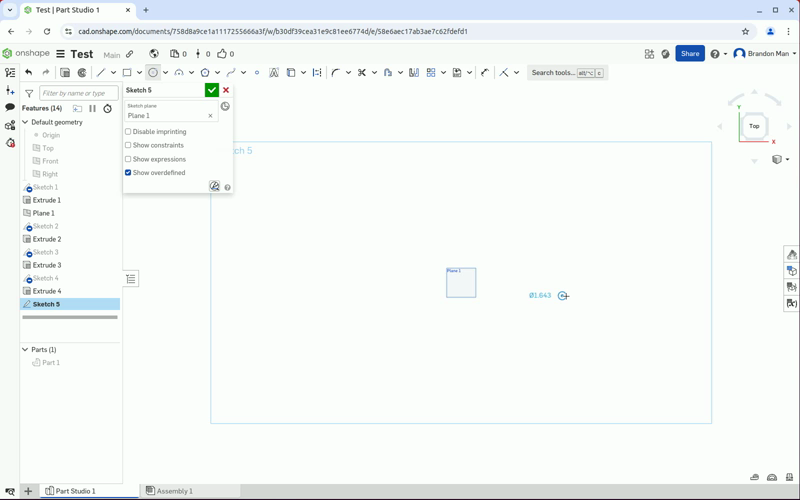
click(566, 295)
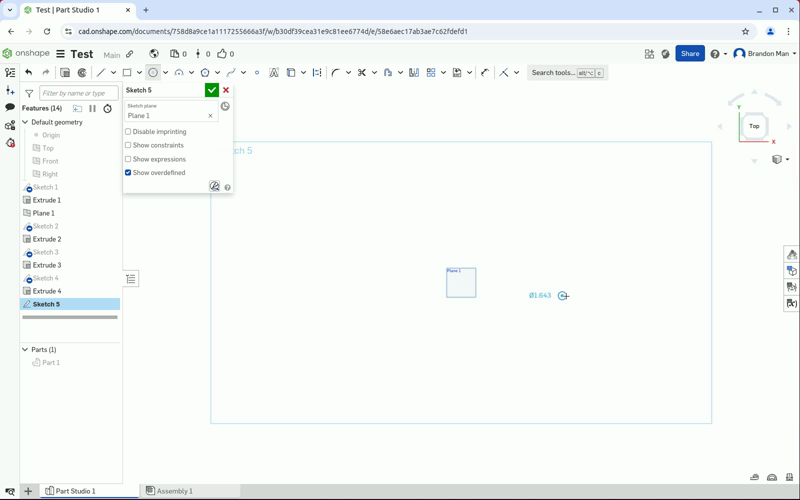
key(esc)
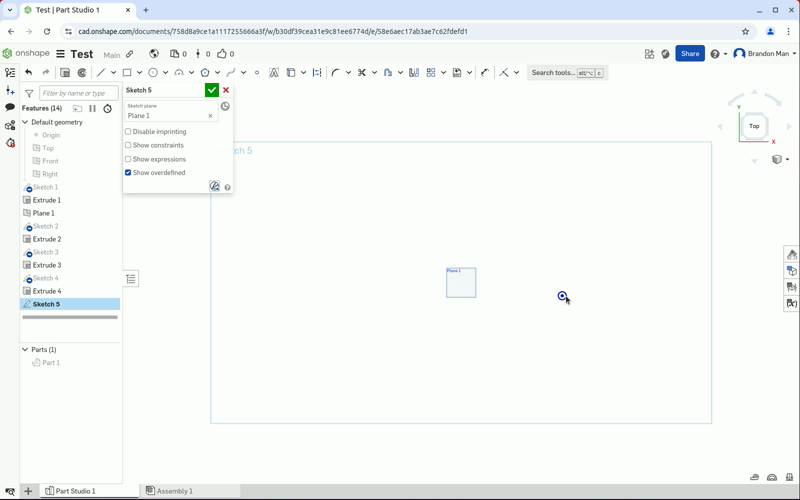
mouse_move(561, 292)
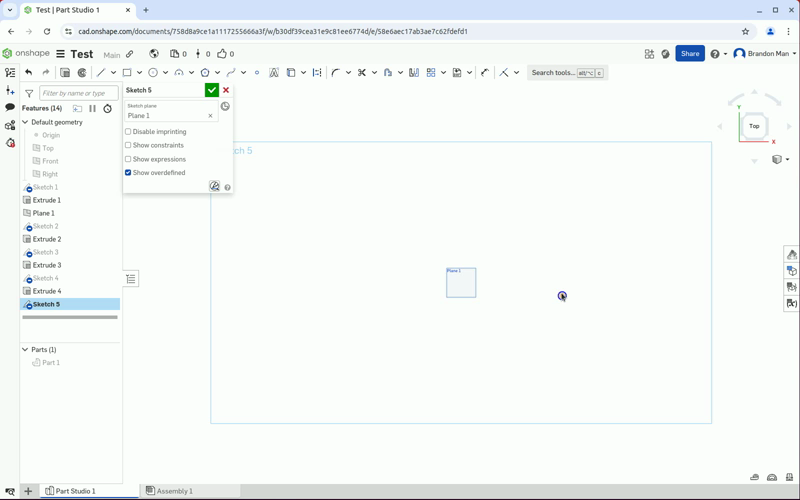
scroll(6)
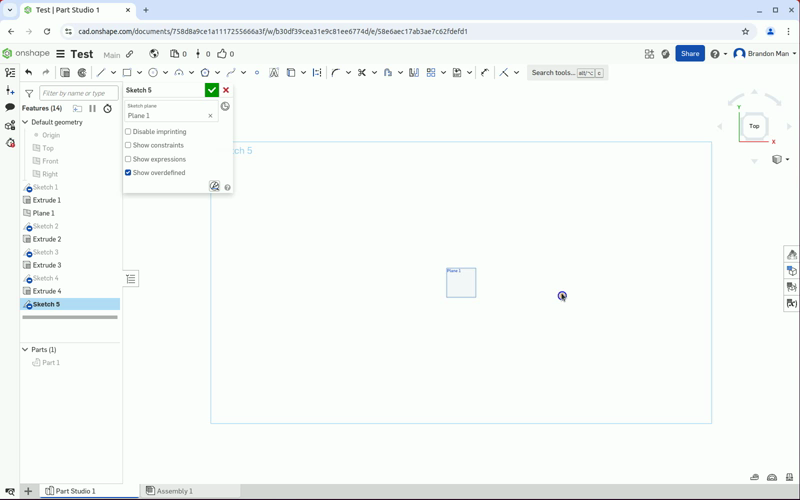
scroll(6)
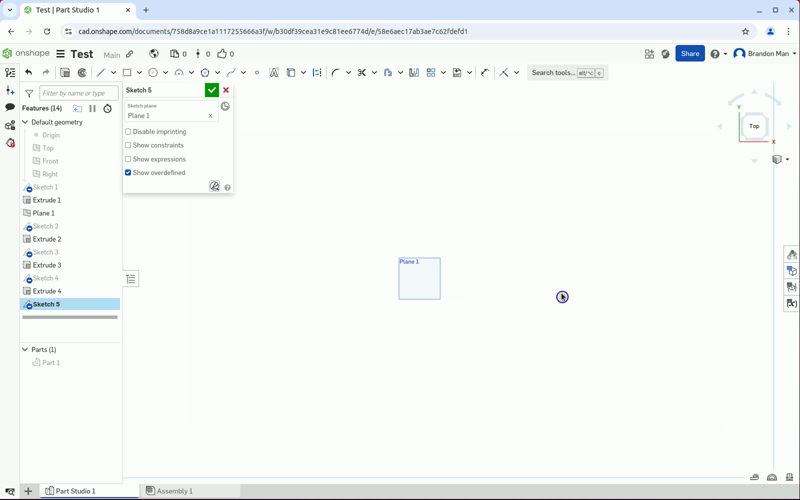
scroll(6)
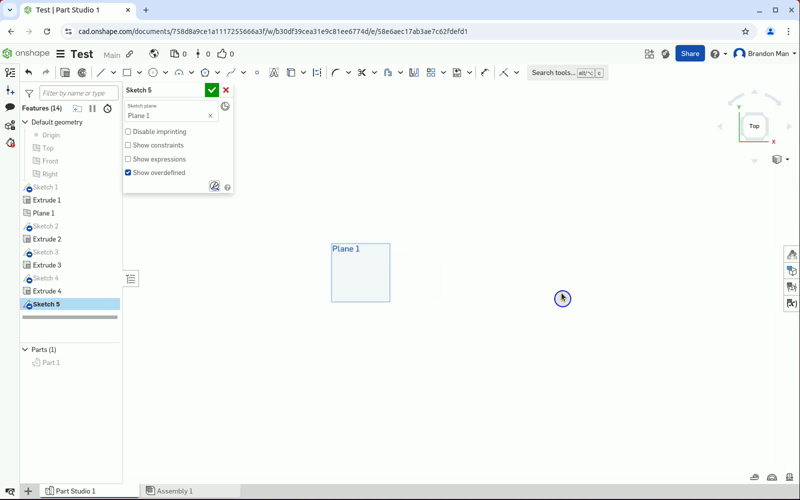
scroll(6)
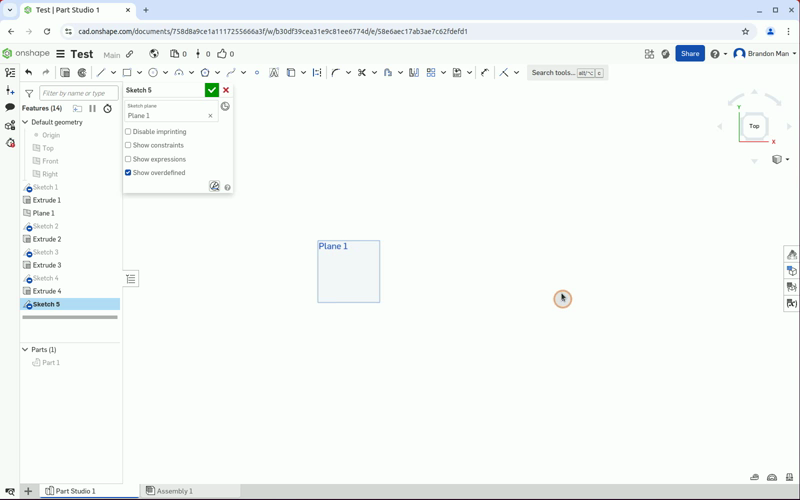
scroll(6)
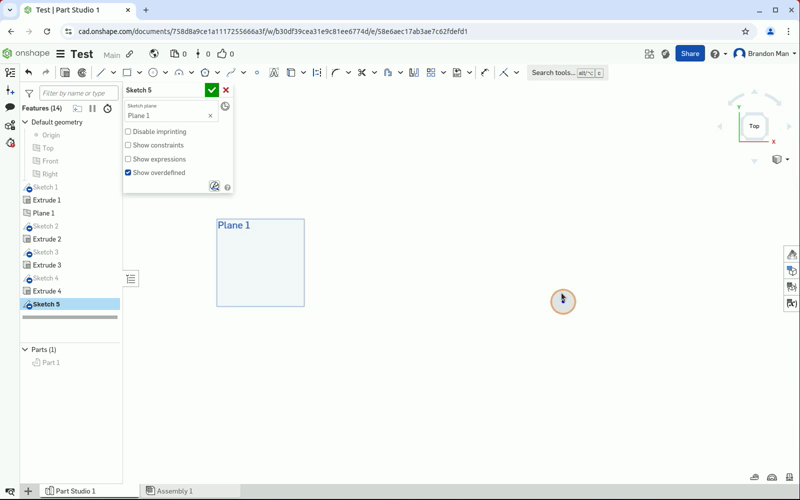
scroll(6)
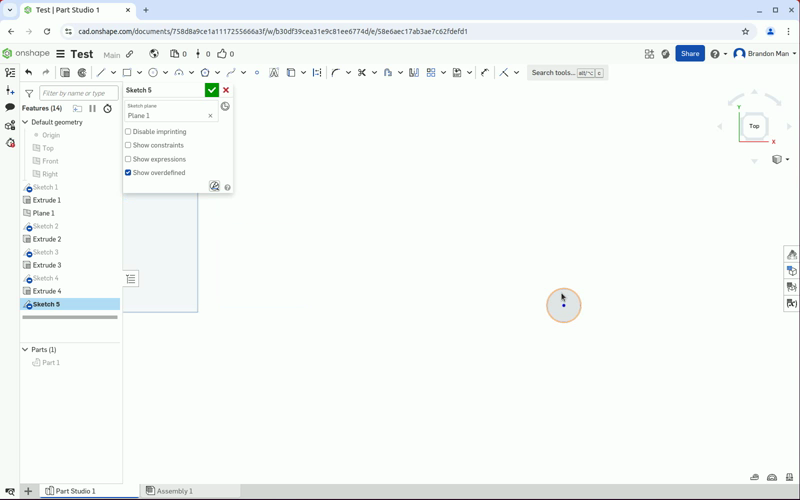
scroll(6)
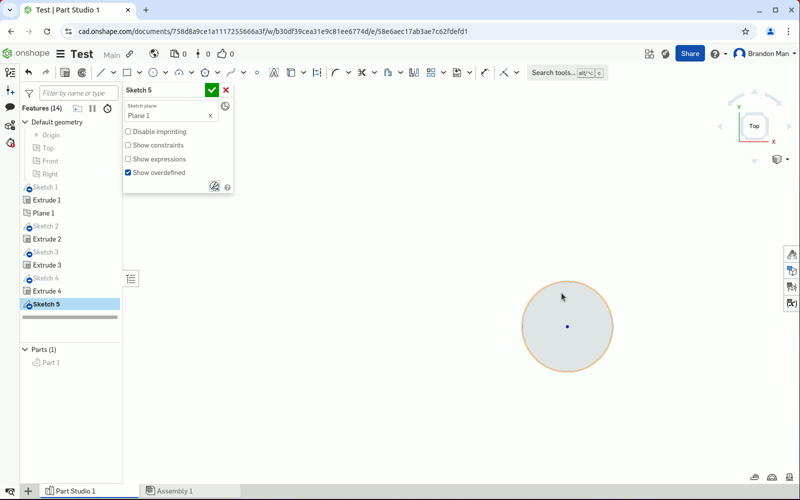
click(561, 292)
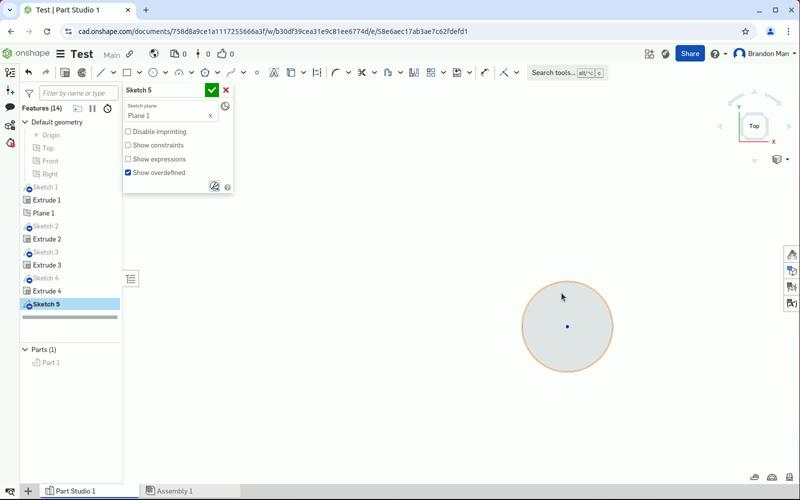
scroll(-6)
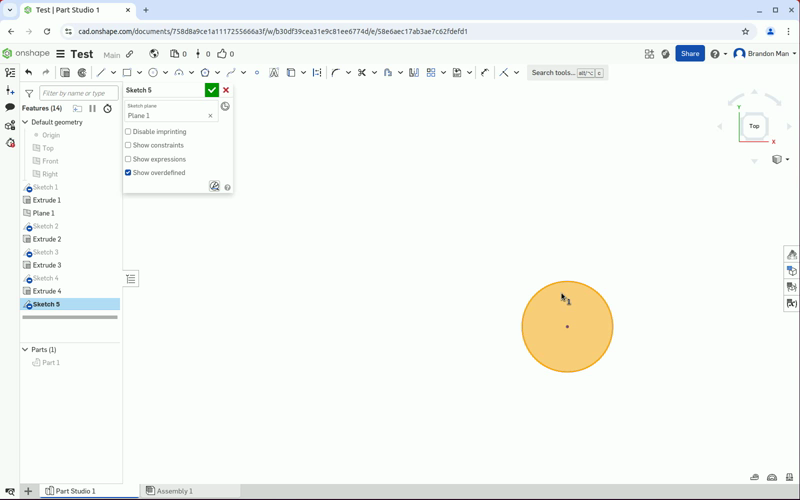
scroll(-6)
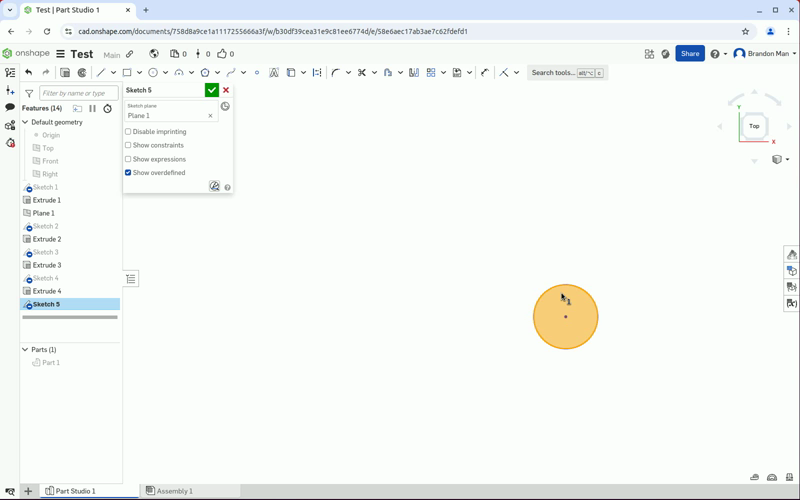
scroll(-6)
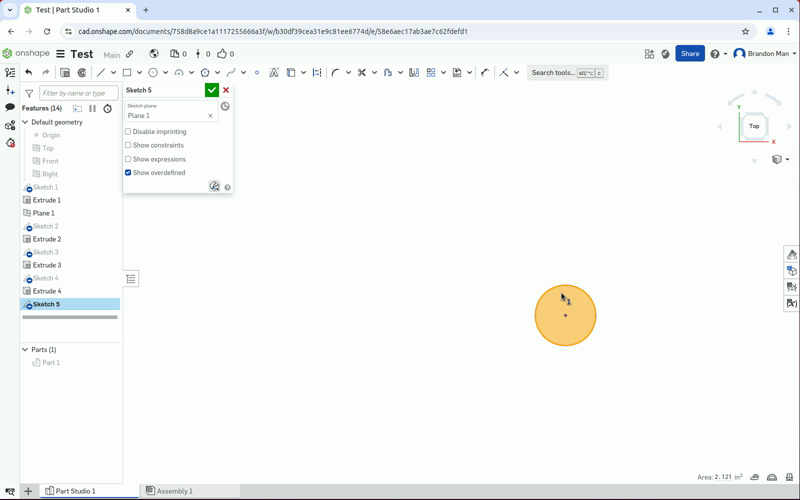
scroll(-6)
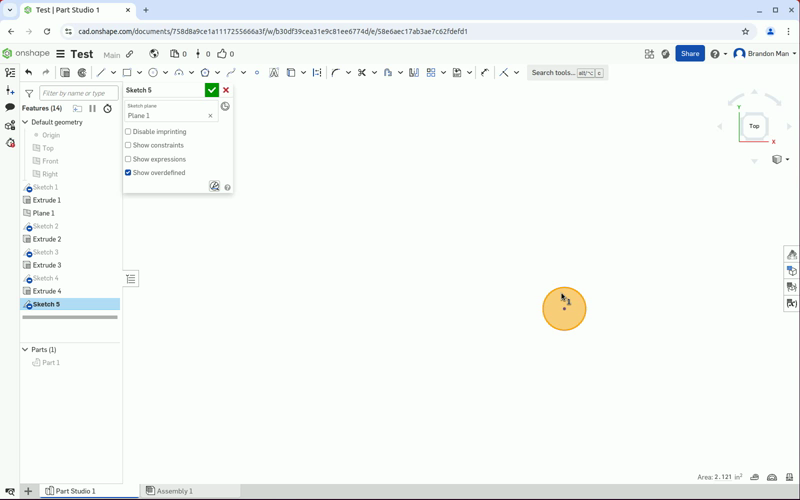
scroll(-6)
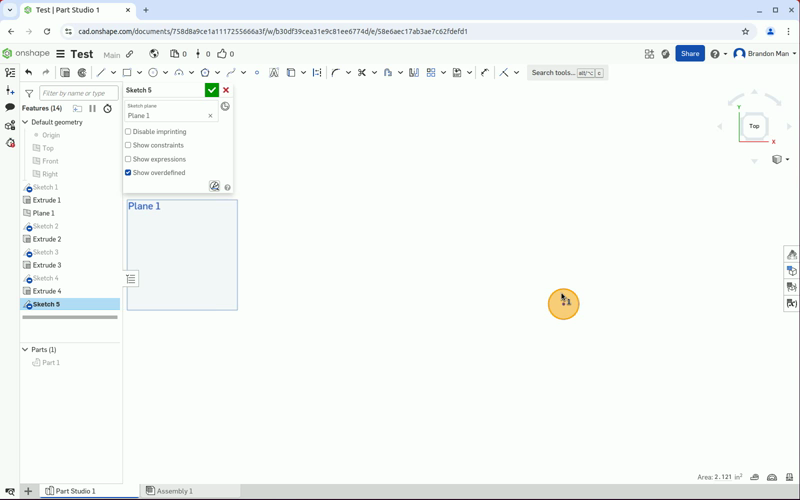
scroll(-6)
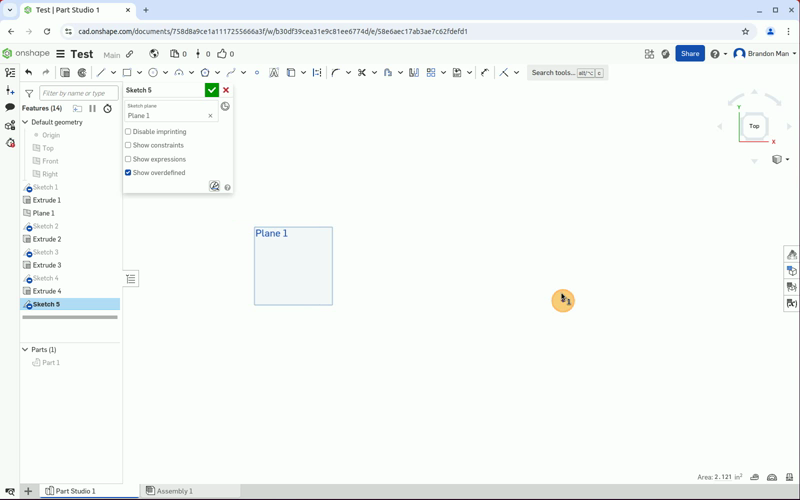
scroll(-6)
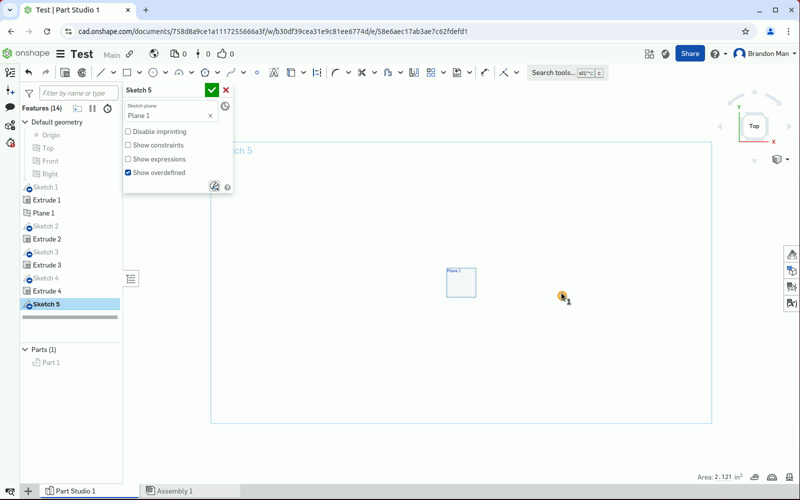
mouse_move(73, 352)
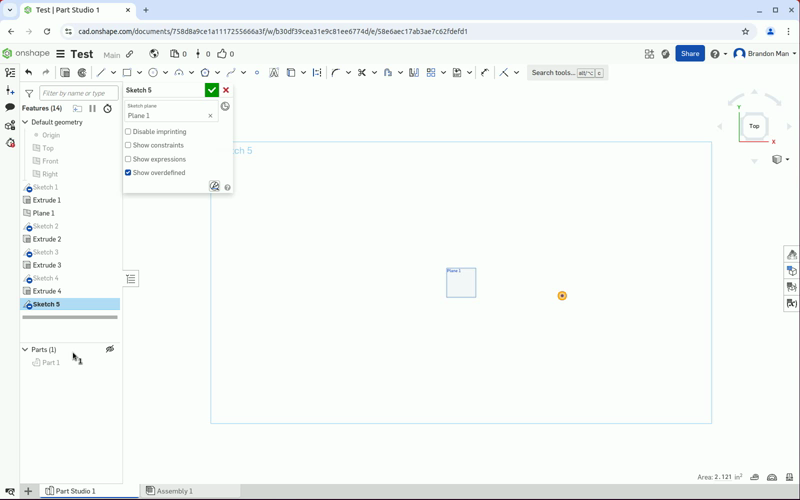
key(shift+y)
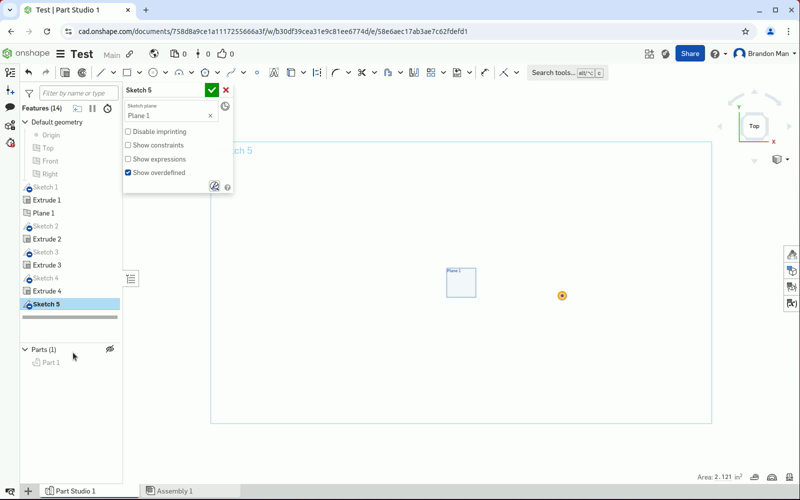
key(shift+e)
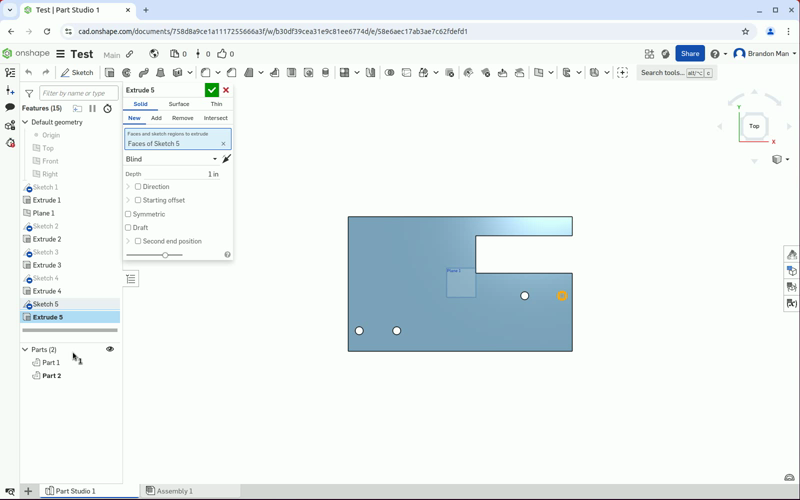
mouse_move(143, 106)
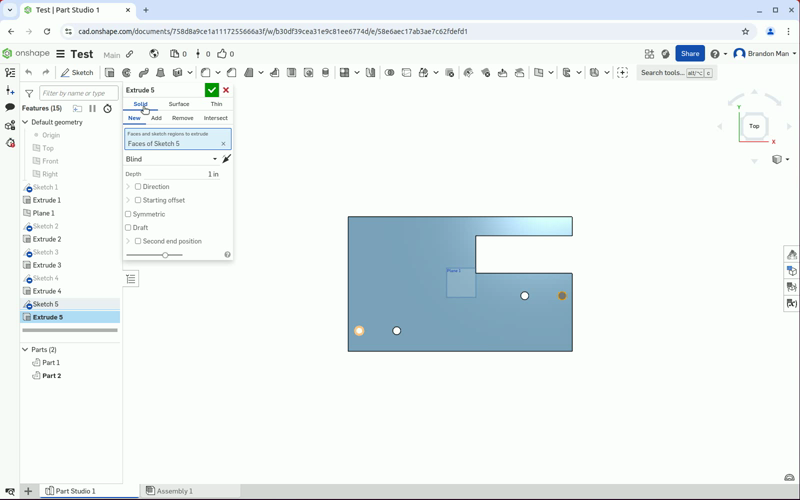
click(143, 106)
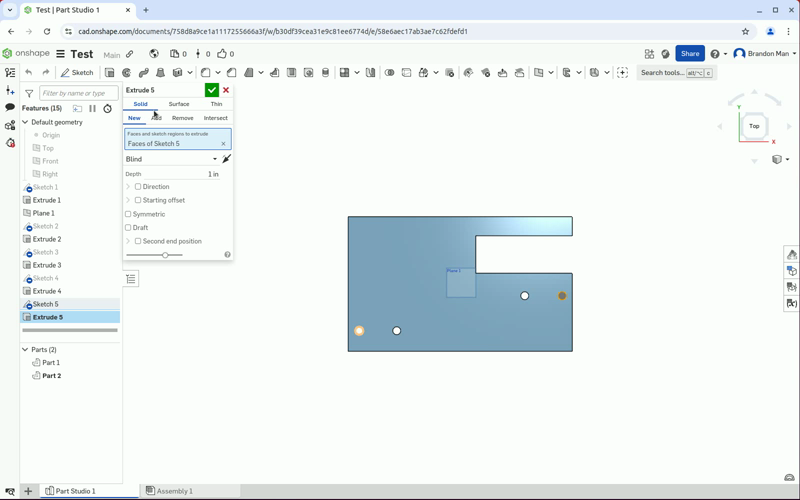
mouse_move(186, 120)
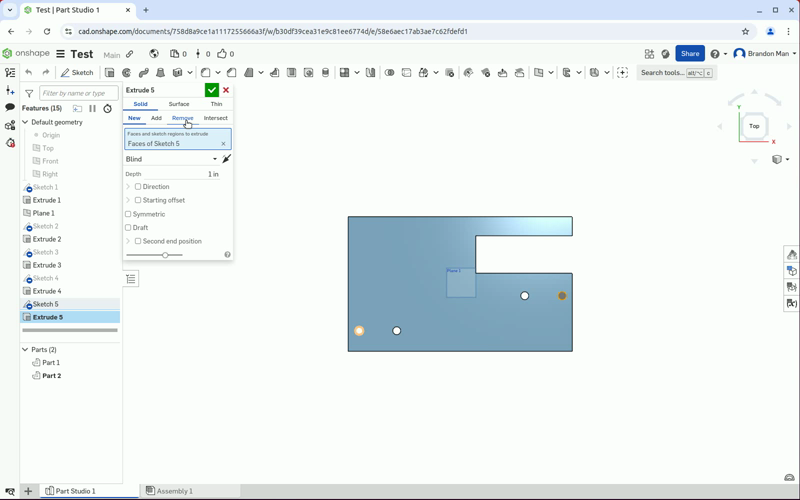
click(186, 120)
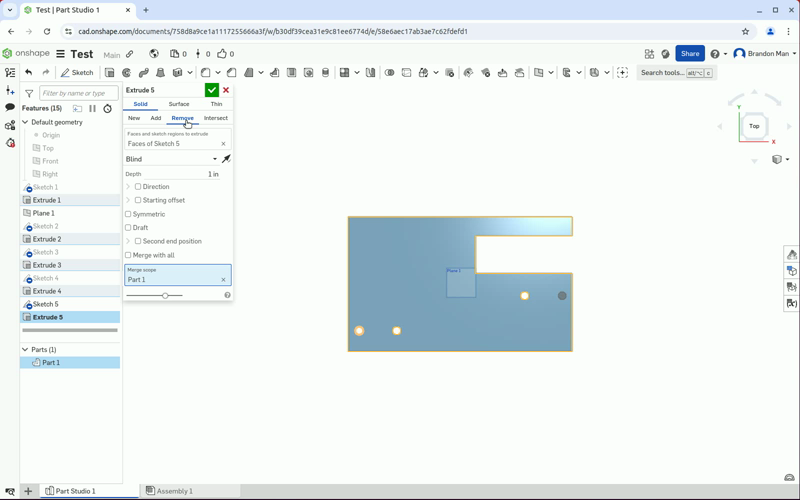
key(tab, 4)
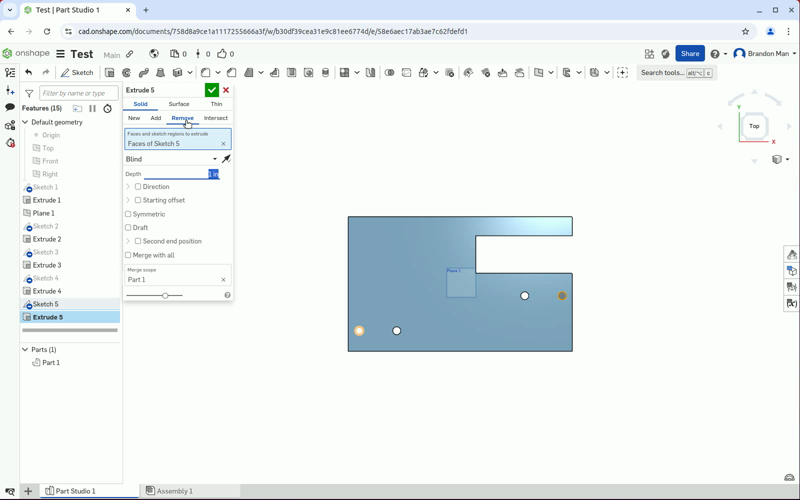
text(12.276)
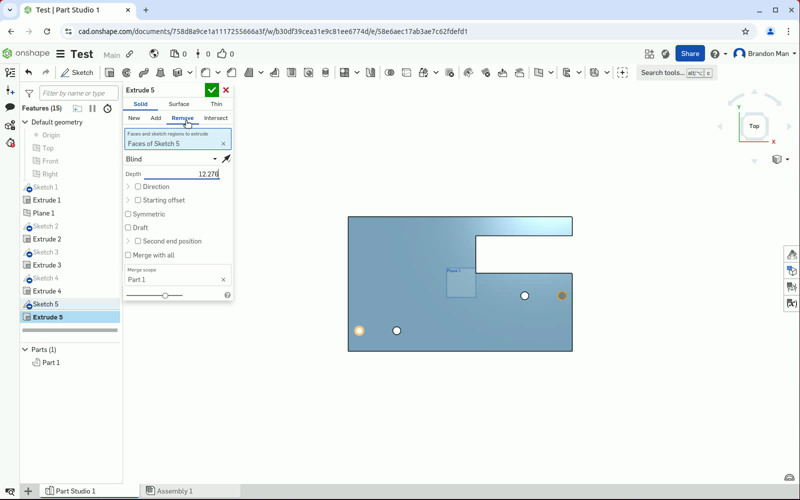
key(tab, 6)
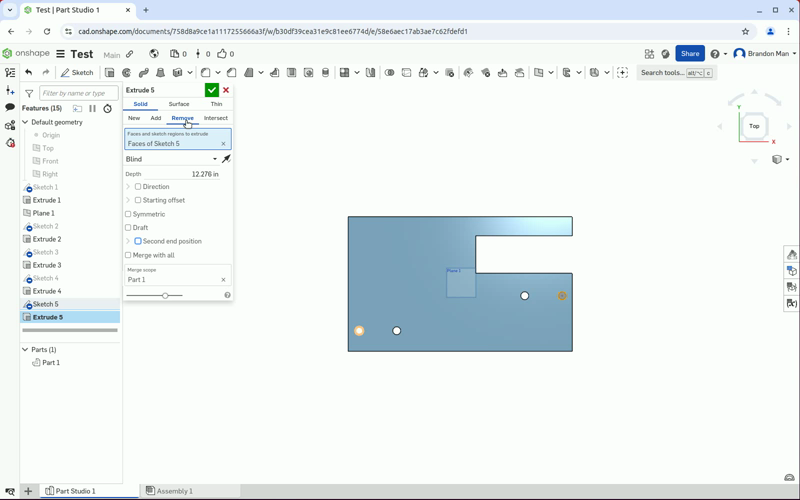
key(space)
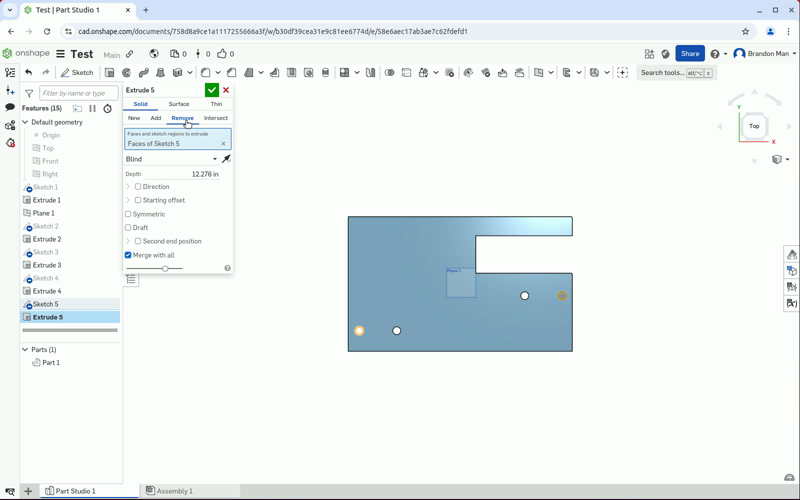
key(enter)
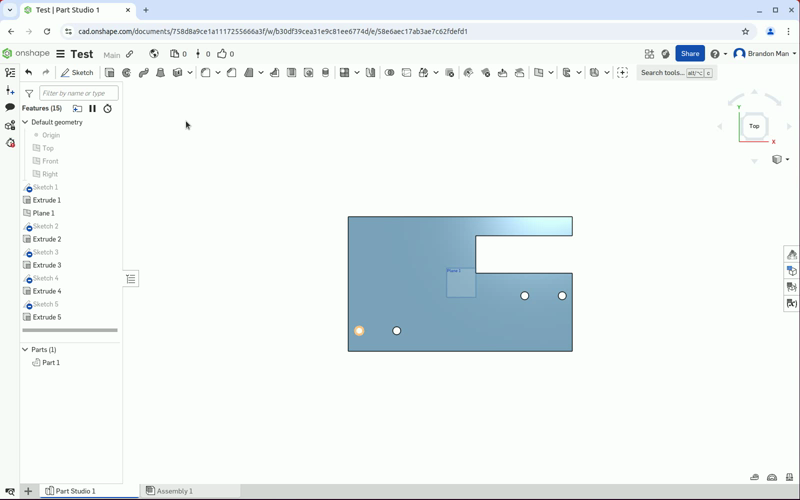
key(shift+h)
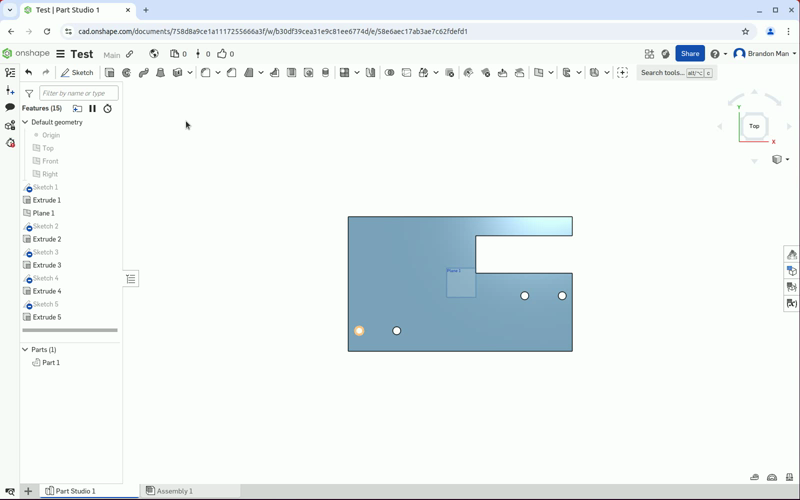
key(shift+h)
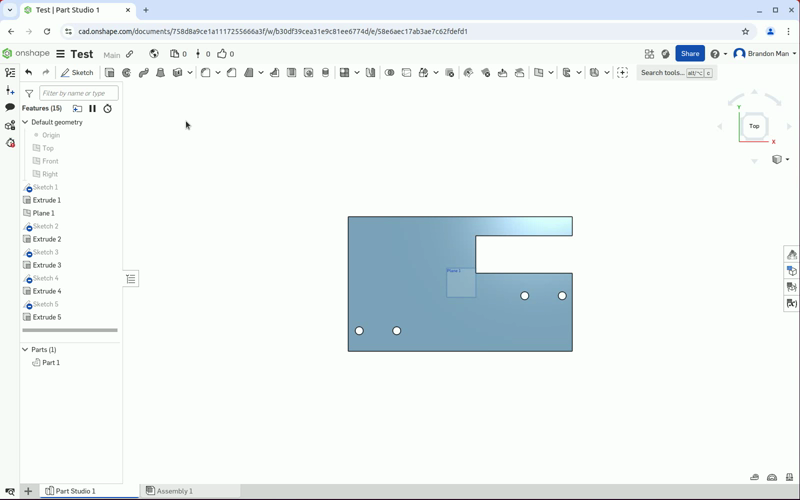
mouse_move(73, 189)
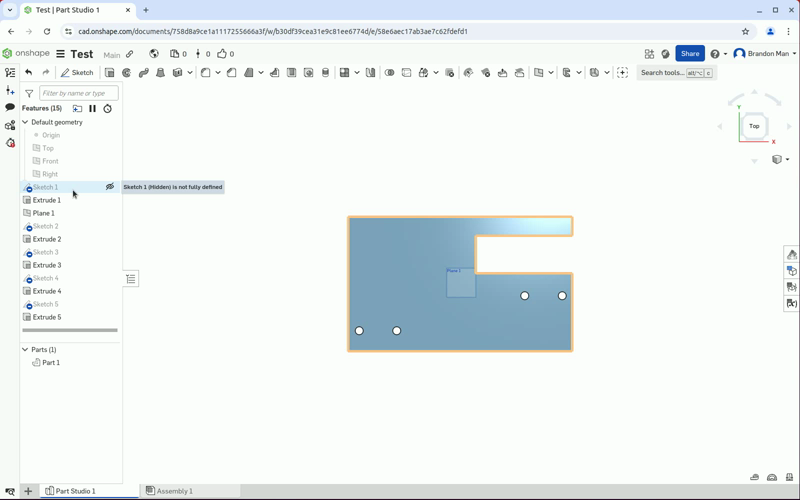
click(73, 189)
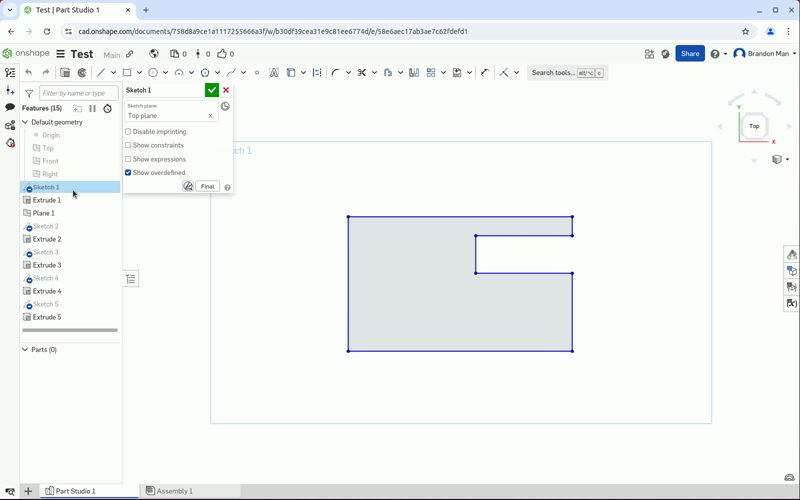
mouse_move(229, 92)
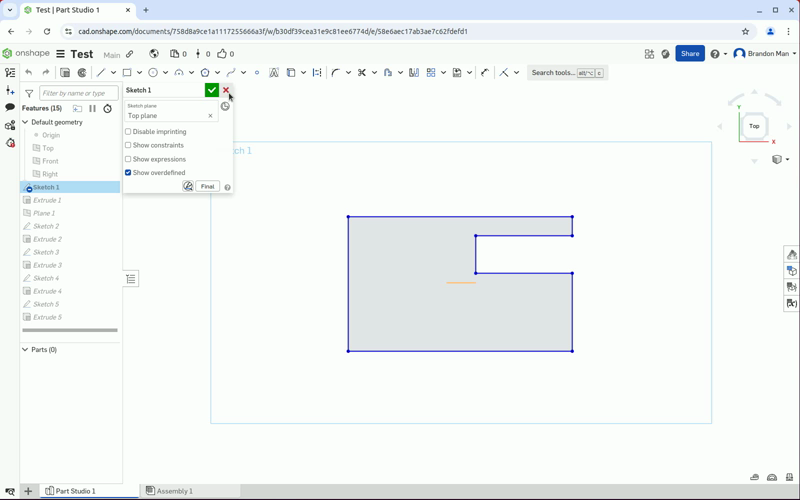
click(229, 92)
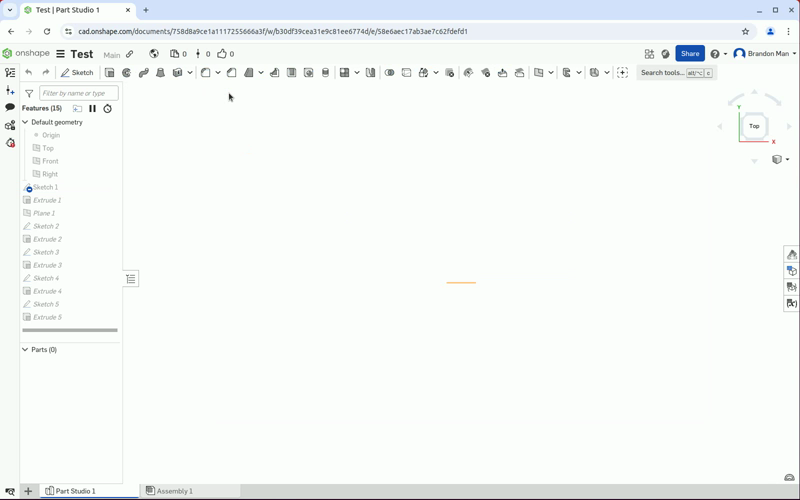
key(shift+s)
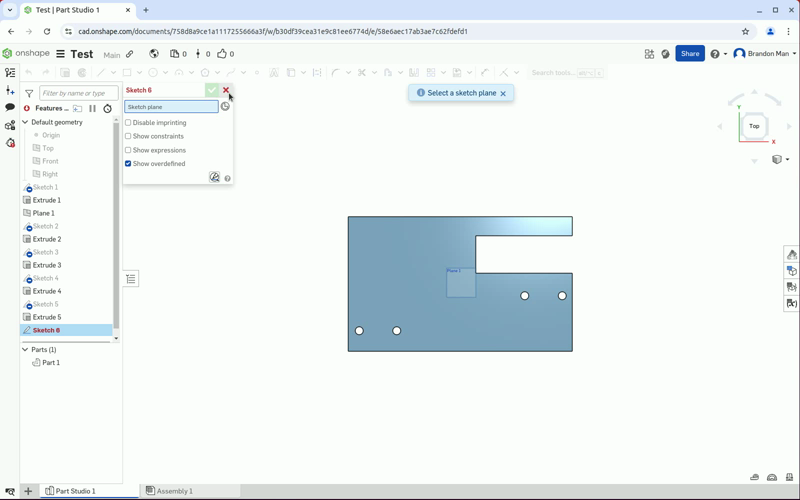
mouse_move(69, 215)
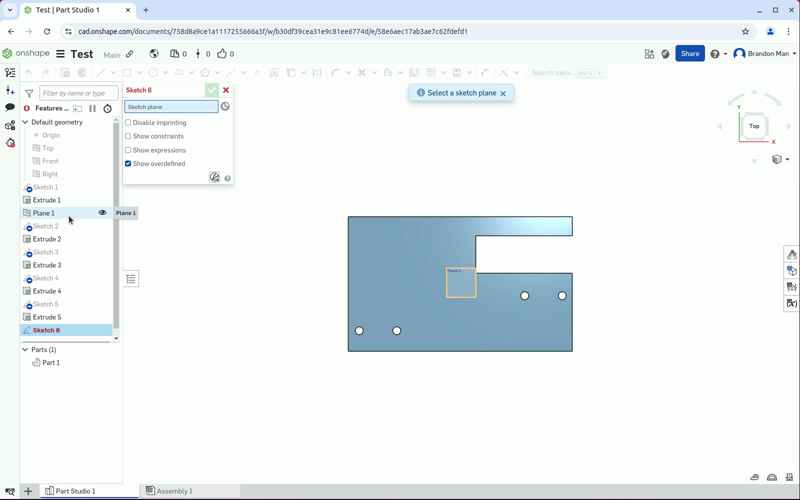
click(69, 215)
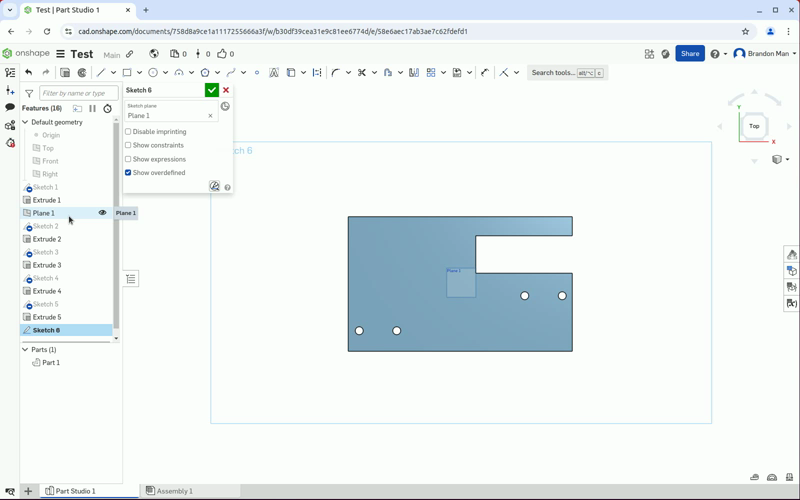
mouse_move(73, 352)
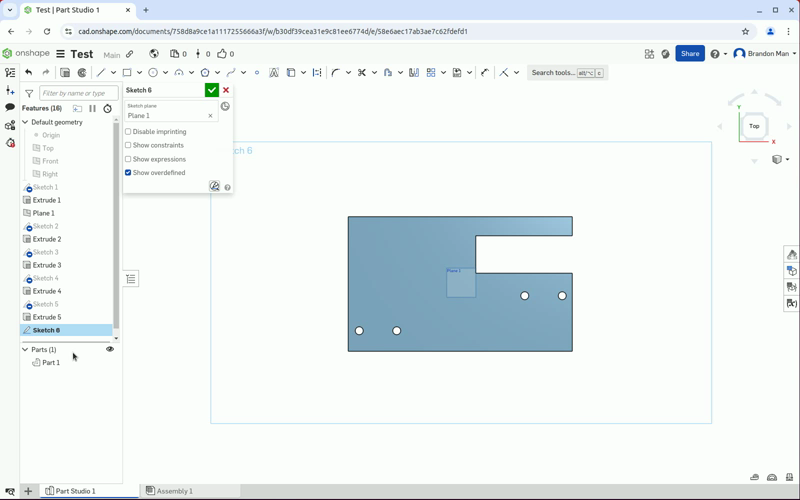
key(y)
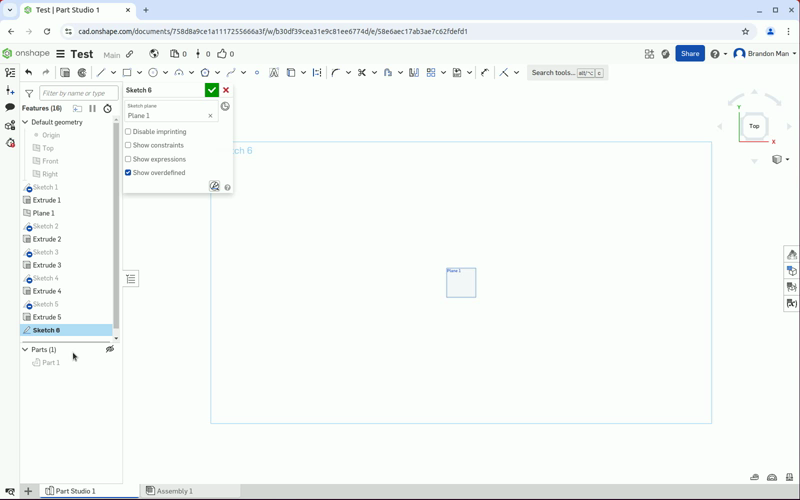
key(c)
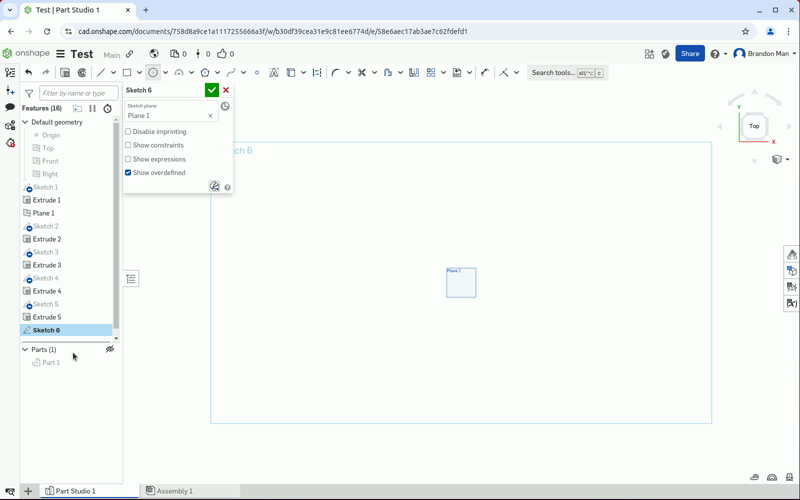
key_down(shift)
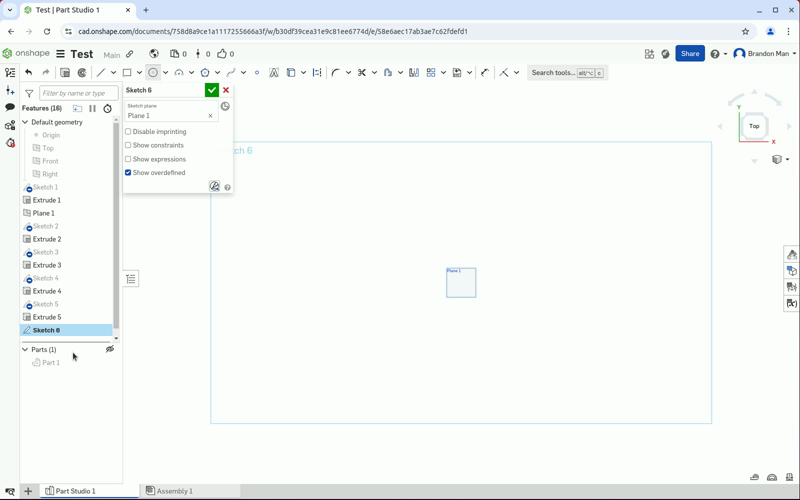
mouse_move(562, 224)
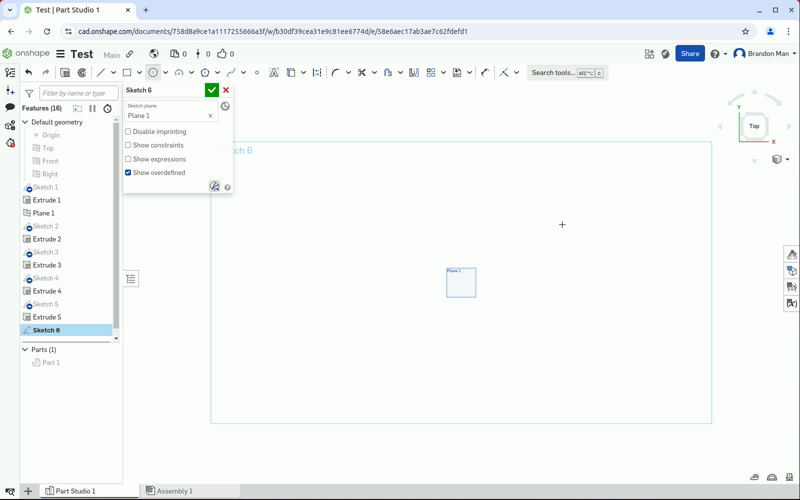
click(562, 224)
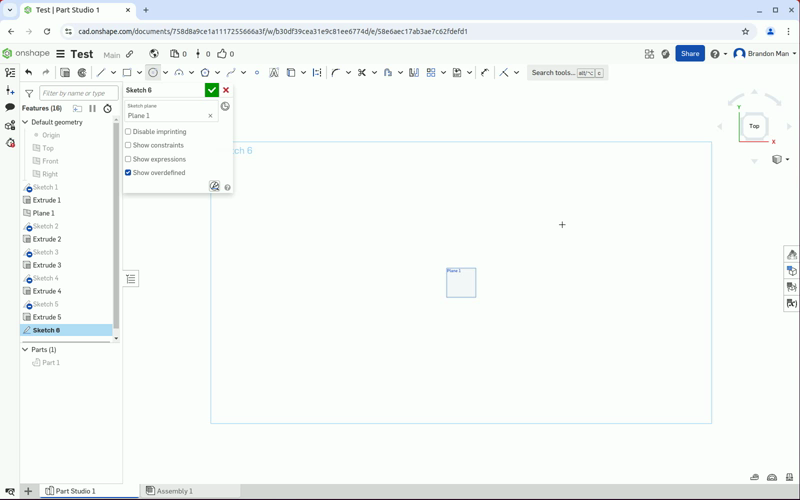
key_up(shift)
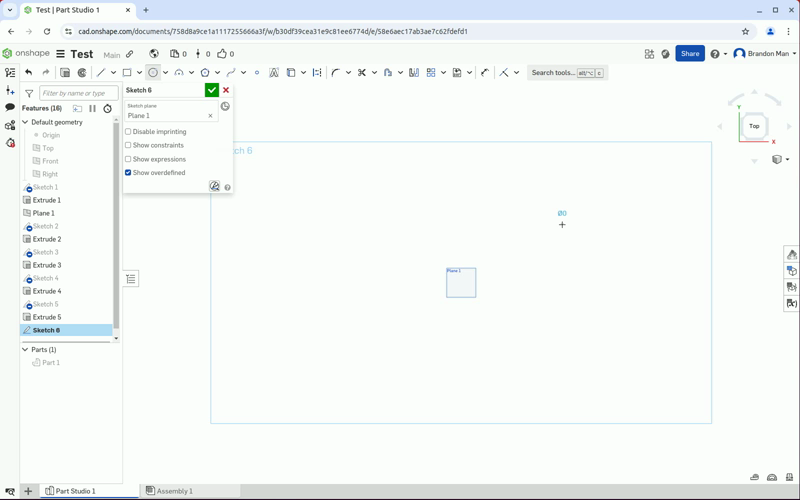
mouse_move(566, 224)
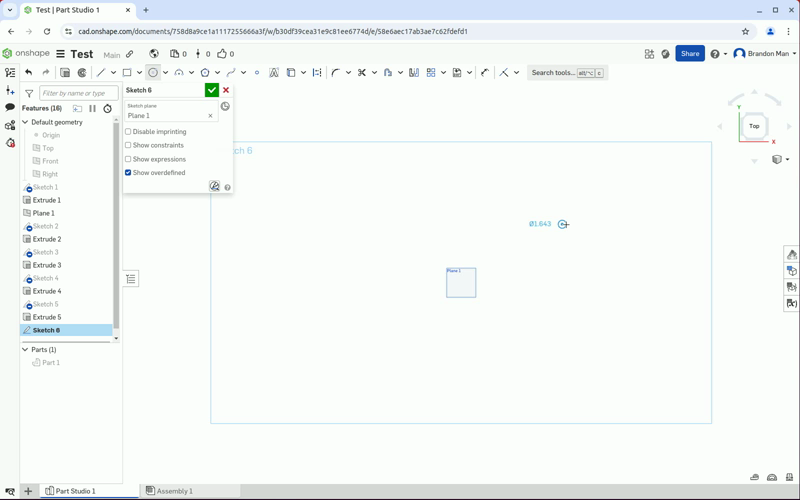
click(566, 224)
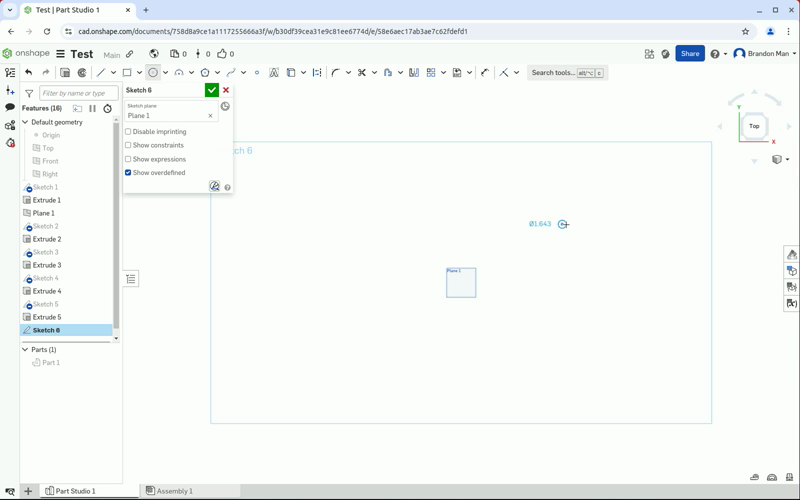
key(esc)
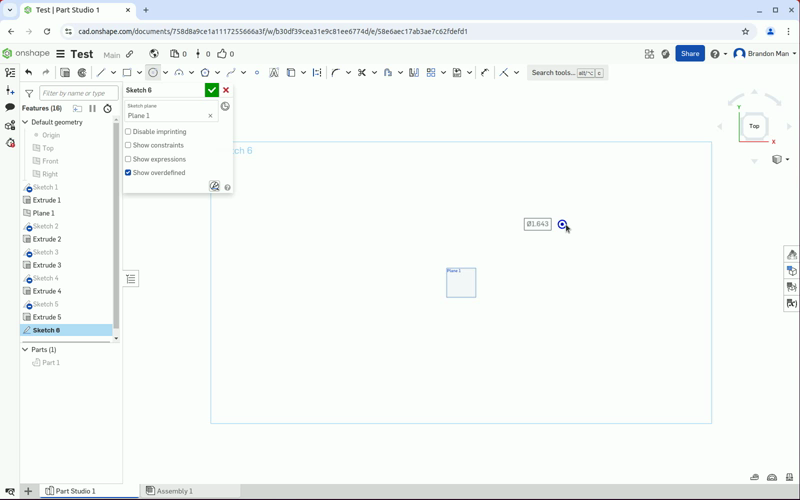
mouse_move(559, 223)
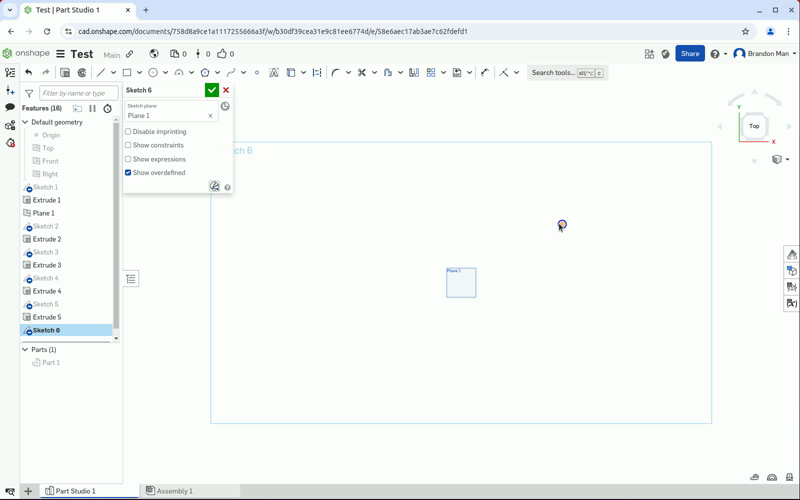
scroll(6)
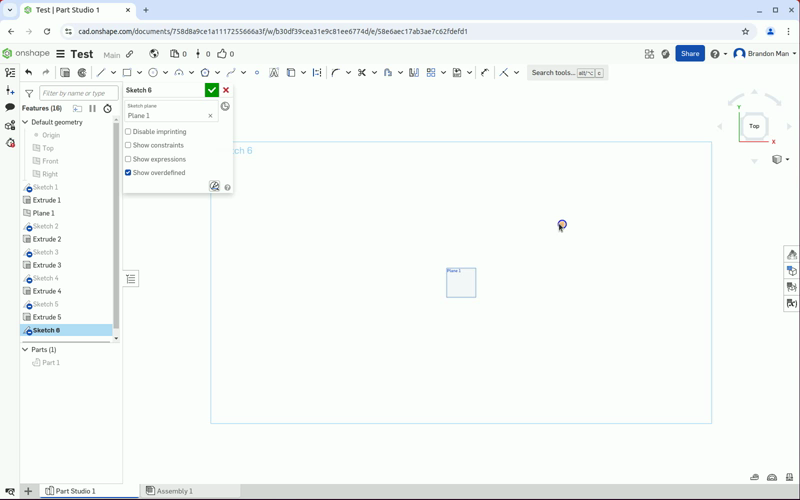
scroll(6)
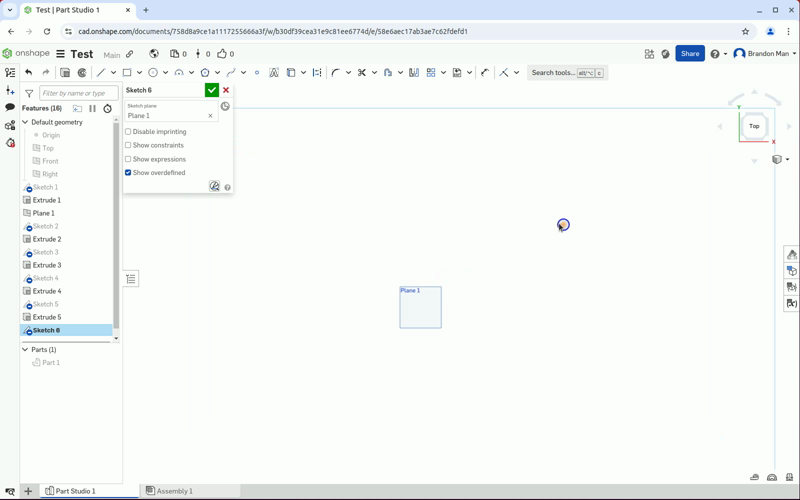
scroll(6)
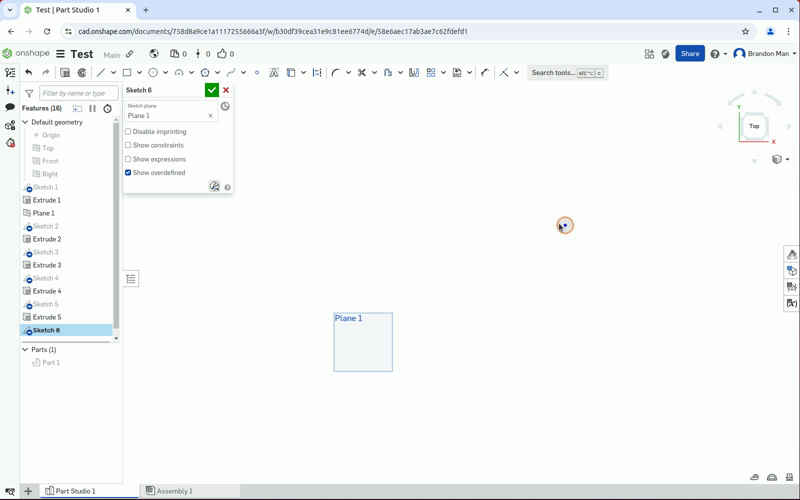
scroll(6)
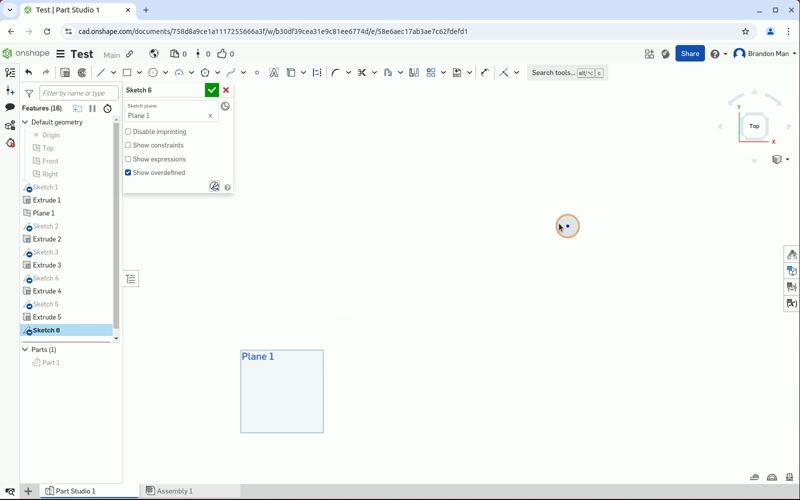
scroll(6)
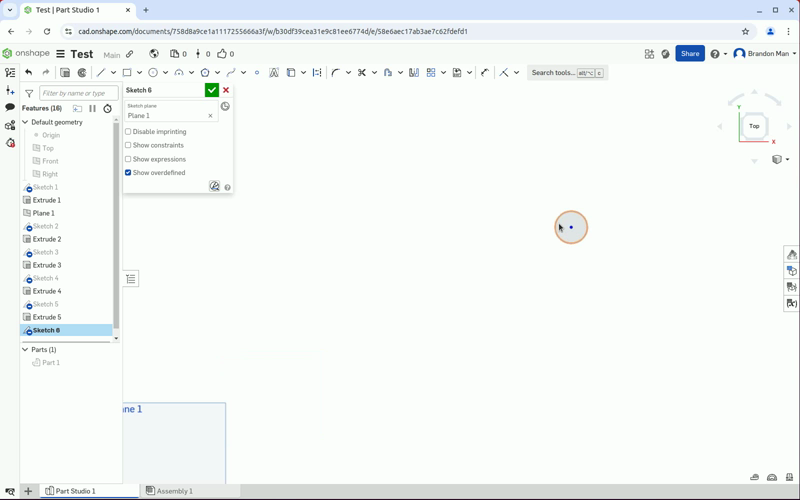
scroll(6)
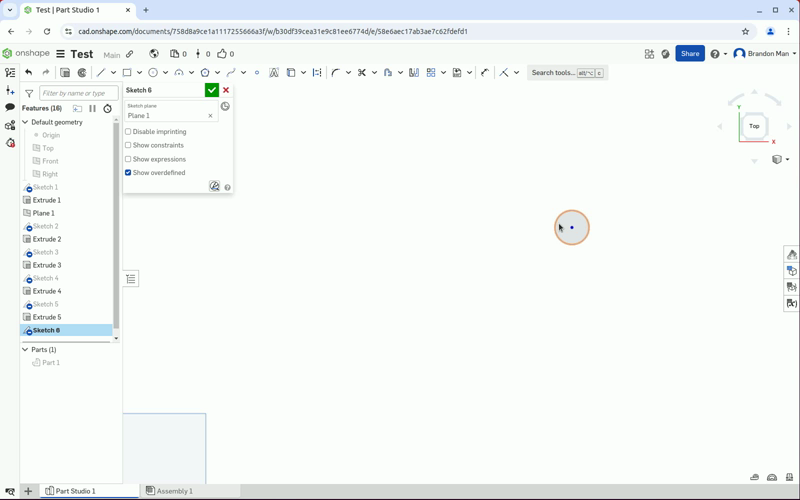
scroll(6)
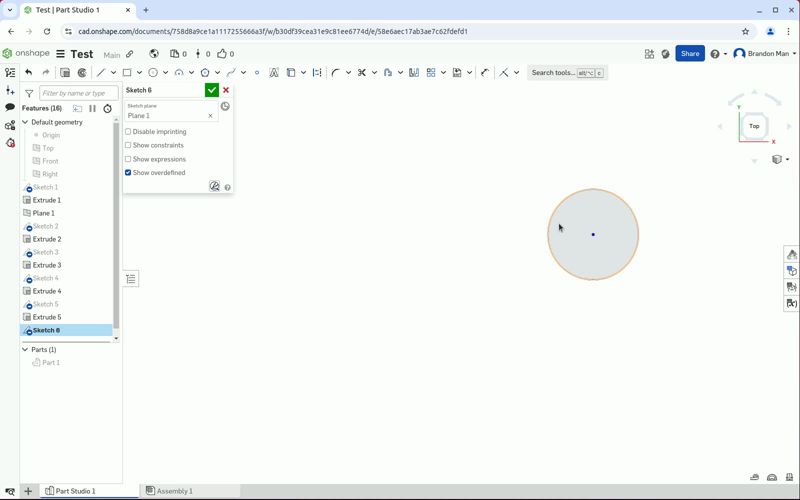
click(559, 223)
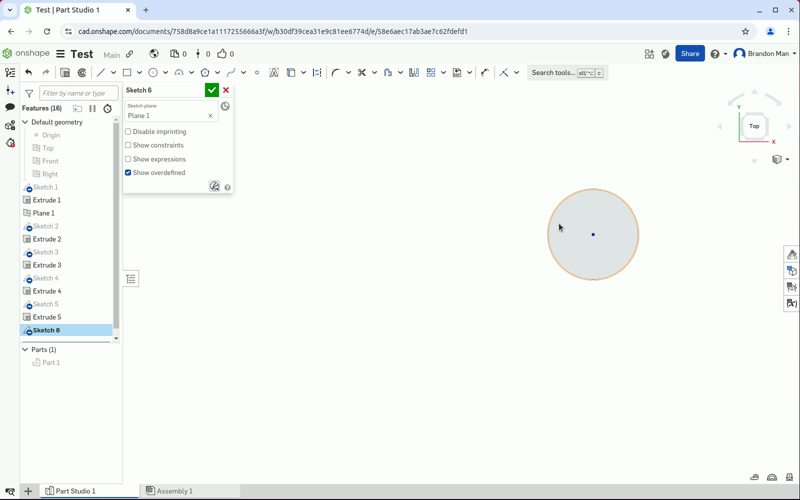
scroll(-6)
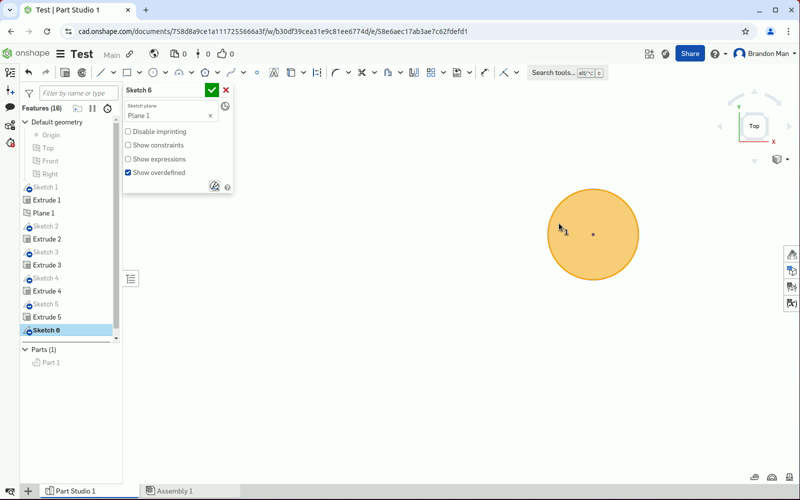
scroll(-6)
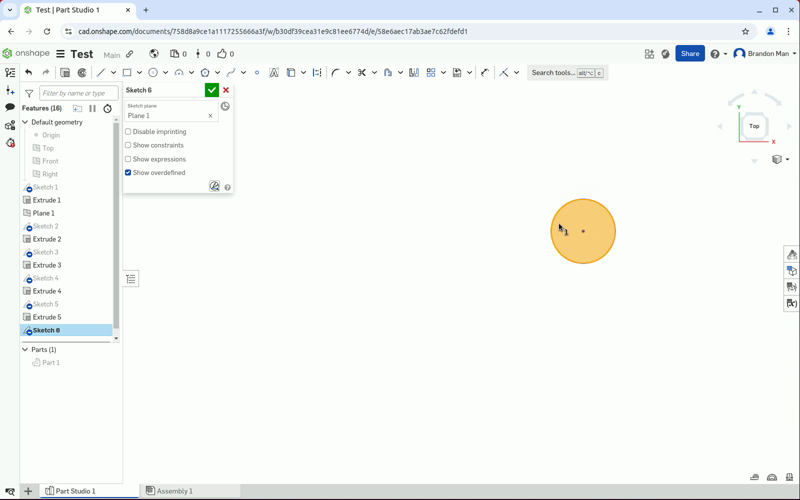
scroll(-6)
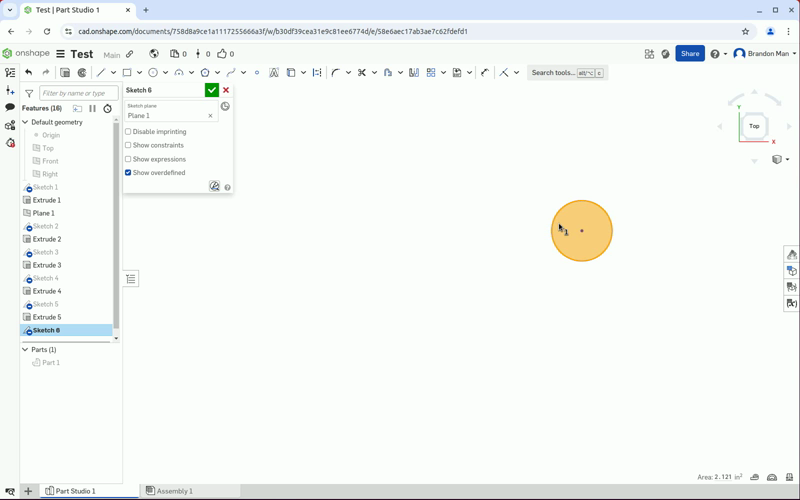
scroll(-6)
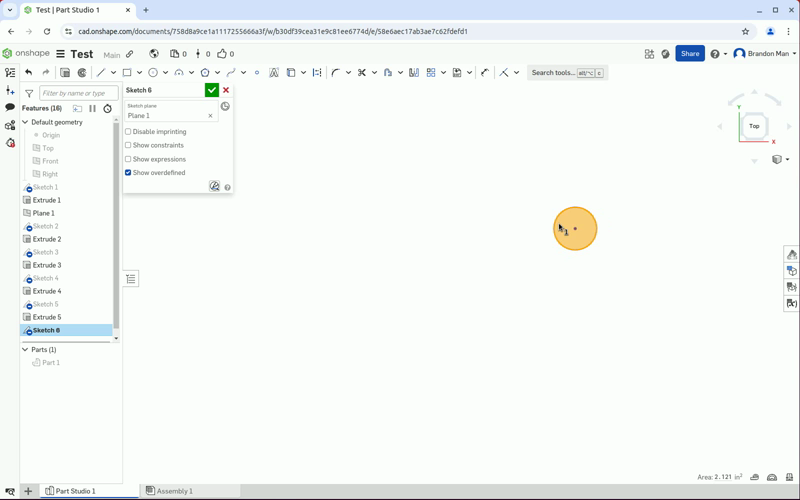
scroll(-6)
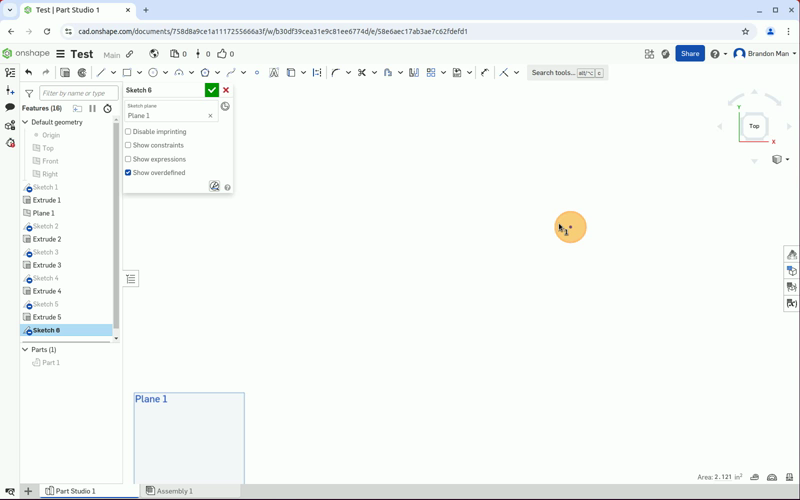
scroll(-6)
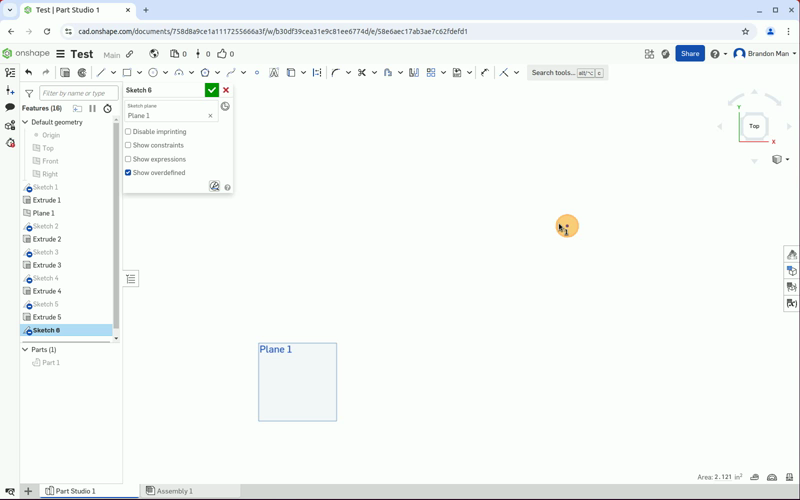
scroll(-6)
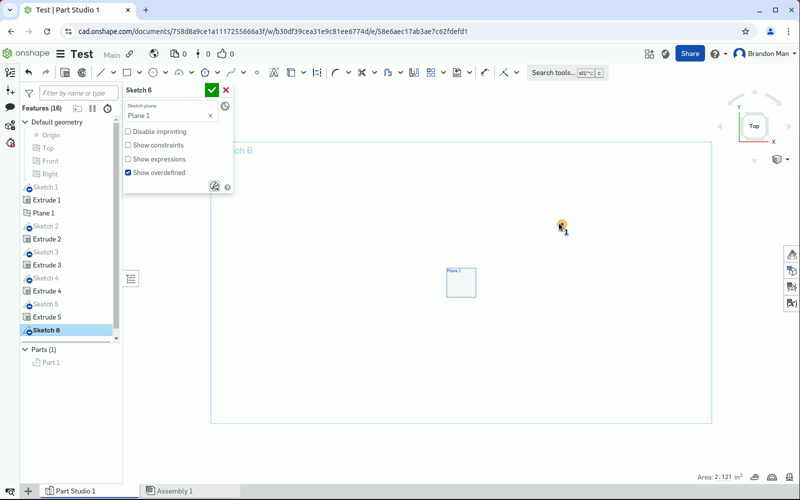
mouse_move(73, 352)
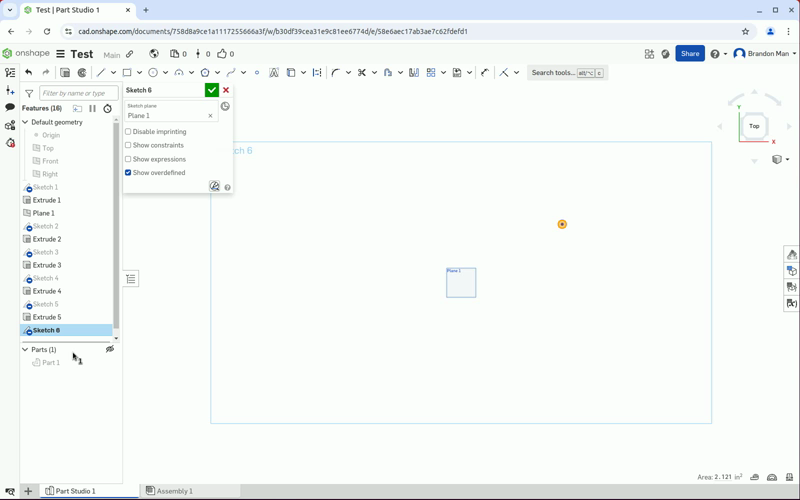
key(shift+y)
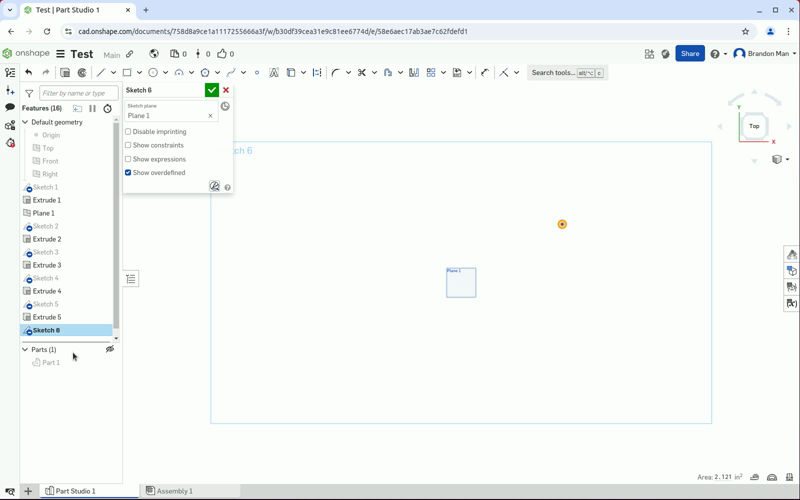
key(shift+e)
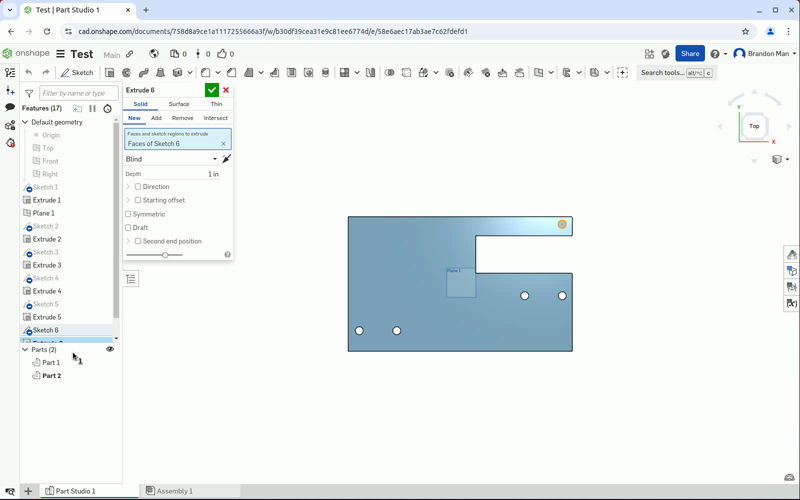
mouse_move(143, 106)
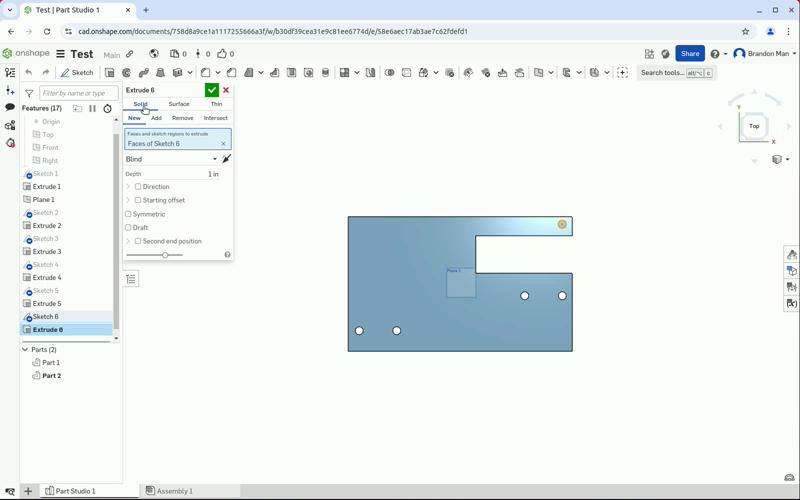
click(143, 106)
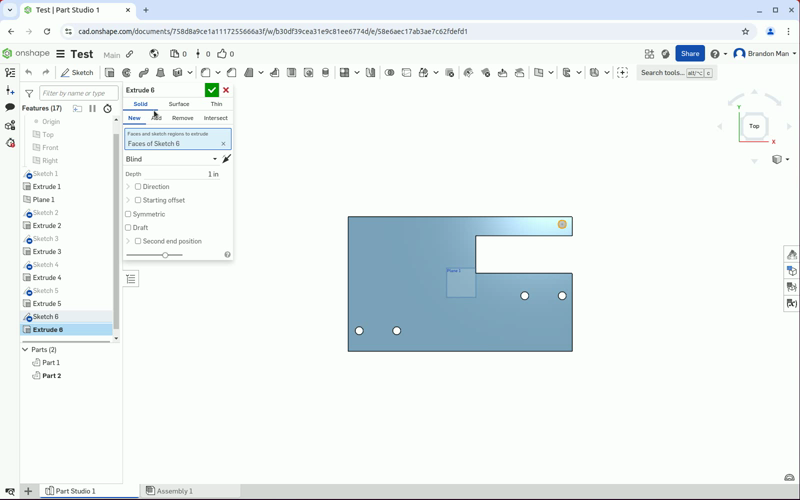
mouse_move(186, 120)
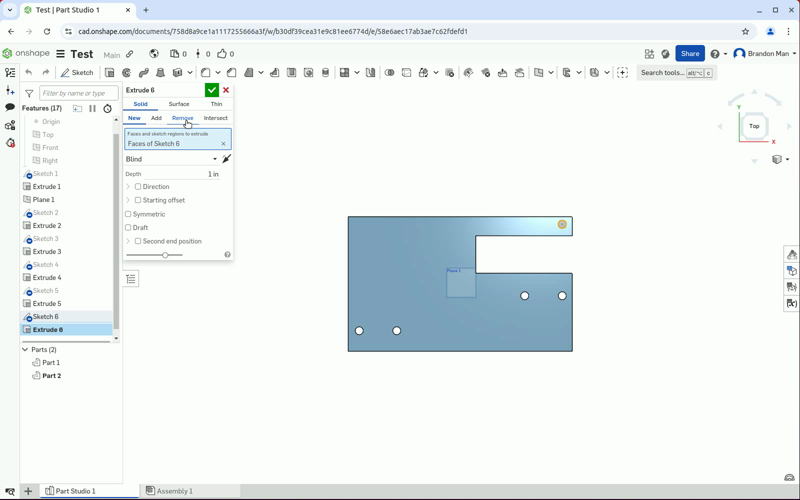
click(186, 120)
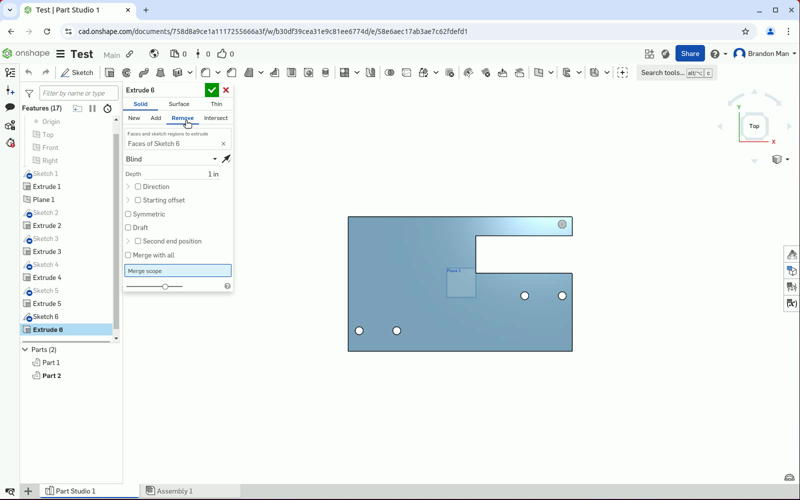
key(tab, 4)
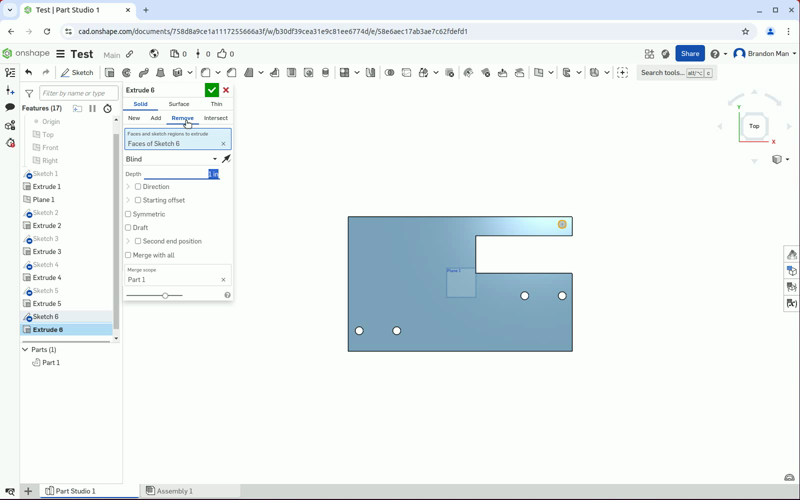
text(12.276)
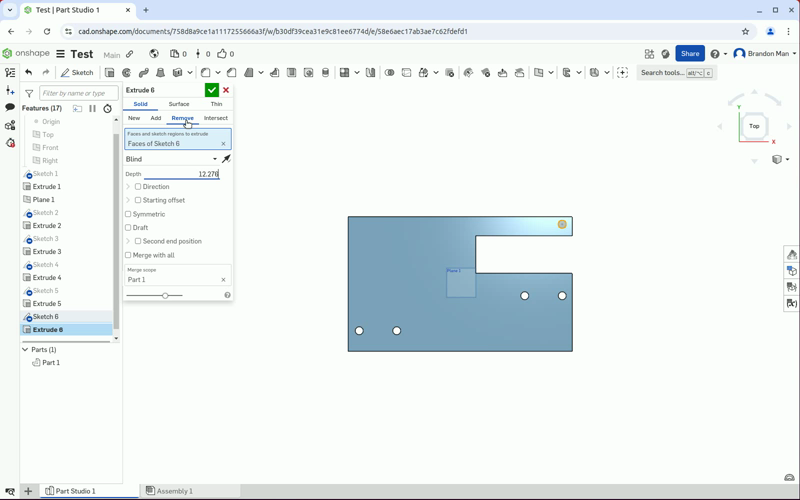
key(tab, 6)
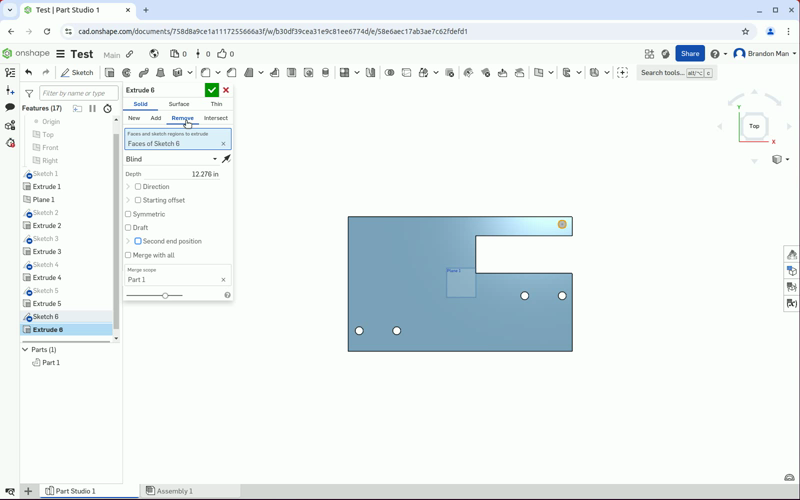
key(space)
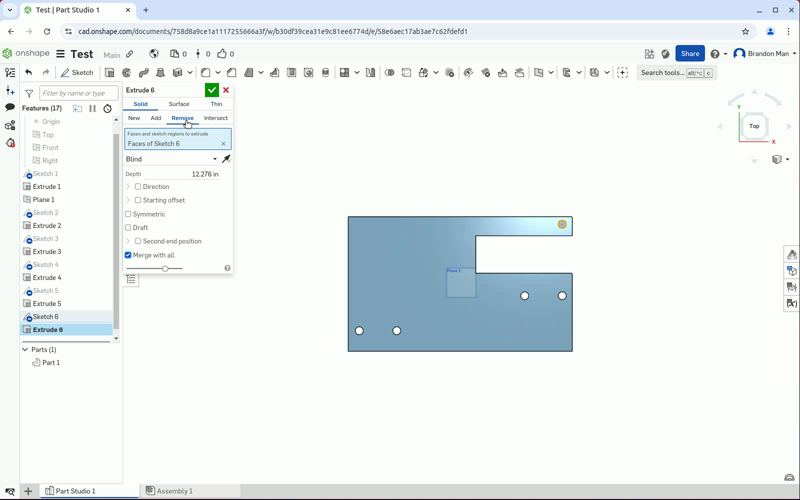
key(enter)
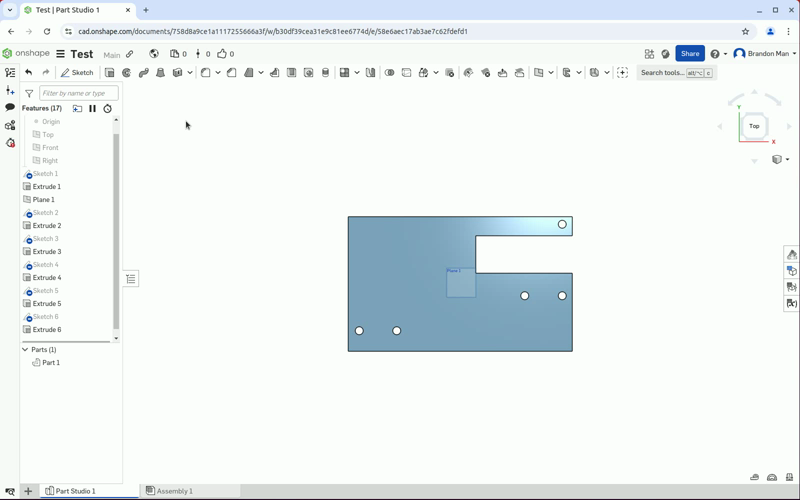
key(shift+h)
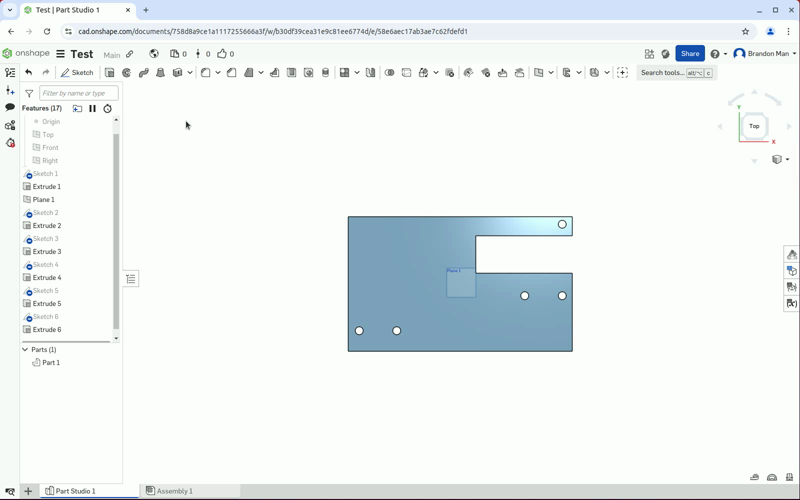
key(shift+h)
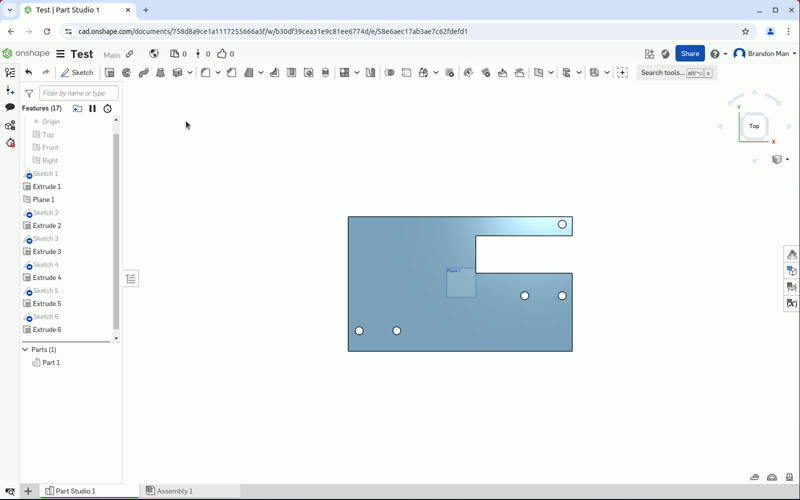
mouse_move(69, 176)
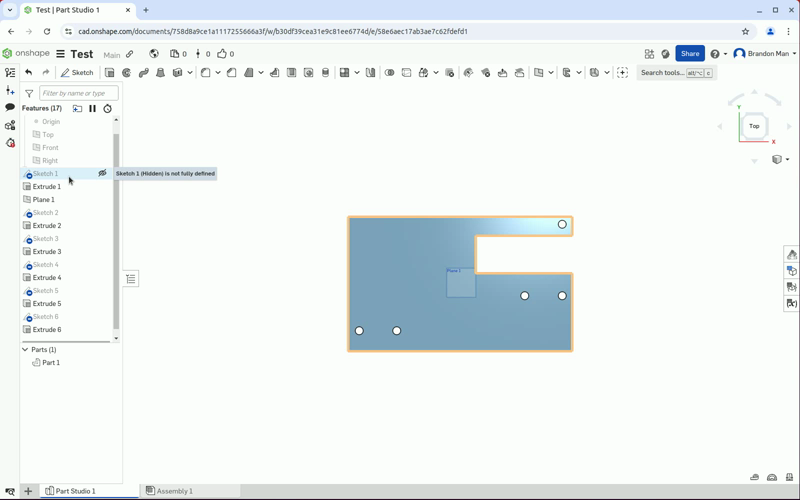
click(69, 176)
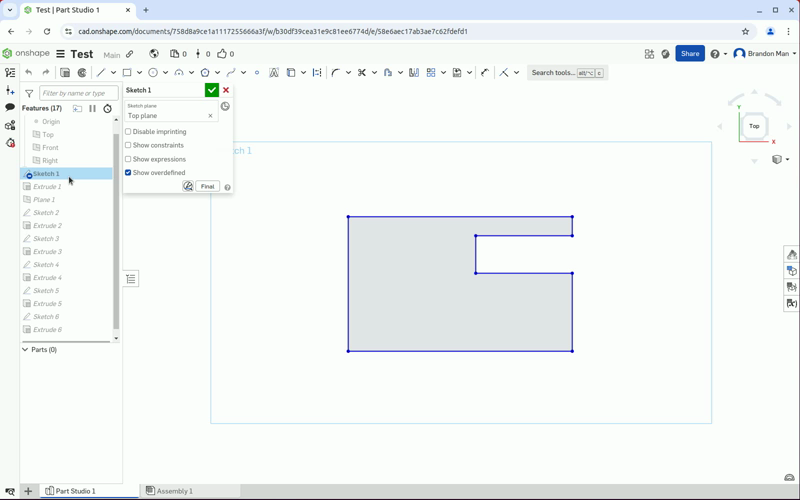
mouse_move(229, 92)
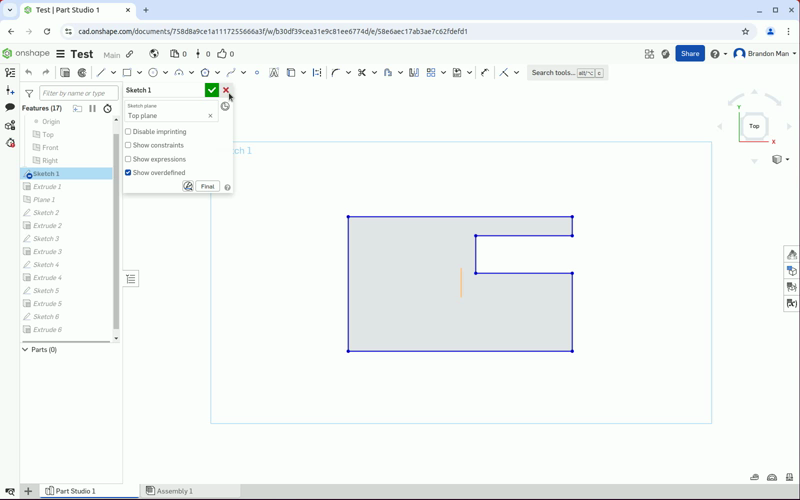
click(229, 92)
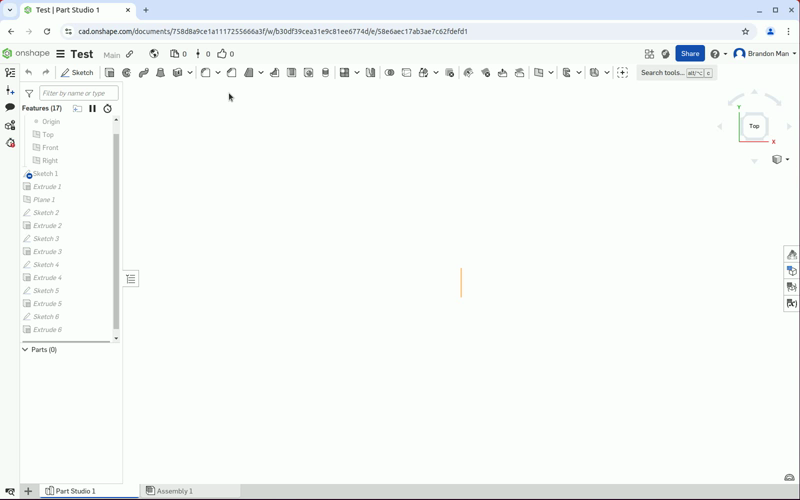
key(shift+s)
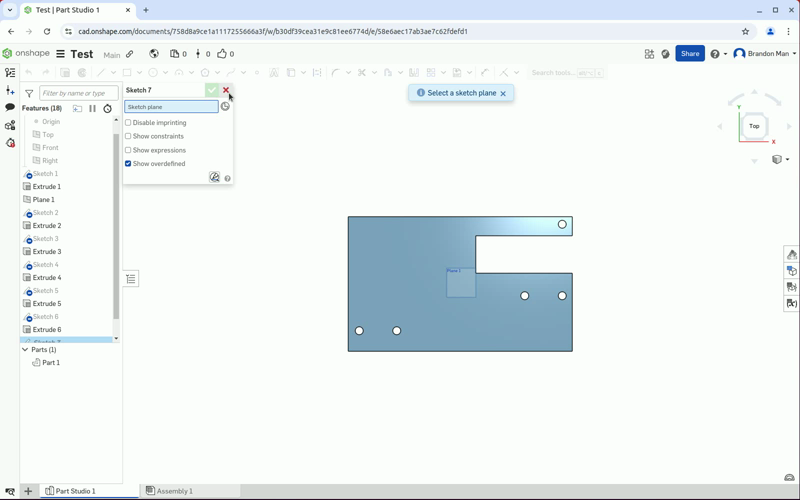
mouse_move(69, 189)
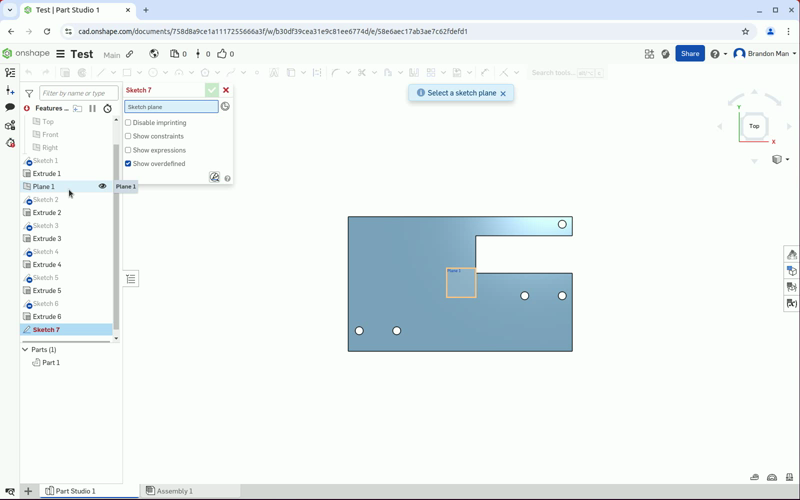
click(69, 189)
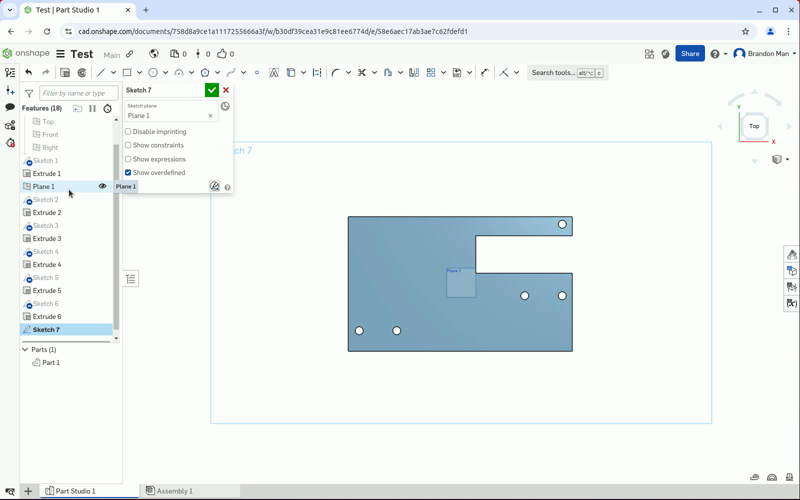
mouse_move(73, 352)
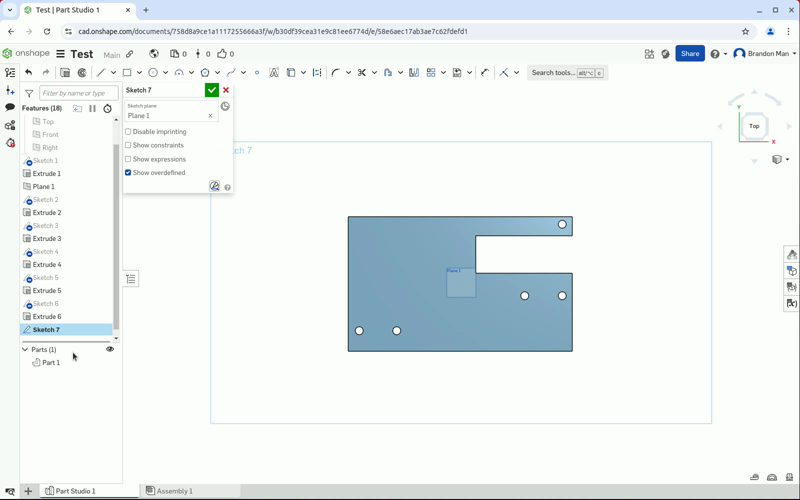
key(y)
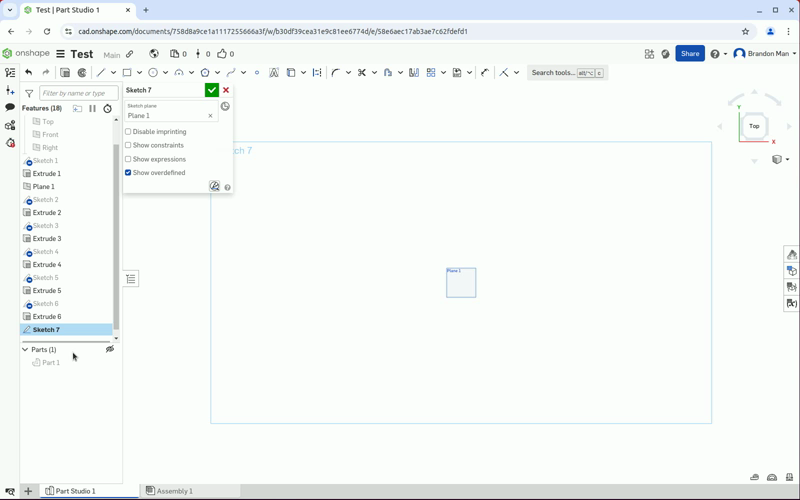
key(c)
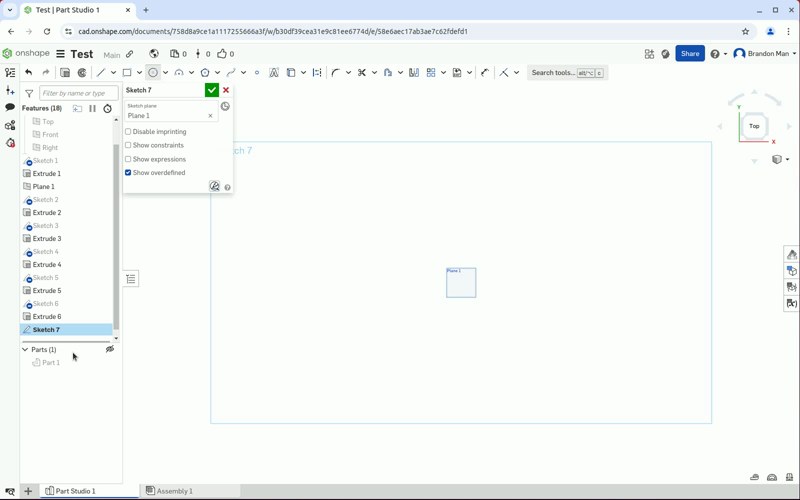
key_down(shift)
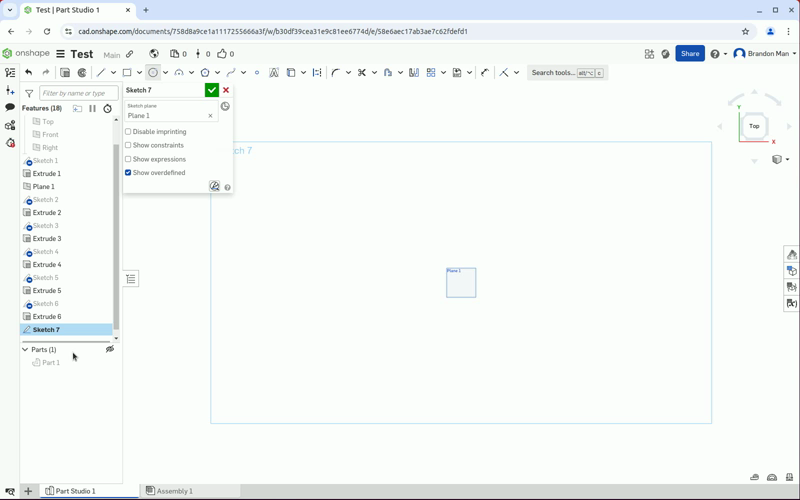
mouse_move(524, 224)
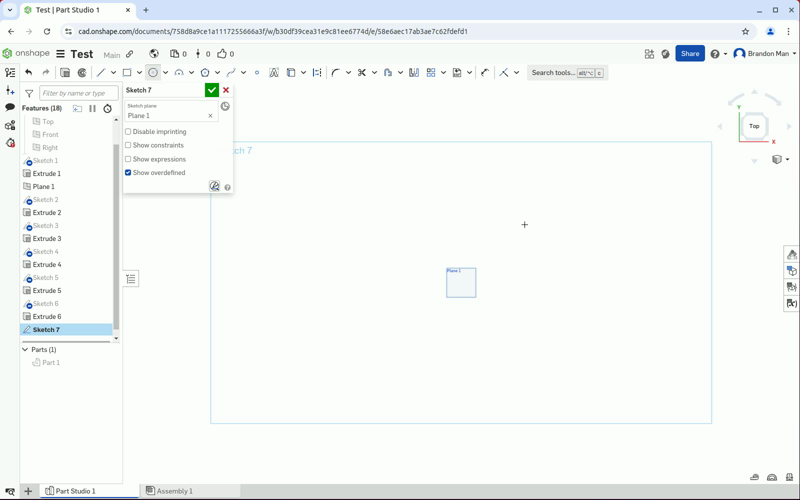
click(524, 224)
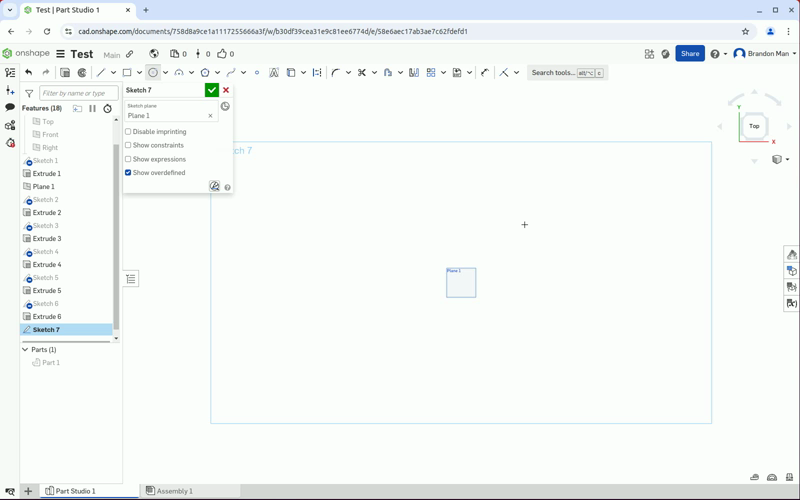
key_up(shift)
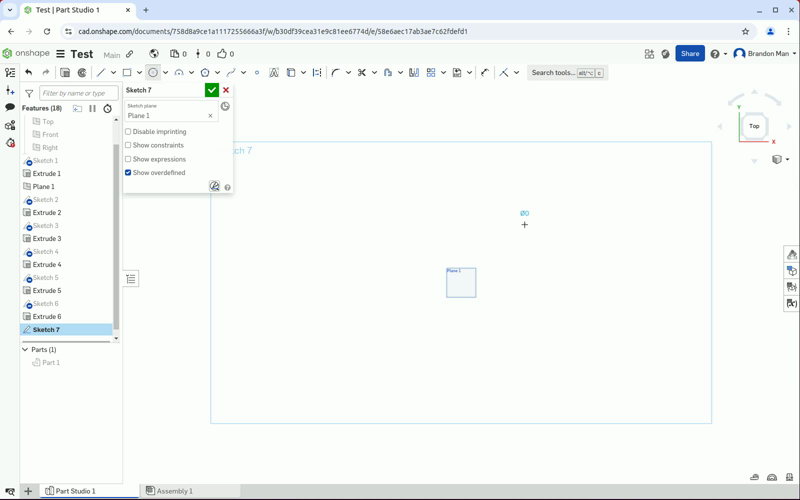
mouse_move(528, 224)
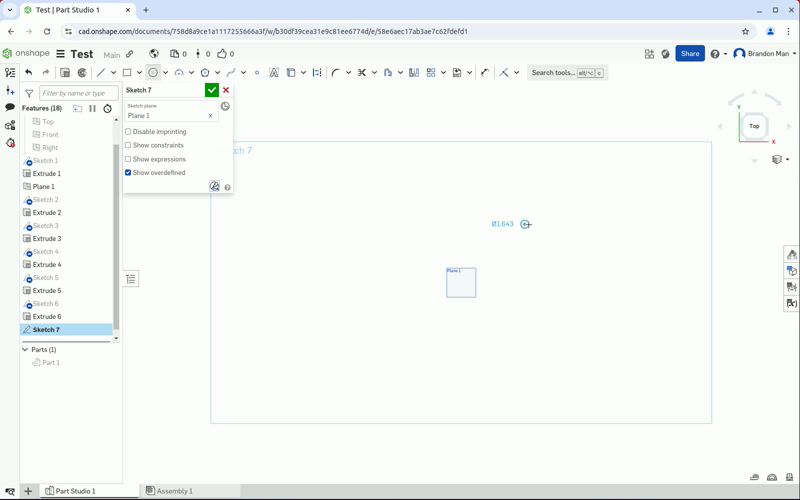
click(528, 224)
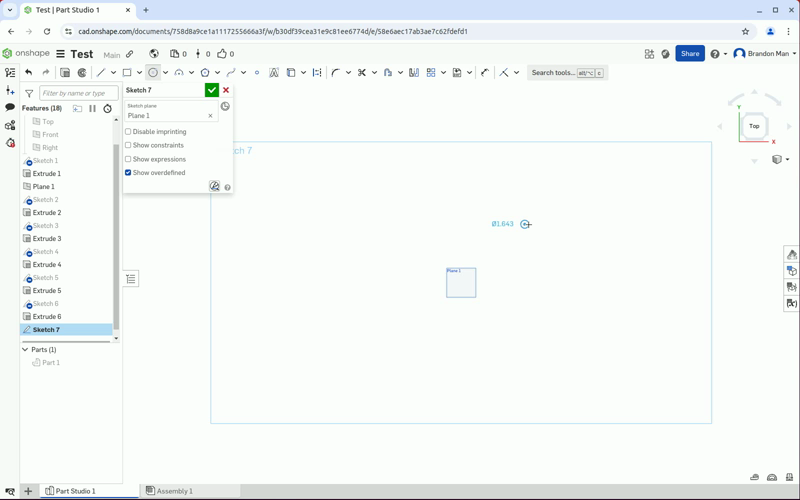
key(esc)
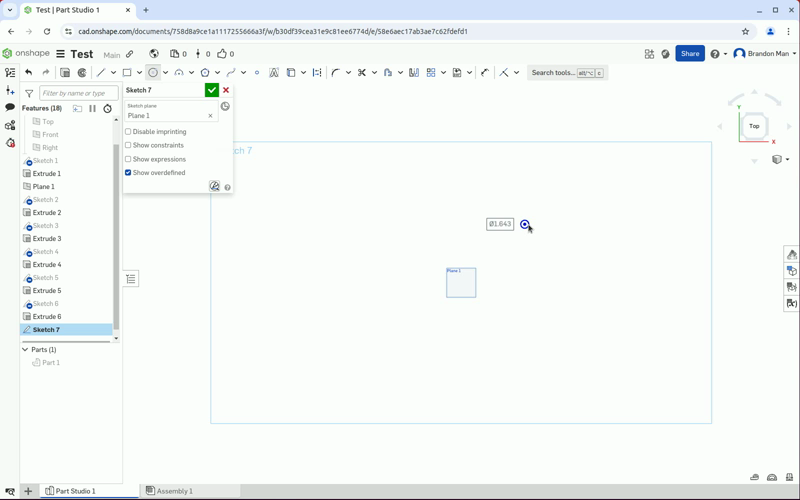
mouse_move(526, 222)
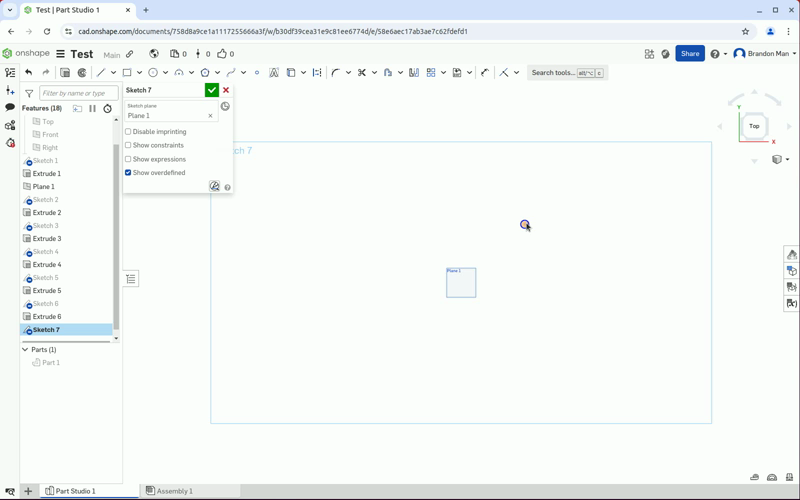
scroll(6)
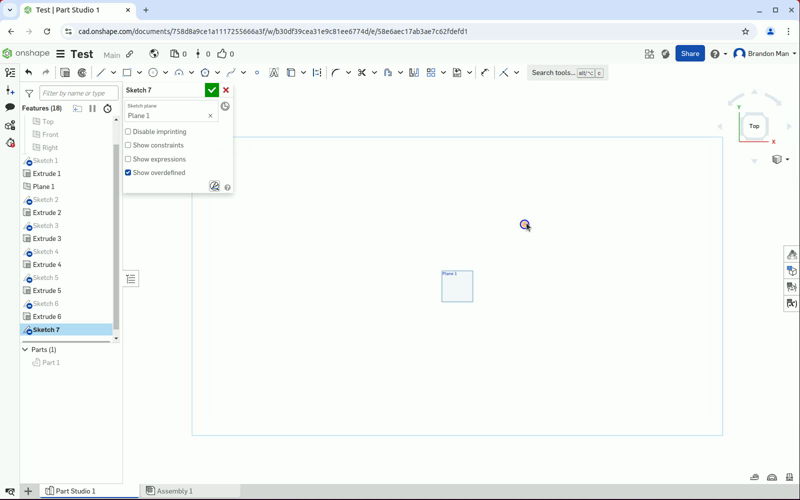
scroll(6)
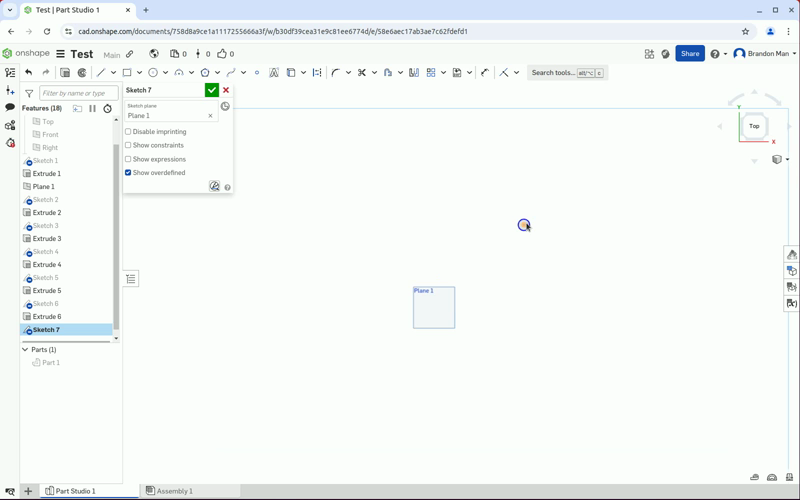
scroll(6)
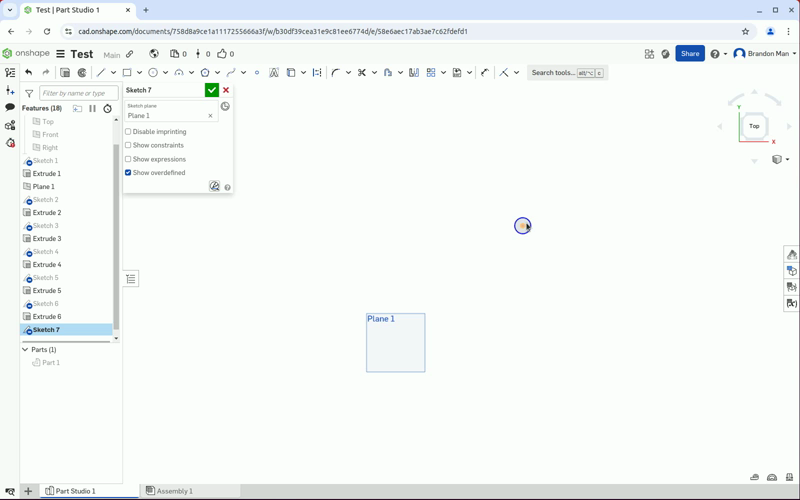
scroll(6)
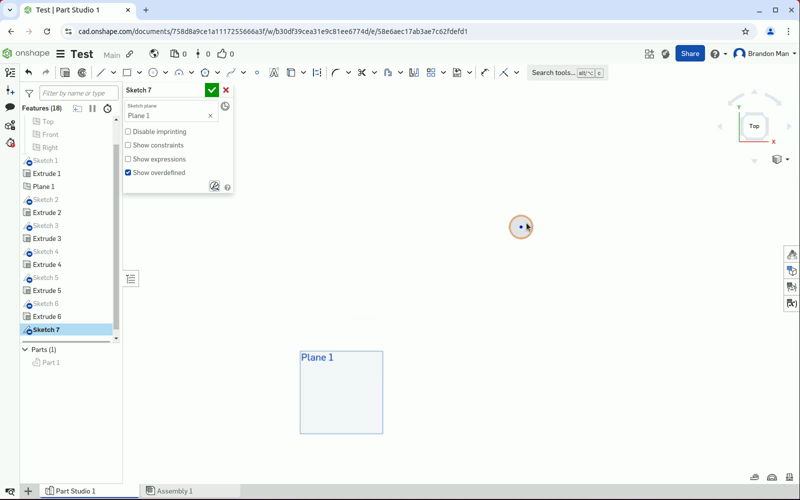
scroll(6)
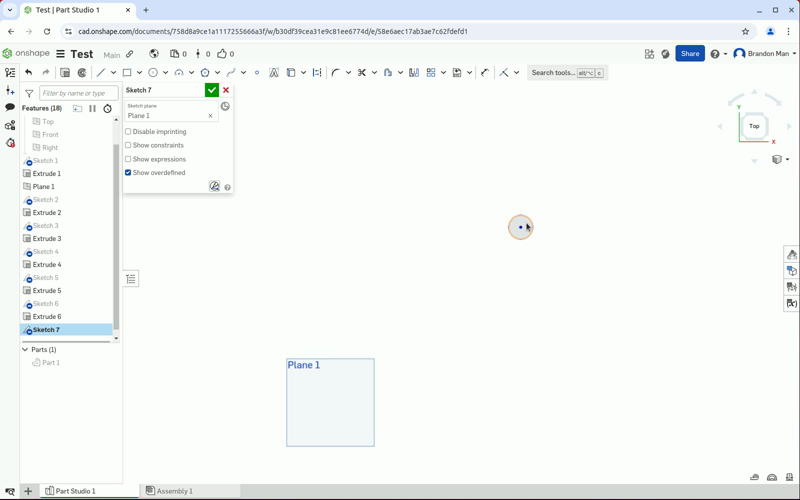
scroll(6)
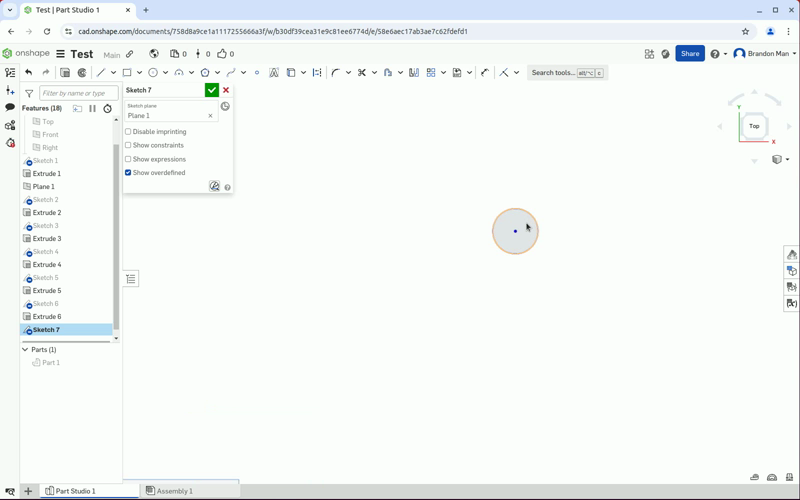
scroll(6)
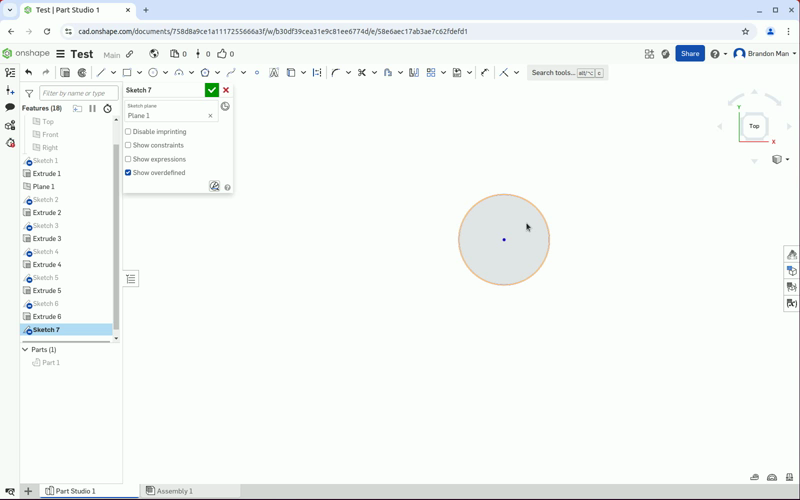
click(526, 222)
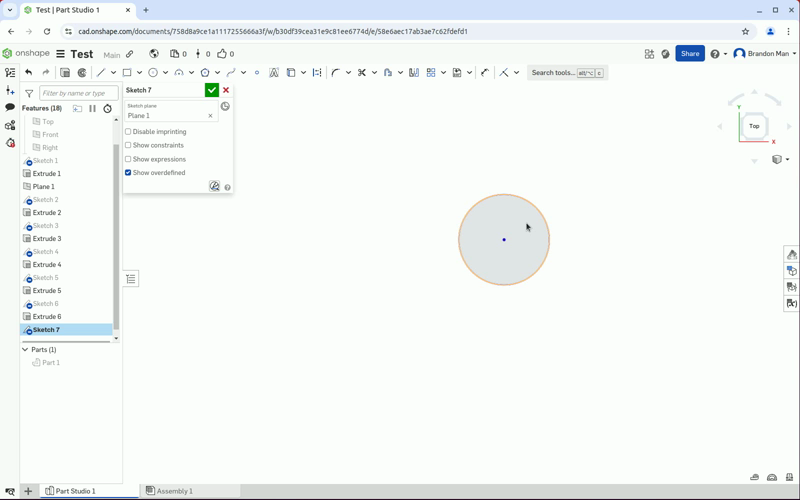
scroll(-6)
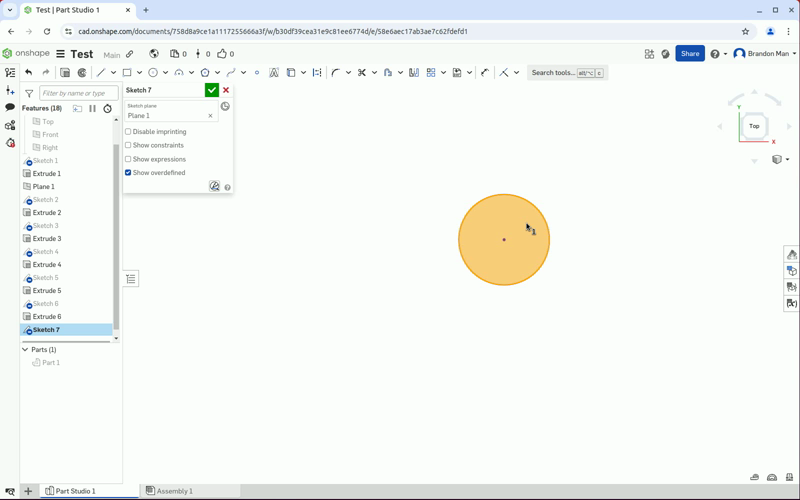
scroll(-6)
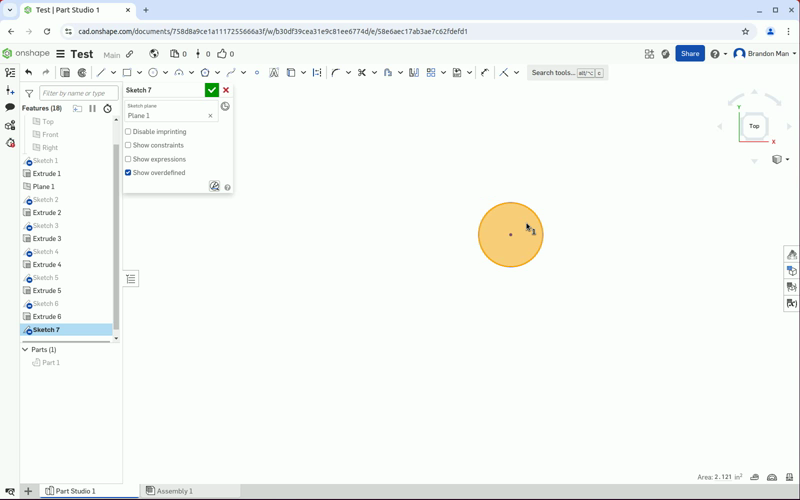
scroll(-6)
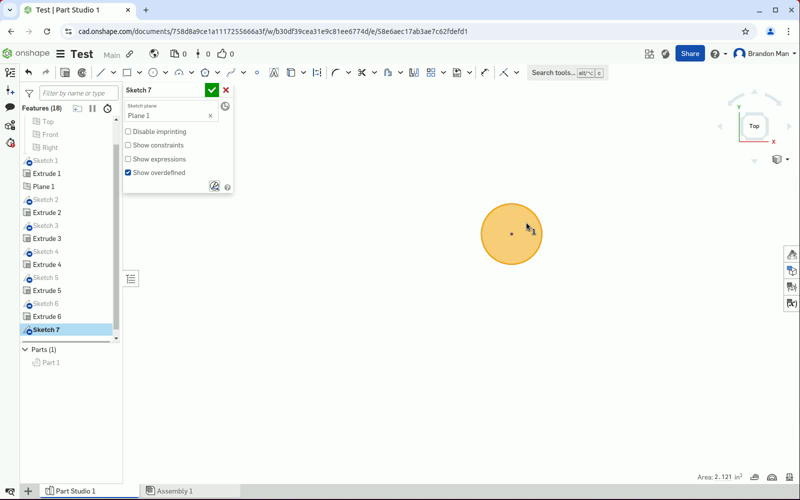
scroll(-6)
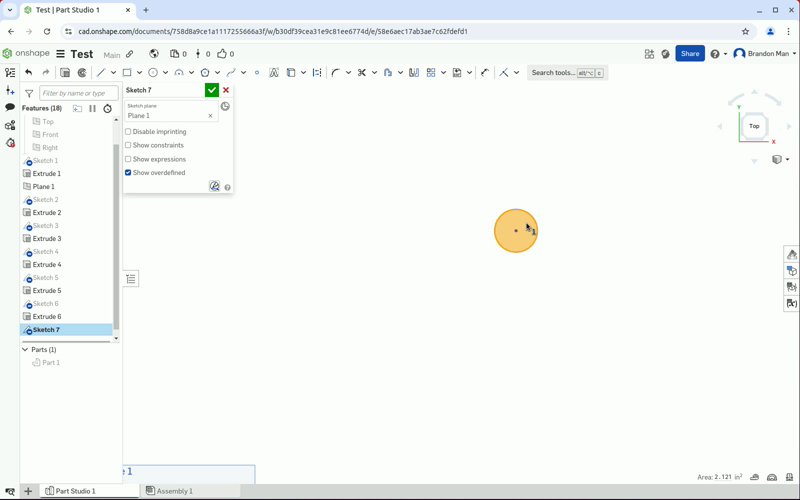
scroll(-6)
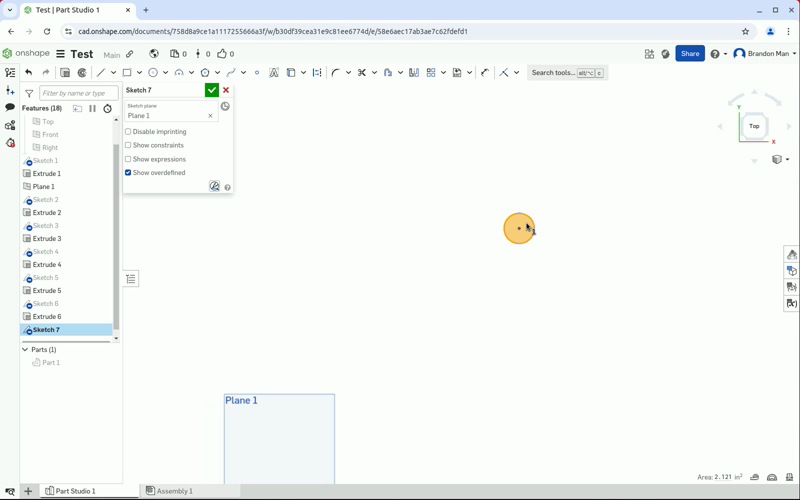
scroll(-6)
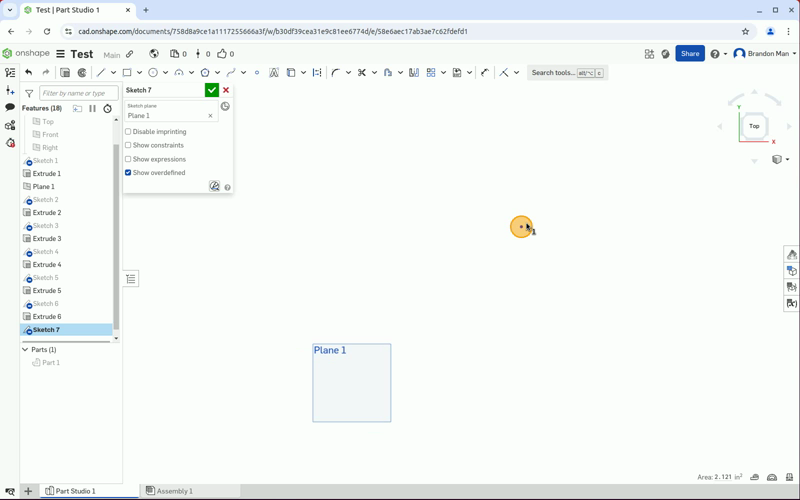
scroll(-6)
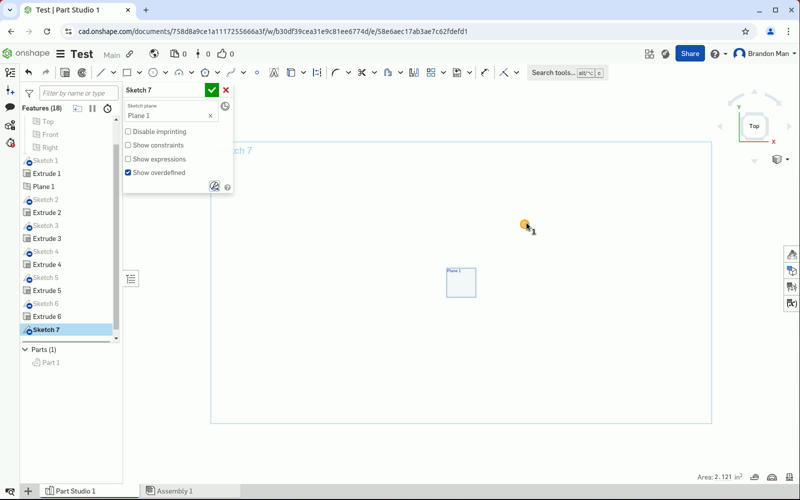
mouse_move(73, 352)
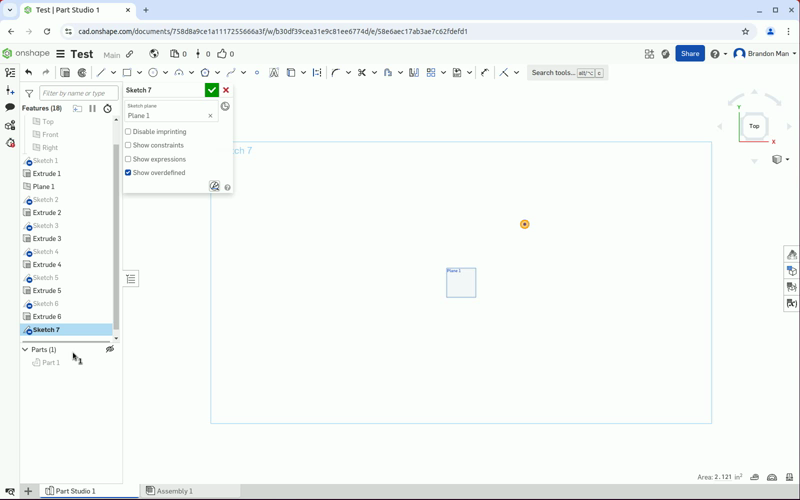
key(shift+y)
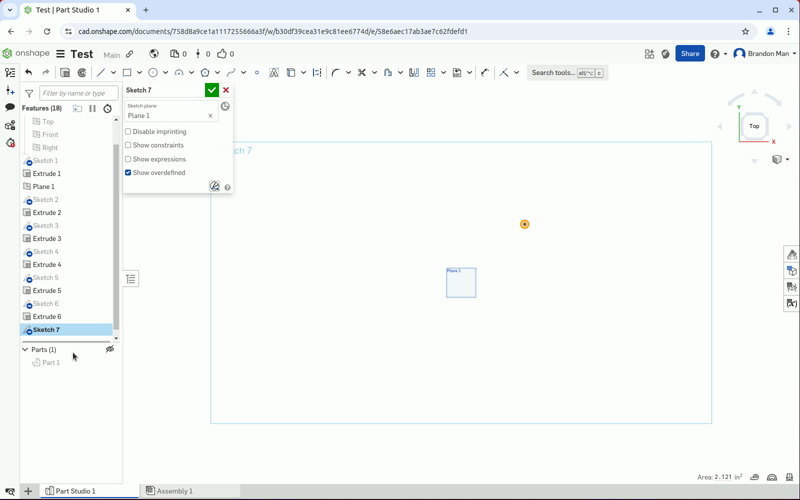
key(shift+e)
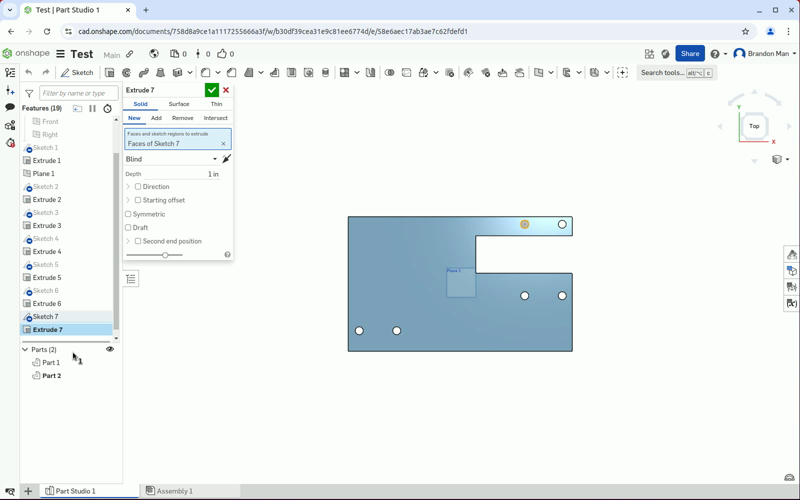
mouse_move(143, 106)
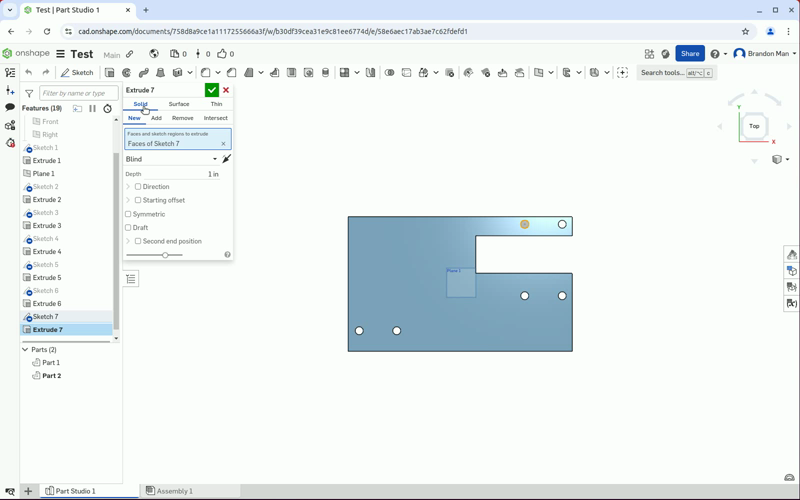
click(143, 106)
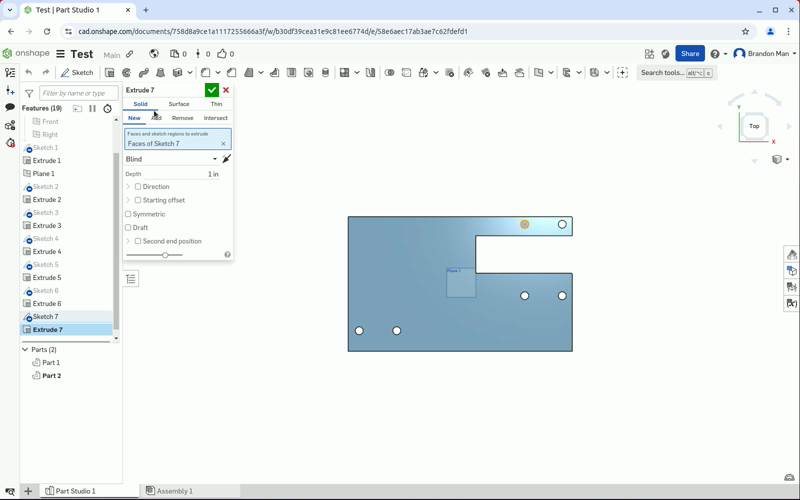
mouse_move(186, 120)
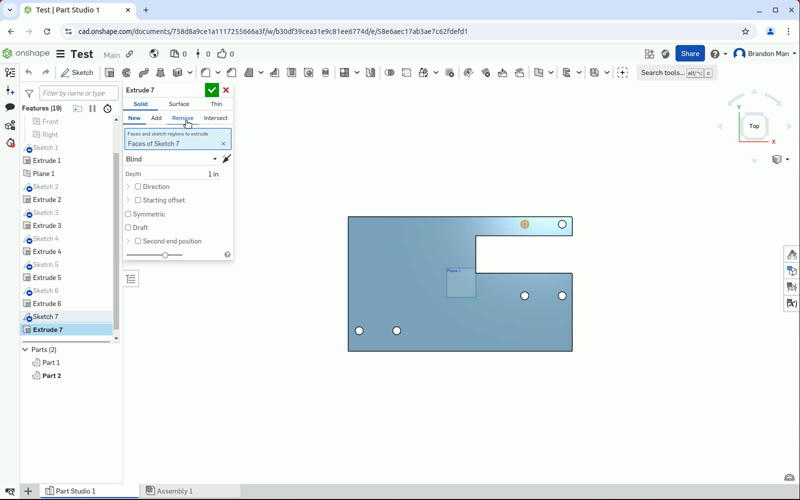
click(186, 120)
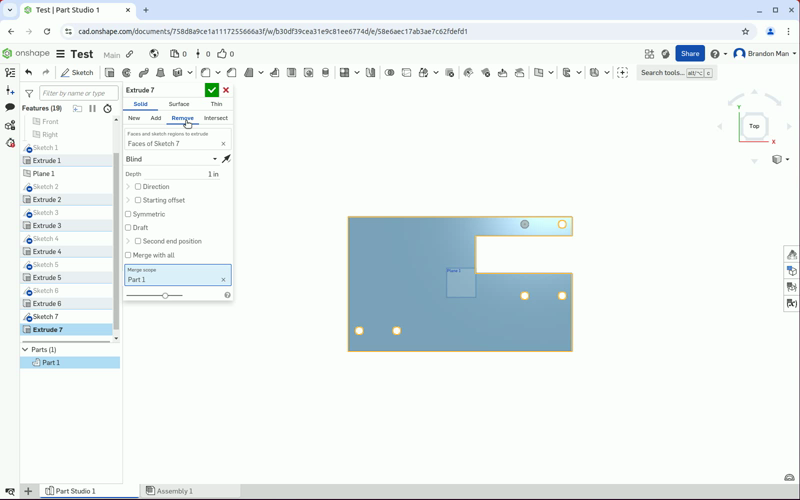
key(tab, 4)
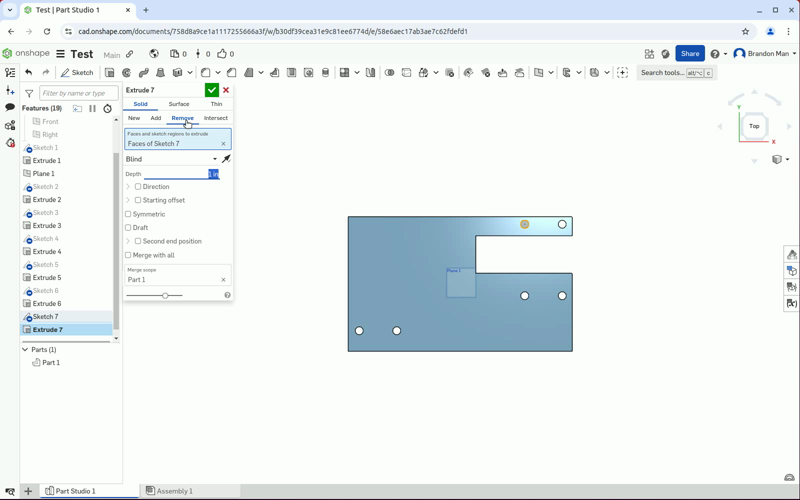
text(12.276)
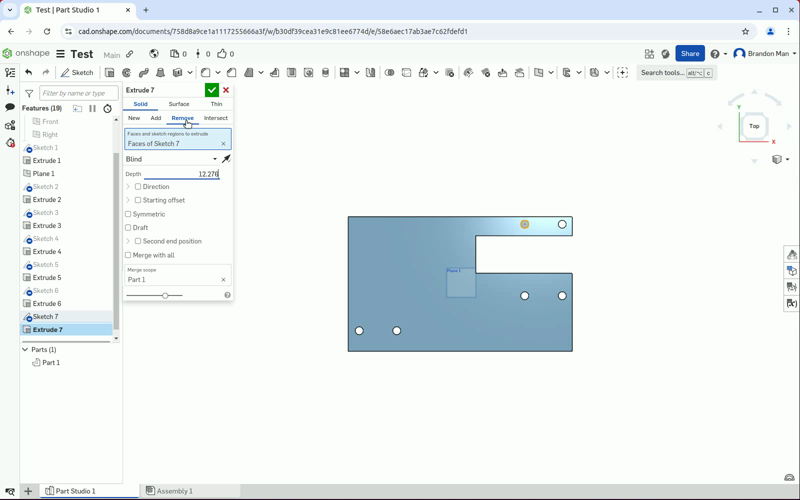
key(tab, 6)
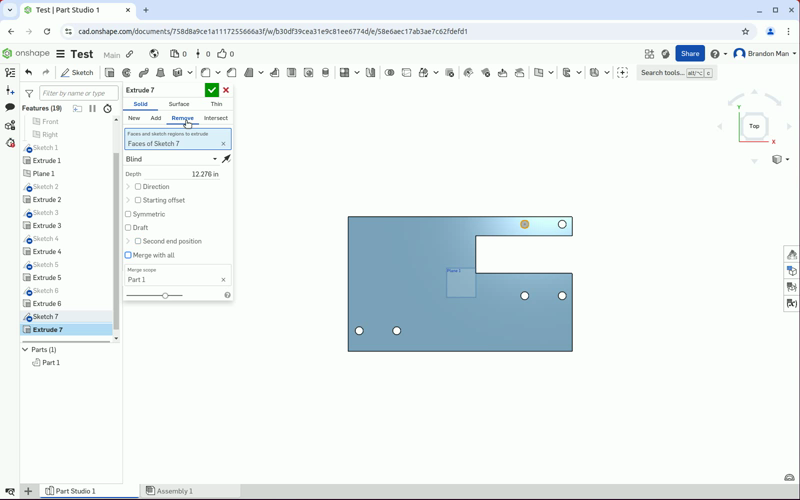
key(space)
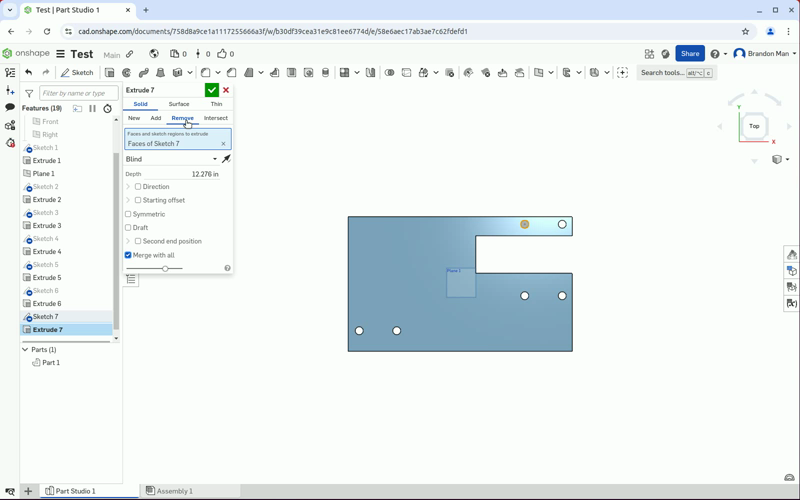
key(enter)
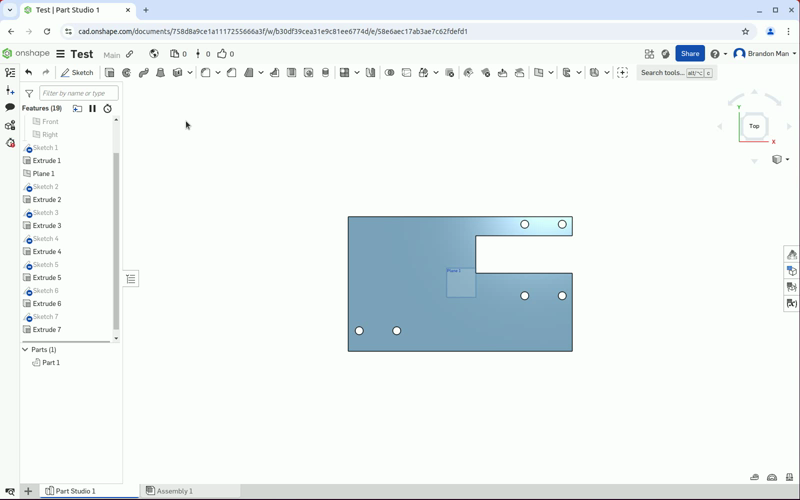
key(shift+h)
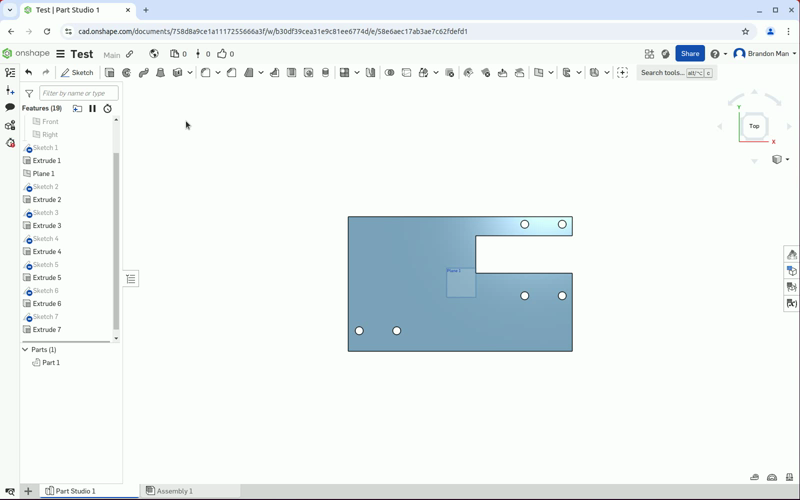
key(shift+h)
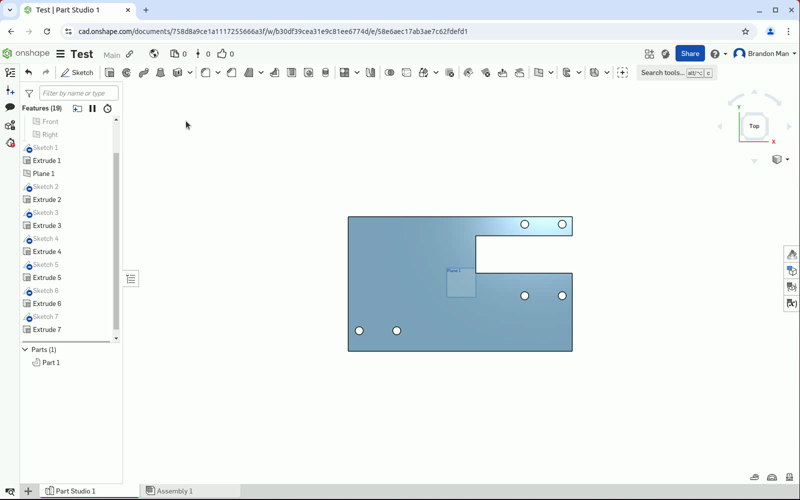
key(shift+7)
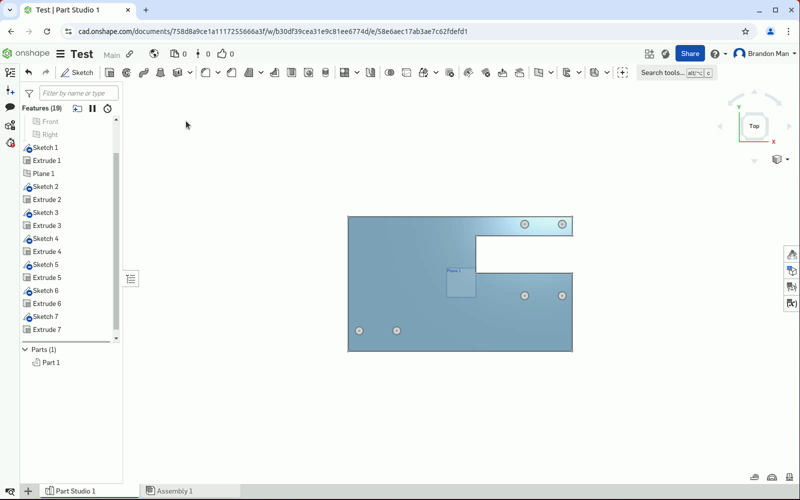
key(up, 3)
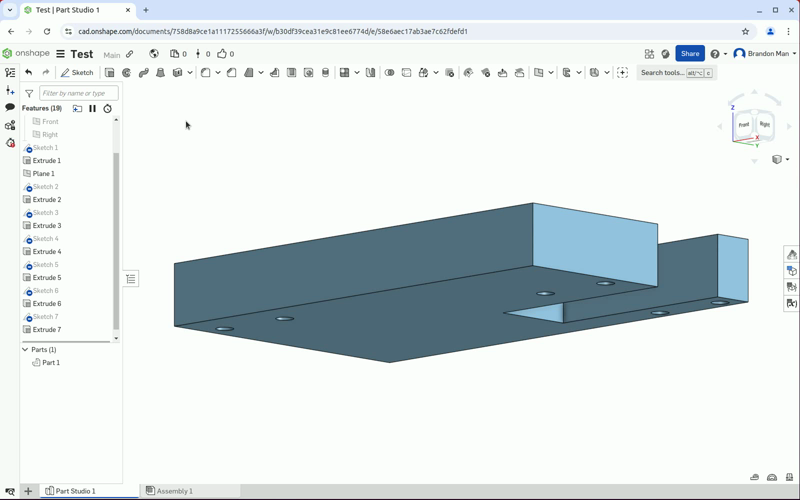
key(left, 3)
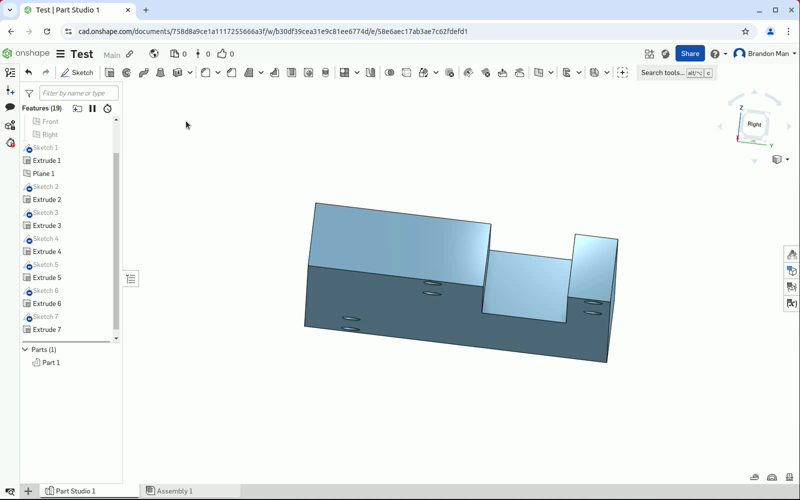
key(right, 3)
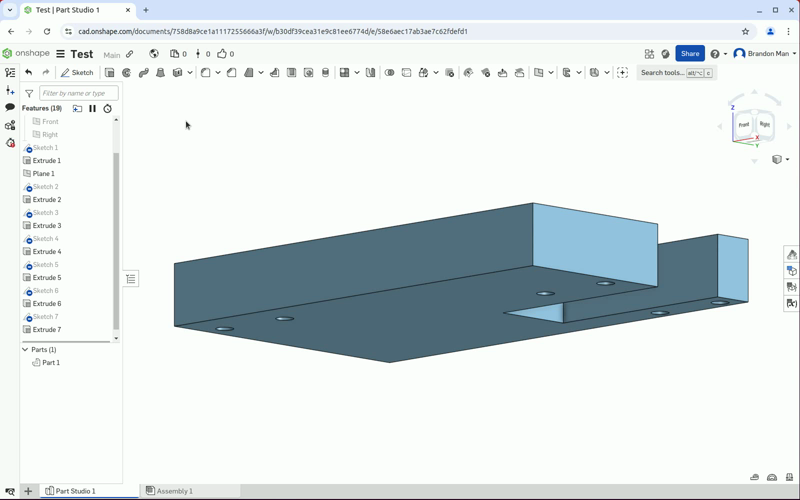
key(down, 3)
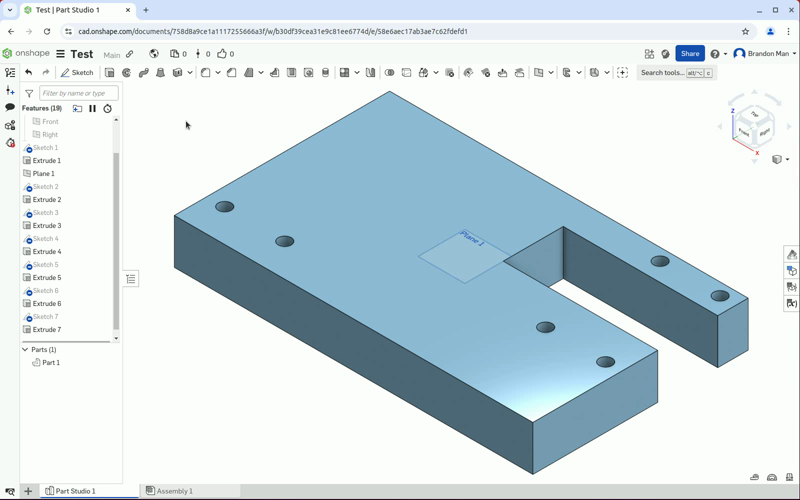
mouse_move(69, 150)
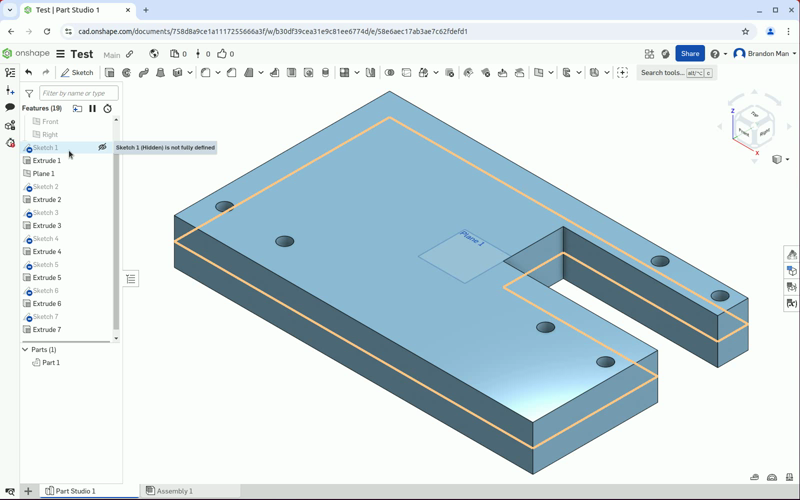
click(69, 150)